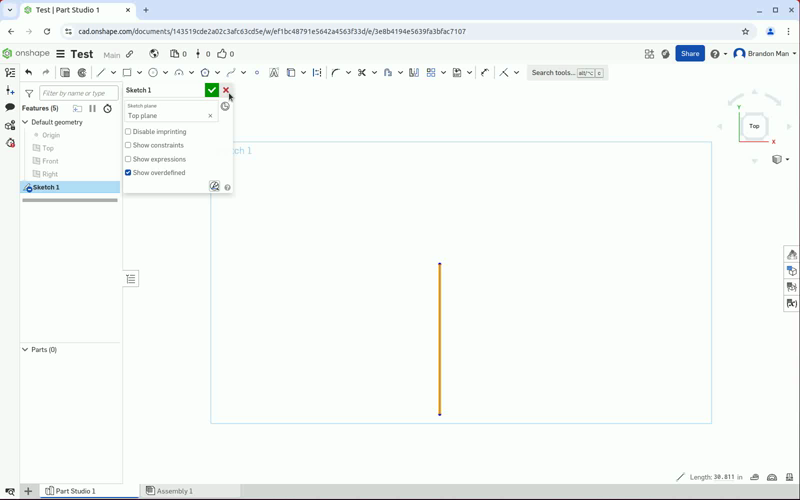
key(shift+h)
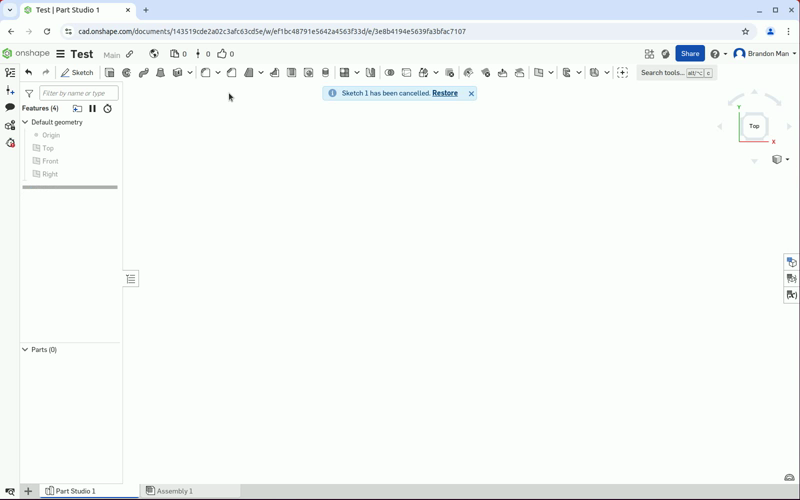
mouse_move(73, 352)
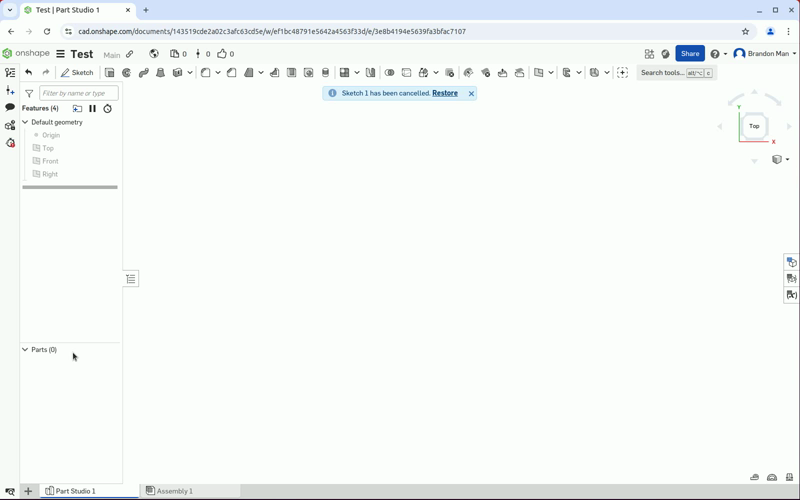
key(y)
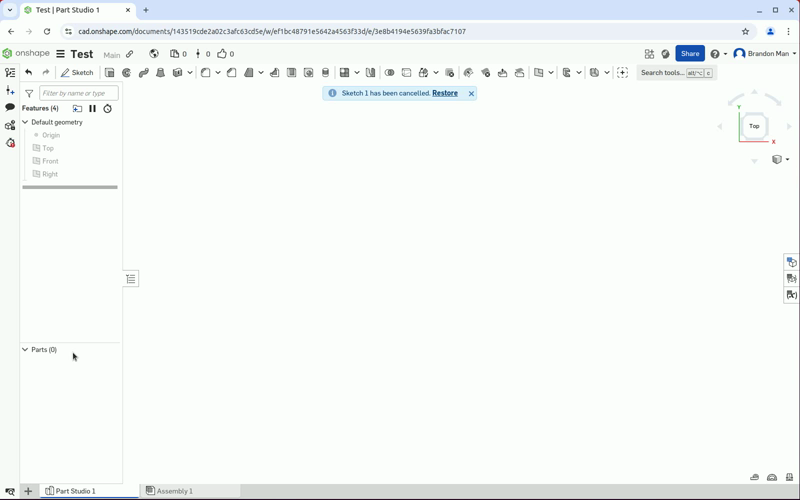
key(shift+p)
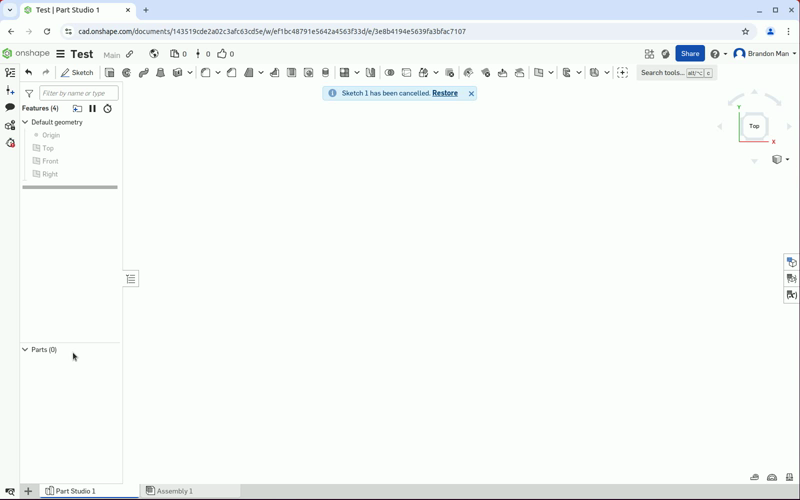
key(space)
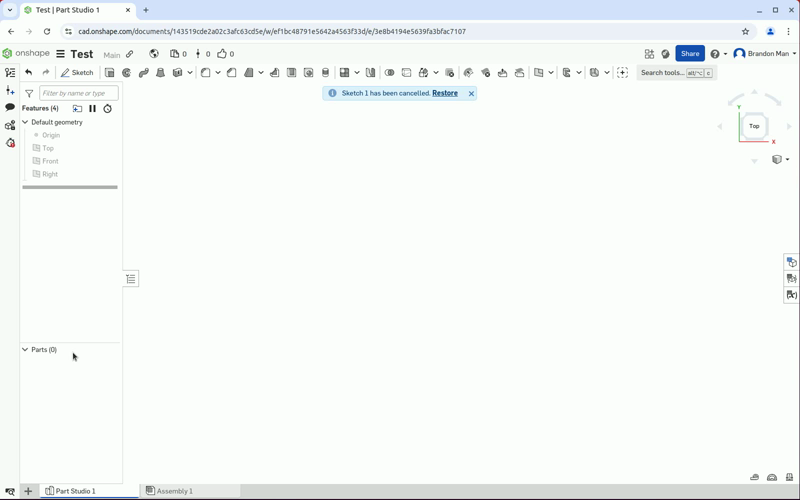
key_down(shift)
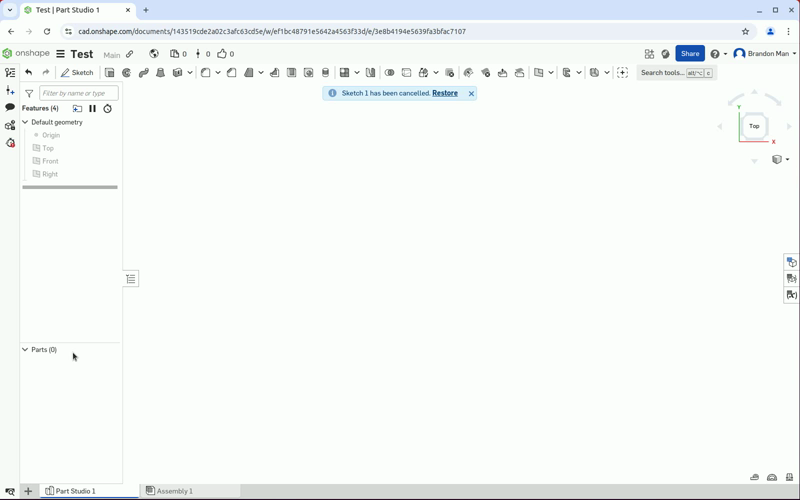
key(up)
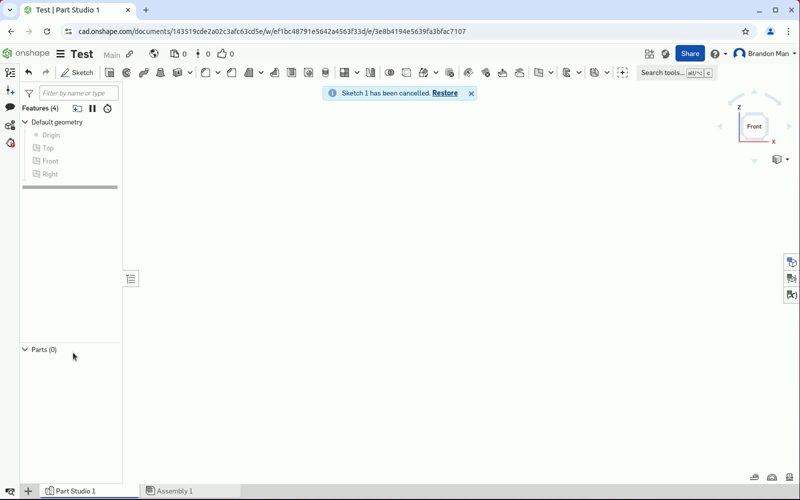
key_up(shift)
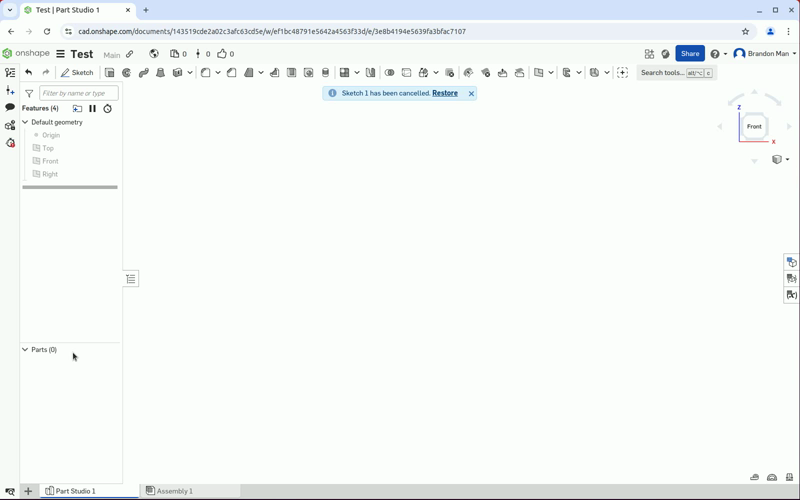
key(space)
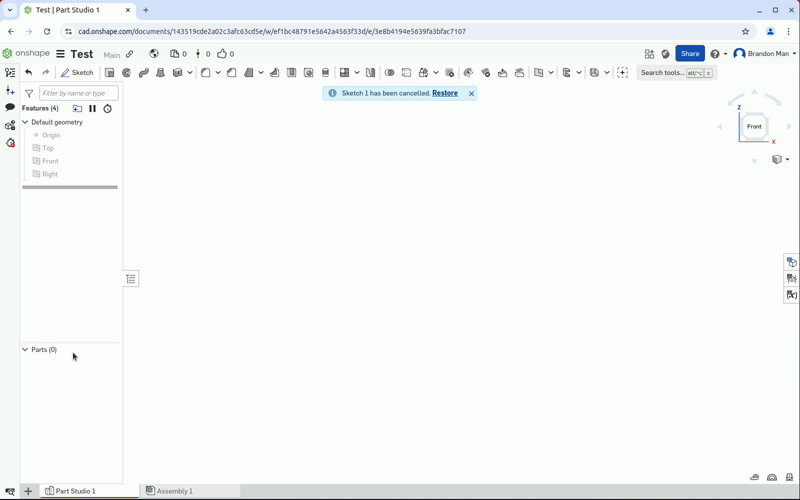
key_down(shift)
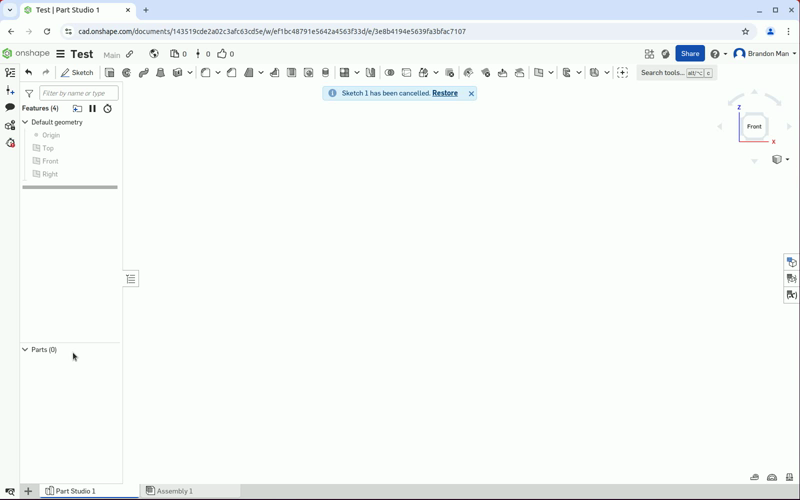
key(left)
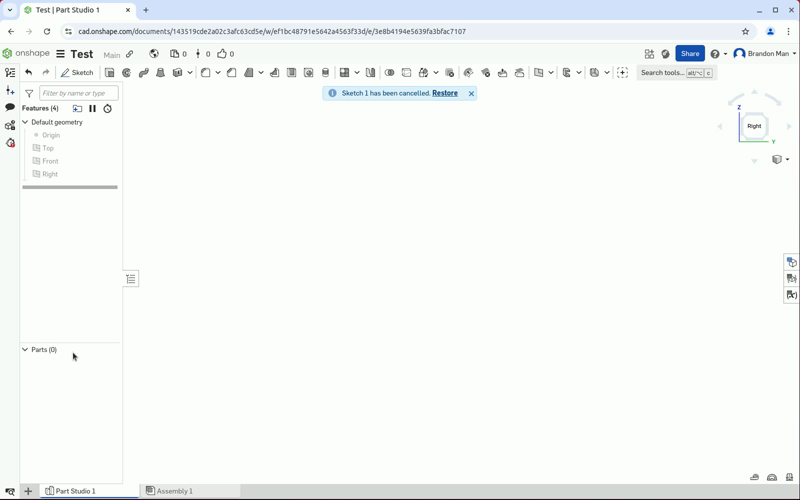
key_up(shift)
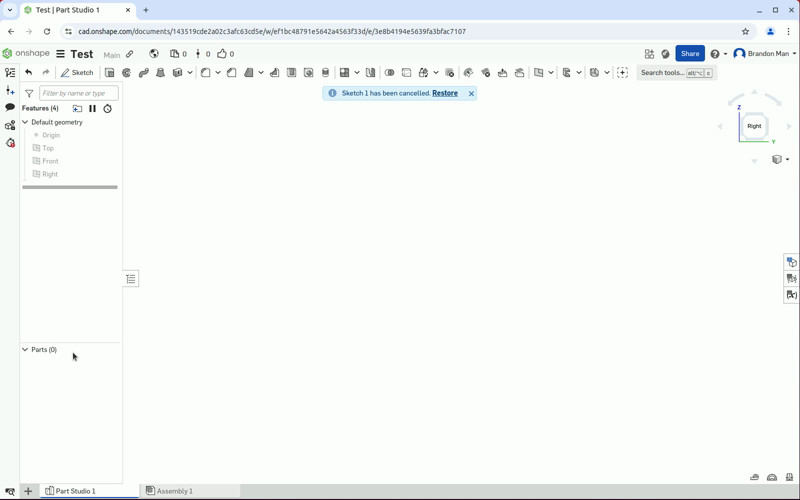
mouse_move(73, 352)
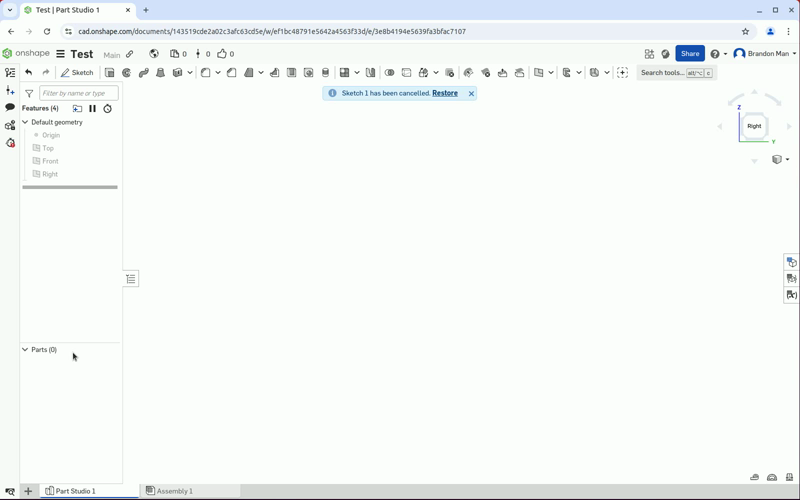
key(shift+y)
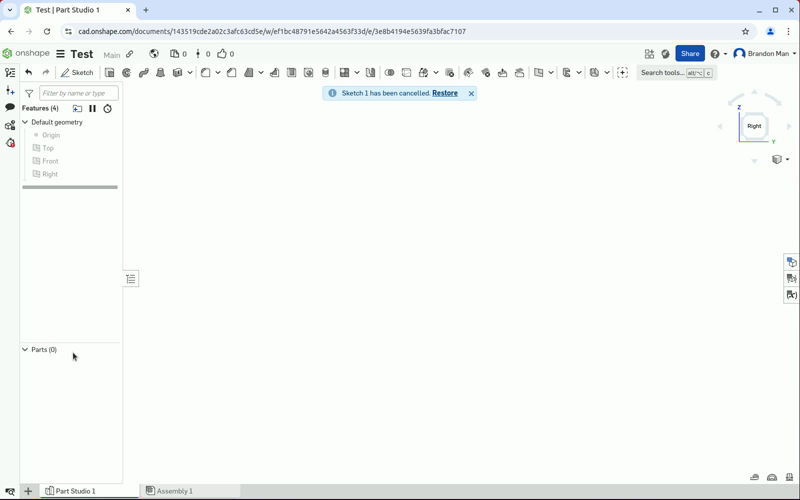
key(shift+s)
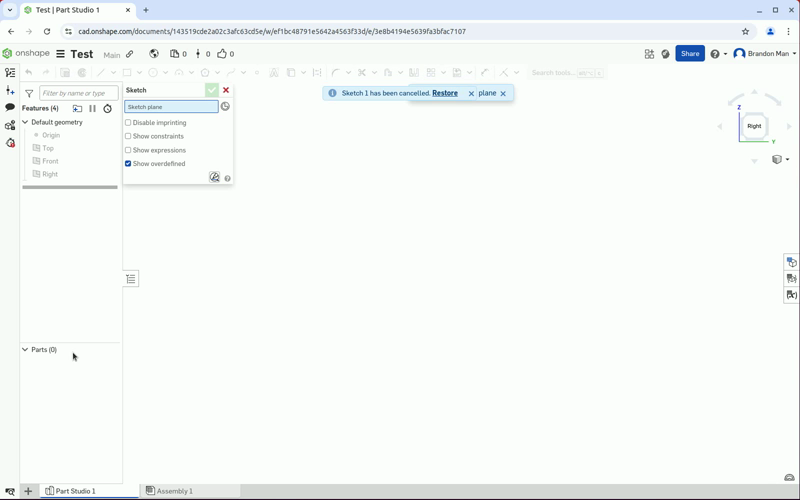
mouse_move(73, 176)
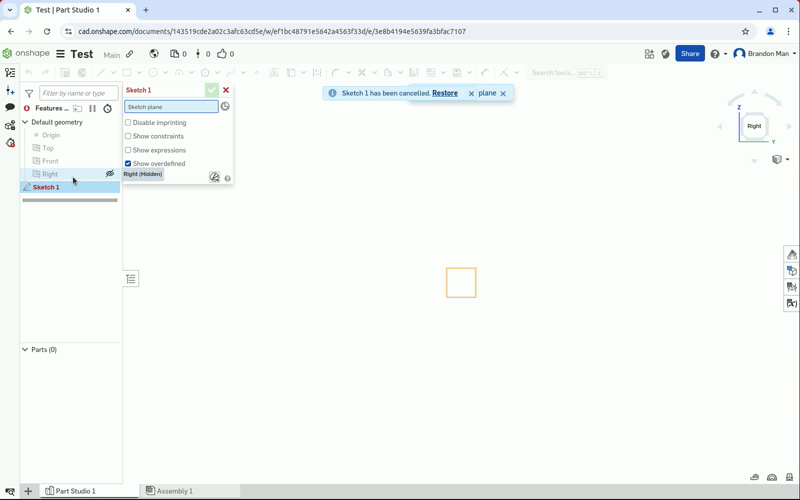
click(73, 176)
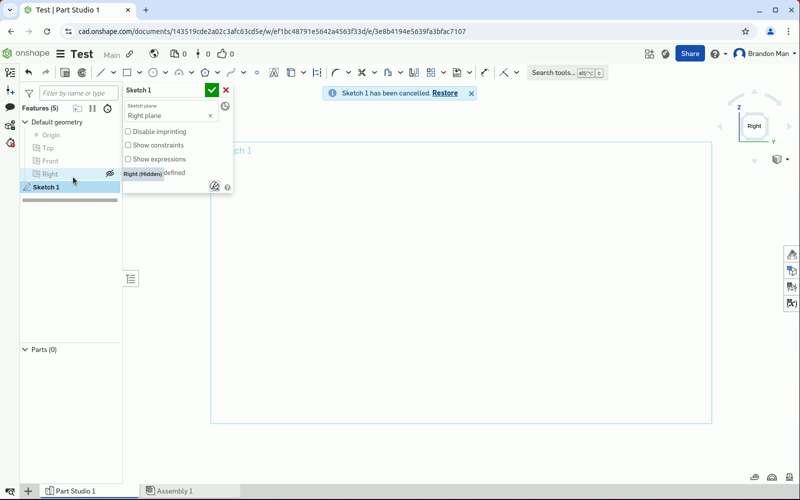
mouse_move(73, 352)
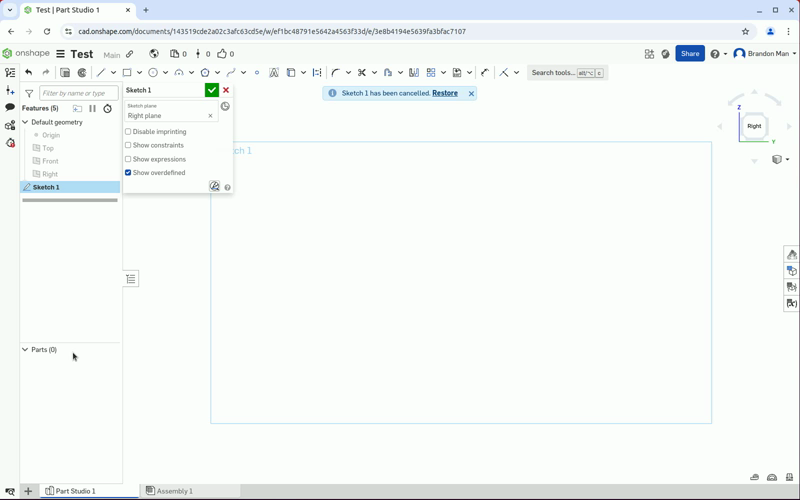
key(y)
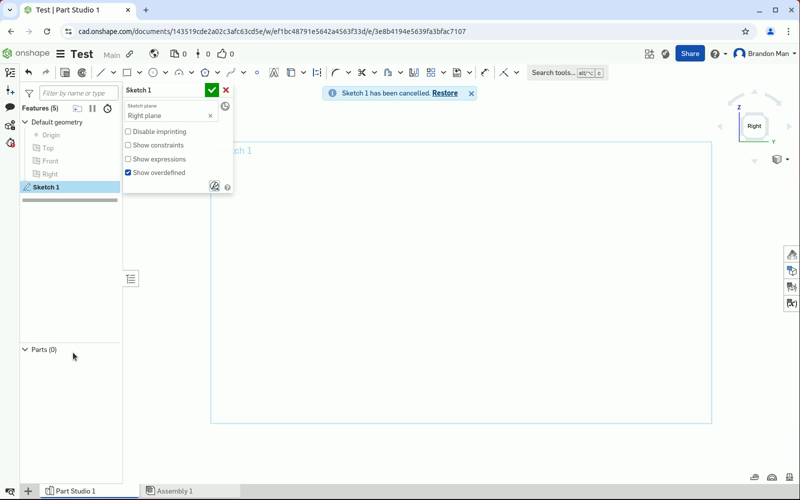
key(c)
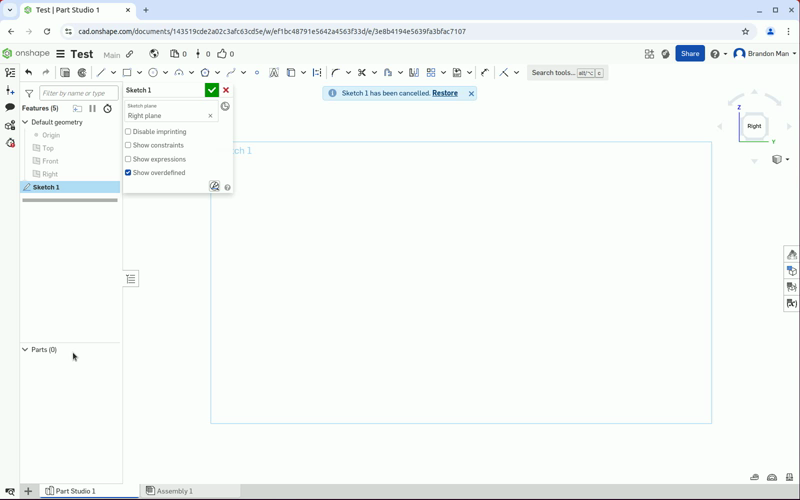
key_down(shift)
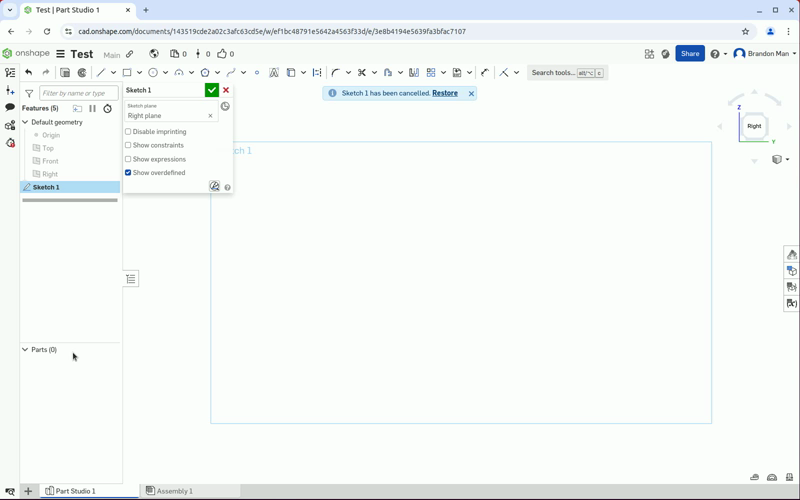
mouse_move(457, 281)
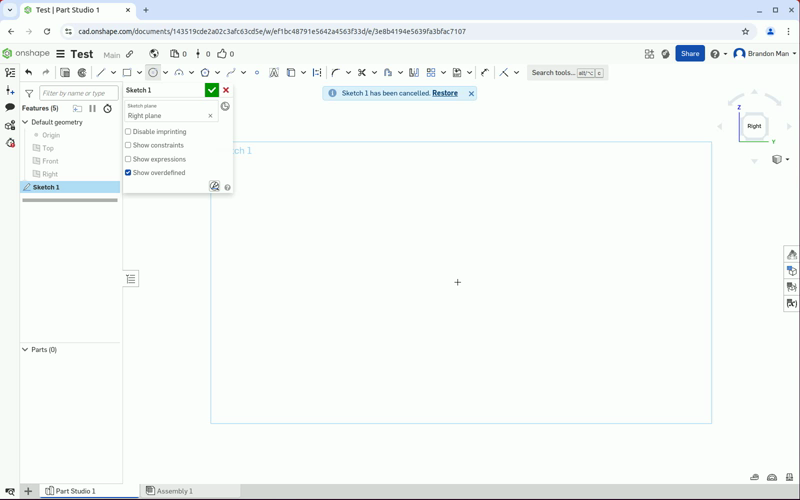
click(457, 281)
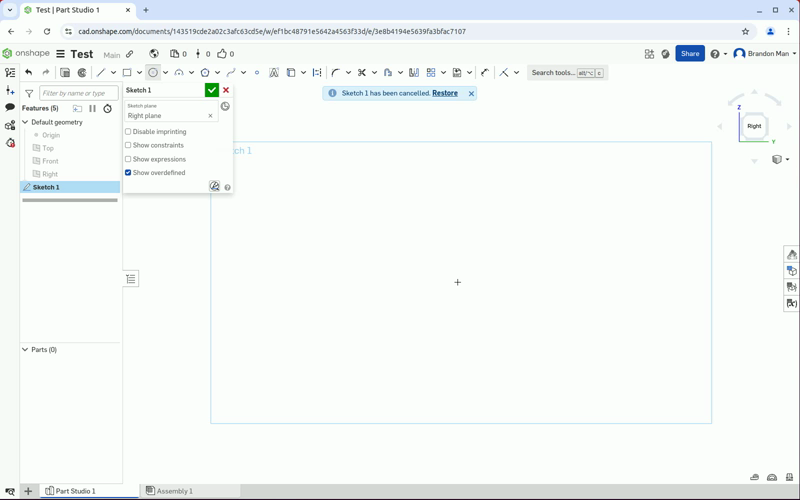
key_up(shift)
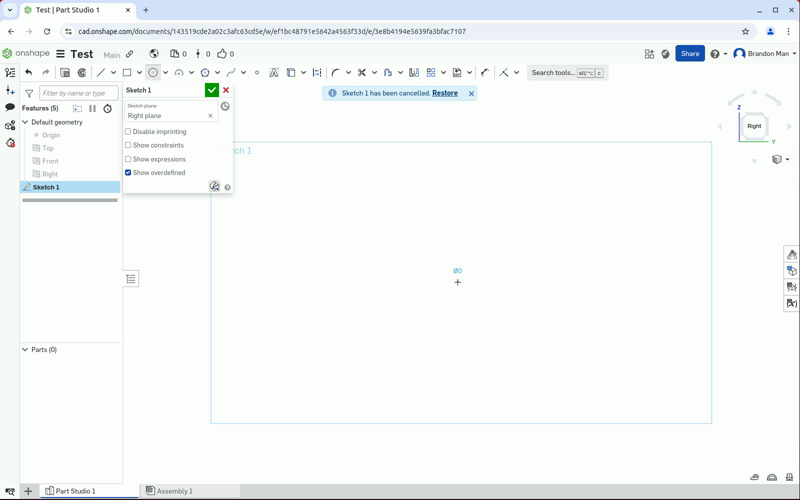
mouse_move(459, 281)
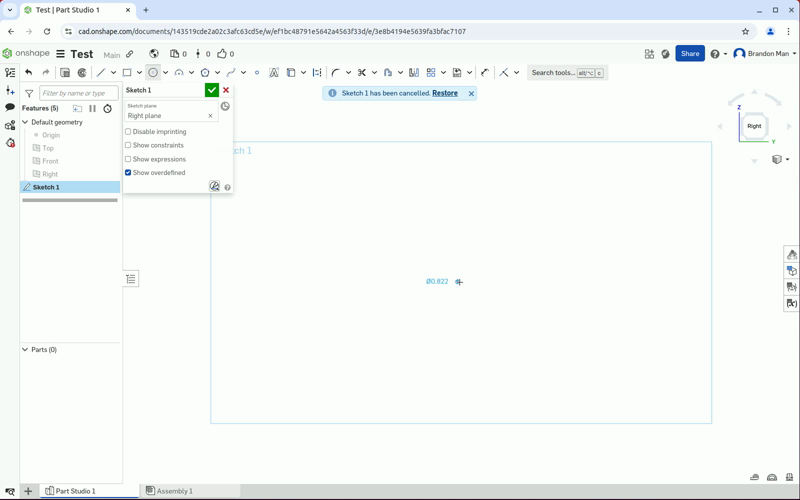
scroll(6)
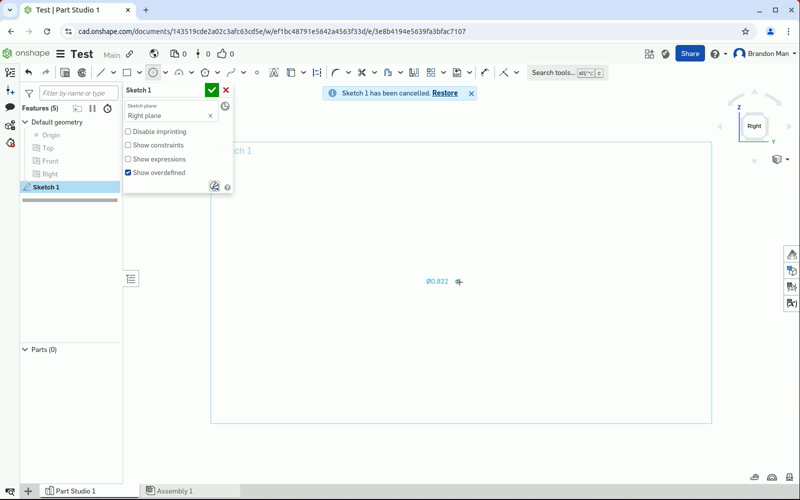
scroll(6)
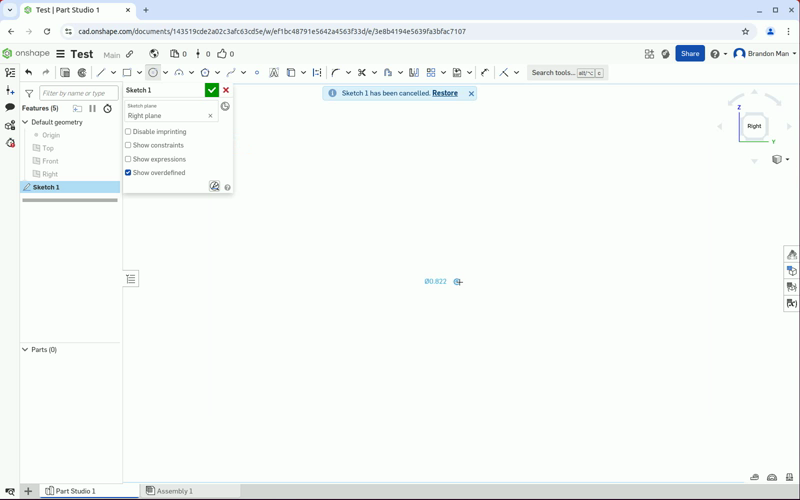
scroll(6)
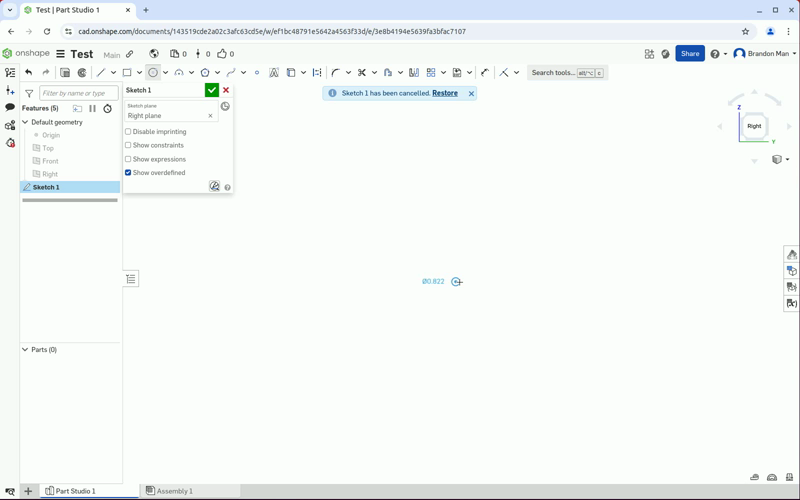
scroll(6)
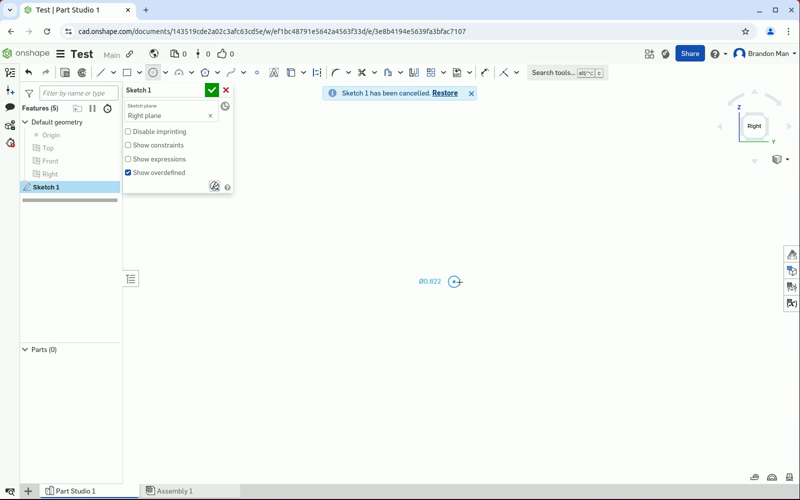
scroll(6)
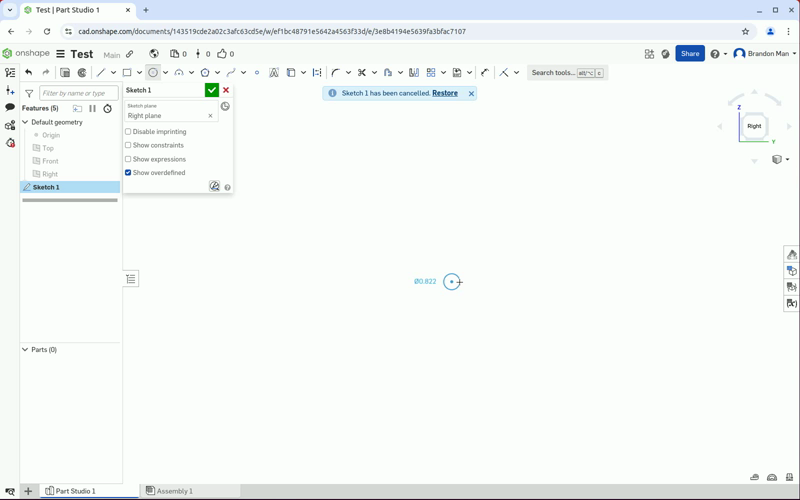
scroll(6)
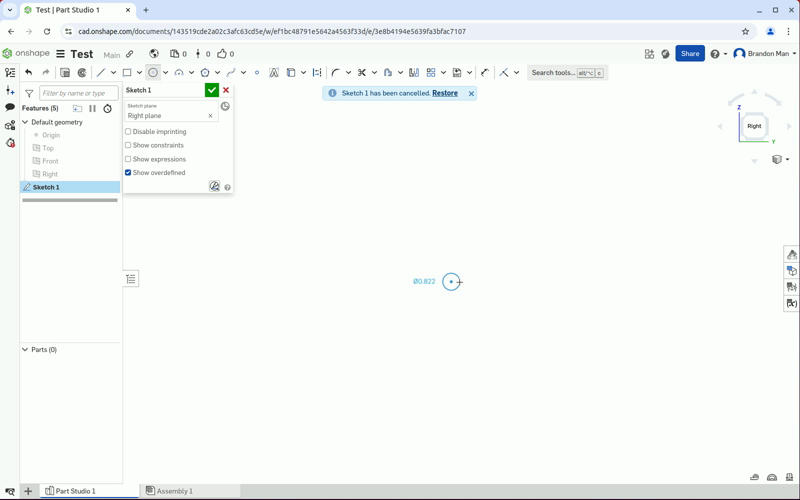
scroll(6)
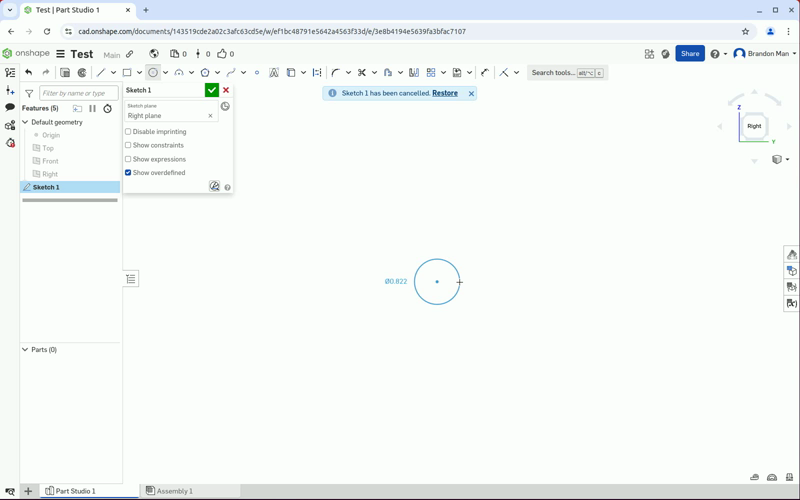
click(459, 281)
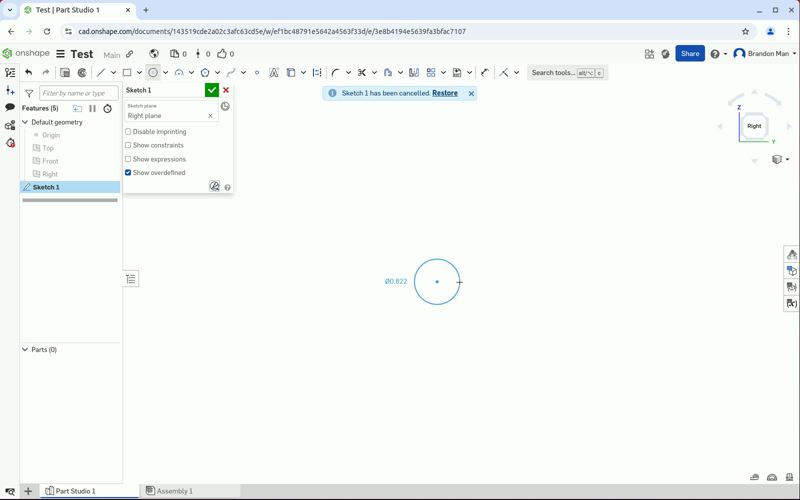
scroll(-6)
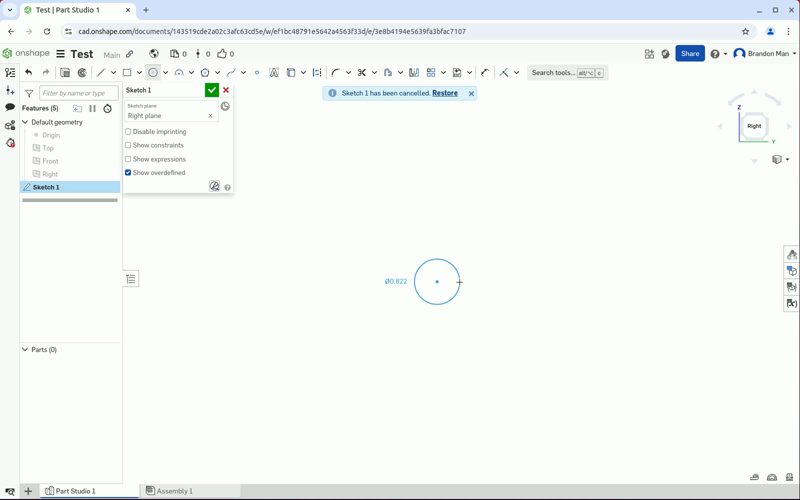
scroll(-6)
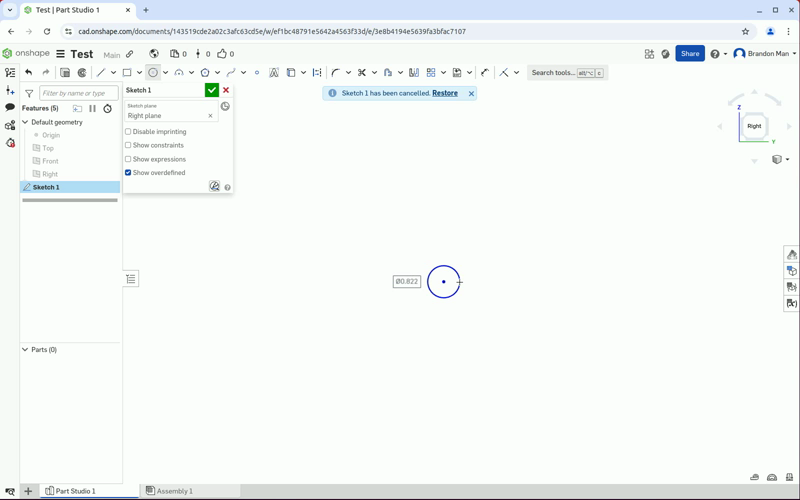
scroll(-6)
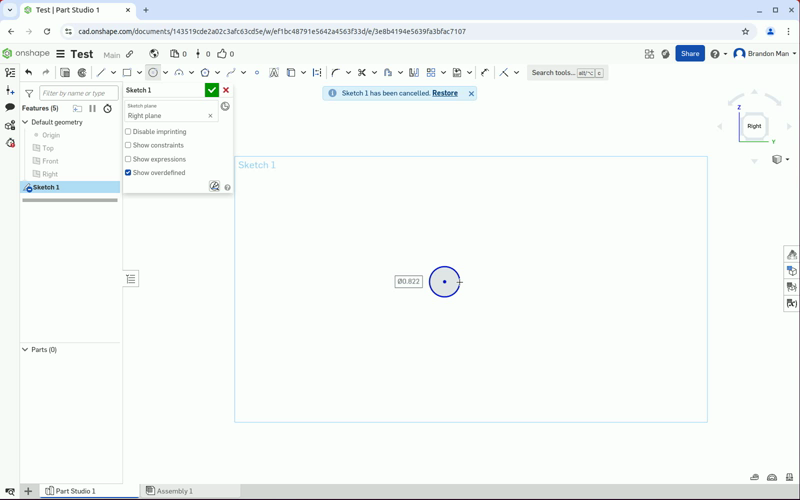
scroll(-6)
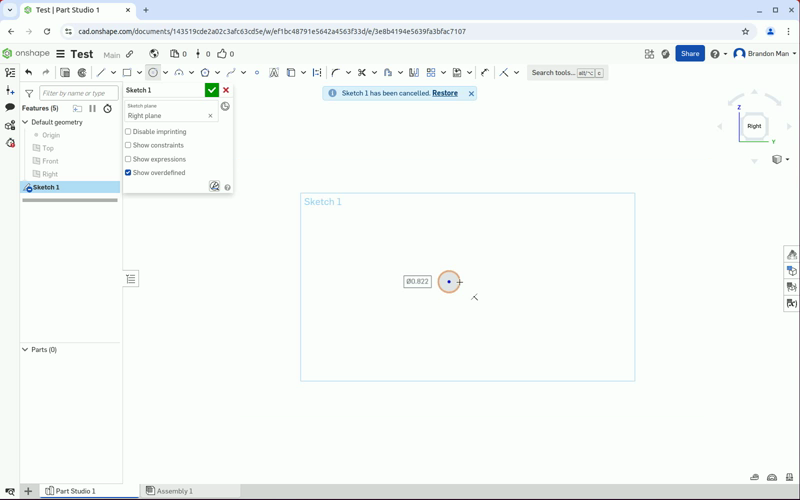
scroll(-6)
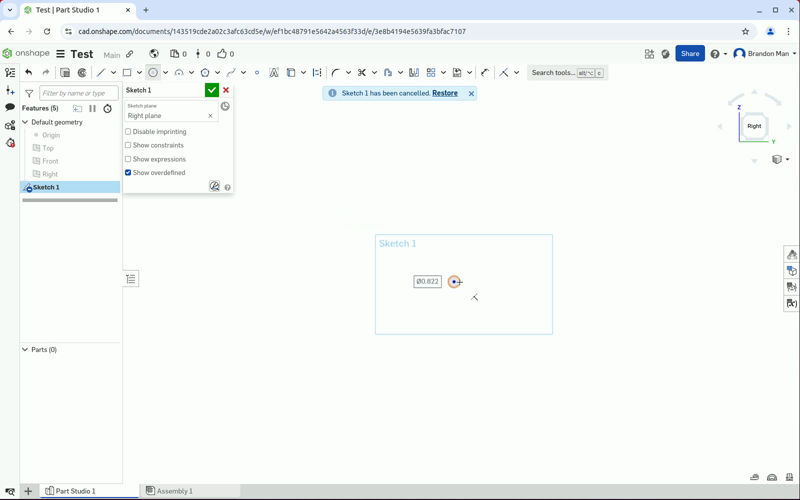
scroll(-6)
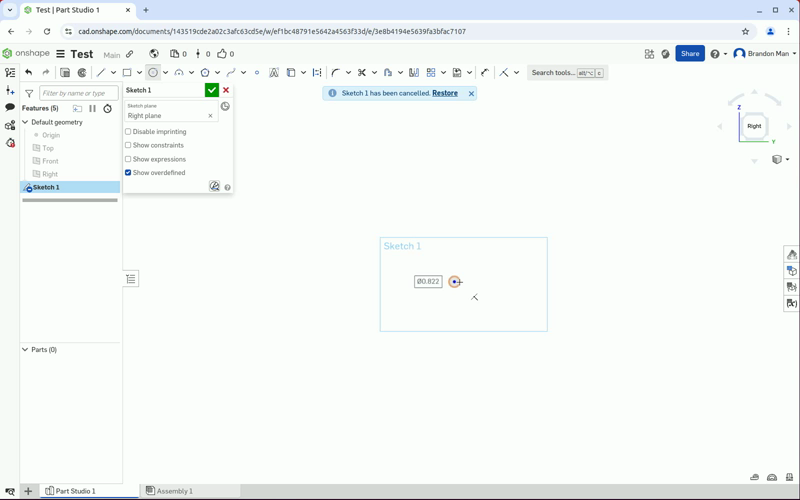
scroll(-6)
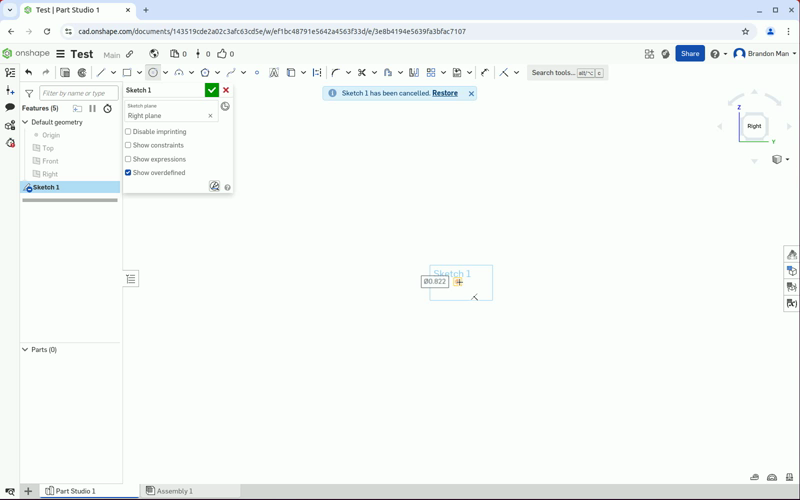
key(esc)
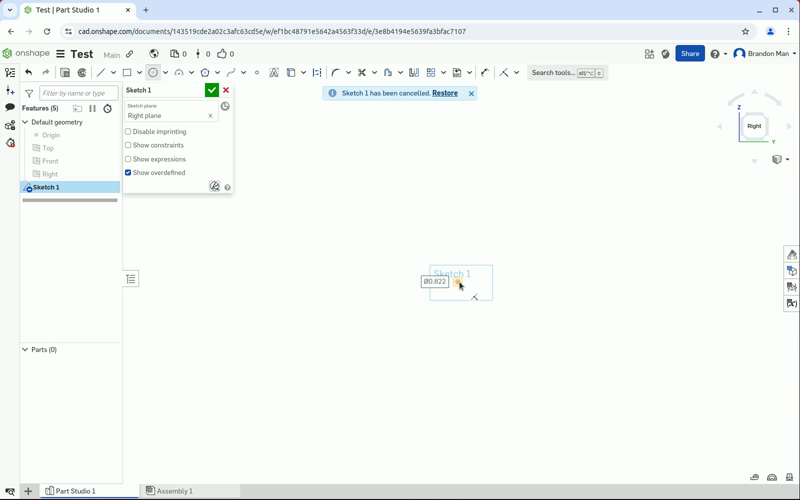
mouse_move(458, 282)
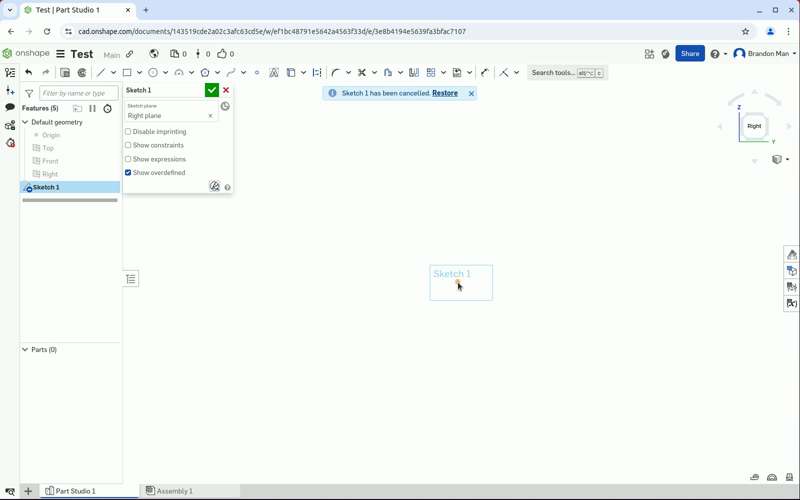
scroll(6)
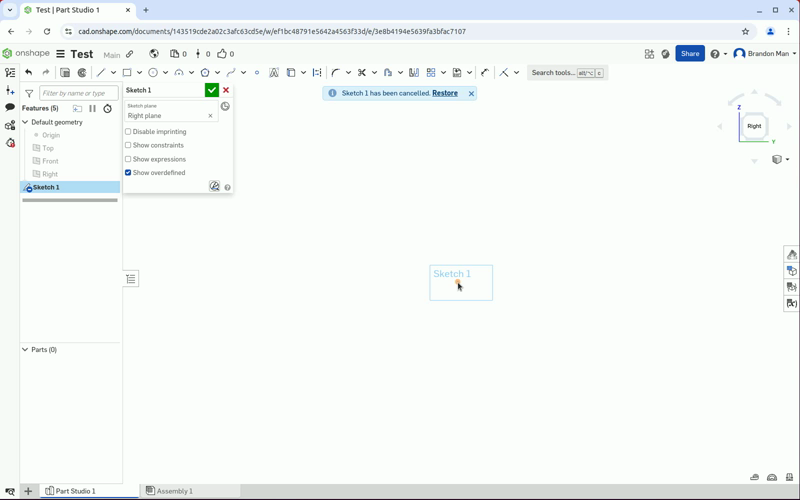
scroll(6)
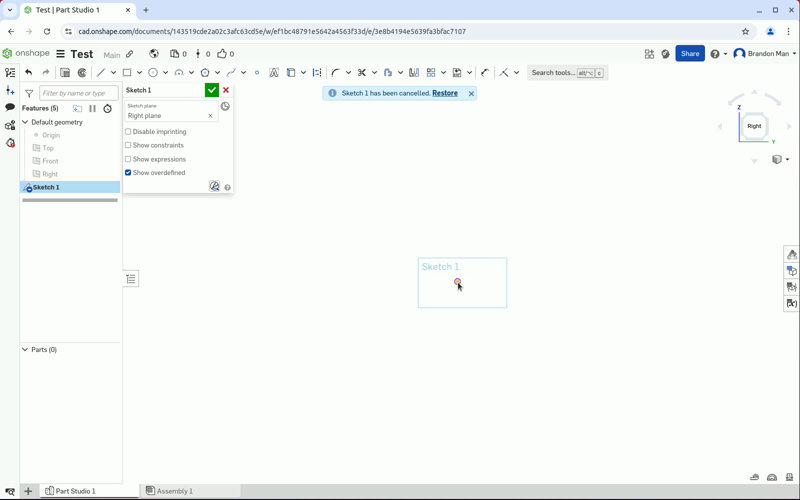
scroll(6)
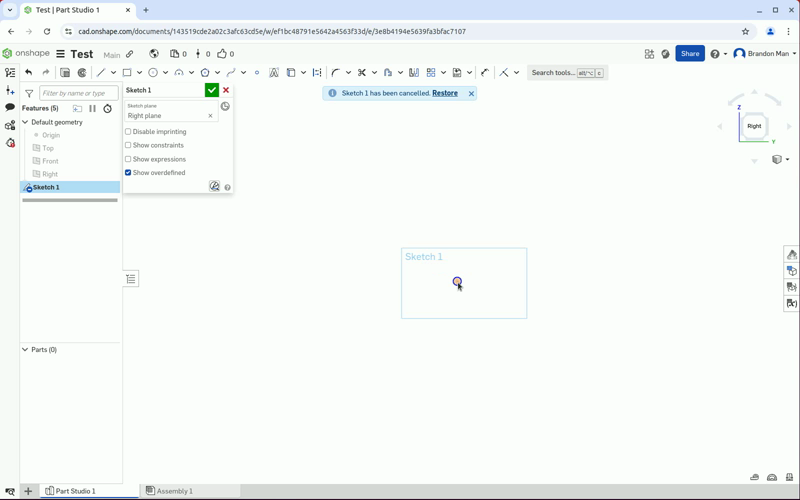
scroll(6)
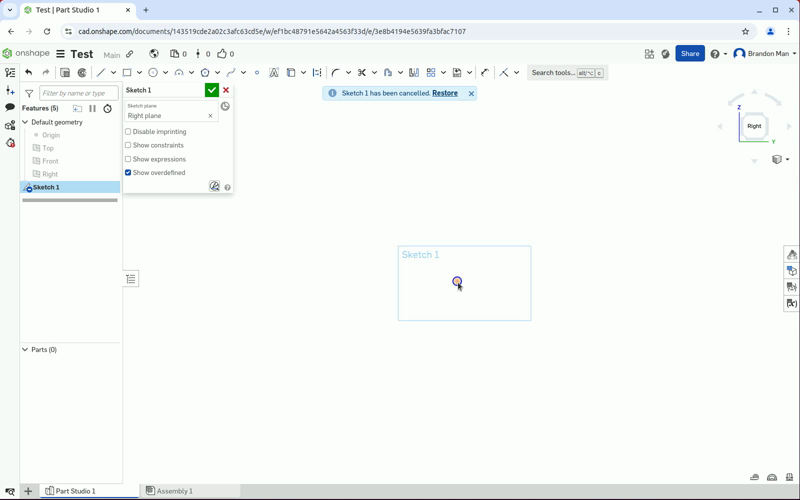
scroll(6)
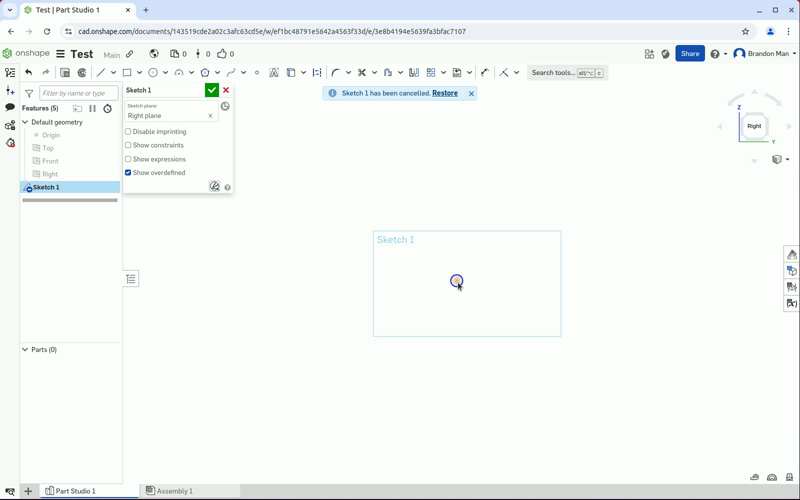
scroll(6)
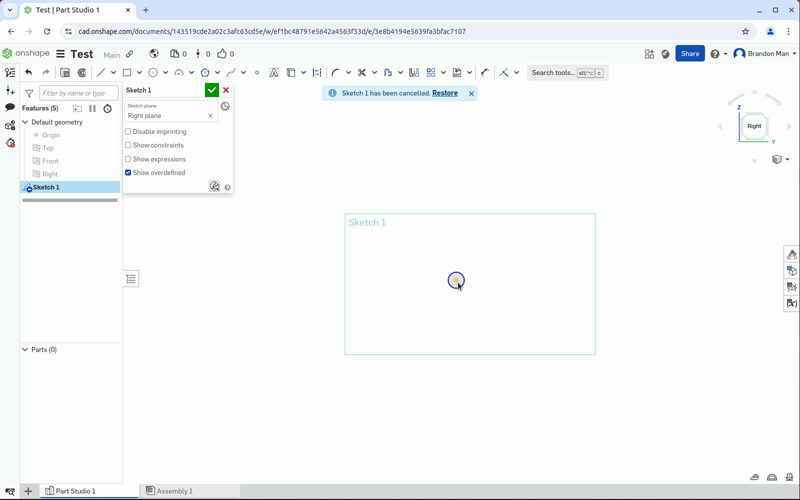
scroll(6)
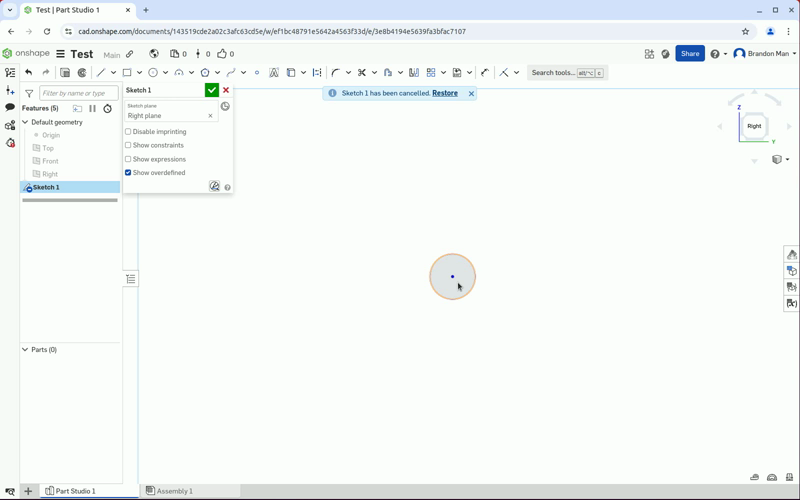
click(458, 282)
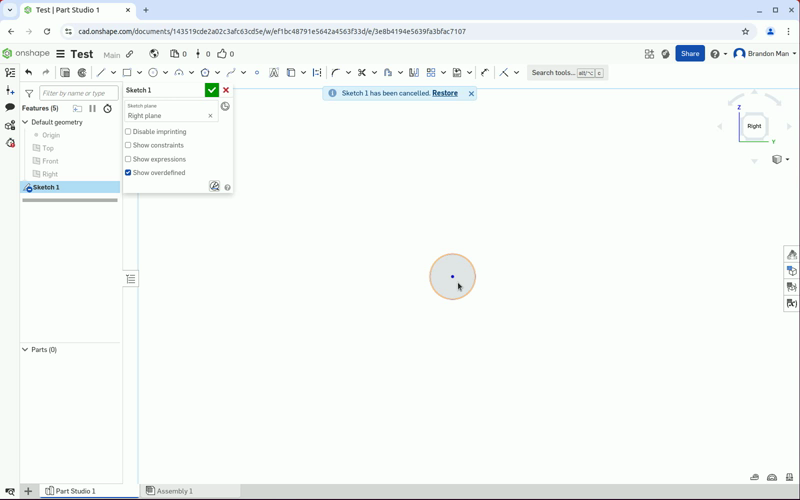
scroll(-6)
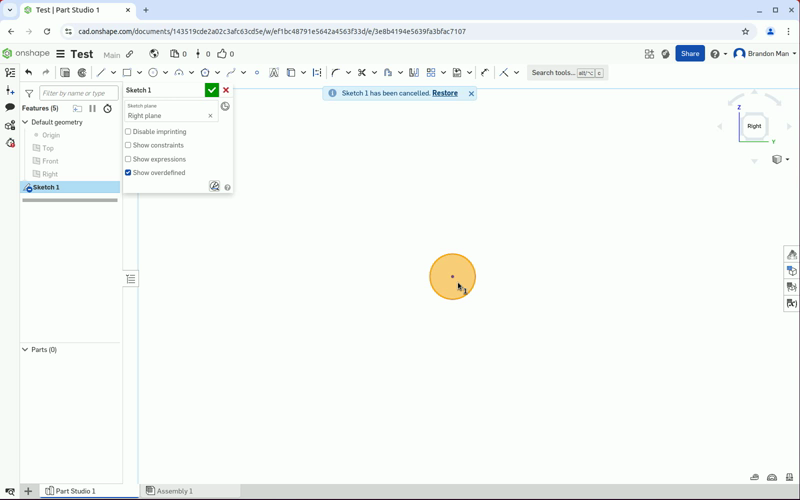
scroll(-6)
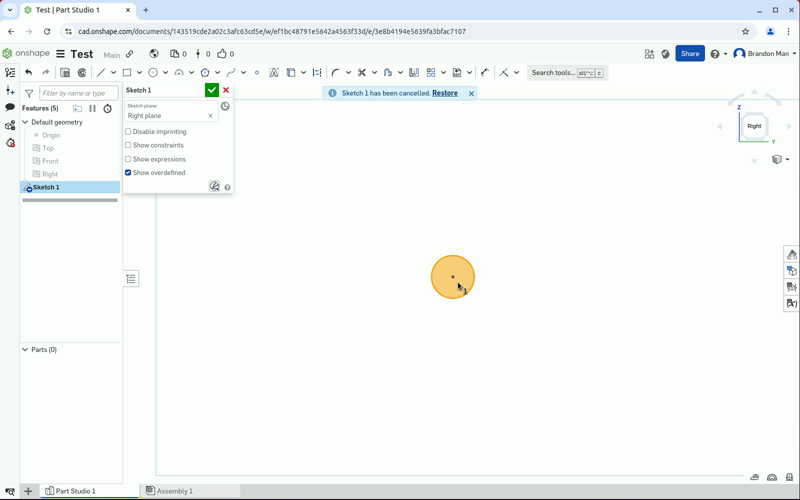
scroll(-6)
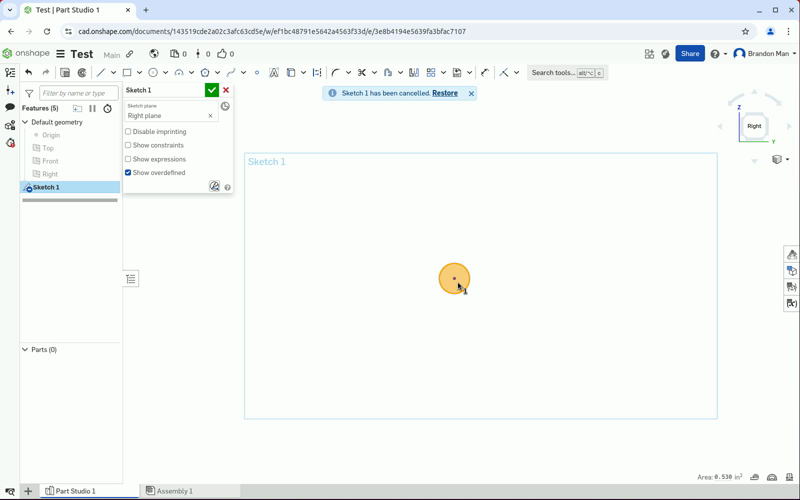
scroll(-6)
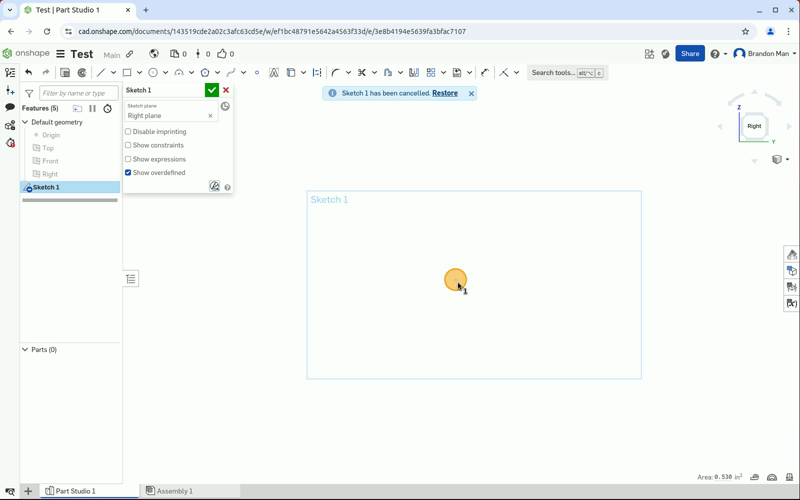
scroll(-6)
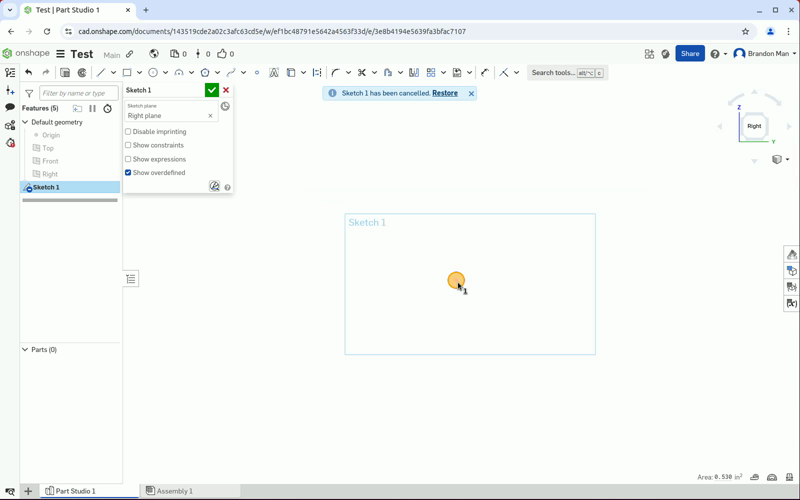
scroll(-6)
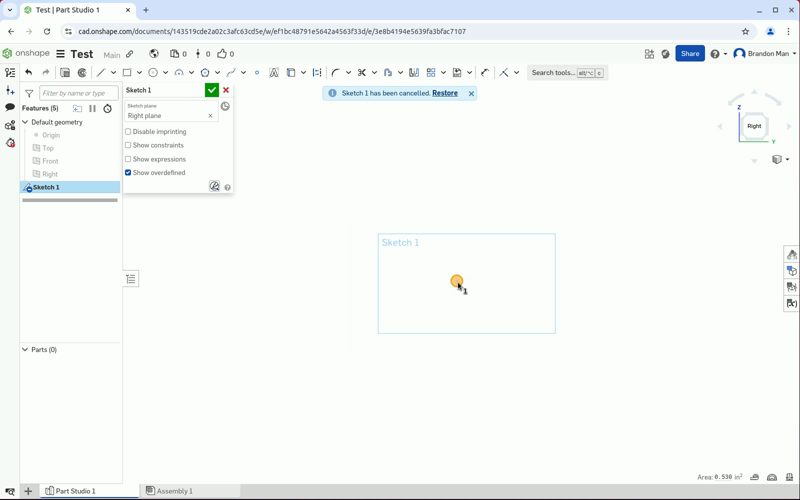
scroll(-6)
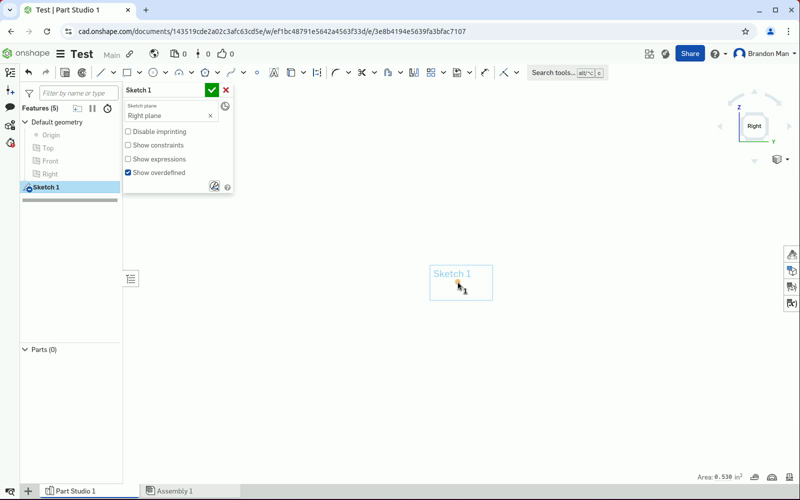
mouse_move(73, 352)
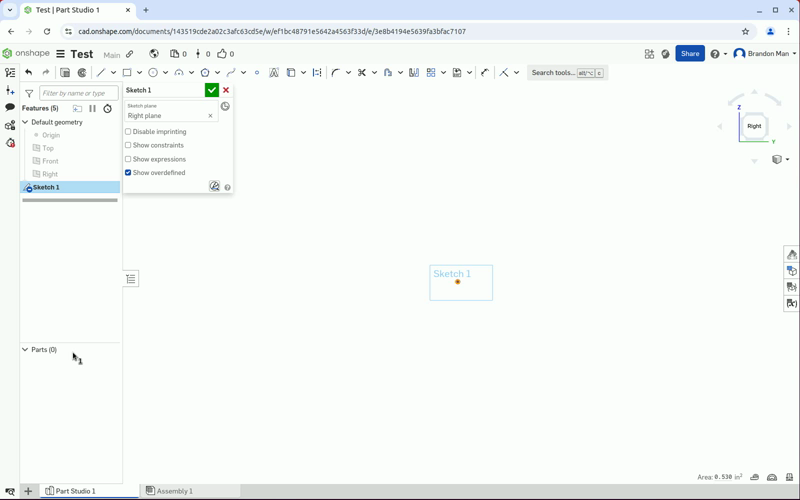
key(shift+y)
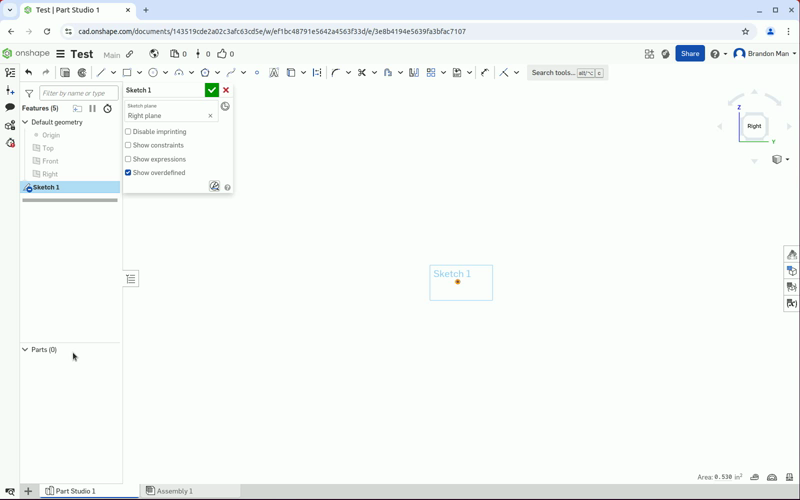
key(shift+e)
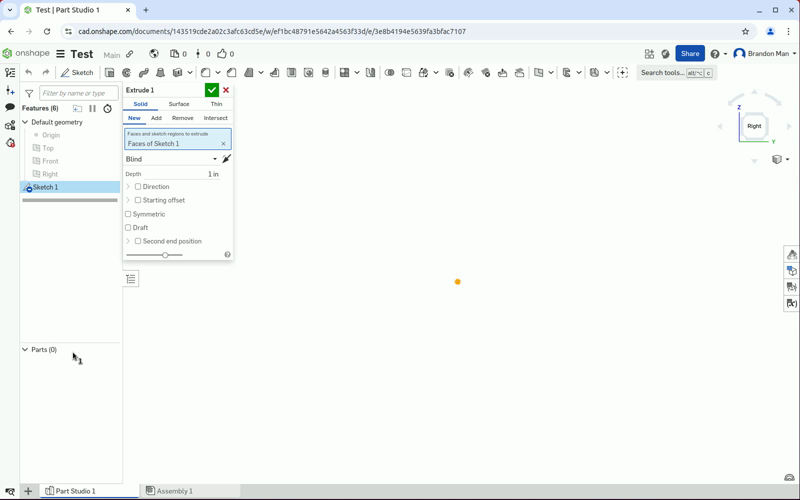
mouse_move(143, 106)
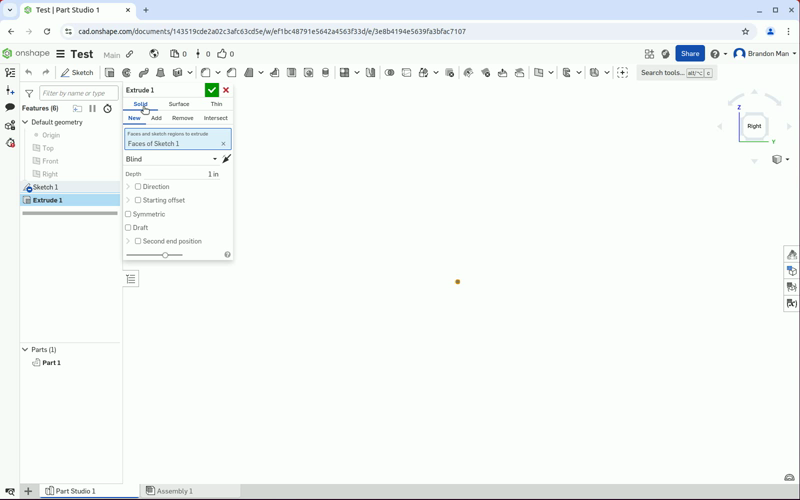
click(143, 106)
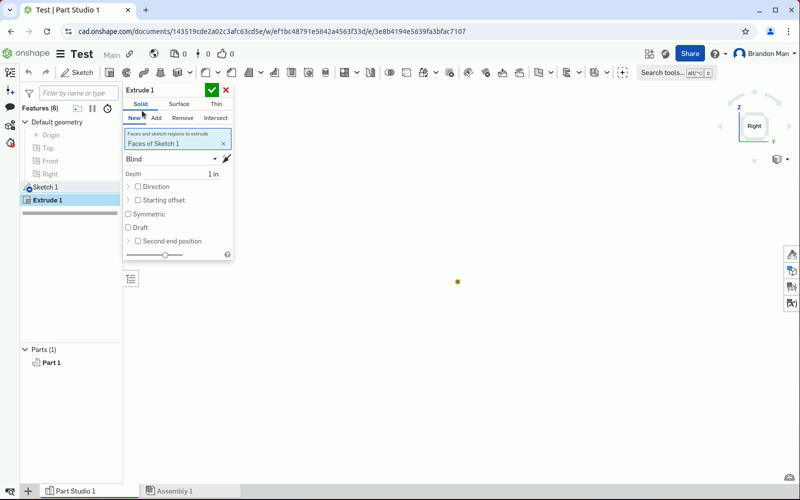
mouse_move(137, 120)
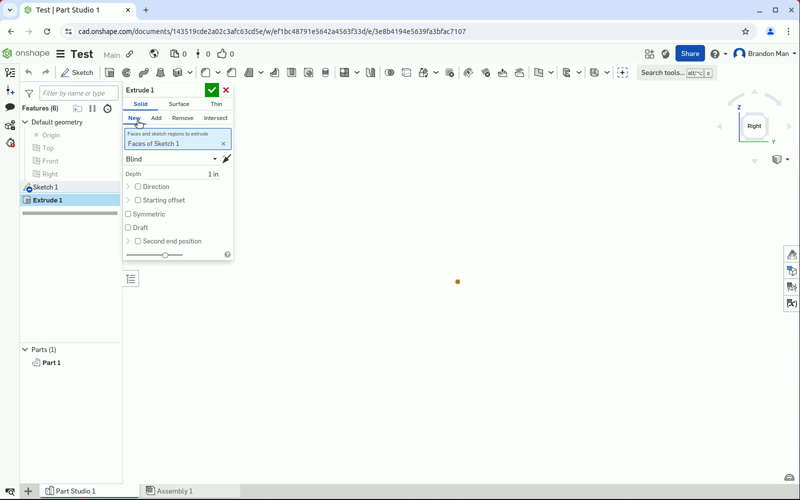
click(137, 120)
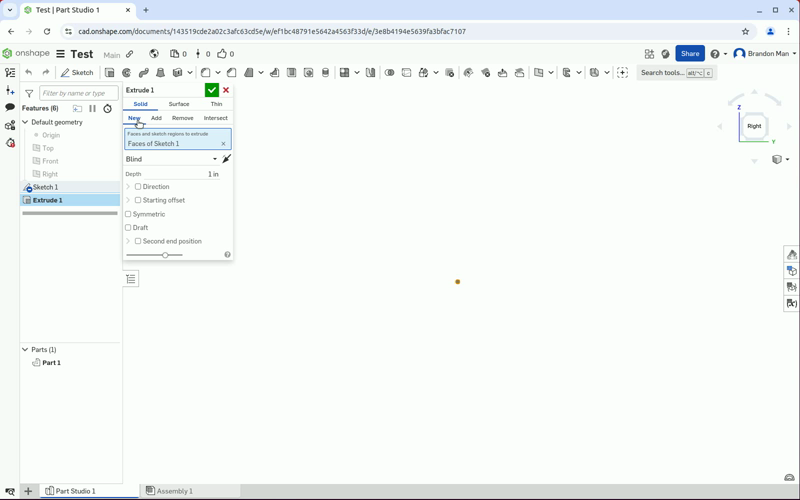
key(tab, 4)
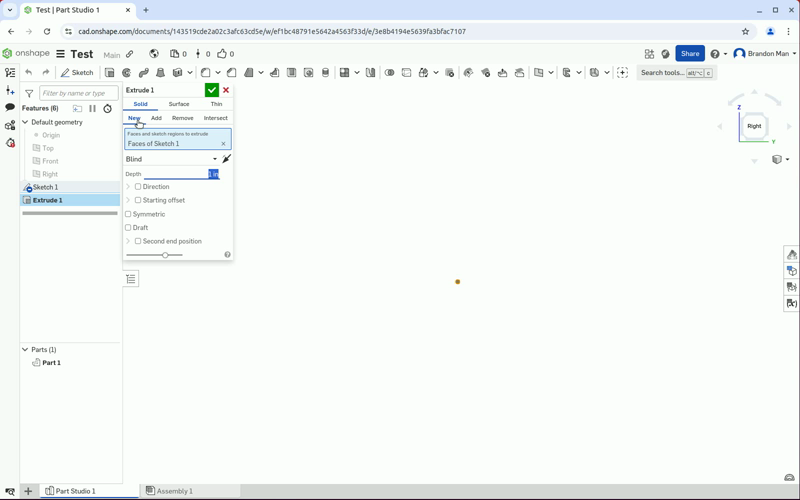
text(23.108)
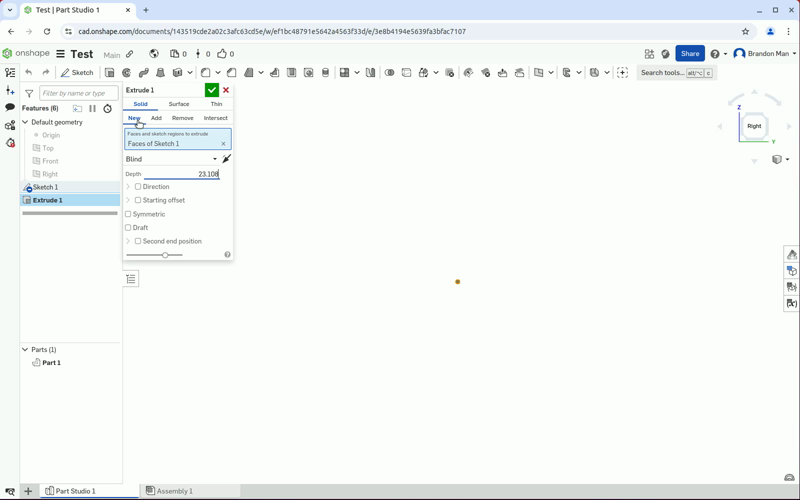
key(enter)
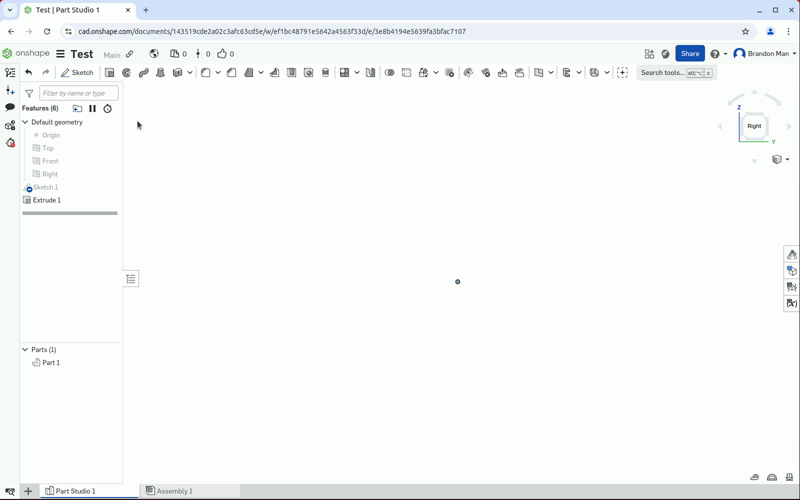
key(shift+h)
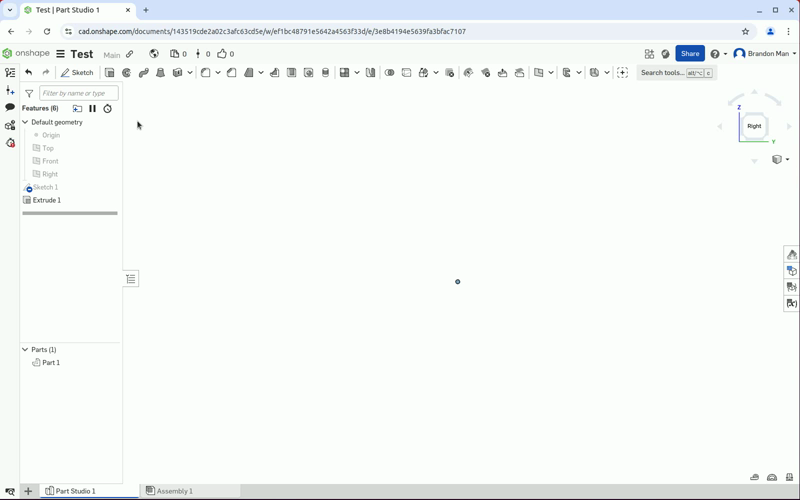
key(shift+h)
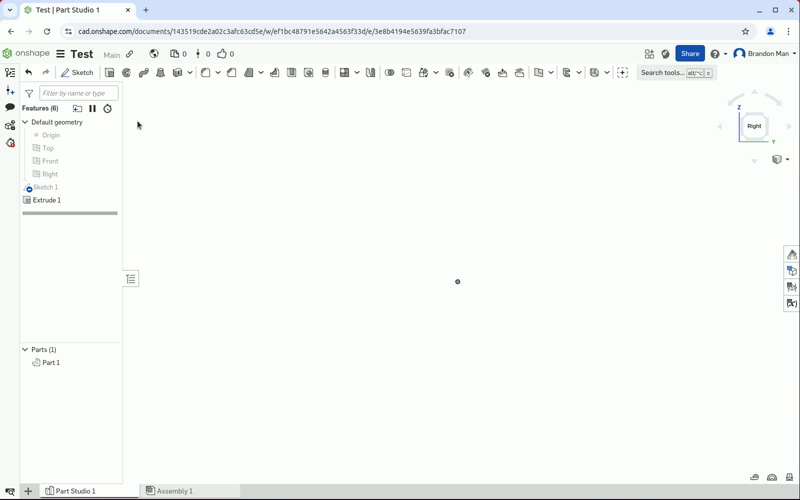
mouse_move(73, 189)
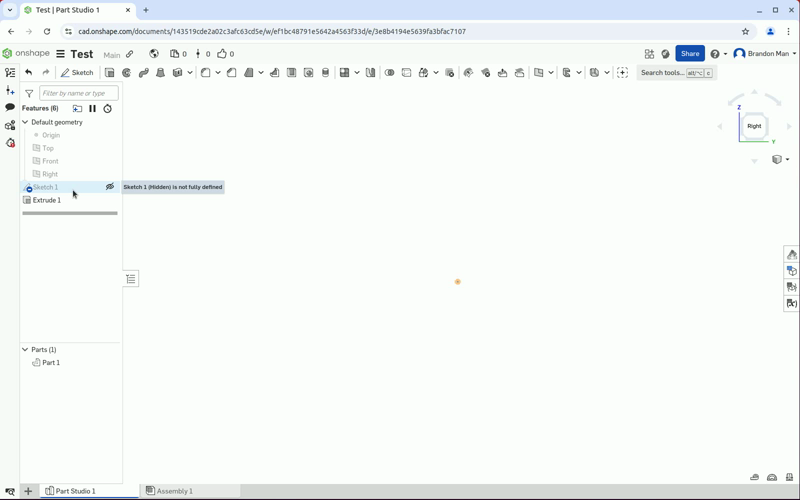
click(73, 189)
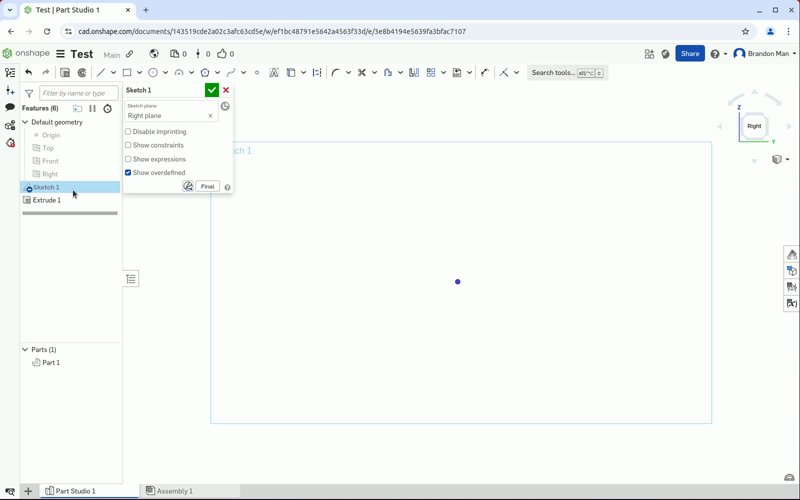
mouse_move(229, 92)
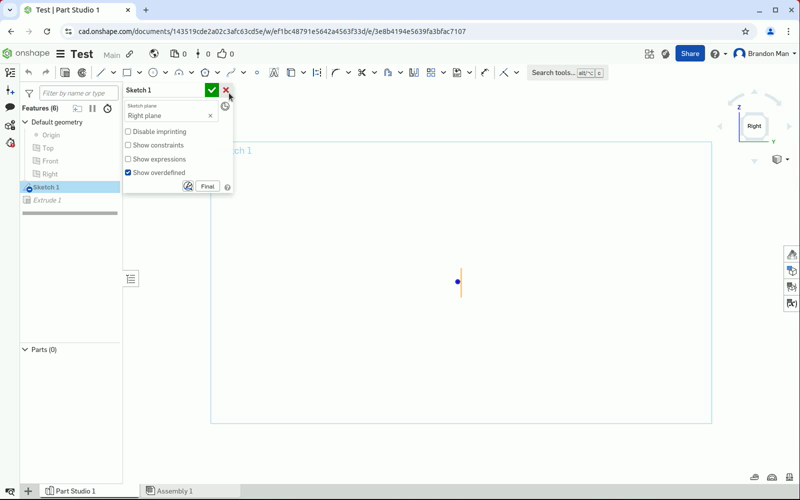
click(229, 92)
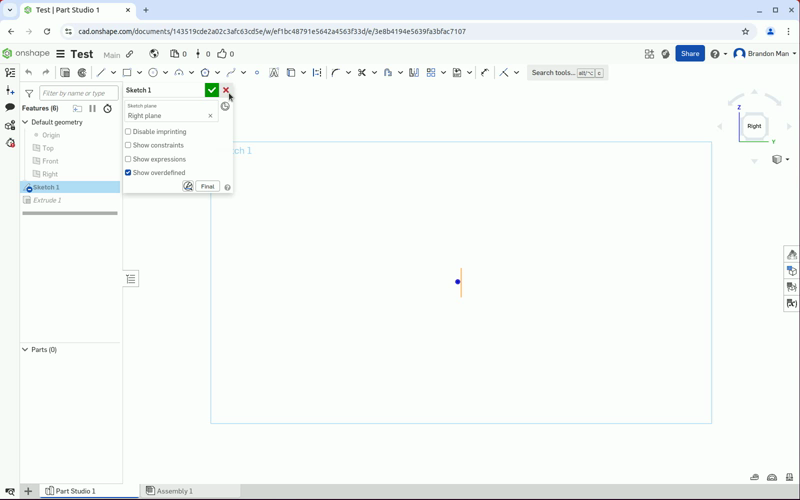
key(shift+s)
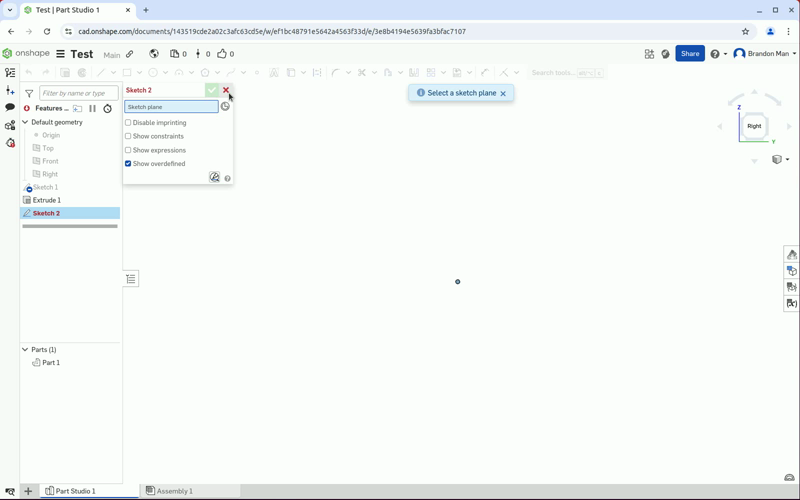
mouse_move(73, 176)
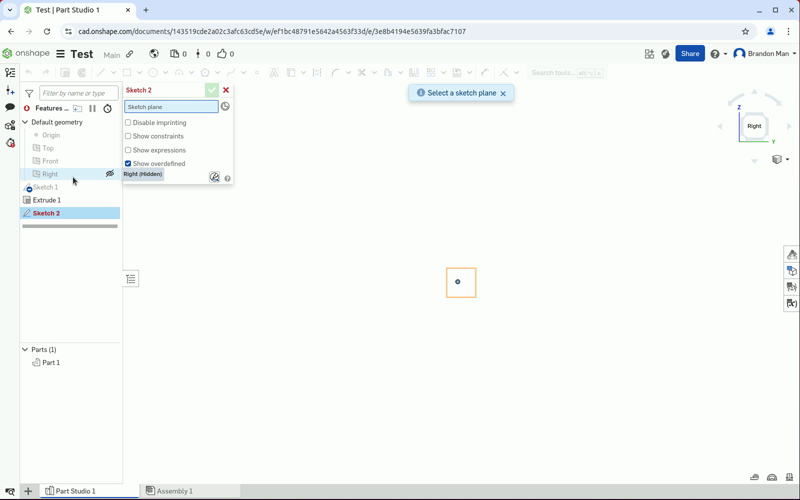
click(73, 176)
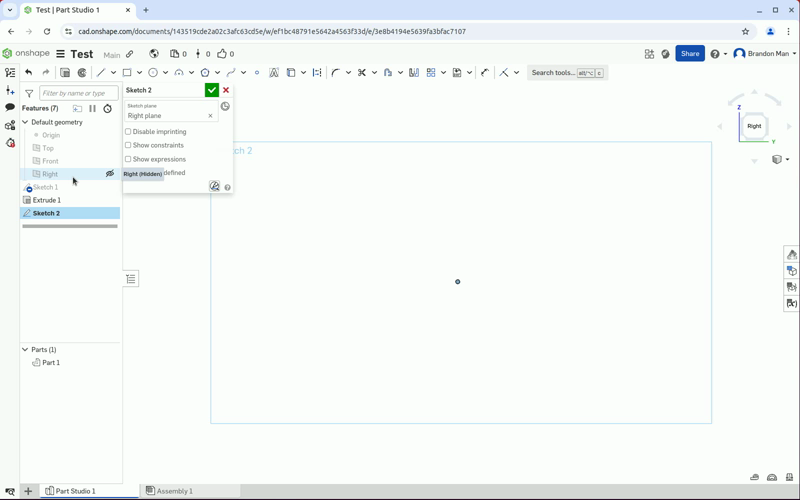
mouse_move(73, 352)
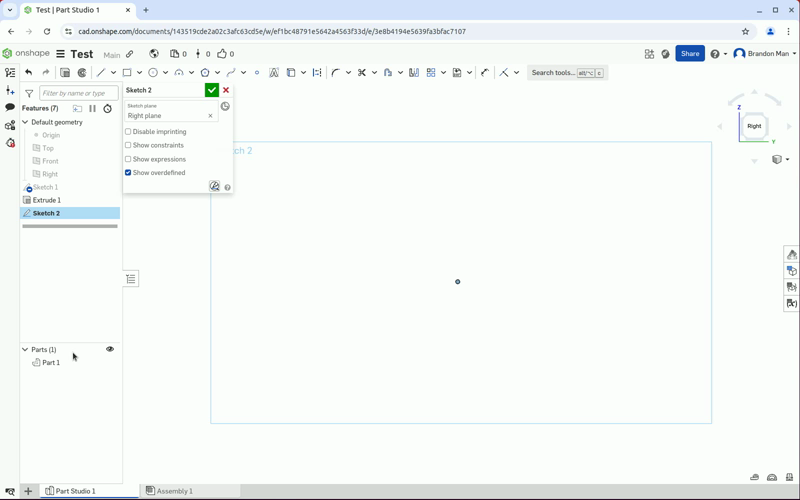
key(y)
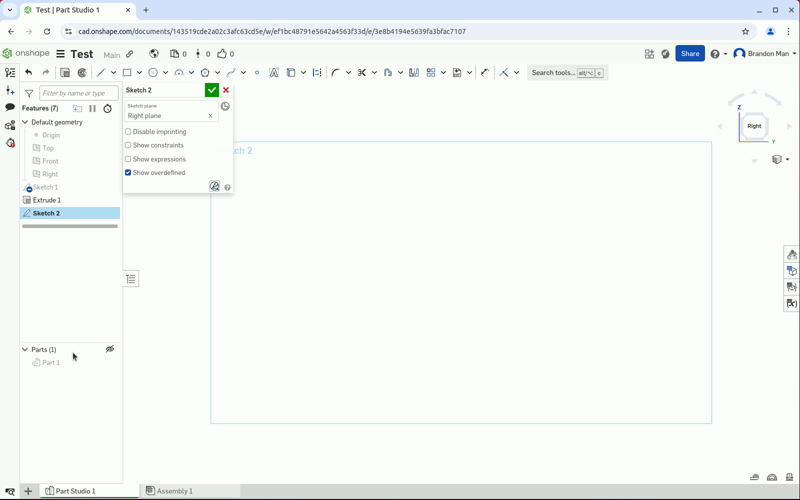
key(c)
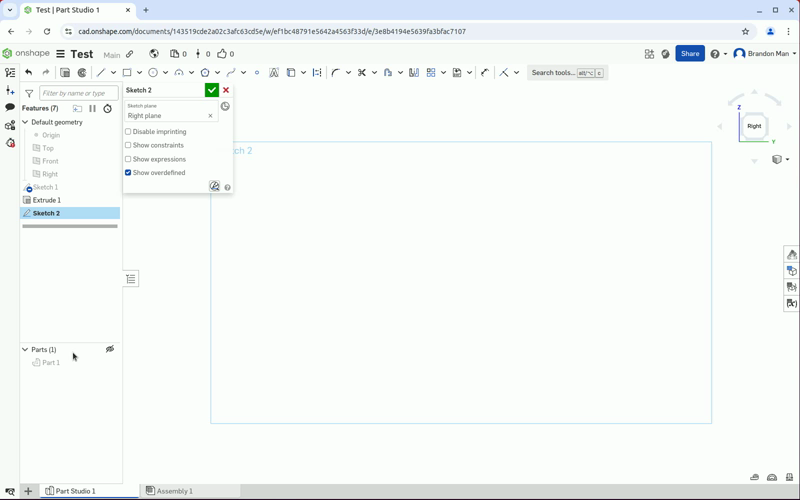
key_down(shift)
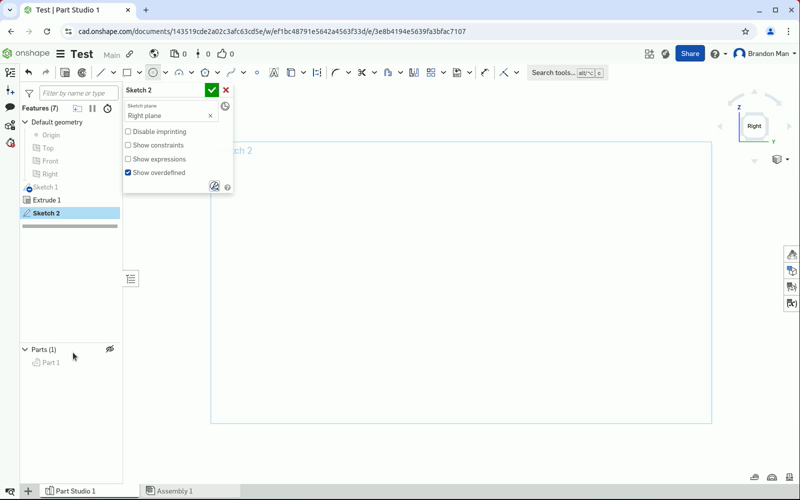
mouse_move(460, 281)
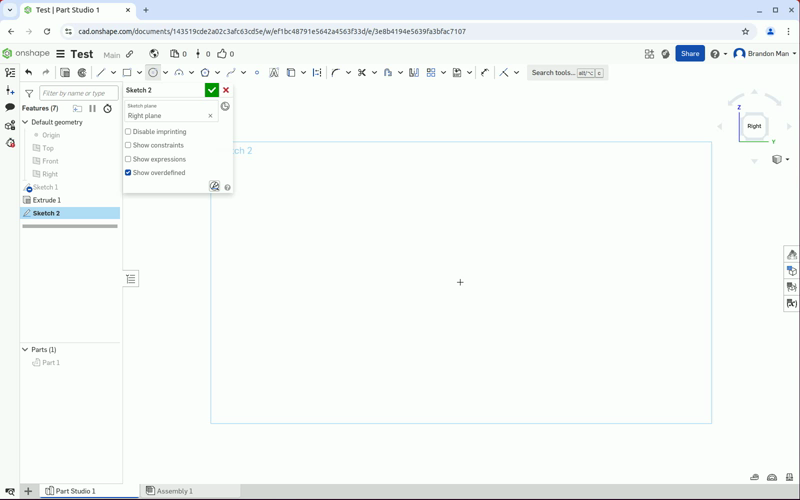
click(460, 281)
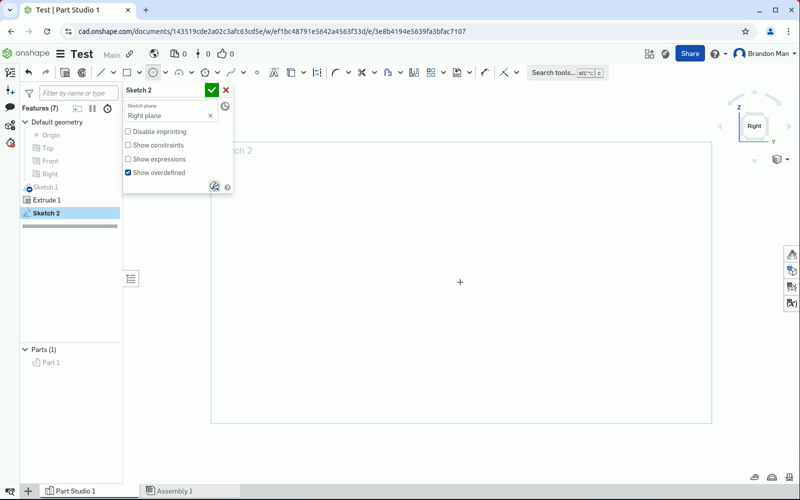
key_up(shift)
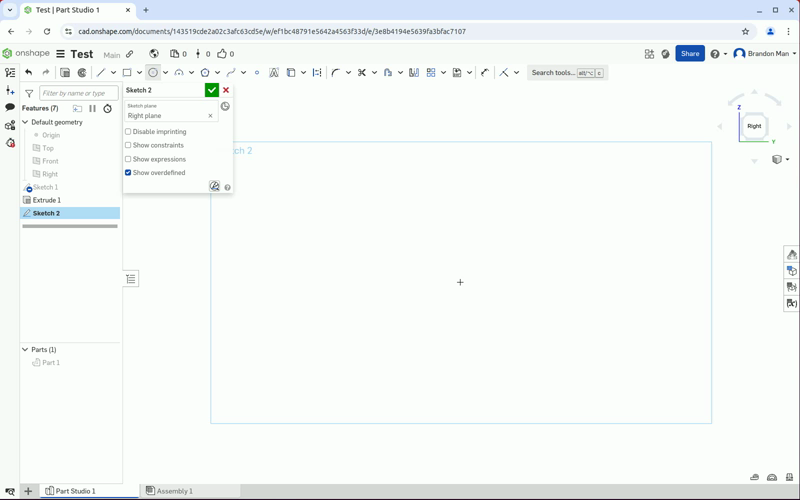
mouse_move(461, 281)
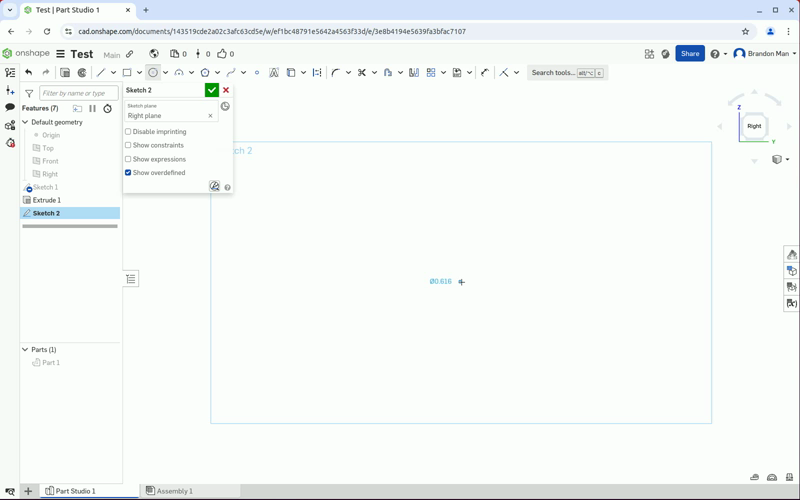
scroll(6)
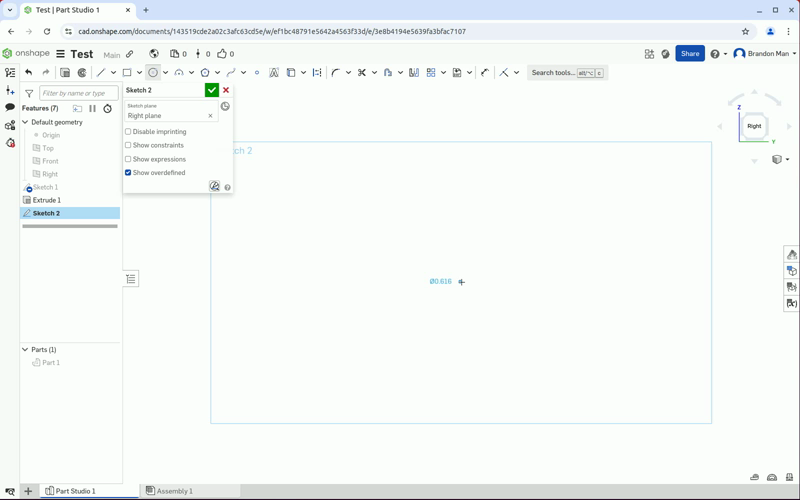
scroll(6)
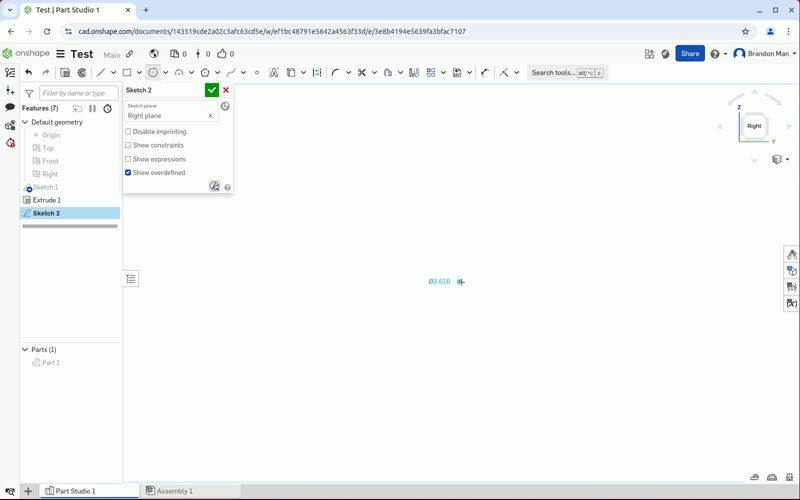
scroll(6)
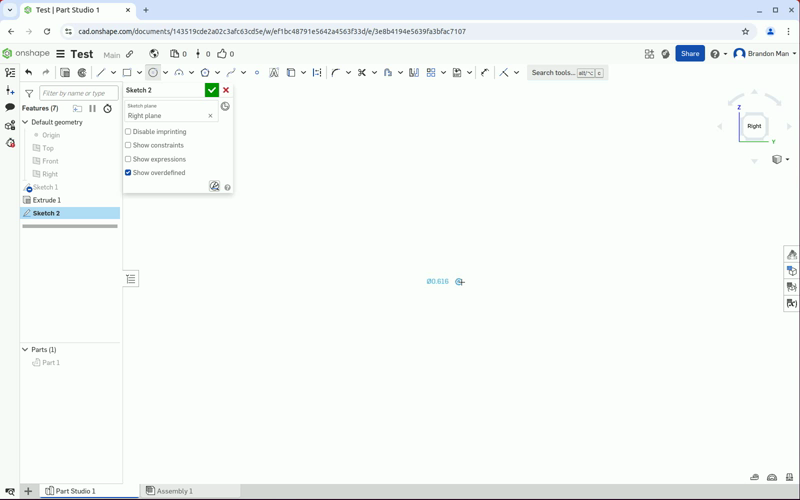
scroll(6)
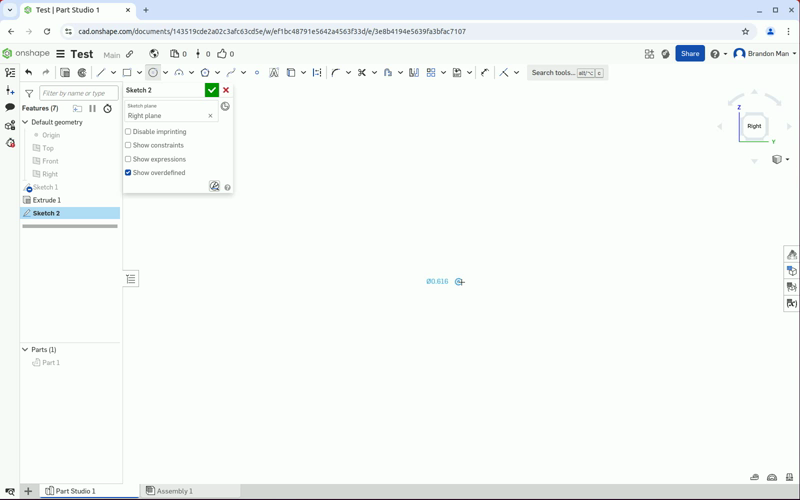
scroll(6)
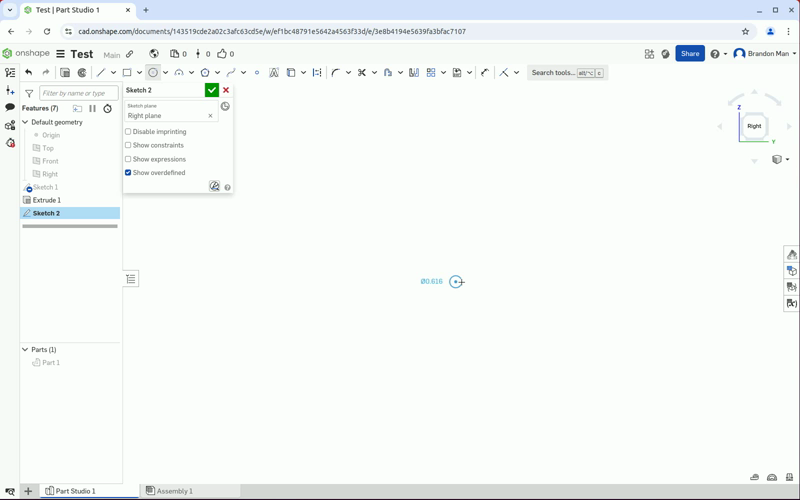
scroll(6)
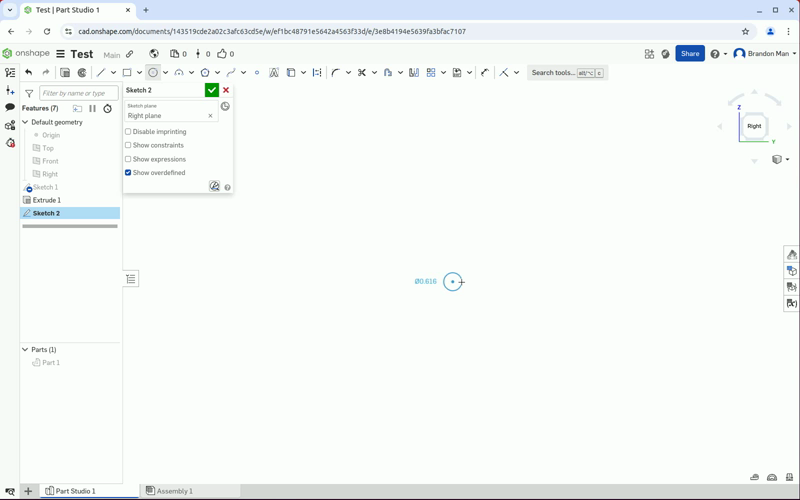
scroll(6)
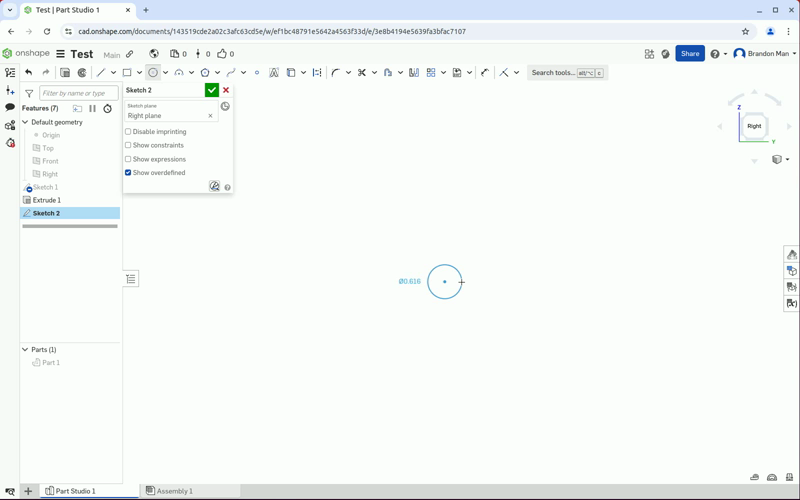
click(461, 281)
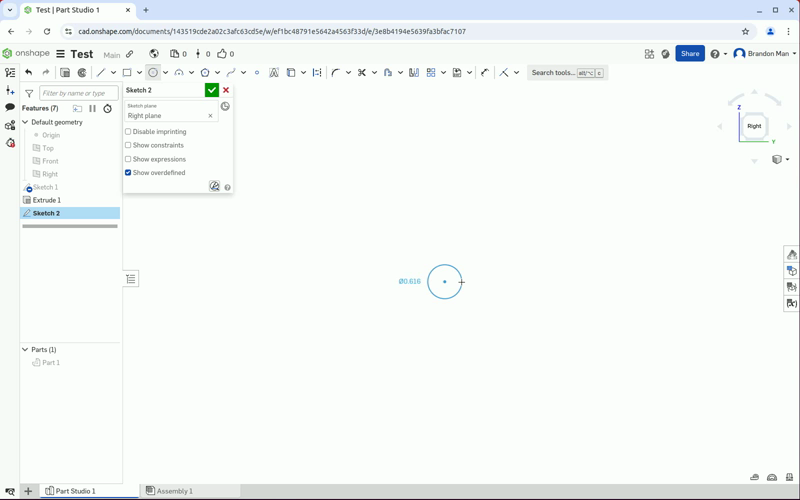
scroll(-6)
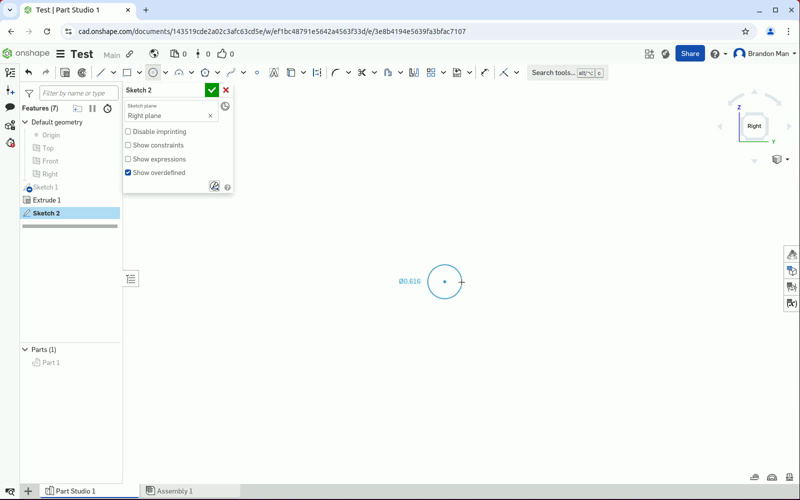
scroll(-6)
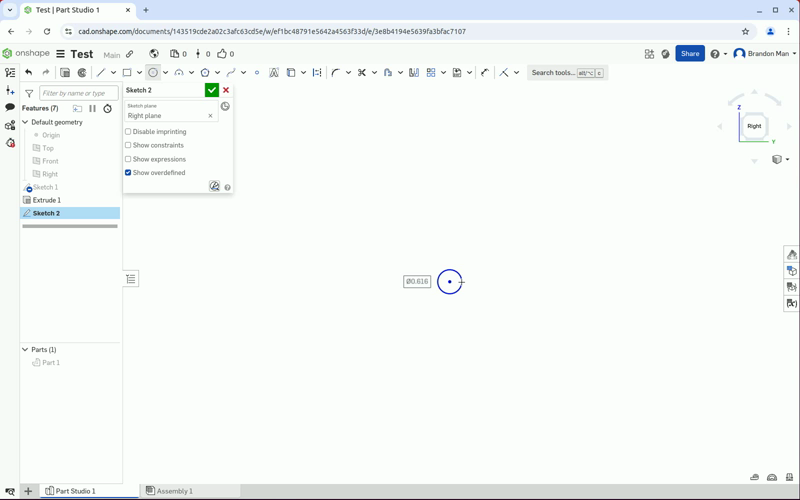
scroll(-6)
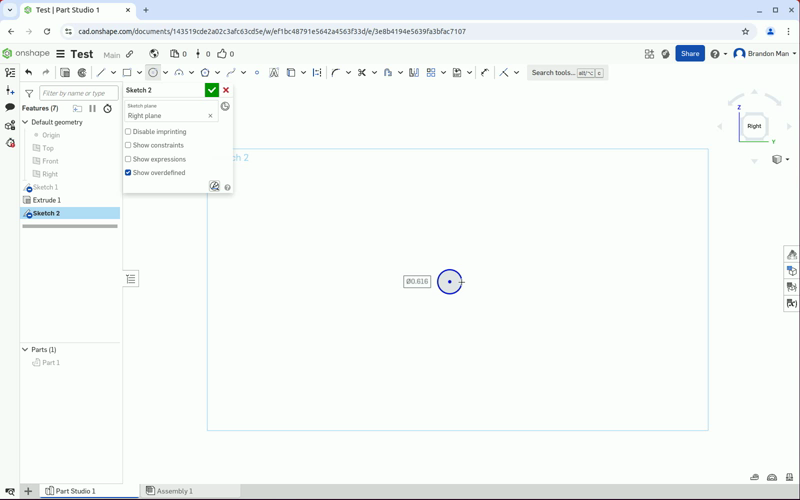
scroll(-6)
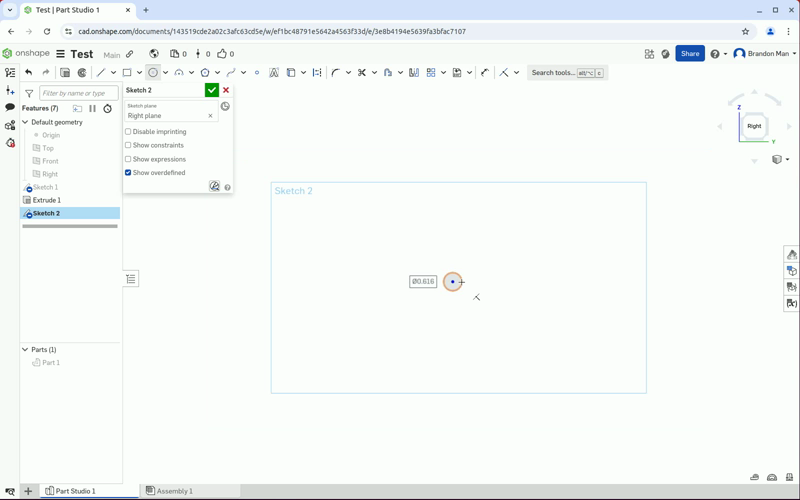
scroll(-6)
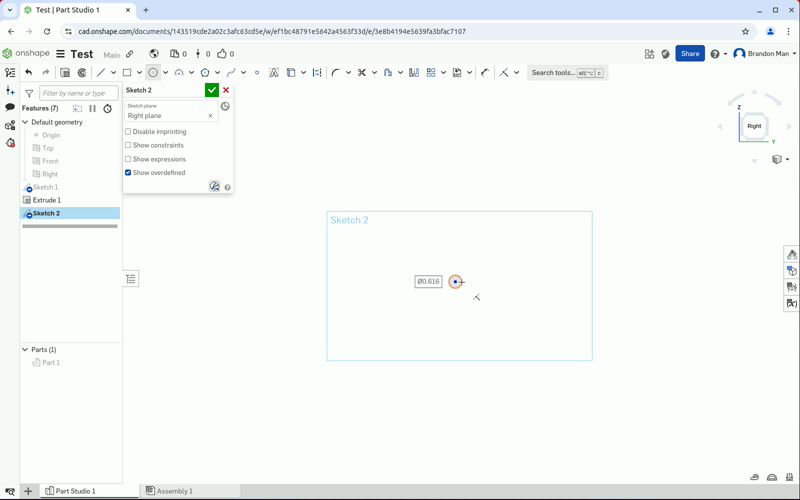
scroll(-6)
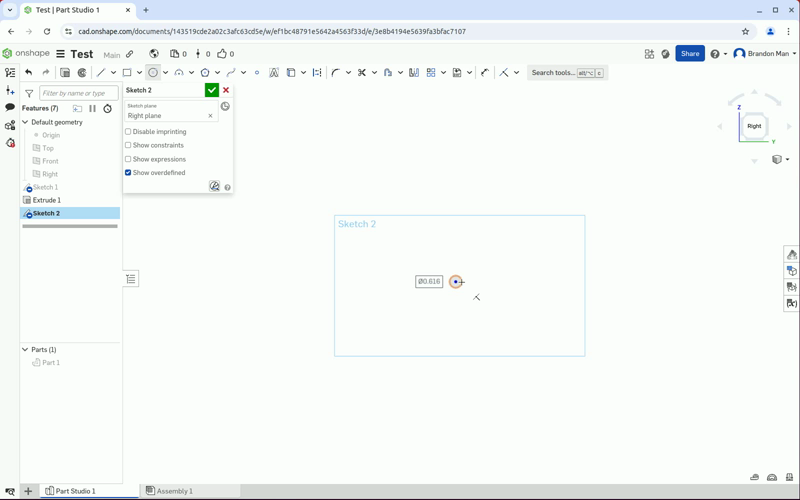
scroll(-6)
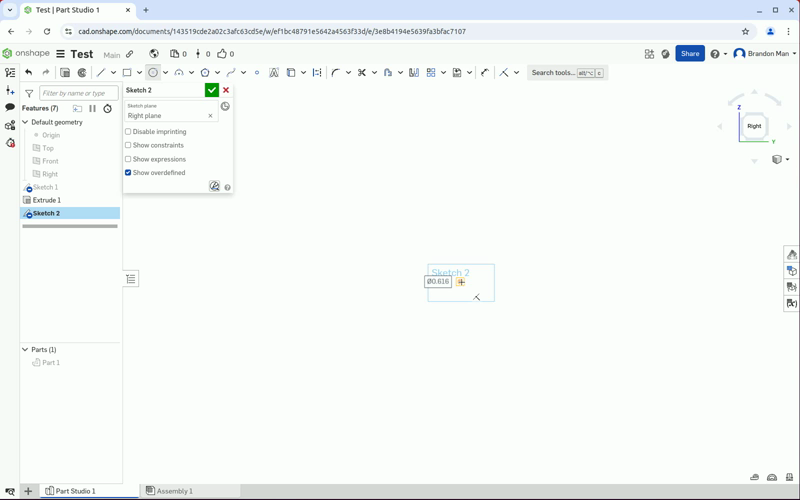
key(esc)
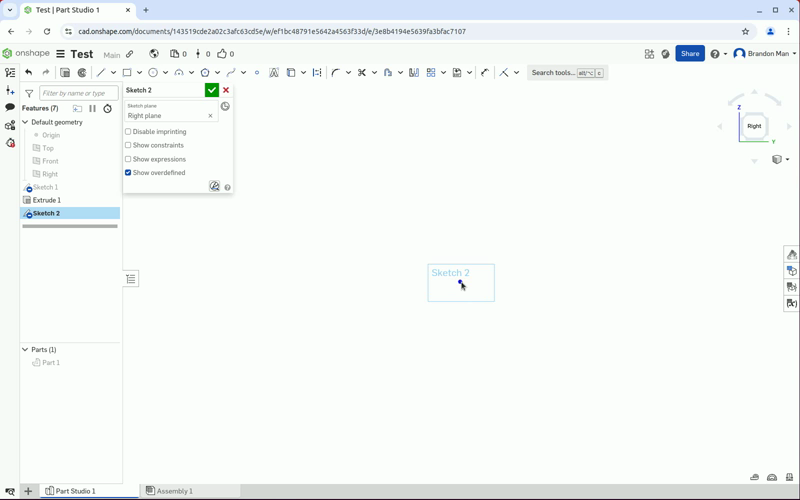
mouse_move(458, 282)
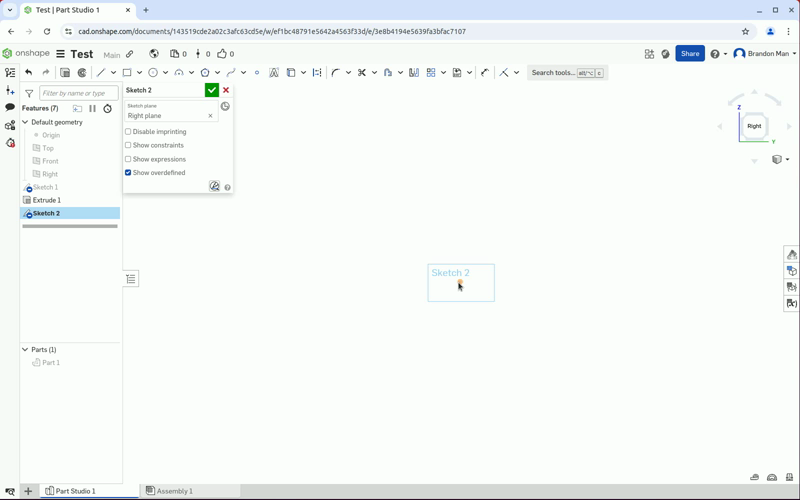
scroll(6)
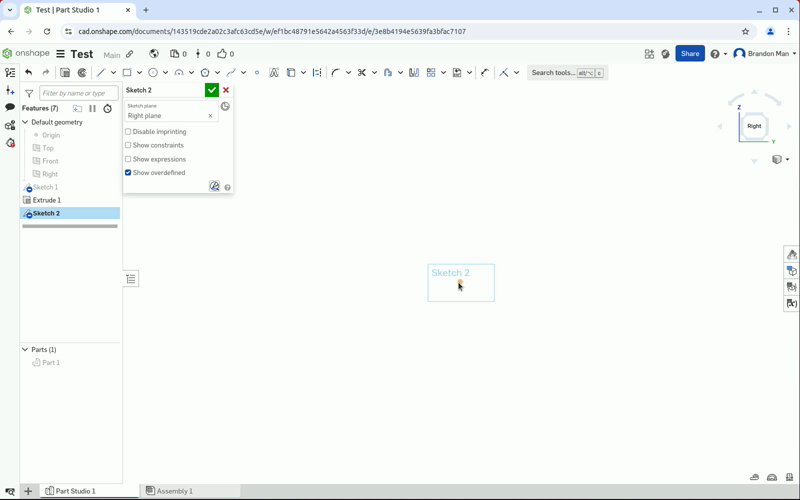
scroll(6)
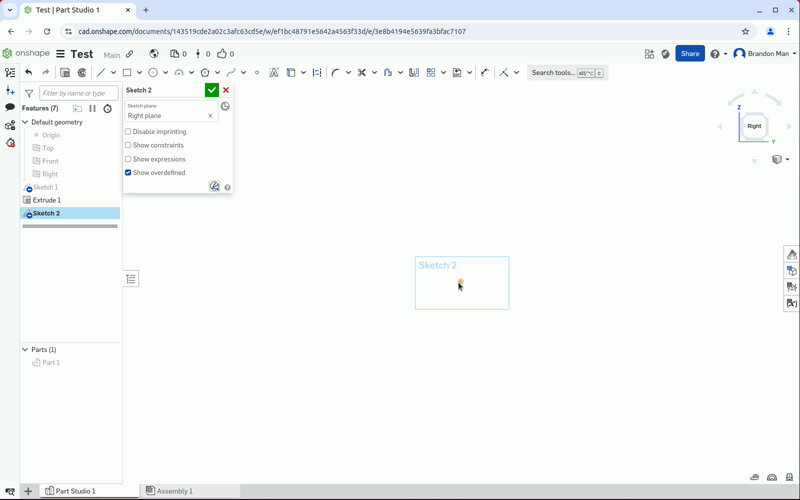
scroll(6)
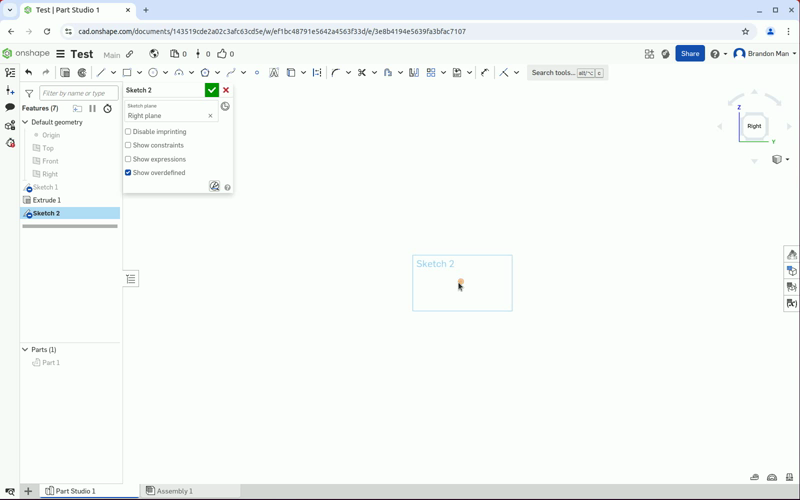
scroll(6)
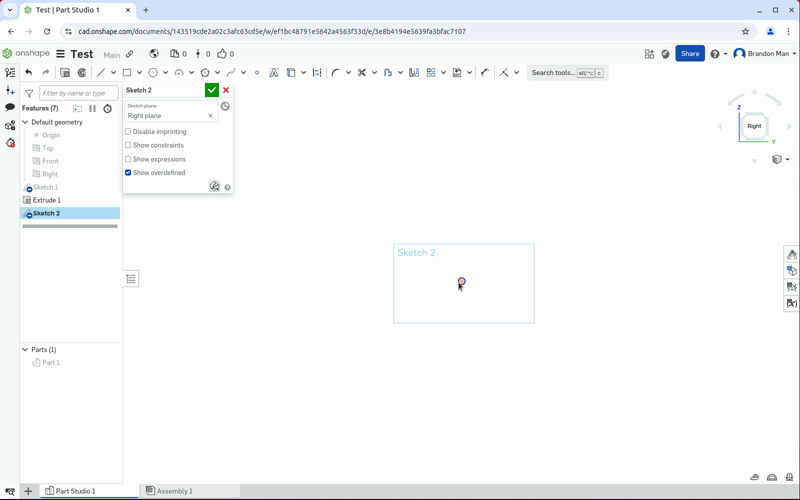
scroll(6)
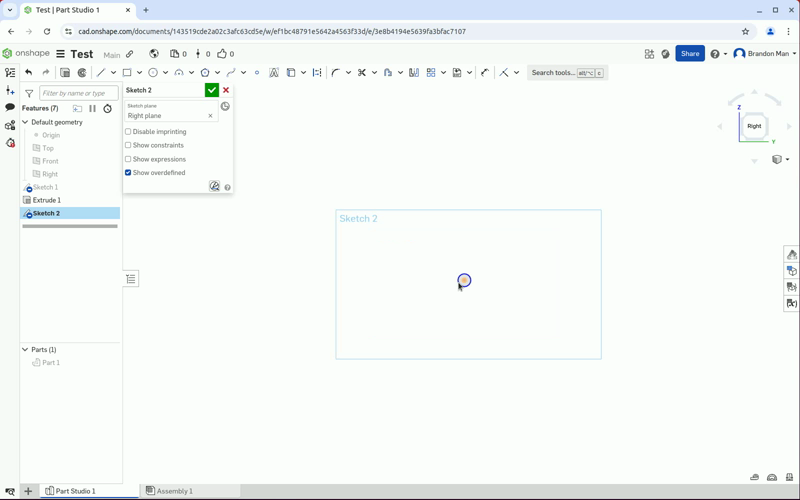
scroll(6)
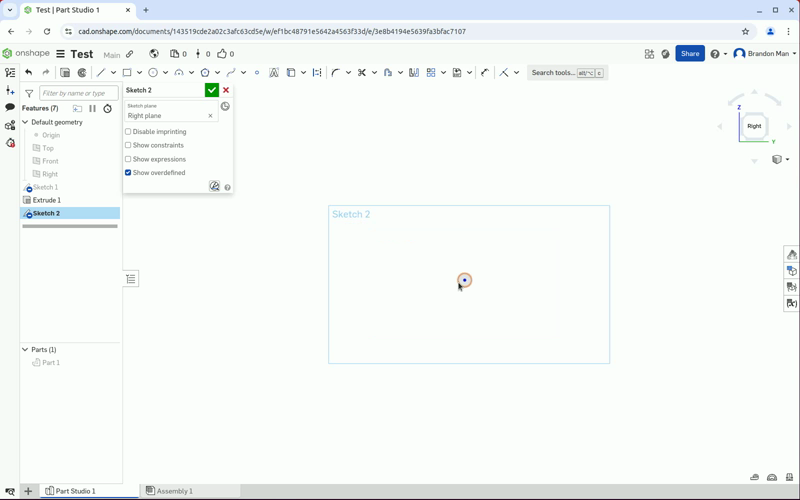
scroll(6)
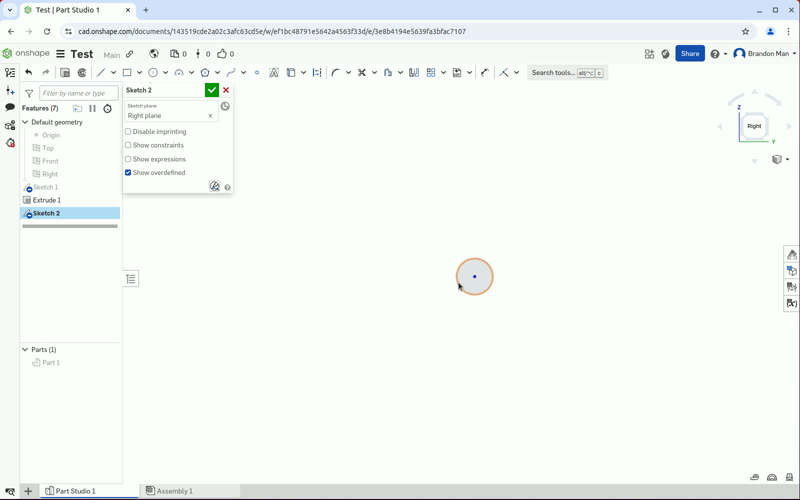
click(458, 282)
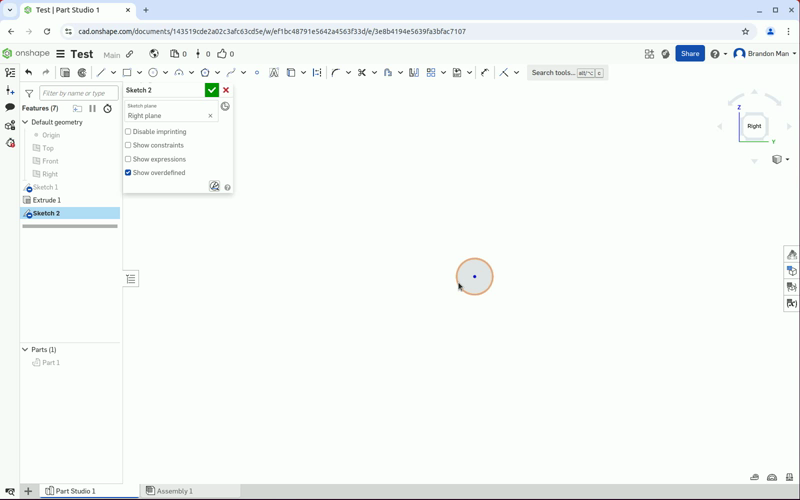
scroll(-6)
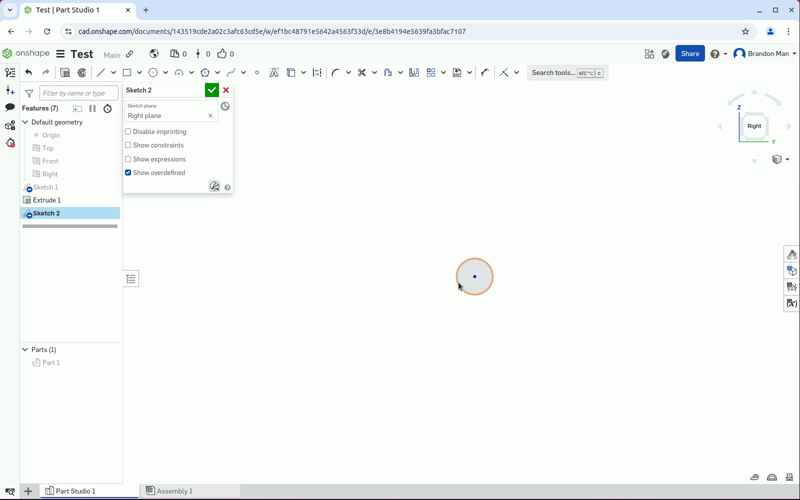
scroll(-6)
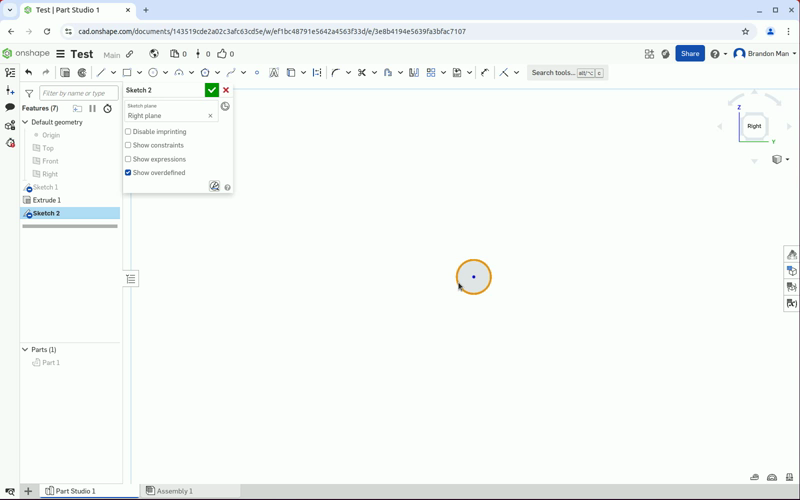
scroll(-6)
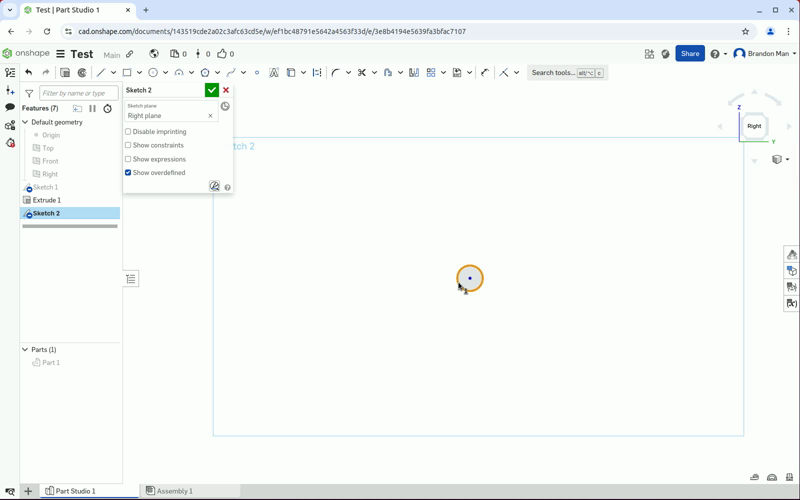
scroll(-6)
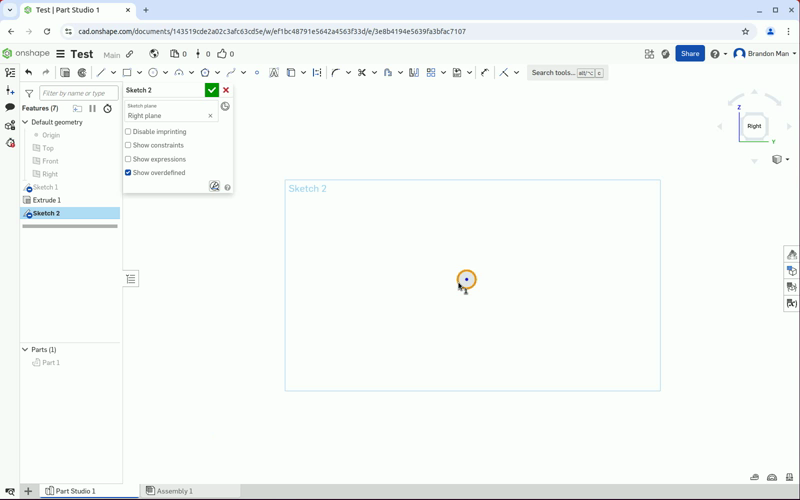
scroll(-6)
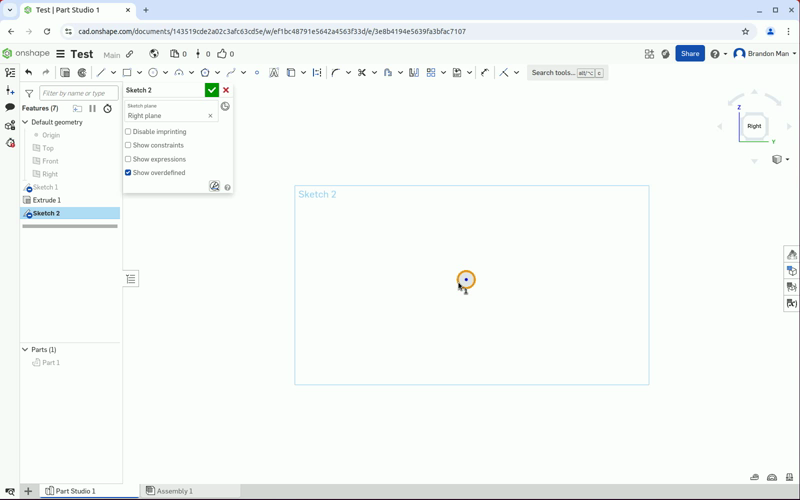
scroll(-6)
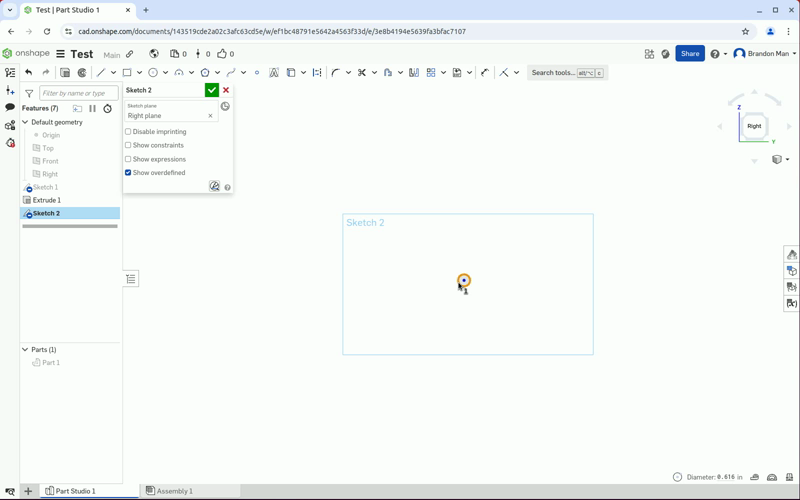
scroll(-6)
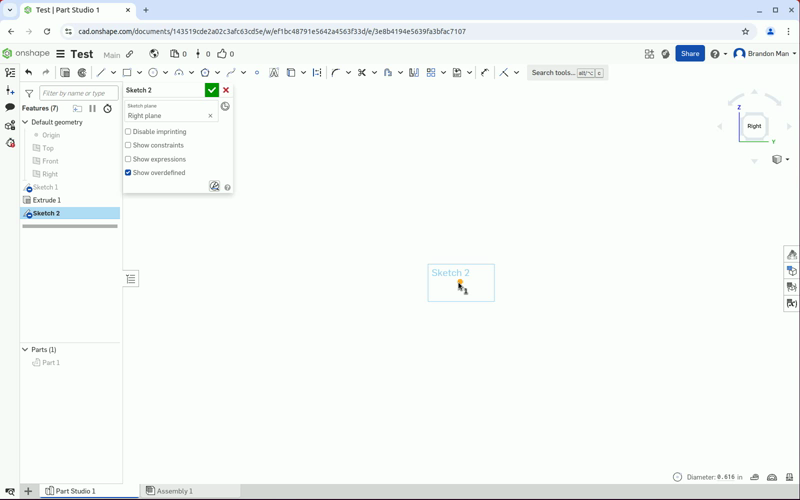
mouse_move(73, 352)
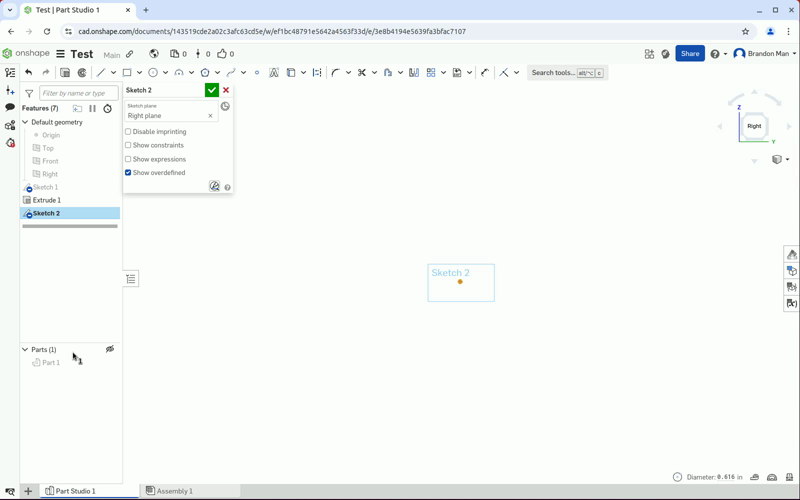
key(shift+y)
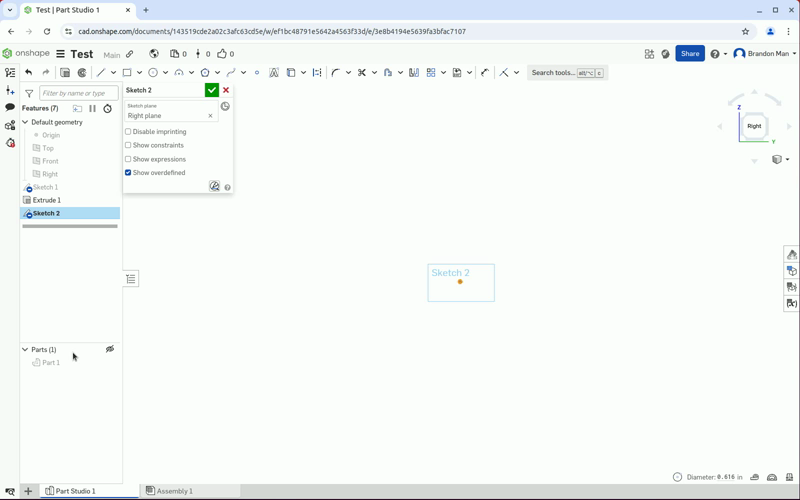
key(shift+e)
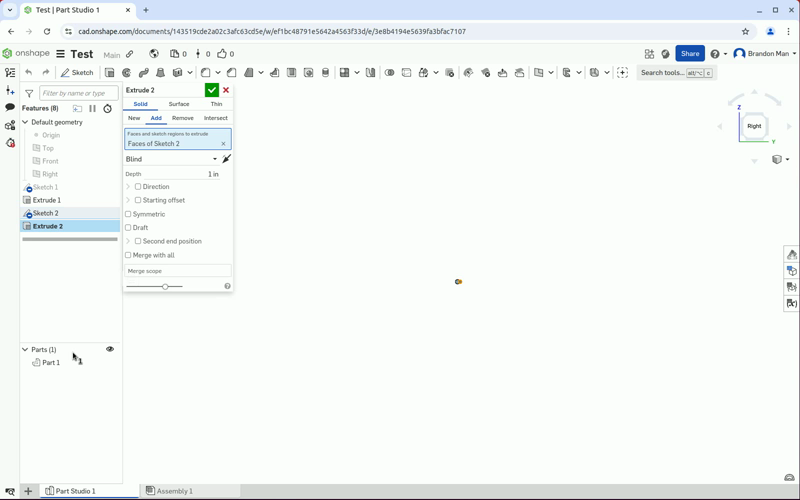
mouse_move(143, 106)
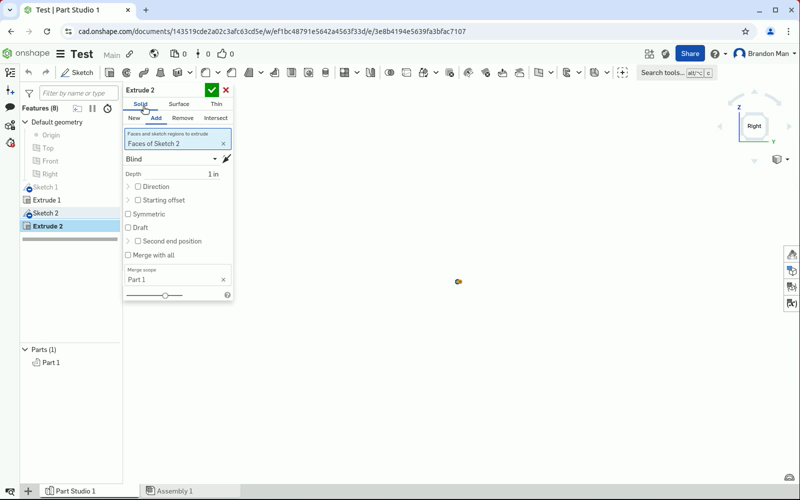
click(143, 106)
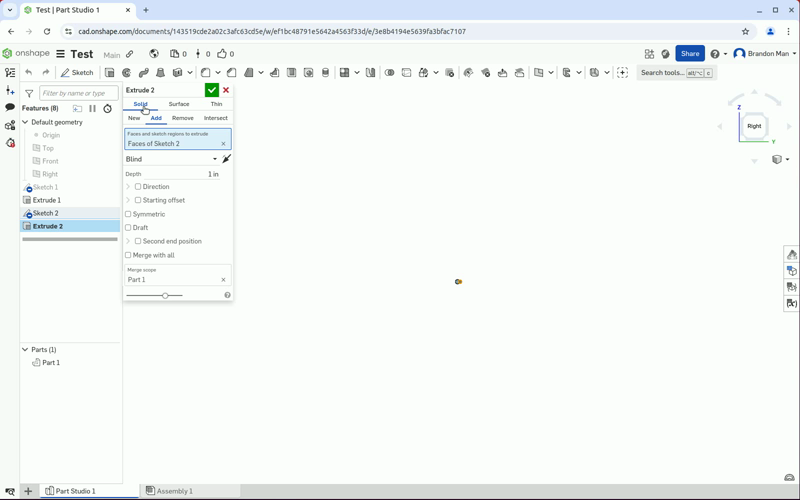
mouse_move(137, 120)
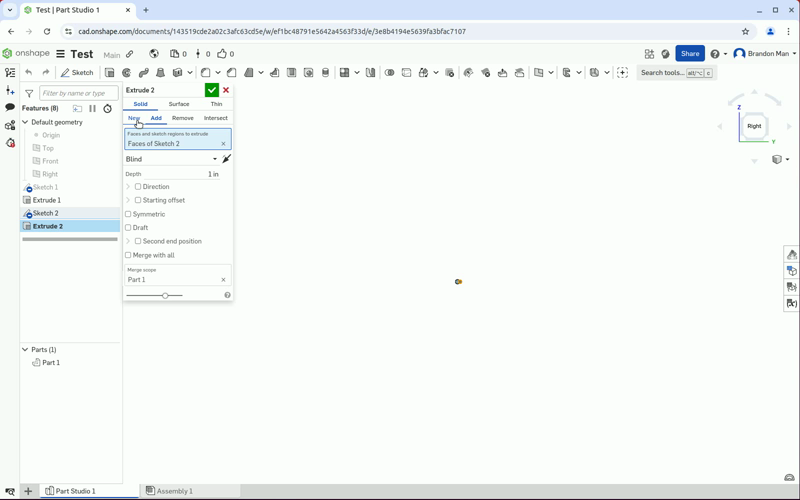
click(137, 120)
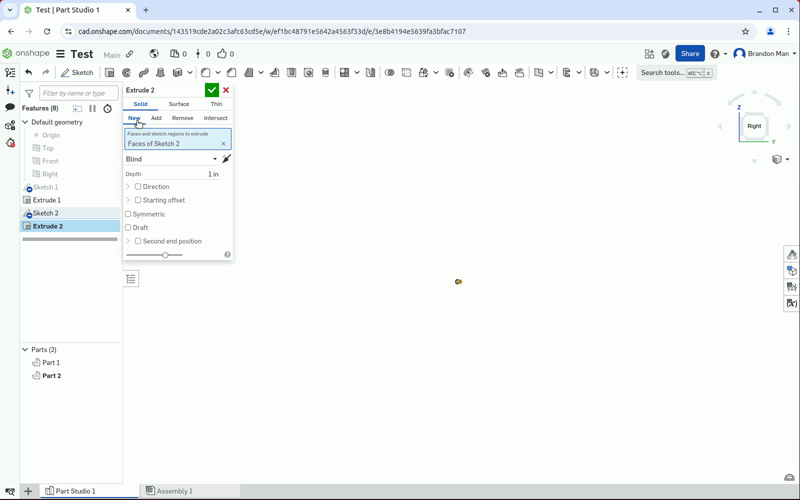
key(tab, 4)
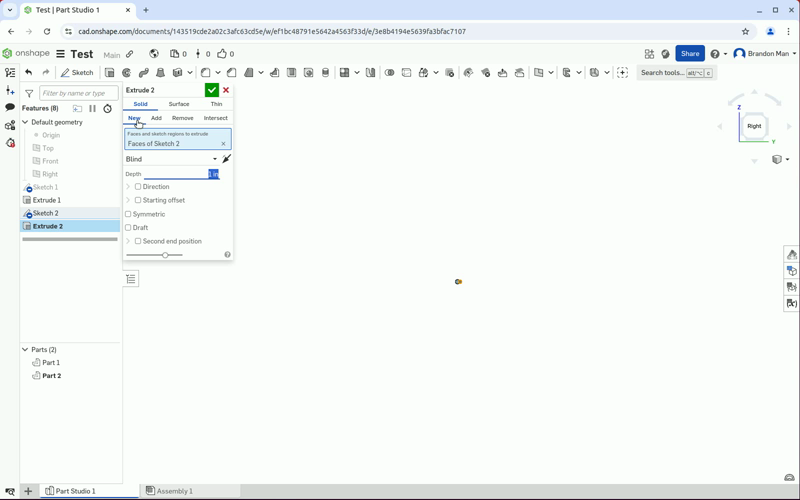
text(23.108)
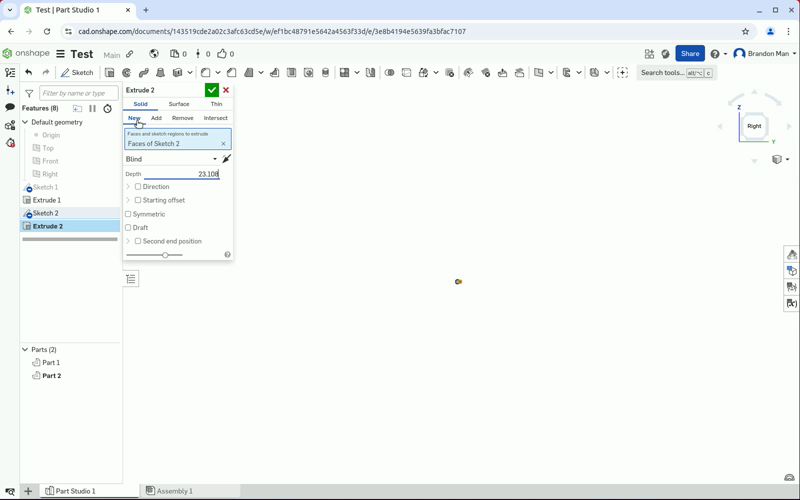
key(enter)
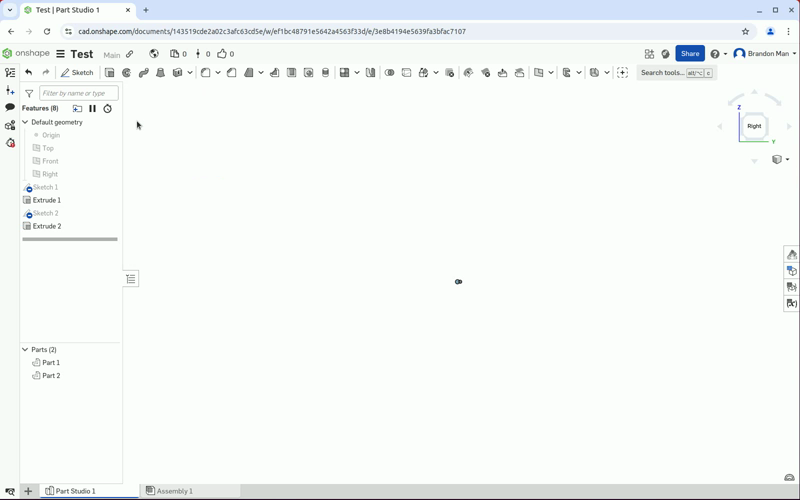
key(shift+h)
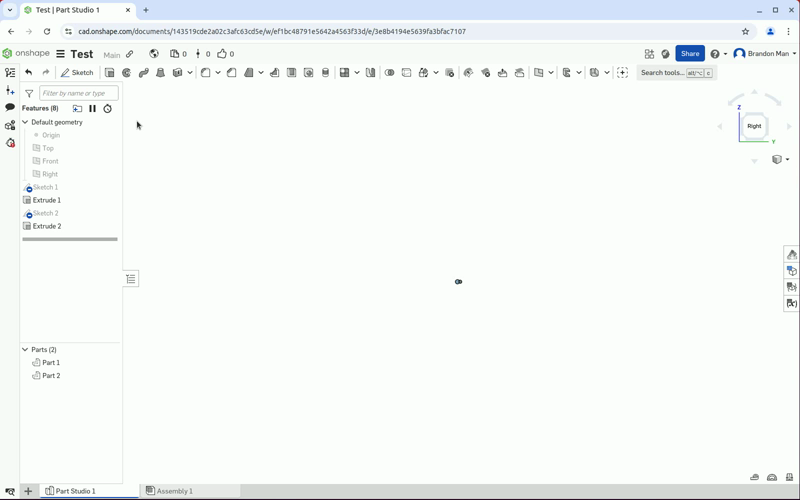
key(shift+h)
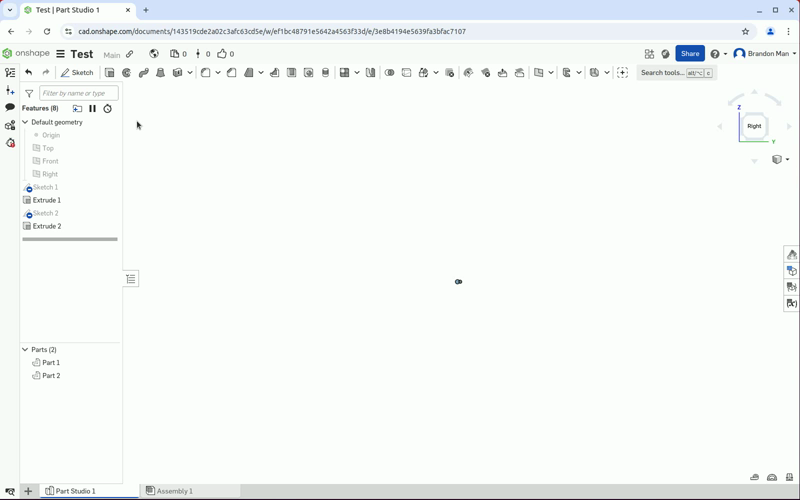
mouse_move(73, 189)
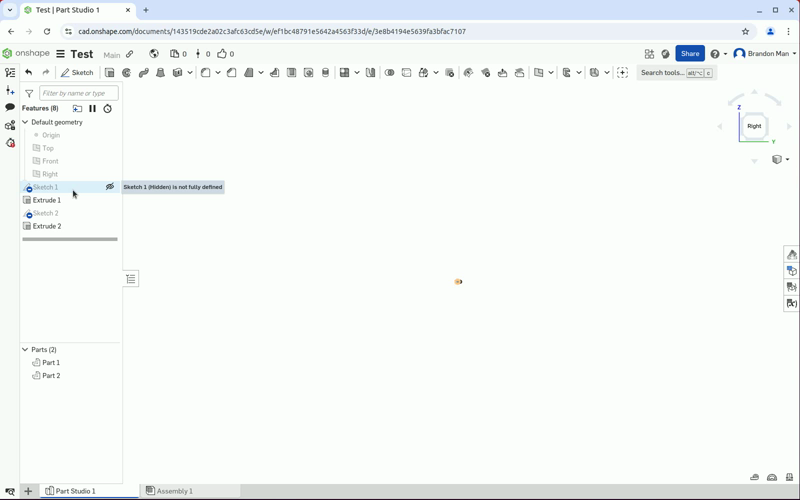
click(73, 189)
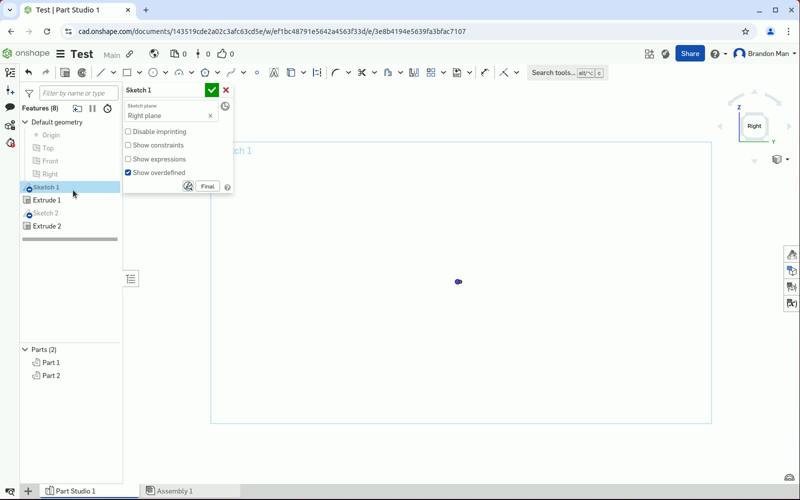
mouse_move(229, 92)
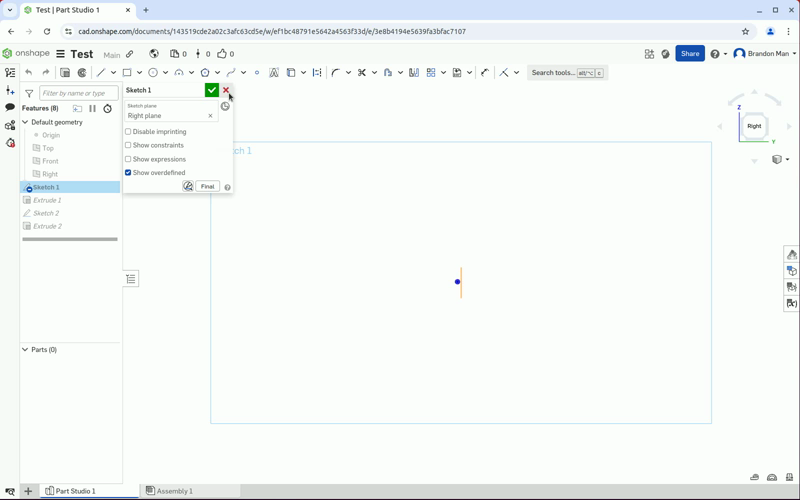
click(229, 92)
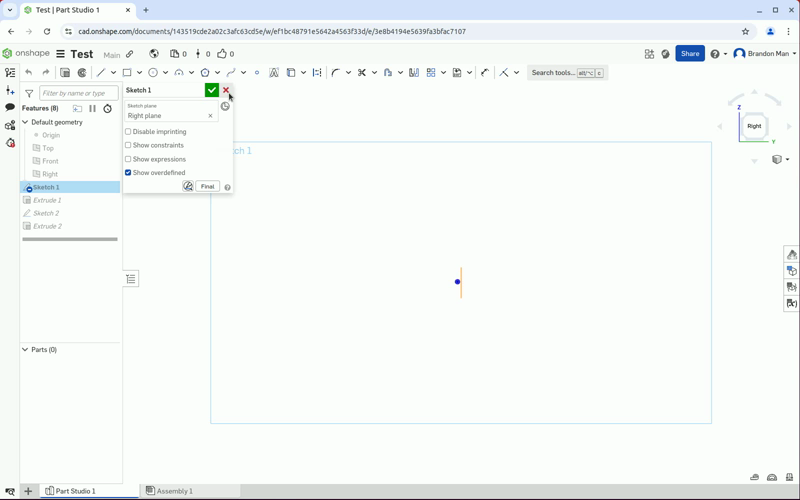
key(shift+s)
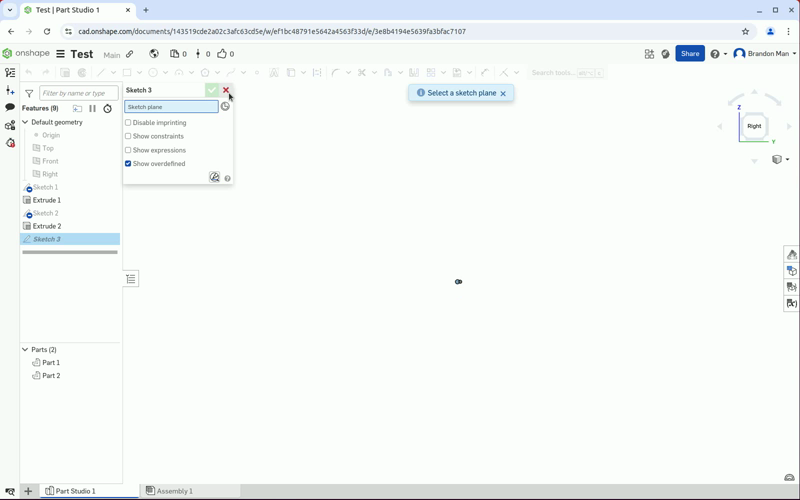
mouse_move(73, 176)
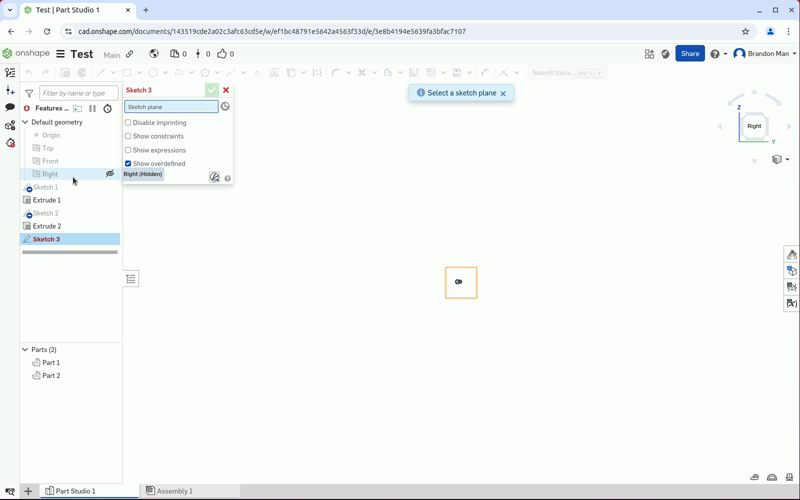
click(73, 176)
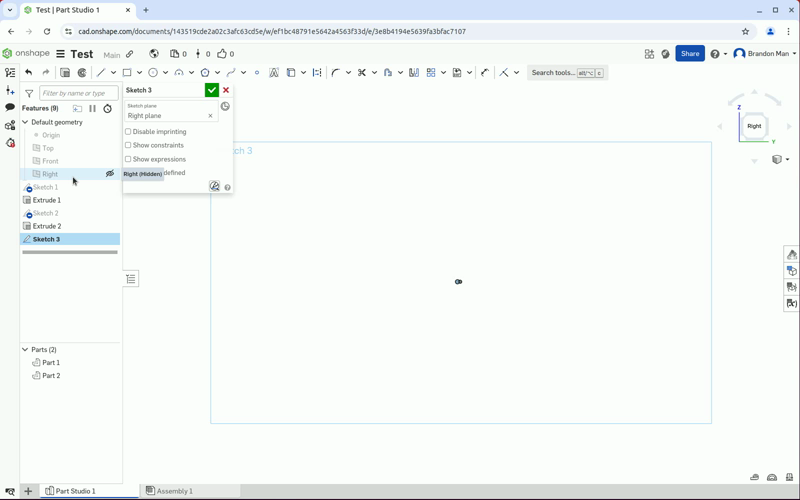
mouse_move(73, 352)
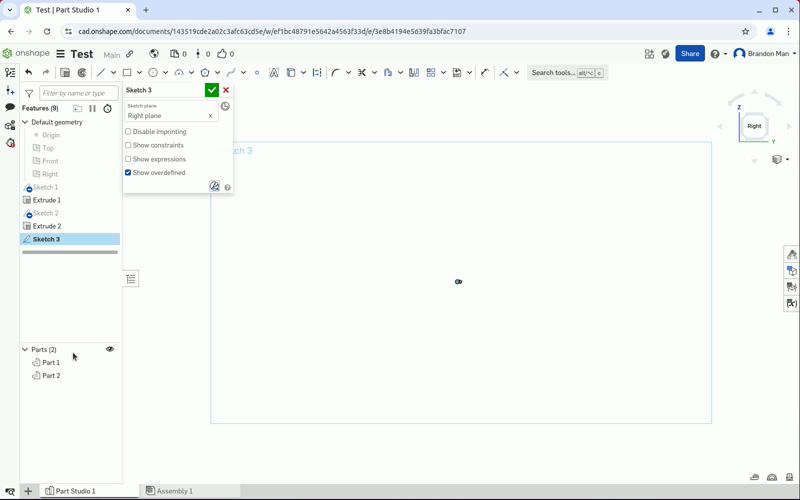
key(y)
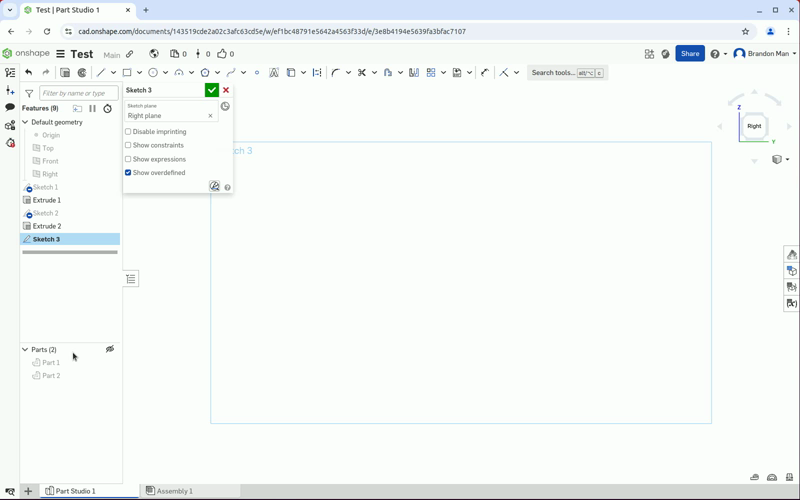
key(c)
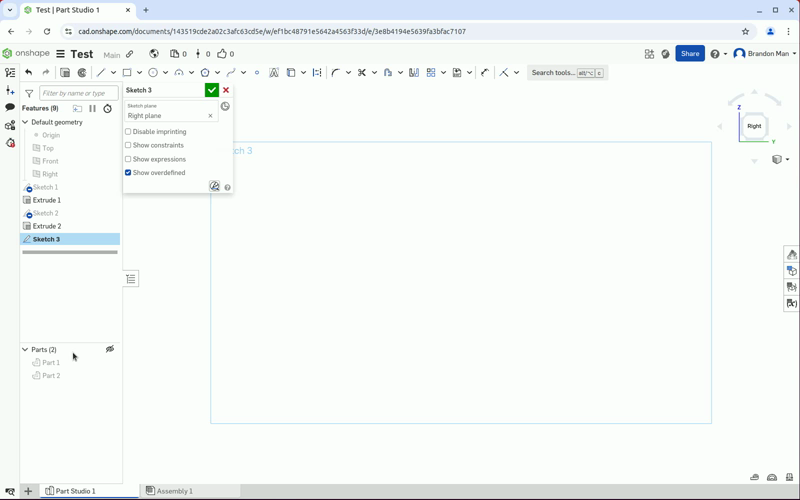
key_down(shift)
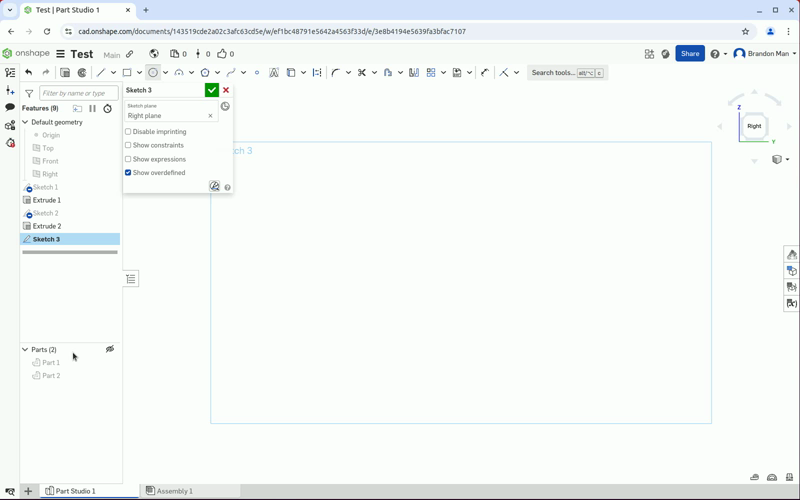
mouse_move(460, 284)
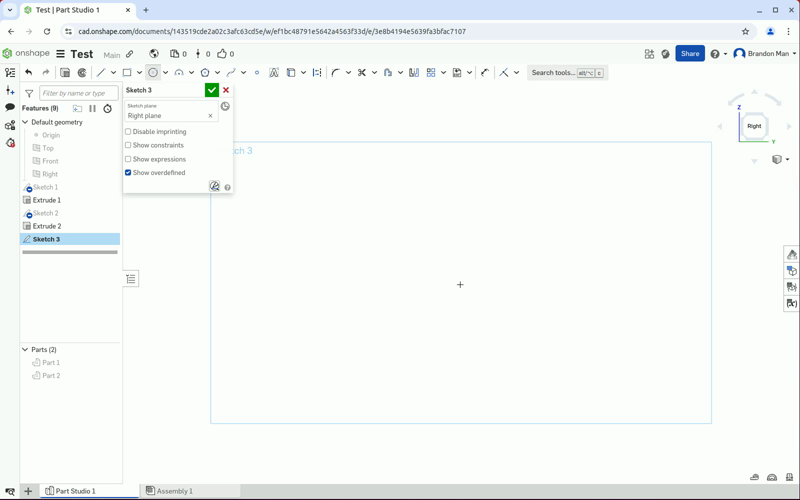
click(460, 284)
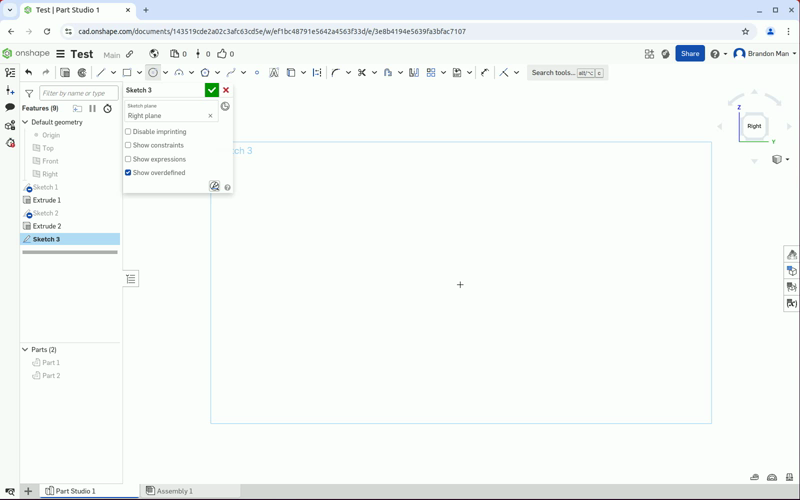
key_up(shift)
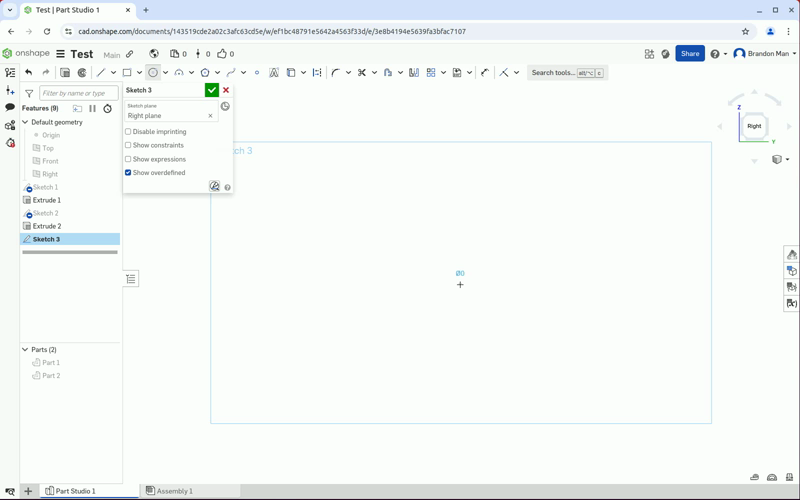
mouse_move(461, 284)
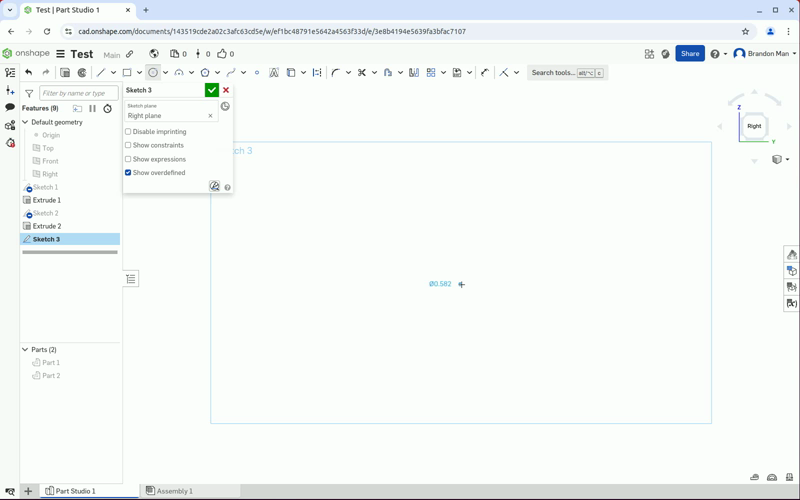
scroll(6)
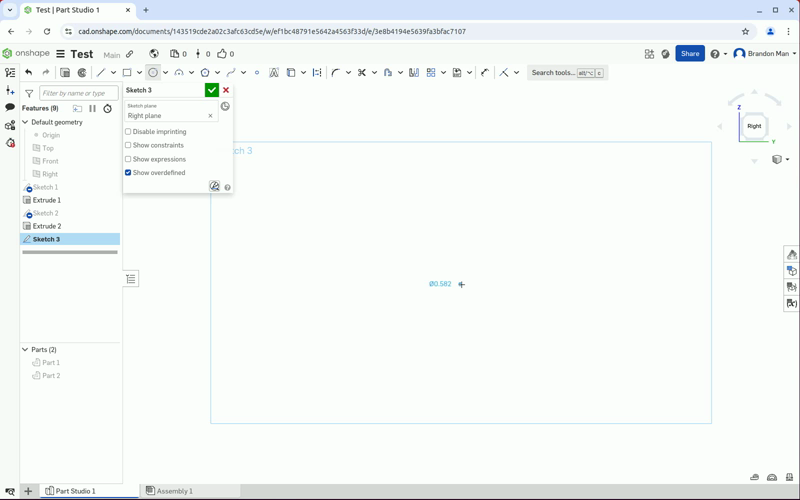
scroll(6)
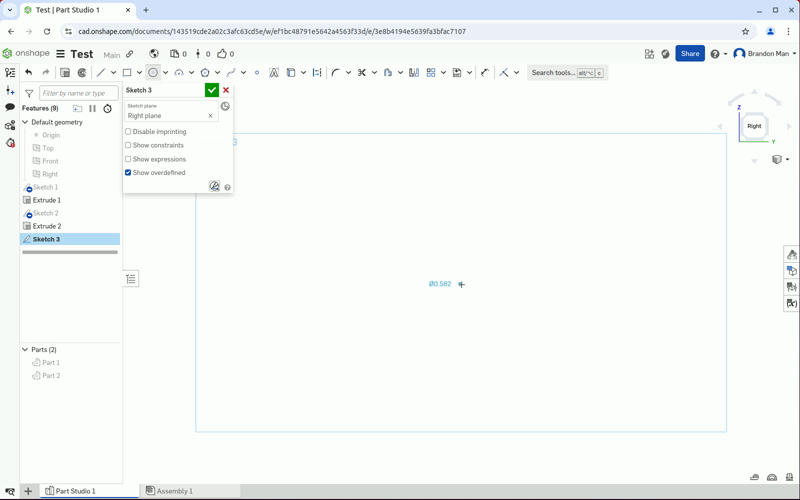
scroll(6)
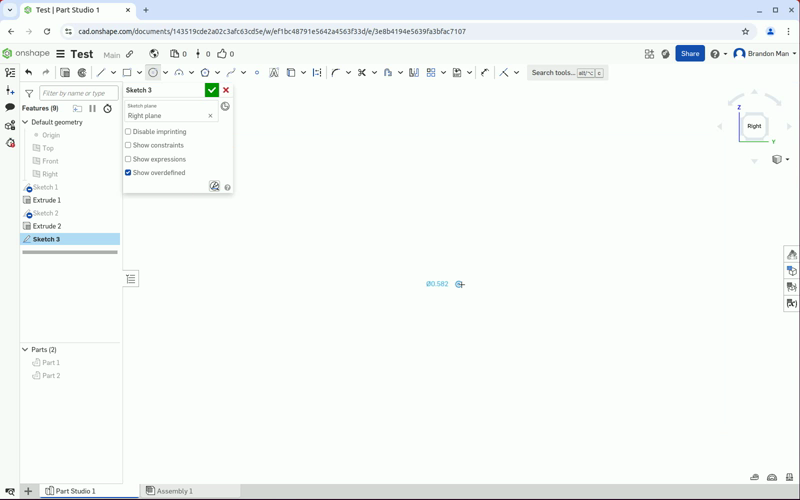
scroll(6)
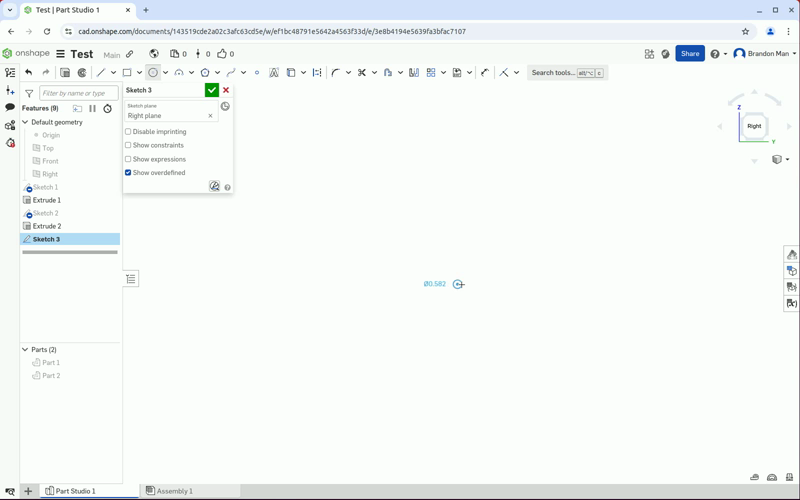
scroll(6)
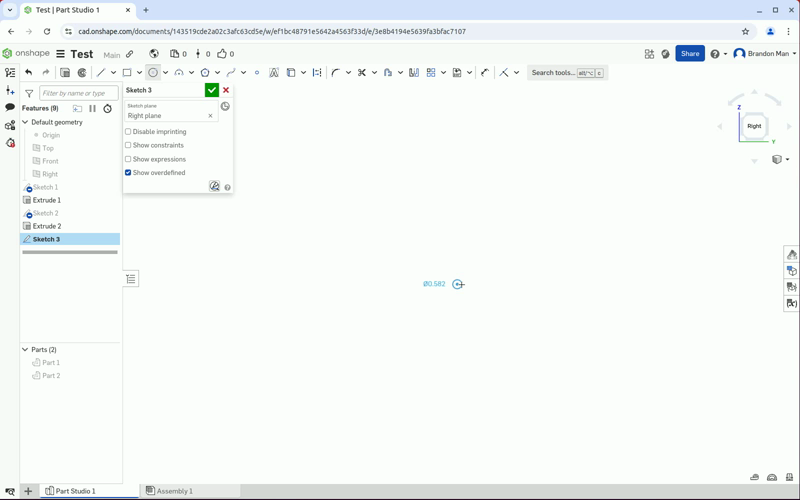
scroll(6)
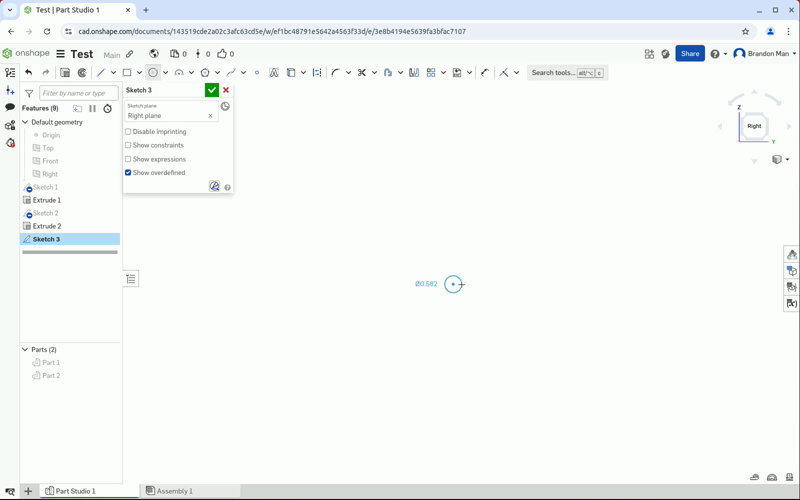
scroll(6)
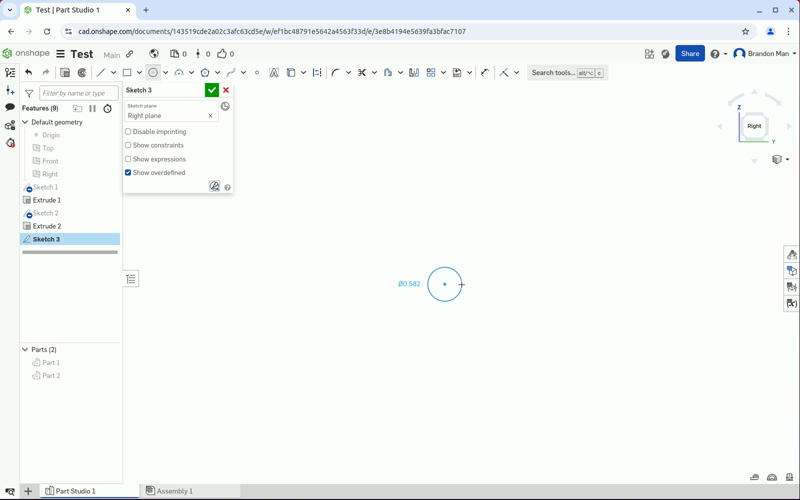
click(461, 284)
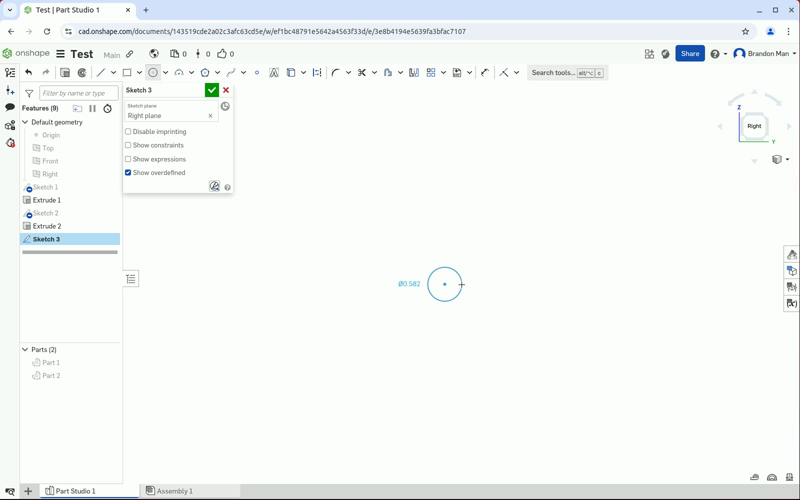
scroll(-6)
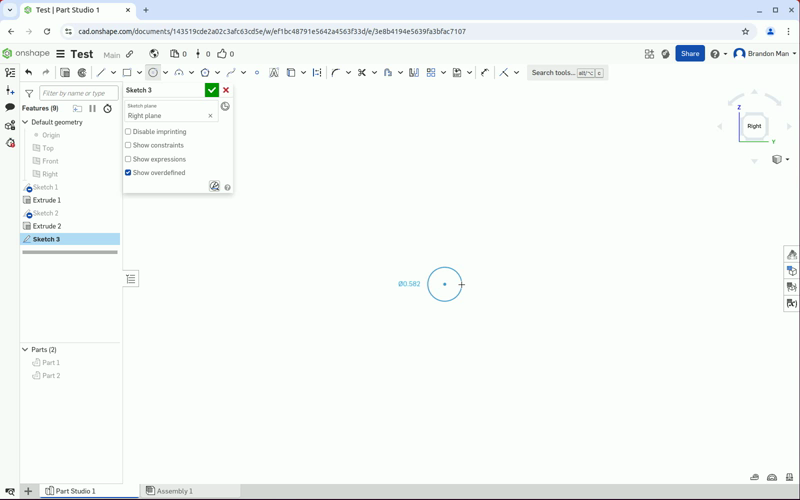
scroll(-6)
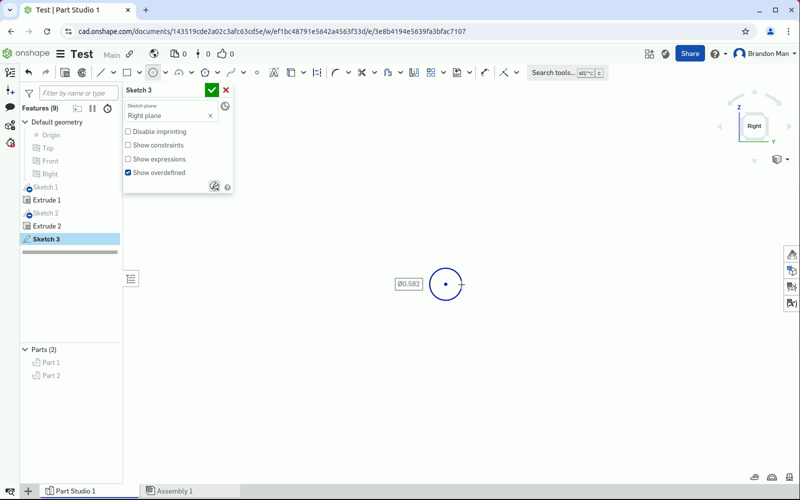
scroll(-6)
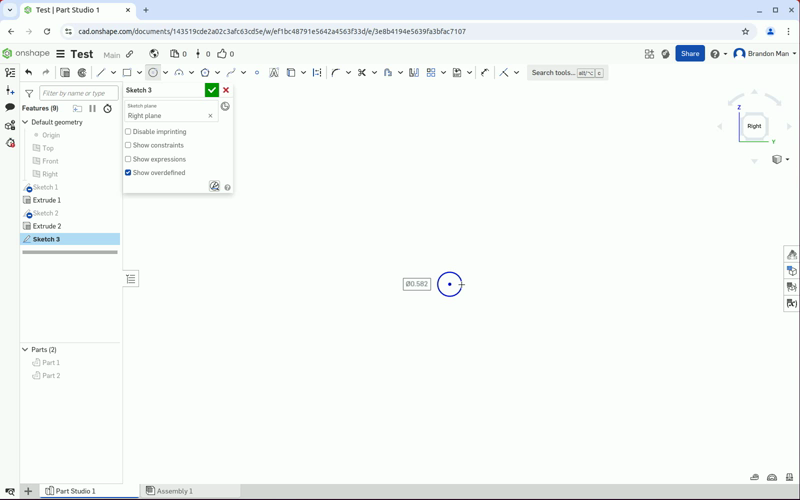
scroll(-6)
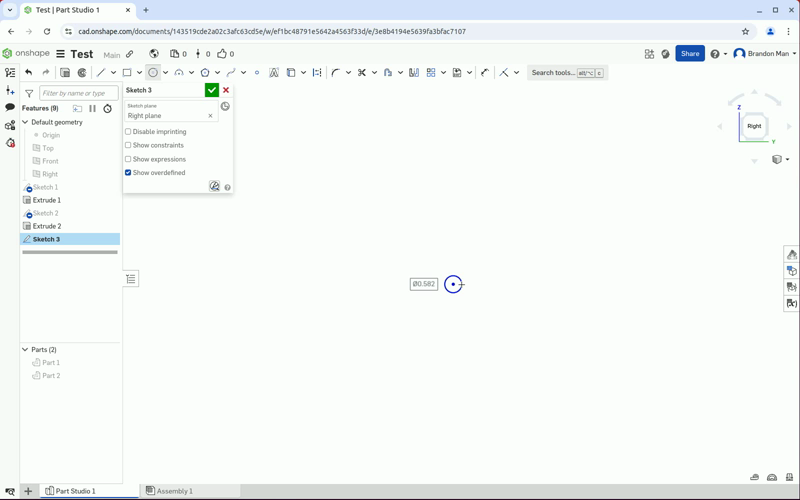
scroll(-6)
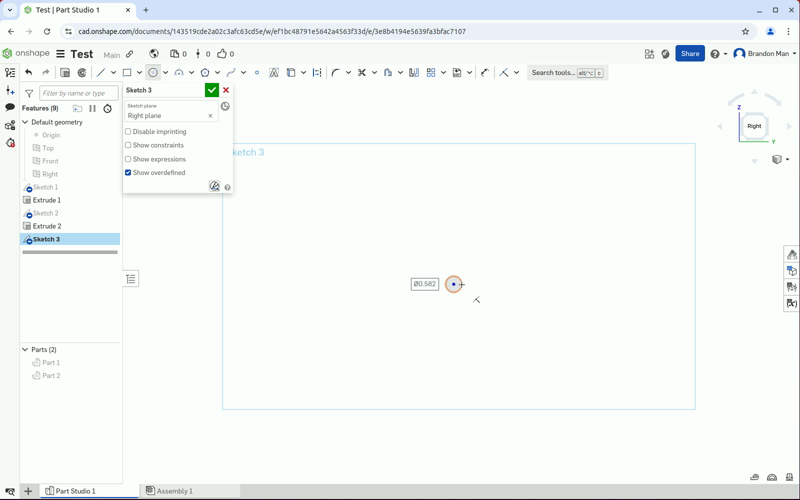
scroll(-6)
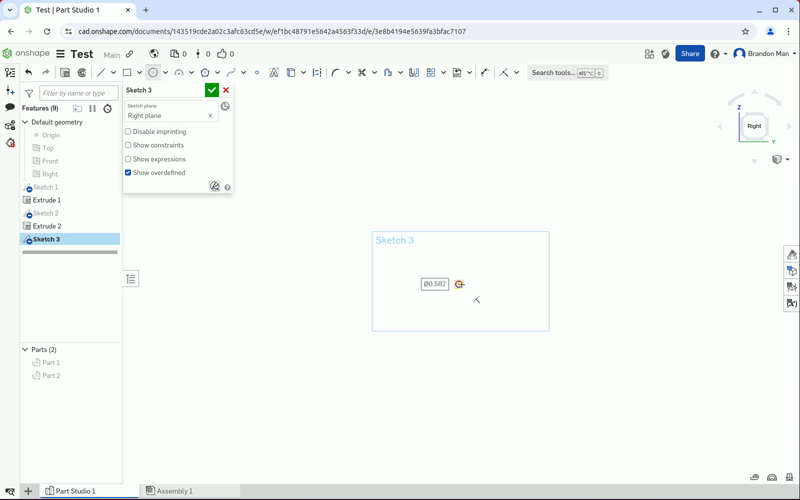
scroll(-6)
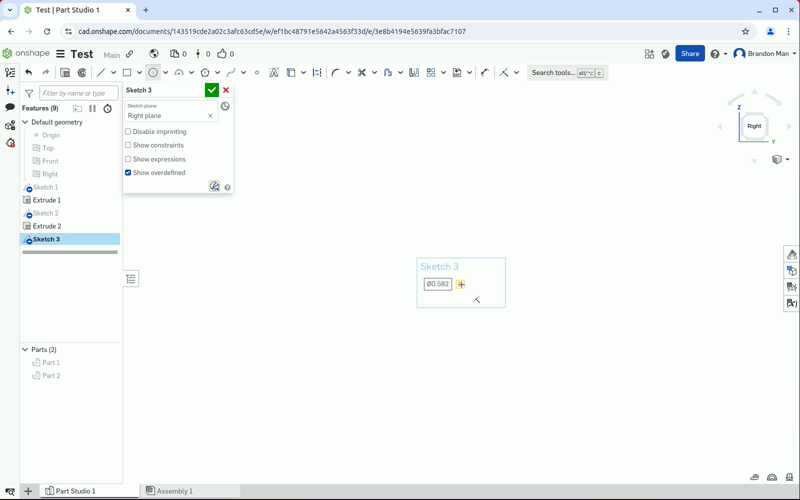
key(esc)
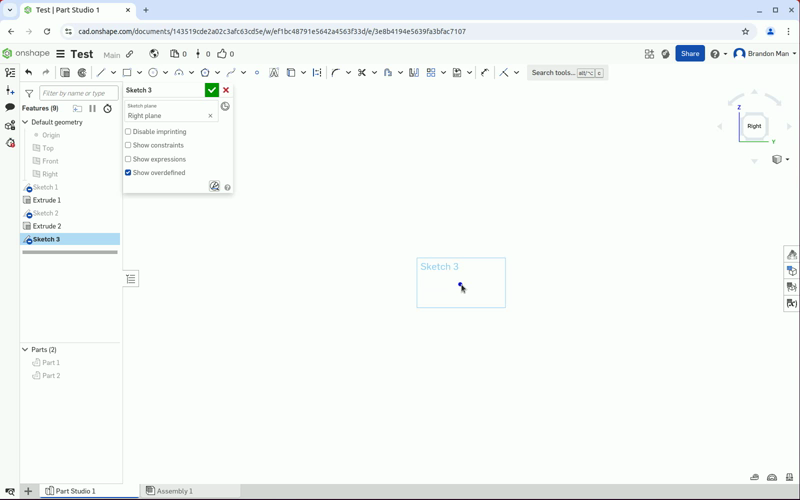
mouse_move(460, 282)
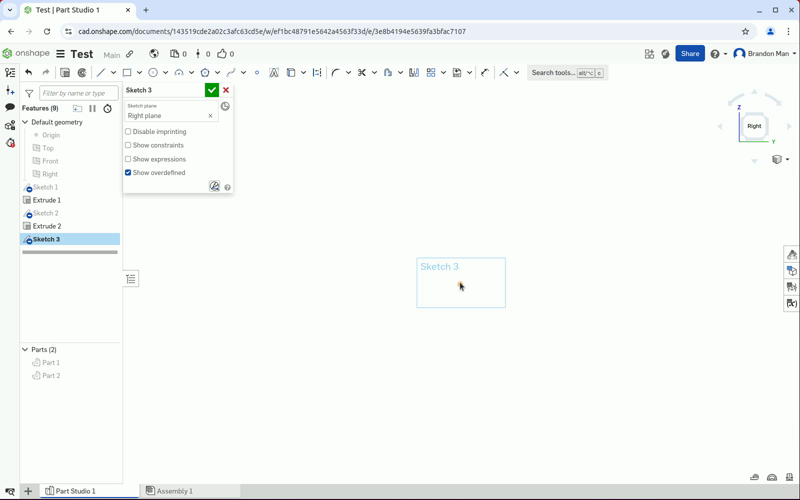
scroll(6)
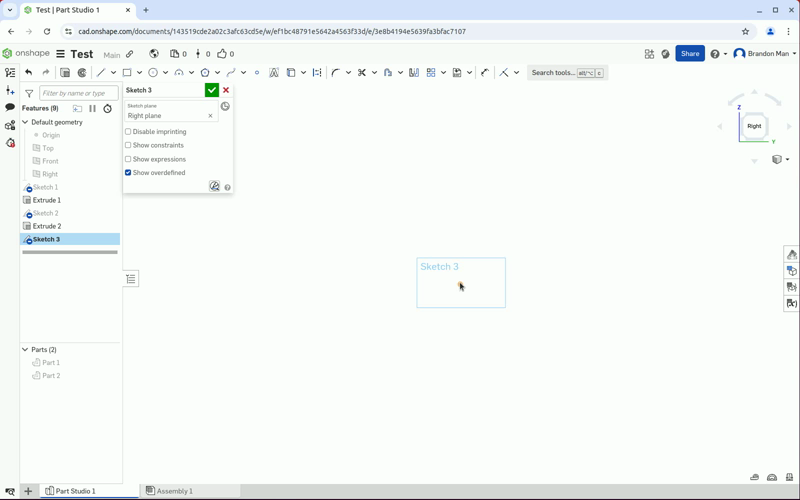
scroll(6)
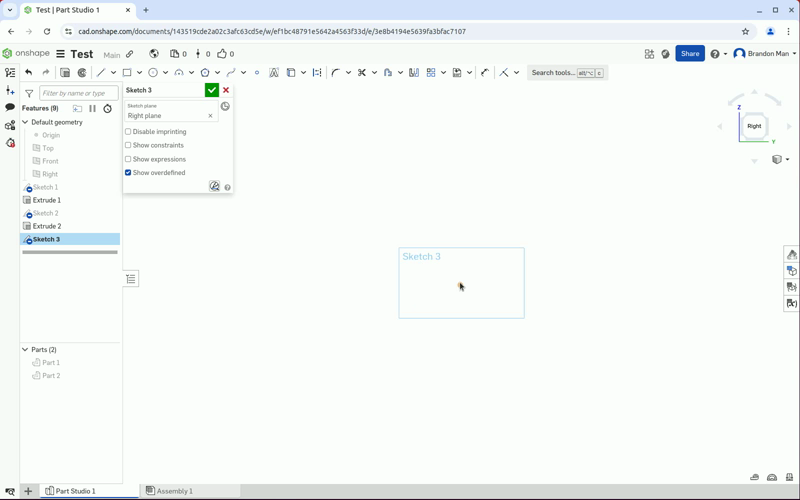
scroll(6)
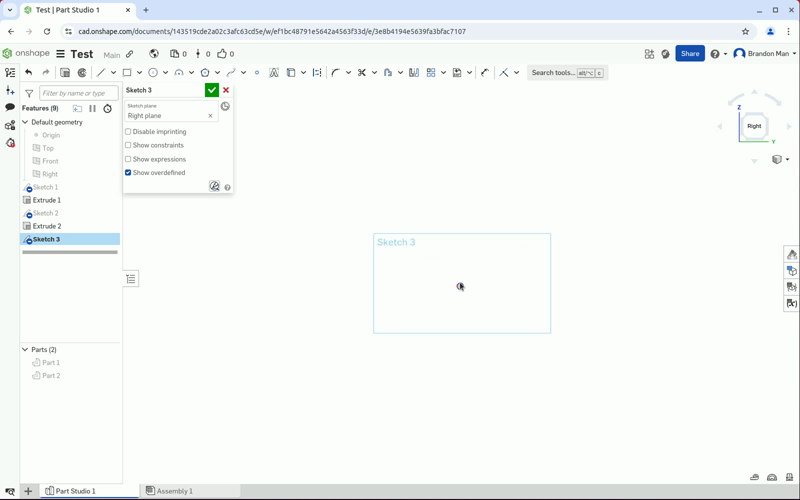
scroll(6)
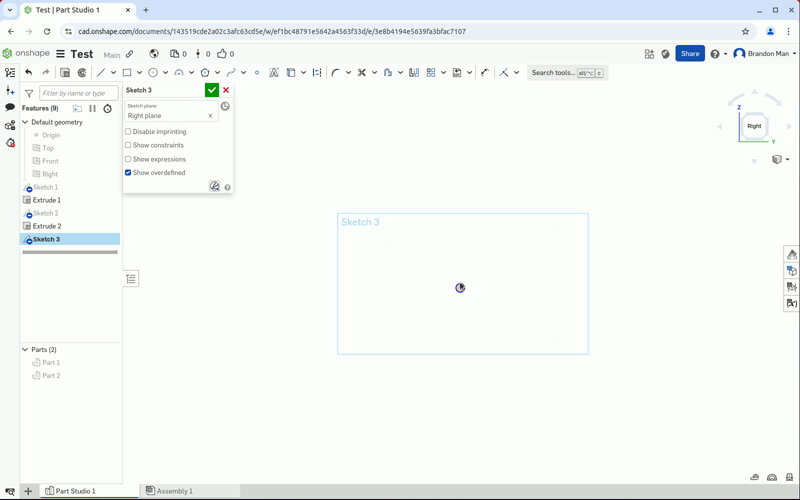
scroll(6)
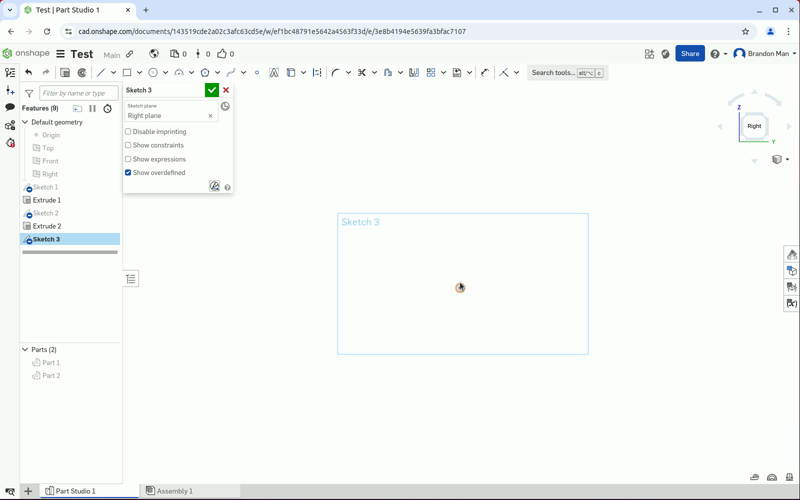
scroll(6)
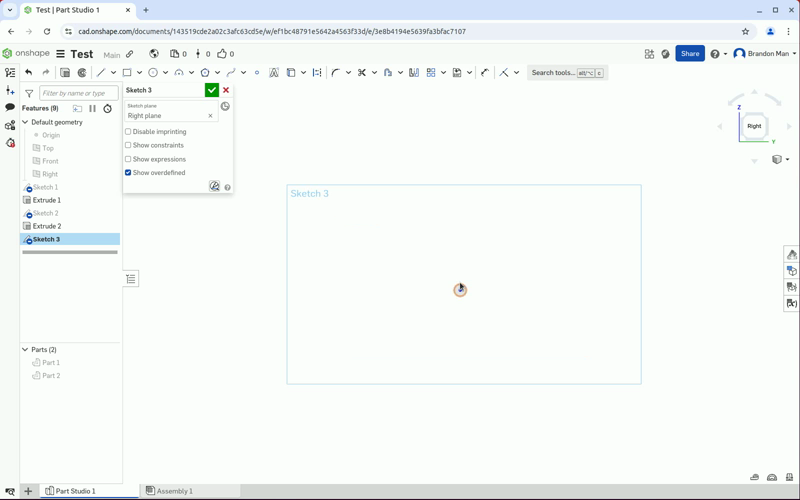
scroll(6)
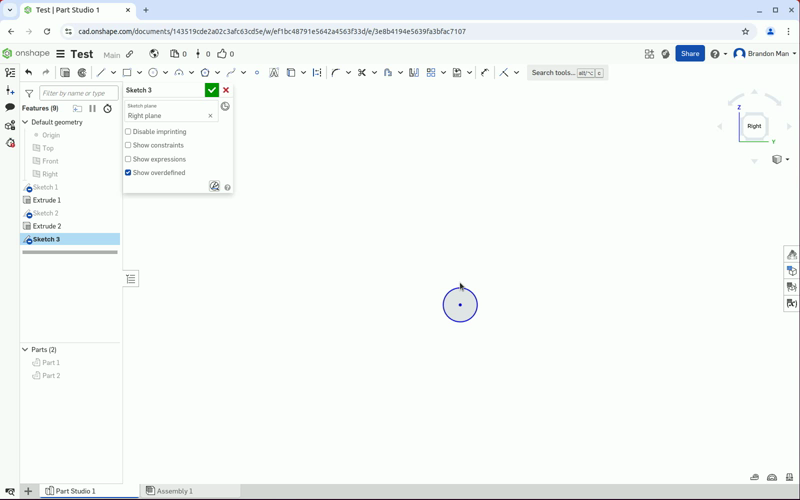
click(460, 282)
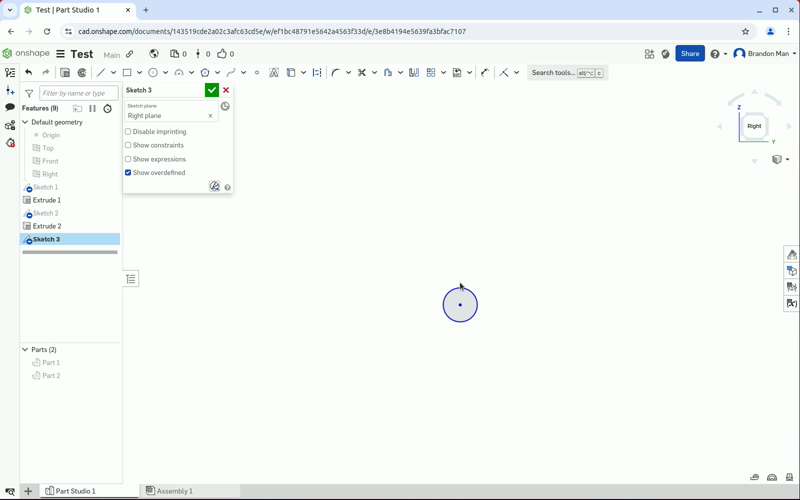
scroll(-6)
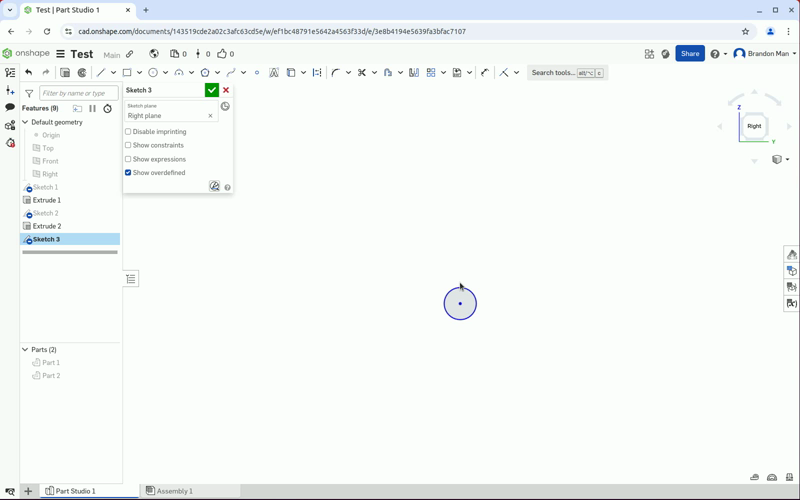
scroll(-6)
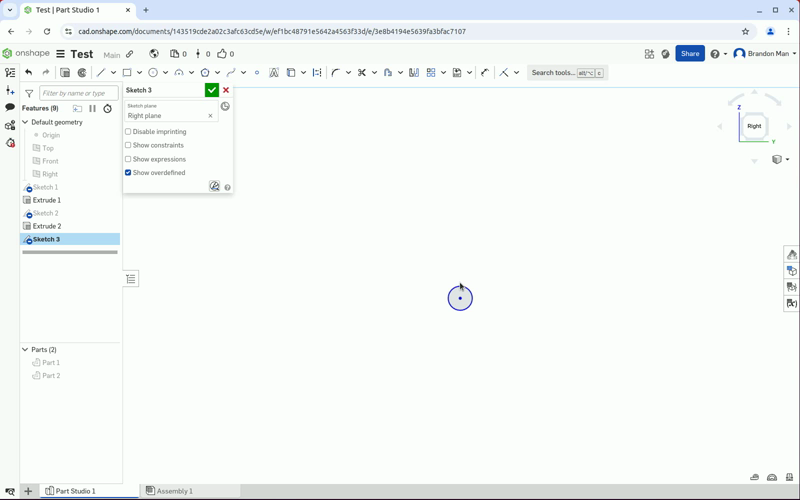
scroll(-6)
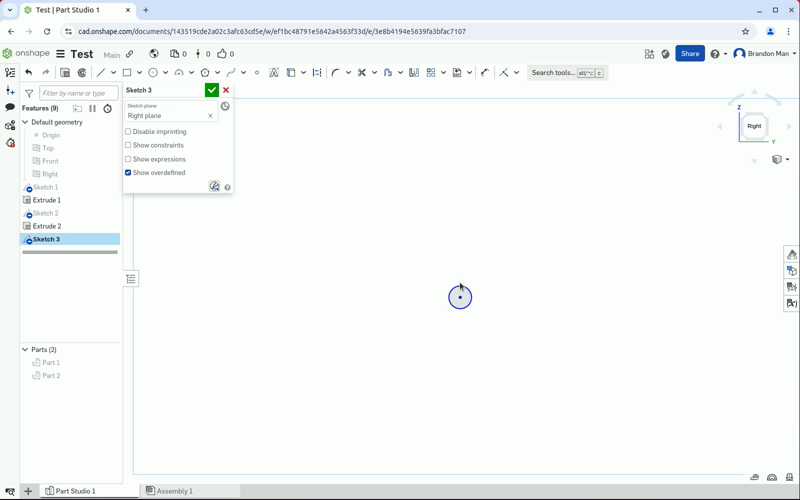
scroll(-6)
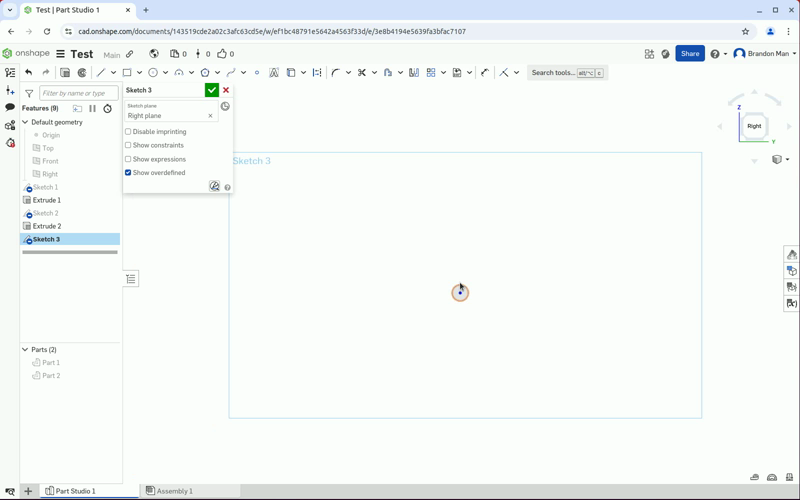
scroll(-6)
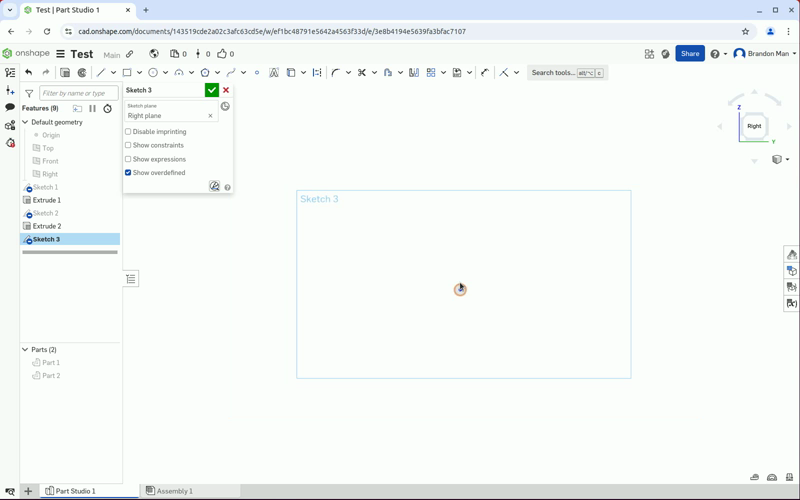
scroll(-6)
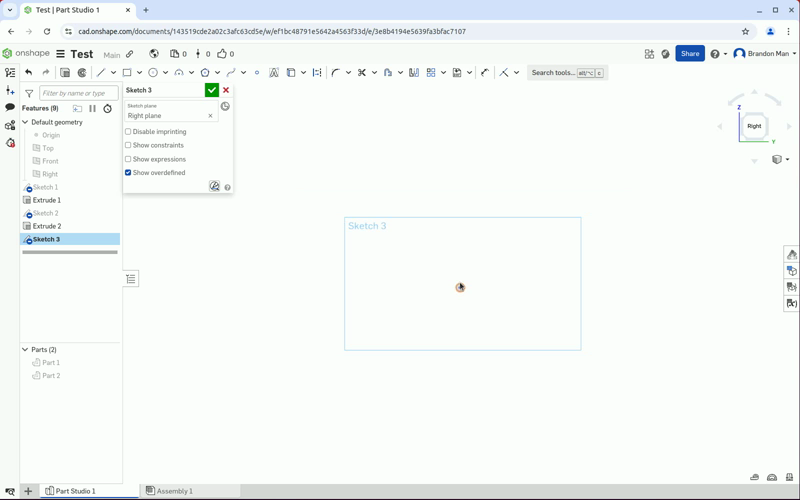
scroll(-6)
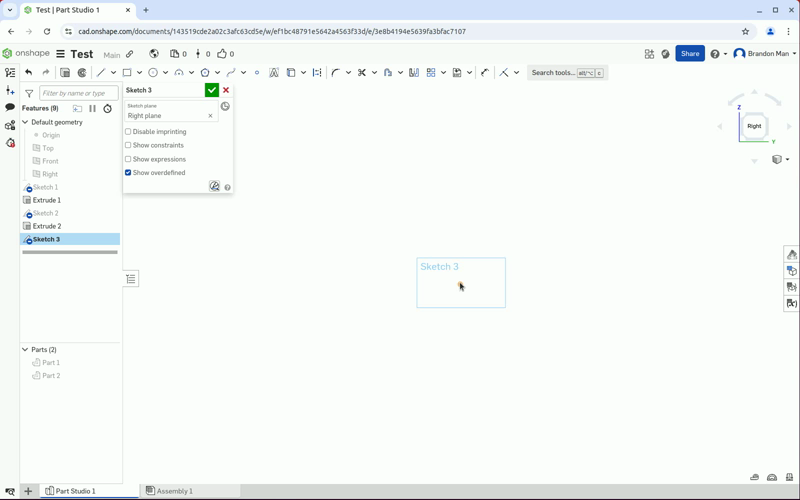
mouse_move(73, 352)
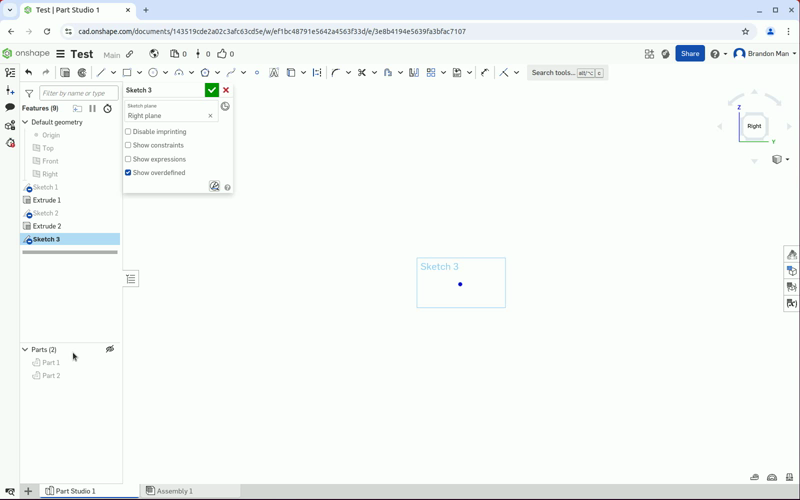
key(shift+y)
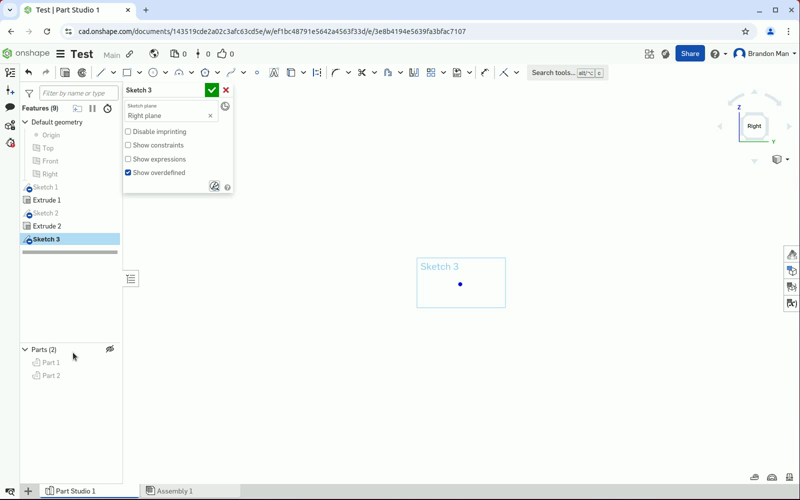
key(shift+e)
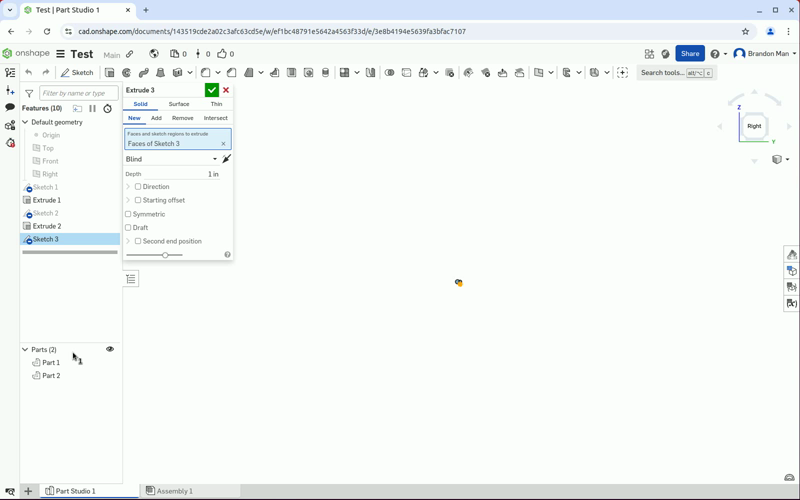
mouse_move(143, 106)
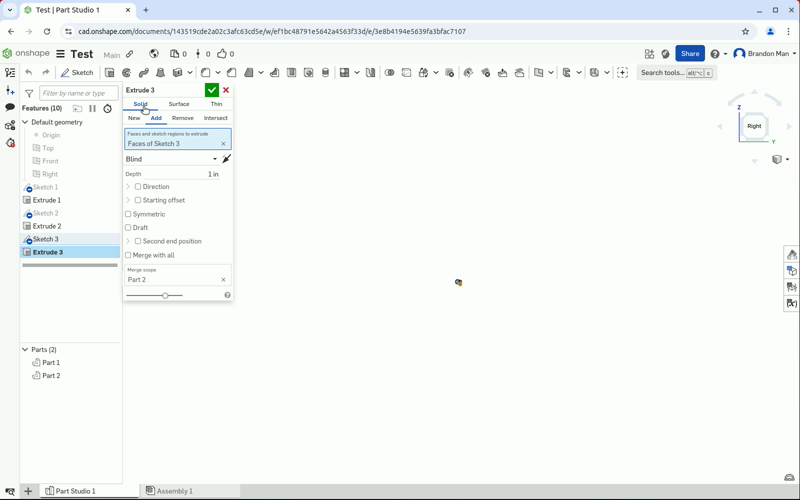
click(143, 106)
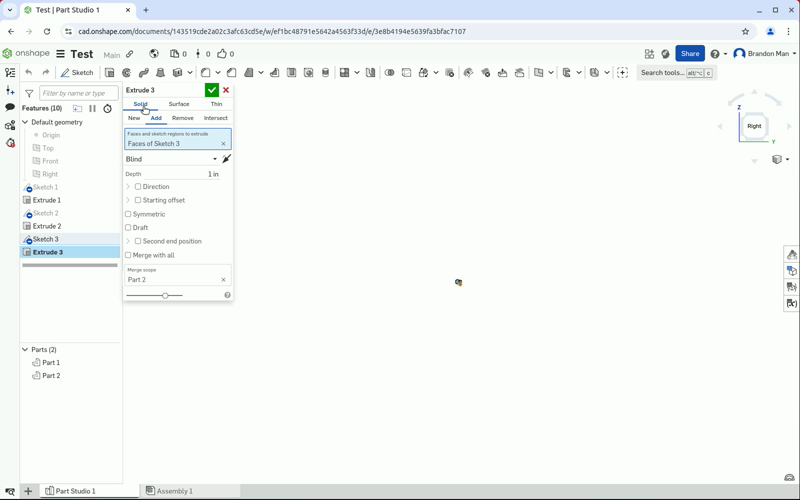
mouse_move(137, 120)
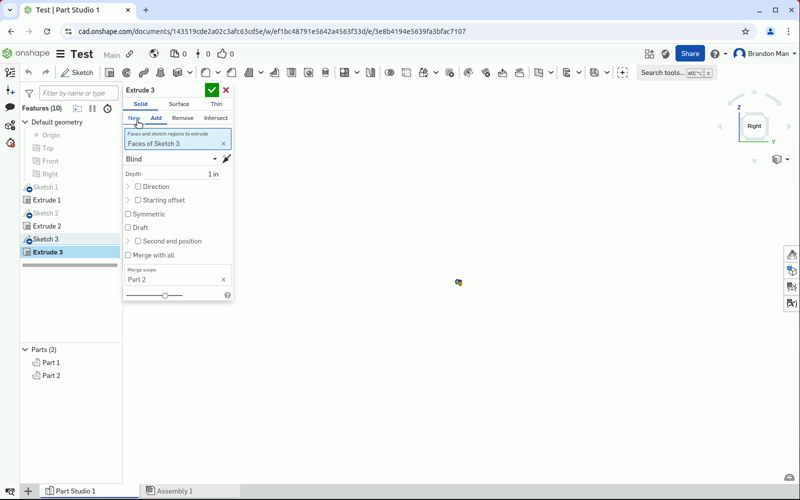
click(137, 120)
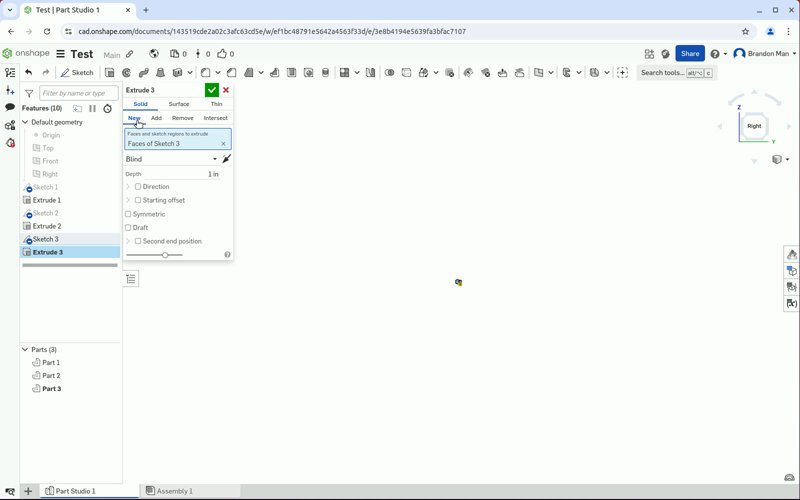
key(tab, 4)
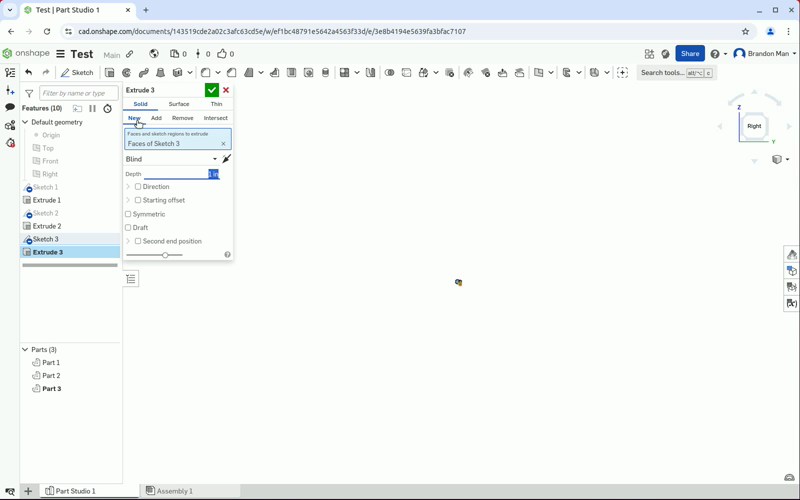
text(23.108)
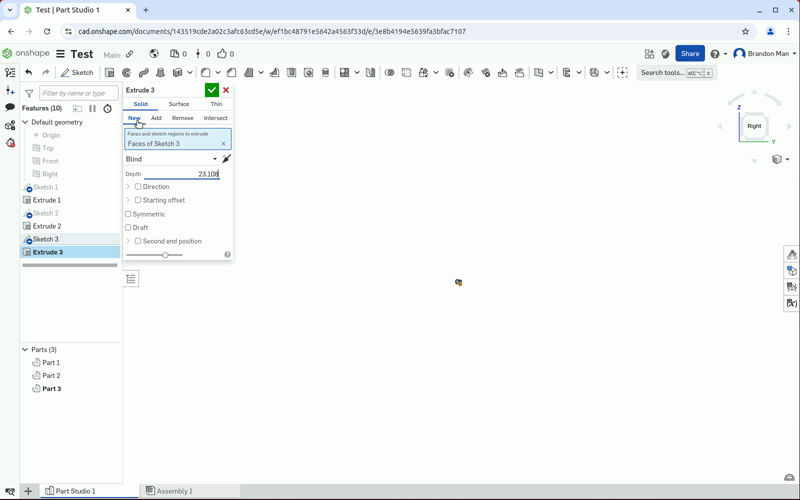
key(enter)
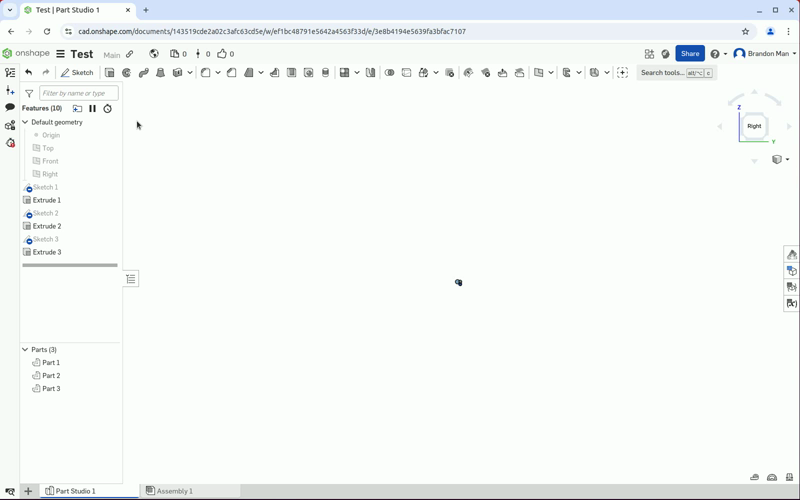
key(shift+h)
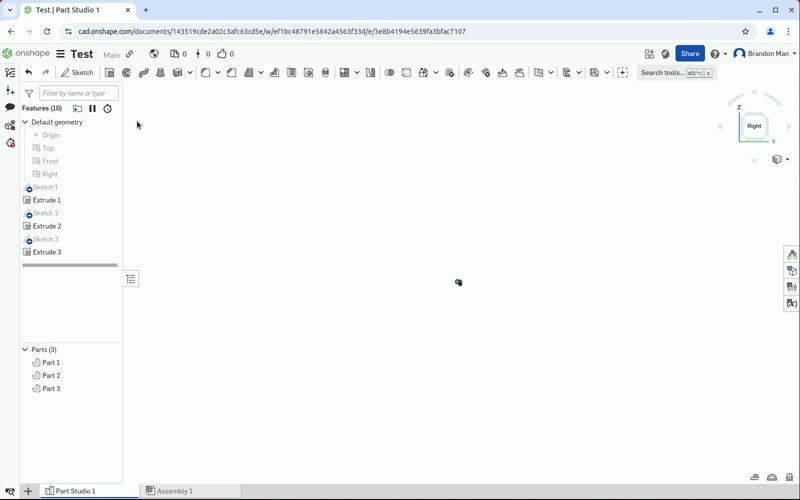
key(shift+h)
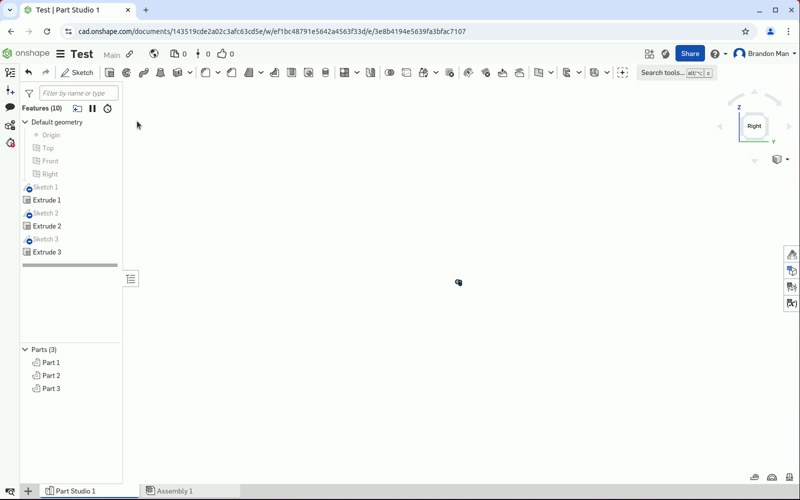
mouse_move(73, 189)
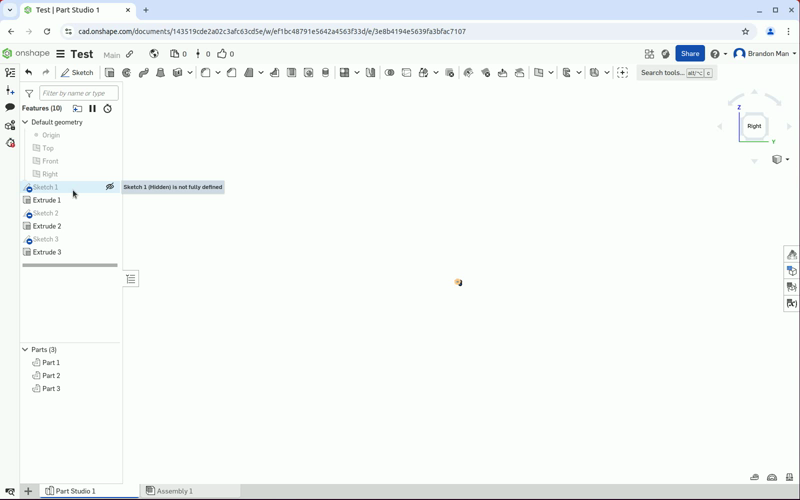
click(73, 189)
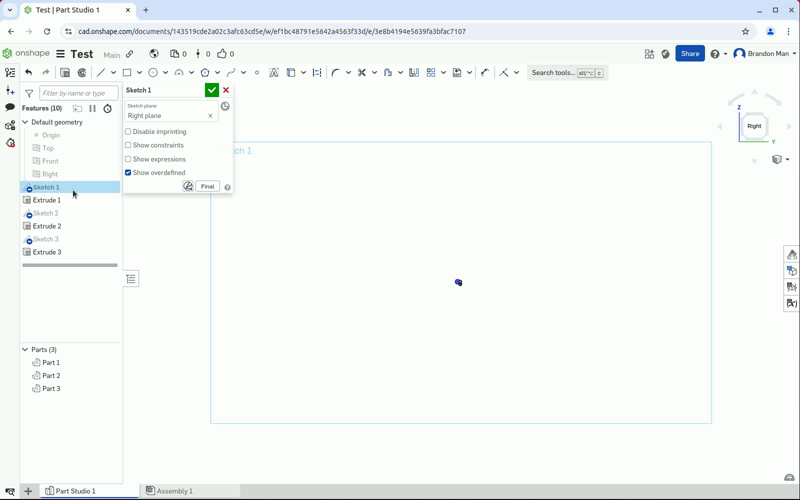
mouse_move(229, 92)
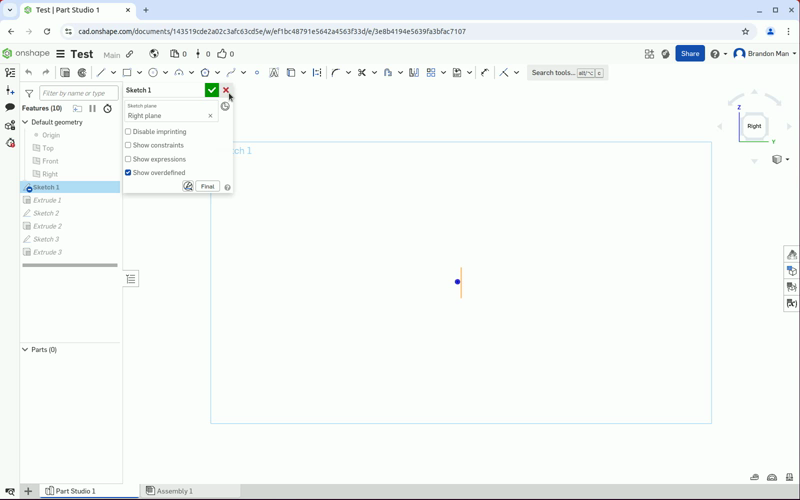
click(229, 92)
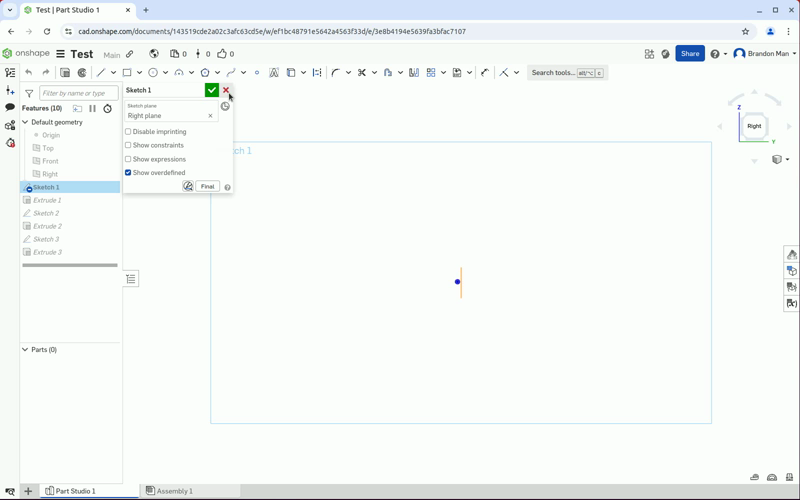
key(shift+s)
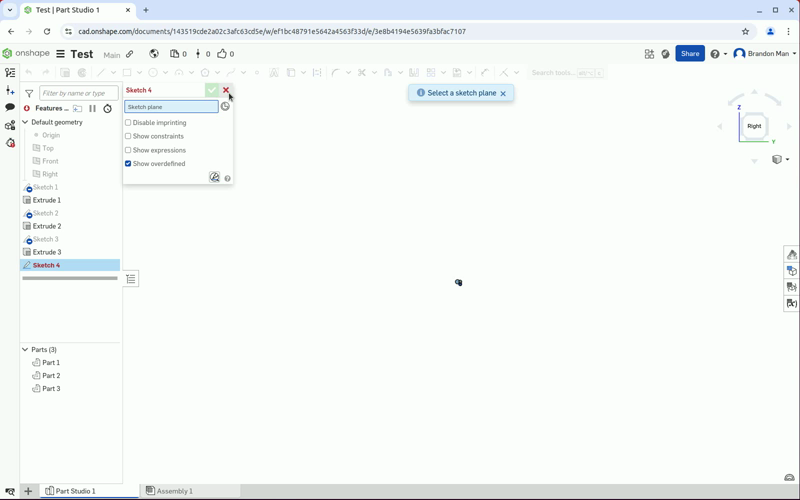
mouse_move(73, 176)
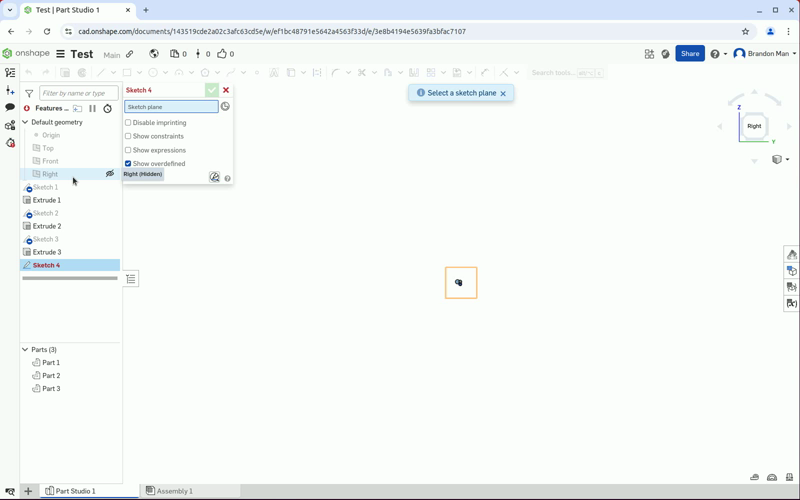
click(73, 176)
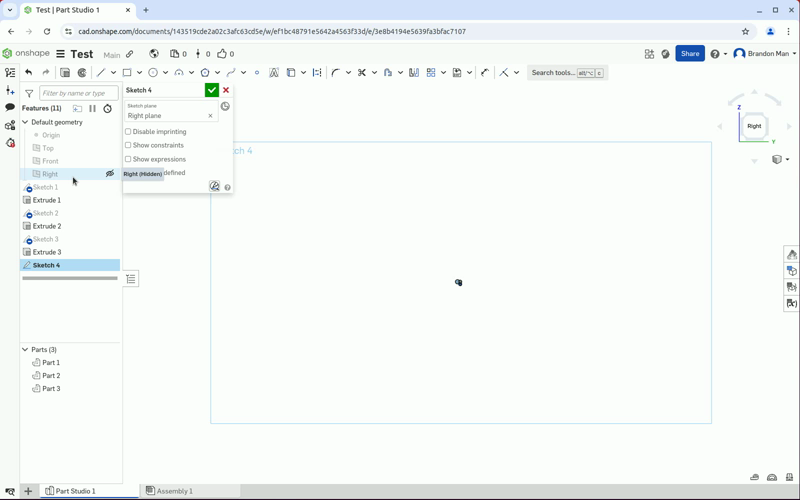
mouse_move(73, 352)
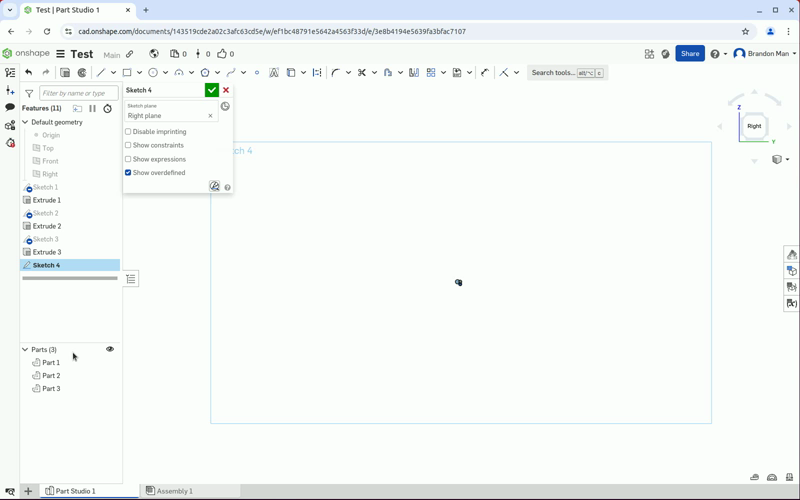
key(y)
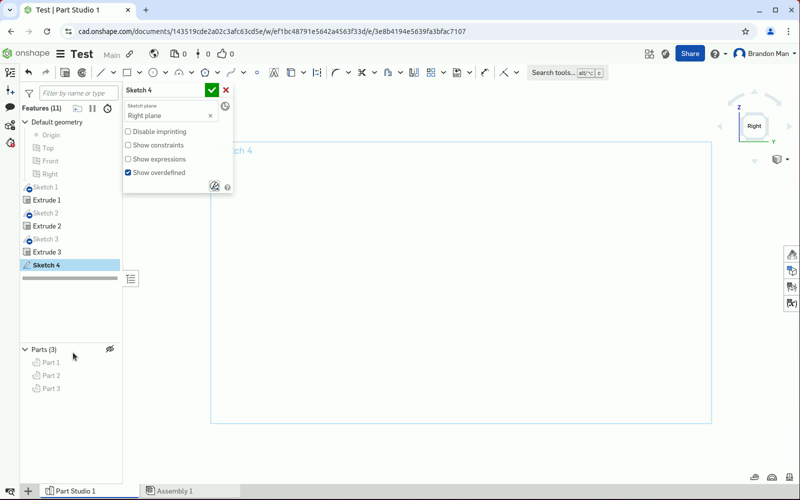
key(c)
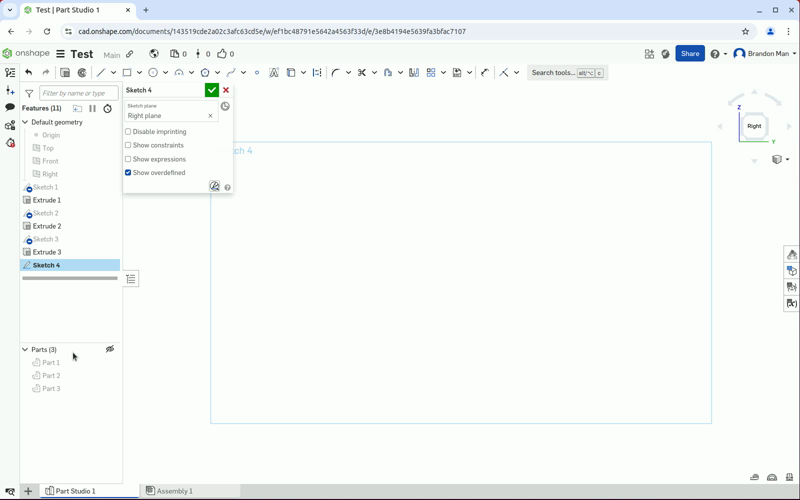
key_down(shift)
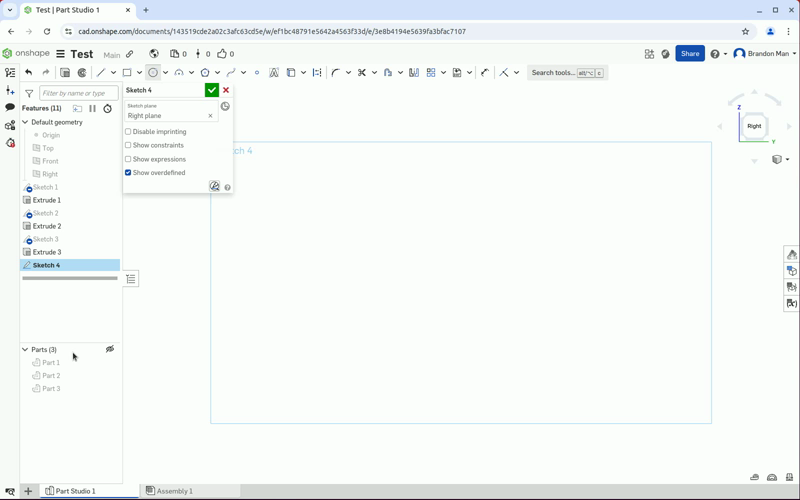
mouse_move(462, 281)
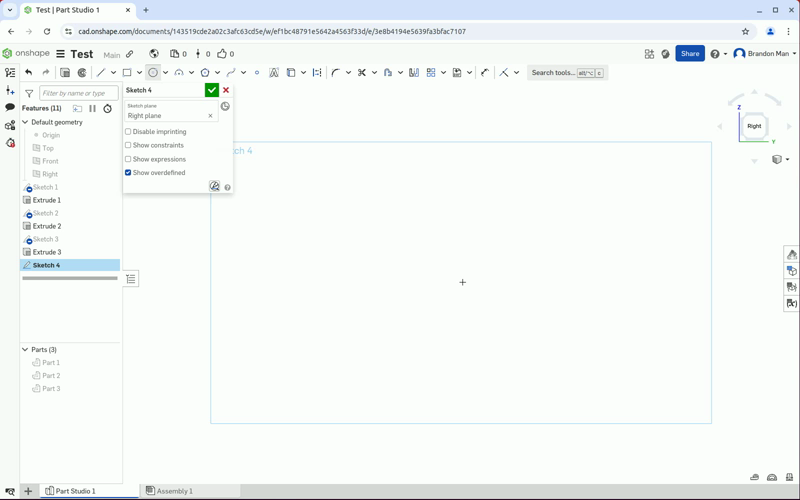
click(462, 281)
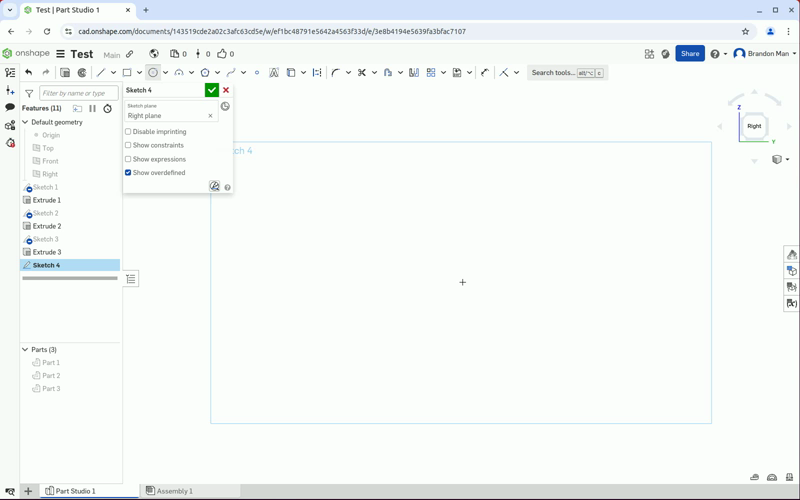
key_up(shift)
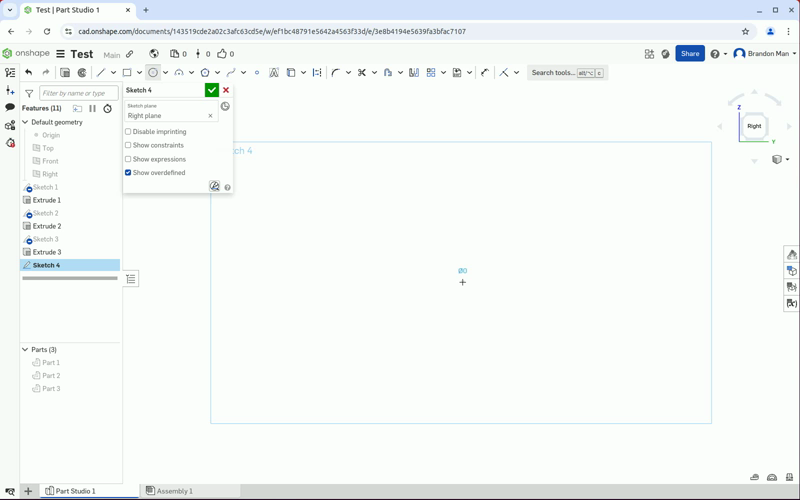
mouse_move(464, 281)
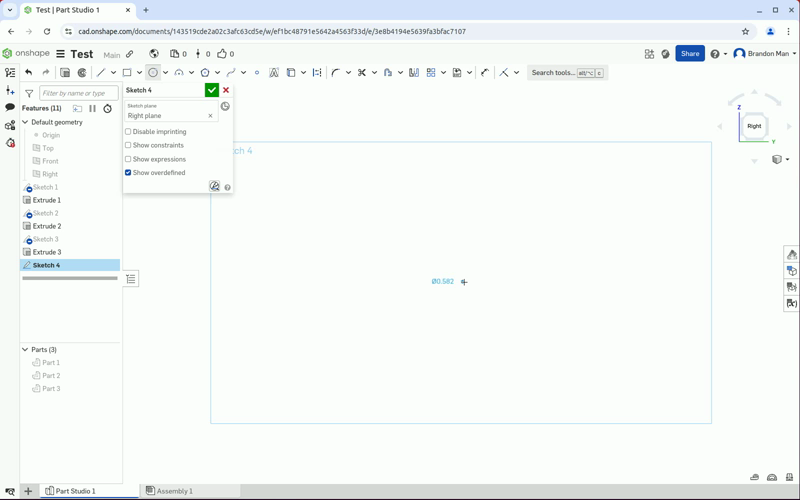
scroll(6)
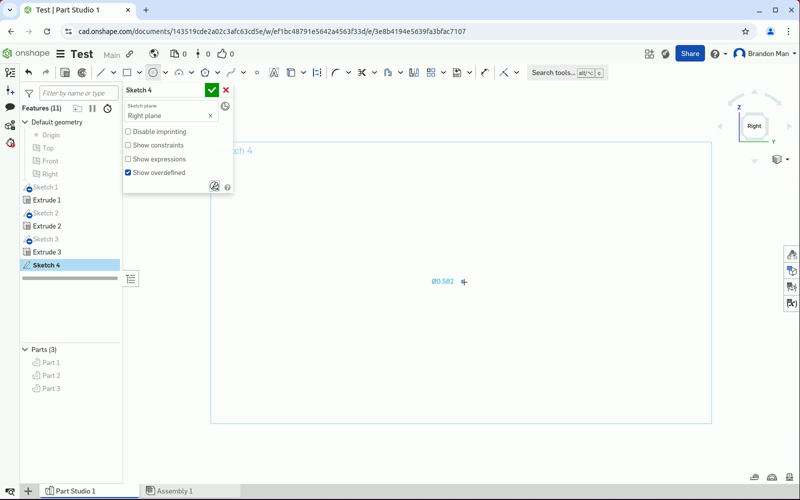
scroll(6)
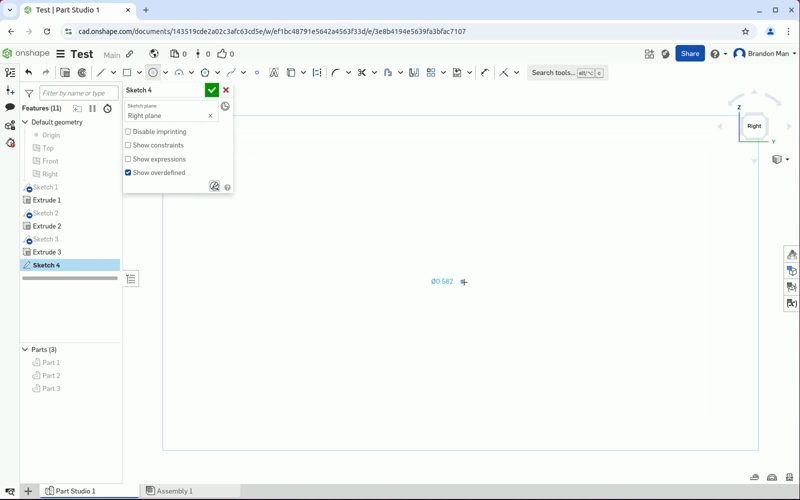
scroll(6)
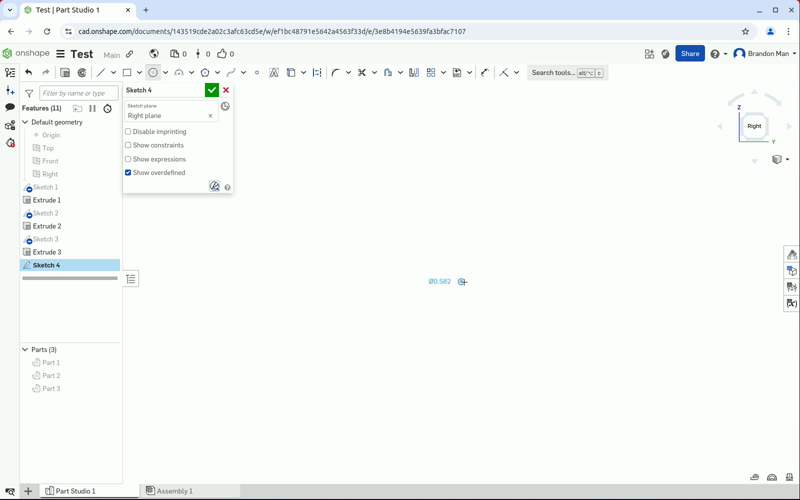
scroll(6)
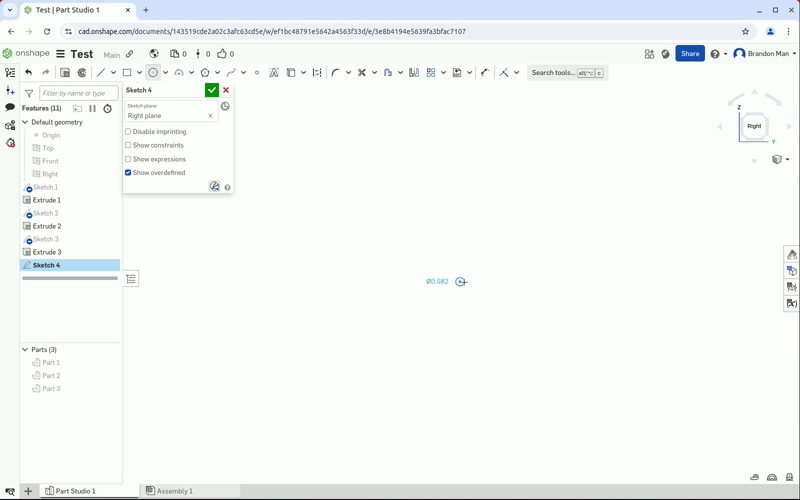
scroll(6)
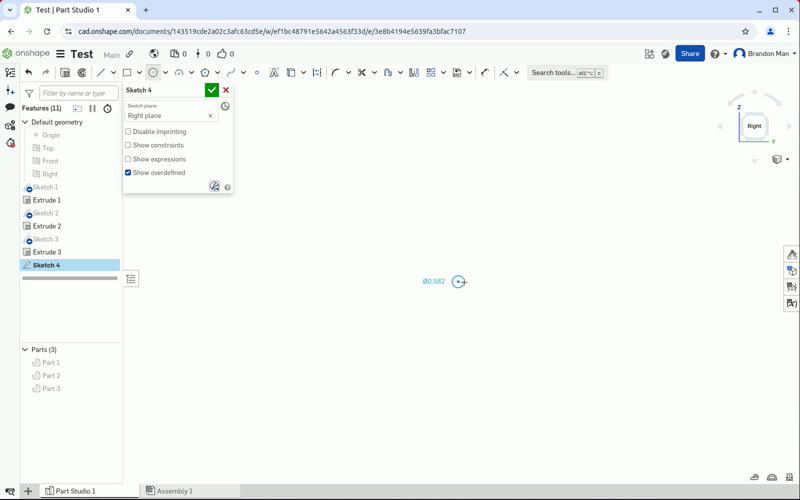
scroll(6)
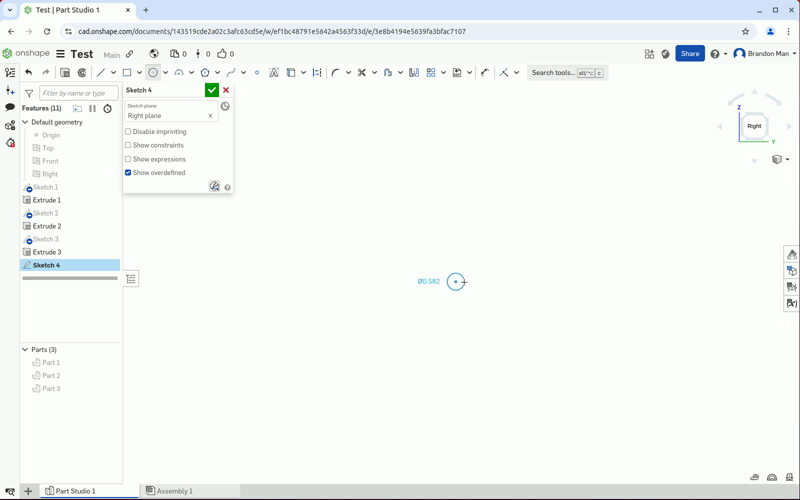
scroll(6)
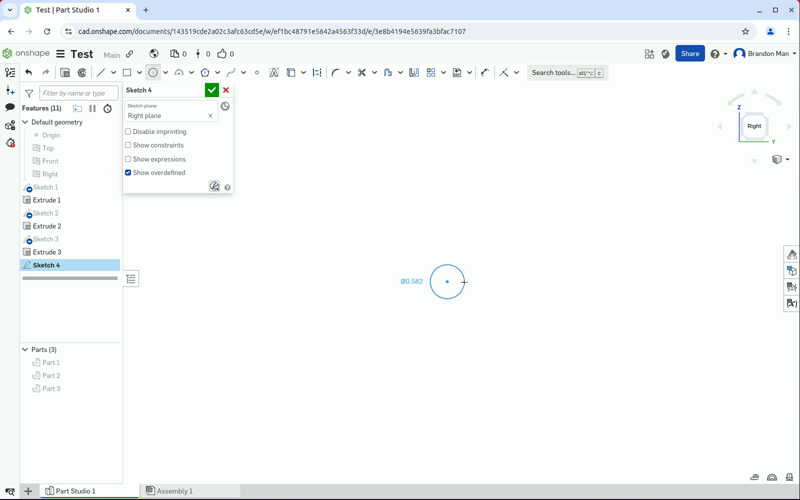
click(464, 281)
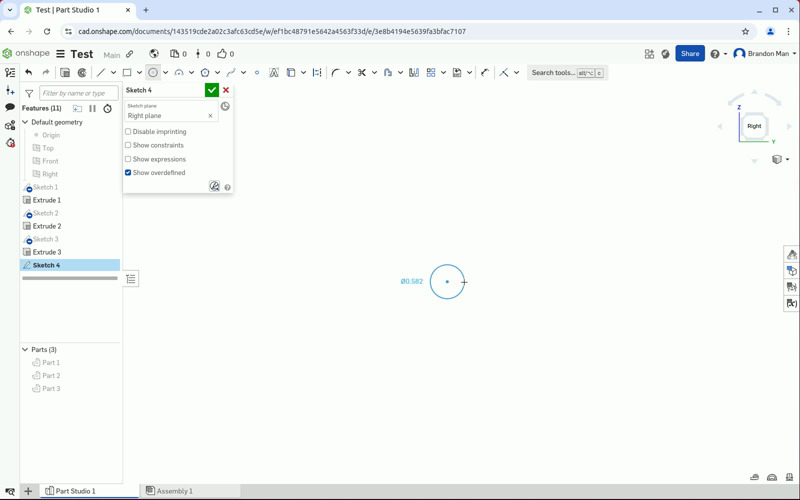
scroll(-6)
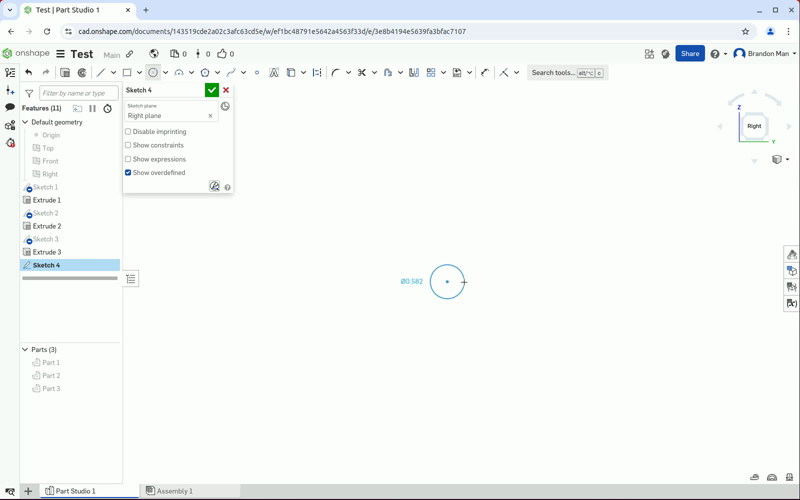
scroll(-6)
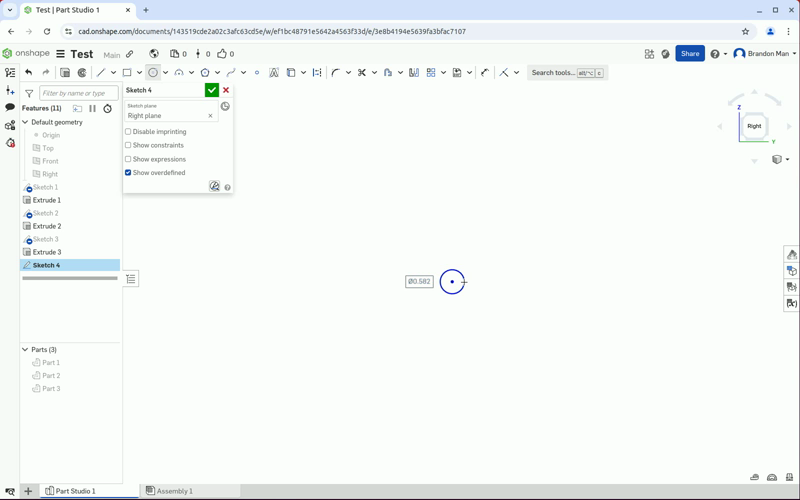
scroll(-6)
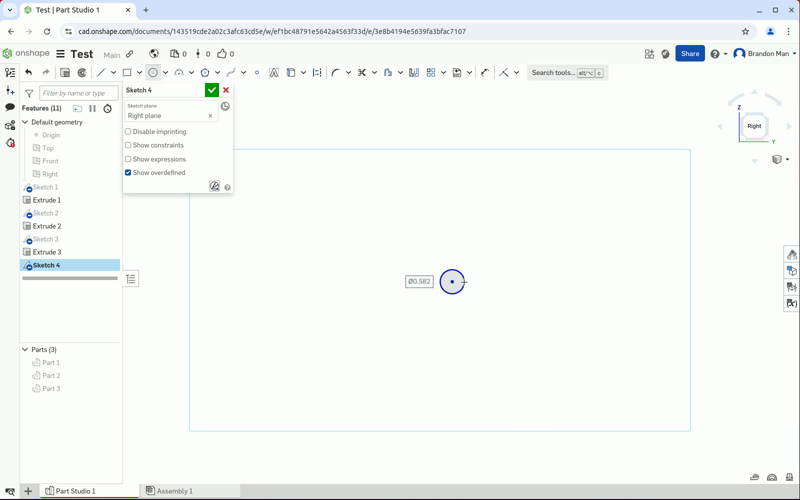
scroll(-6)
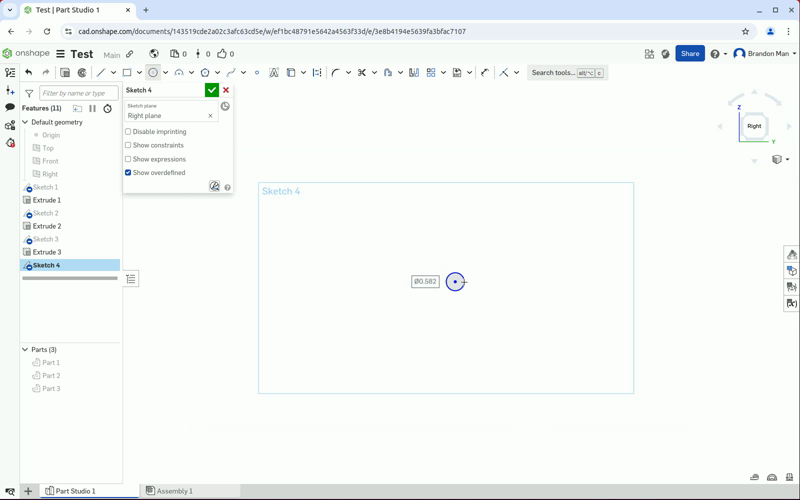
scroll(-6)
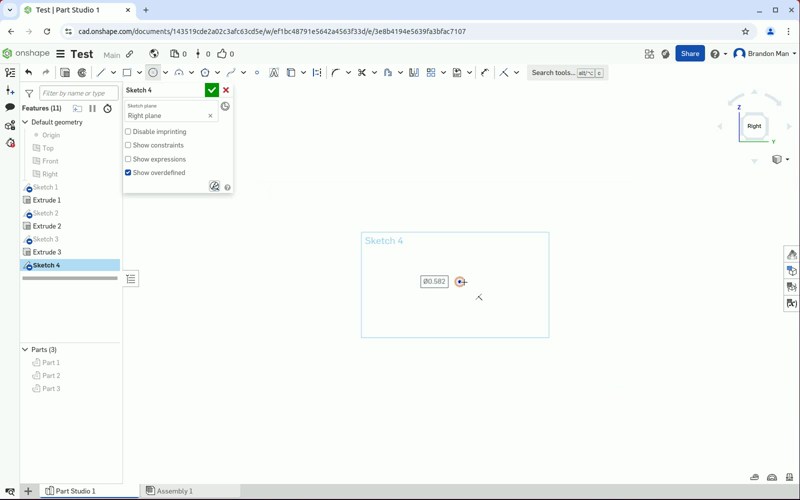
scroll(-6)
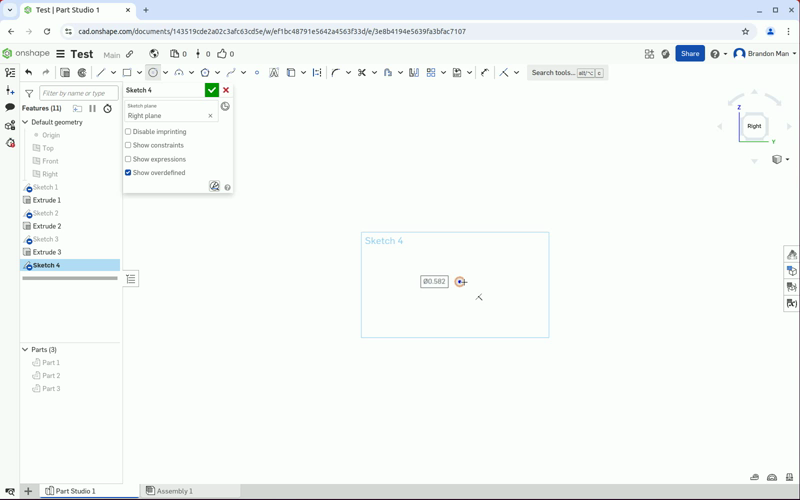
scroll(-6)
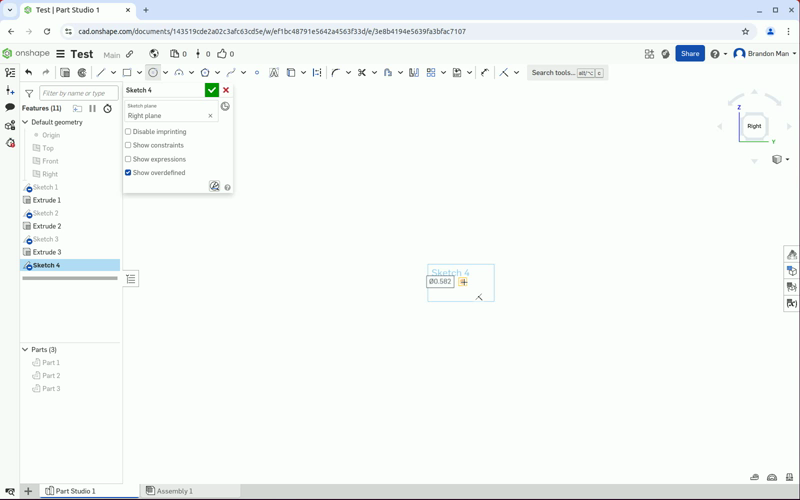
key(esc)
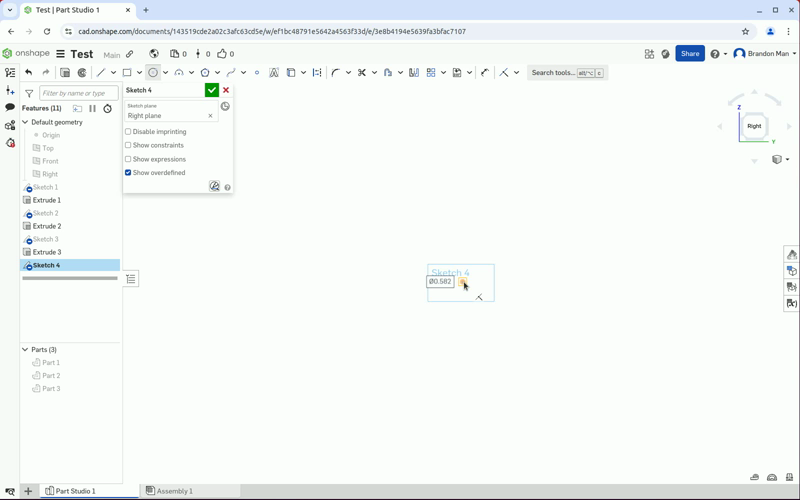
mouse_move(463, 282)
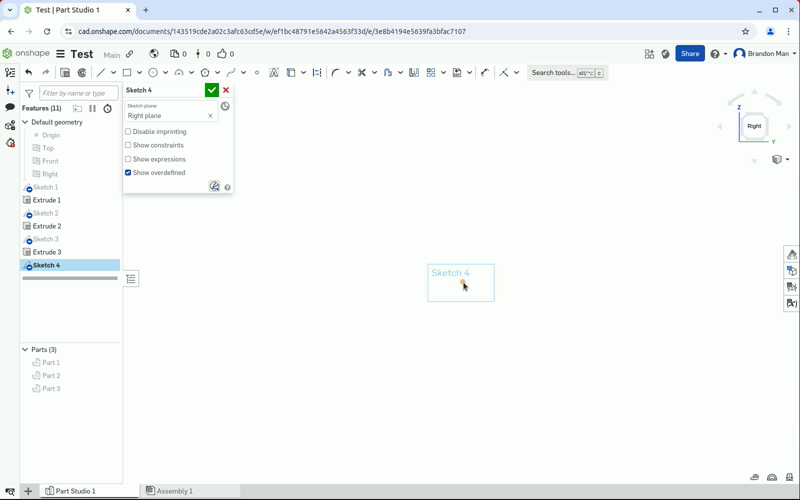
scroll(6)
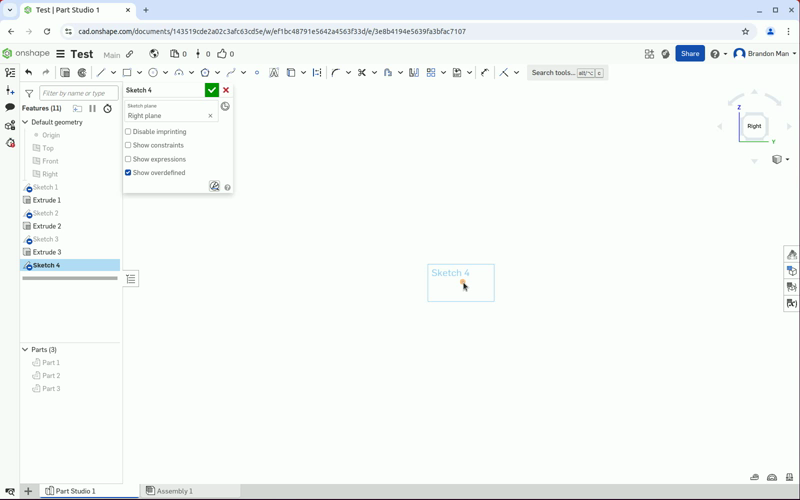
scroll(6)
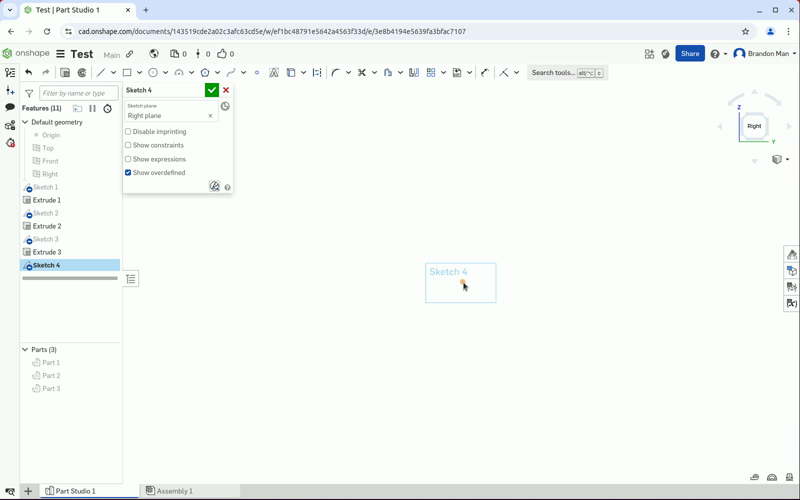
scroll(6)
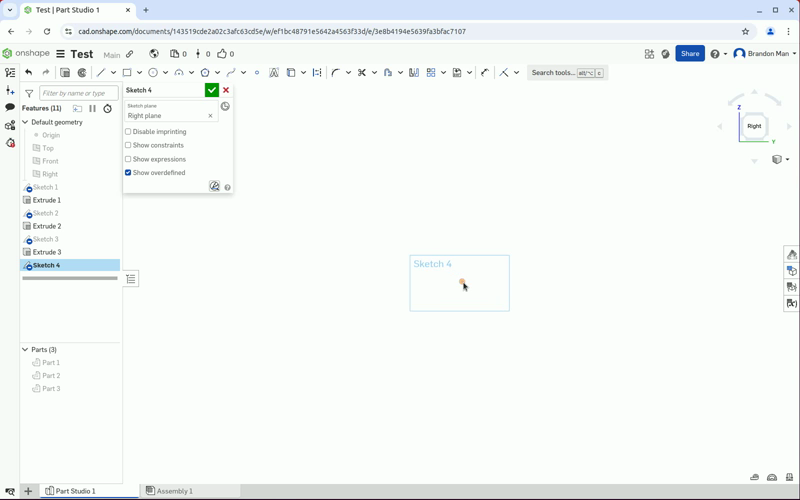
scroll(6)
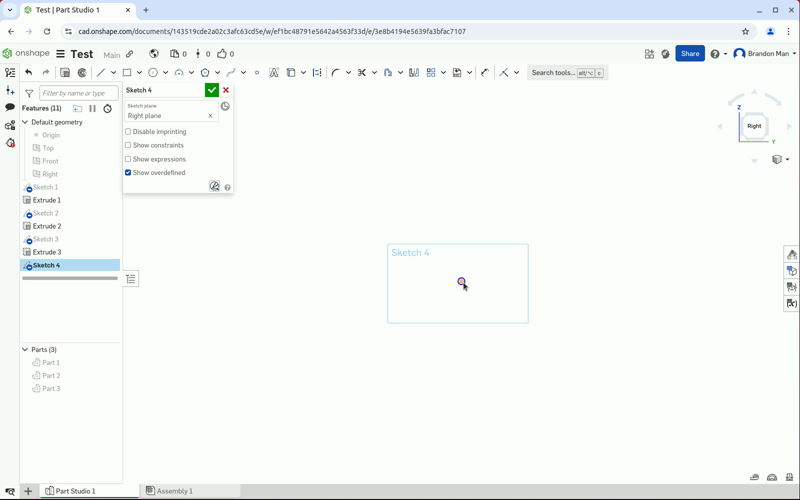
scroll(6)
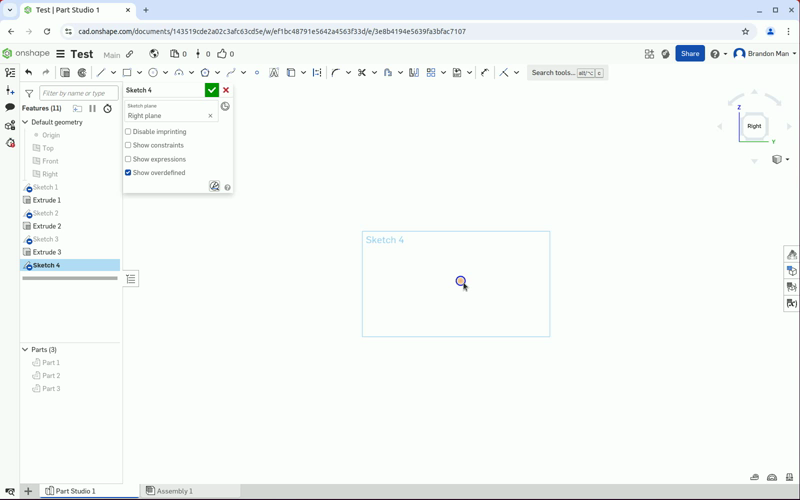
scroll(6)
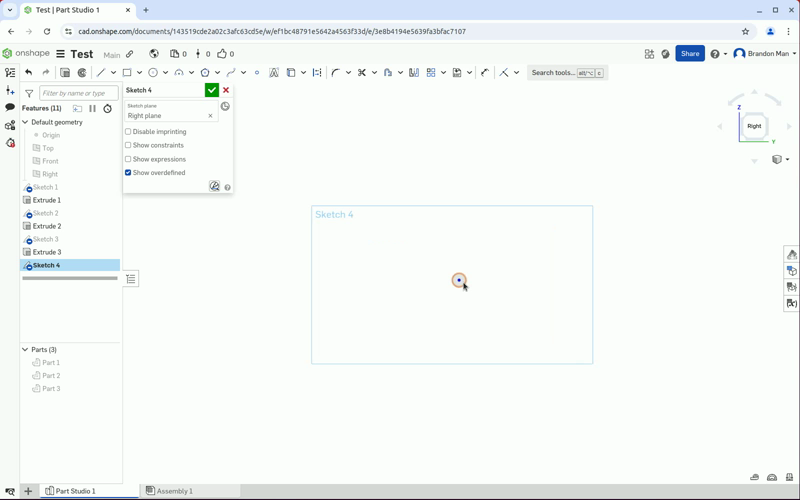
scroll(6)
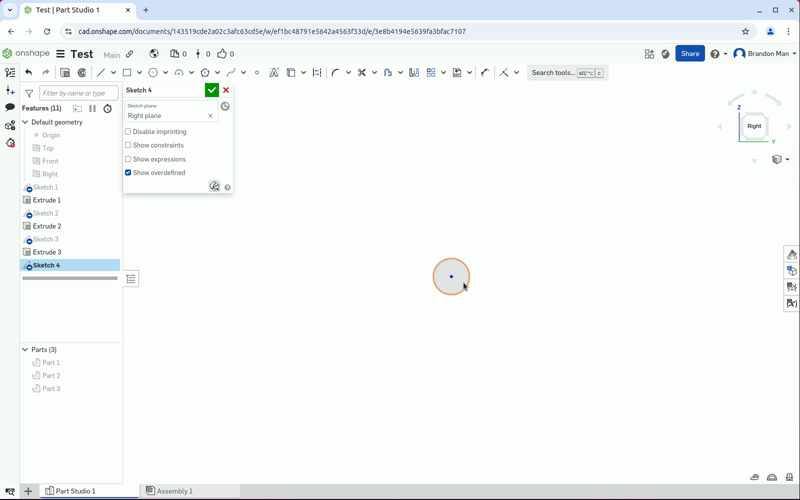
click(463, 282)
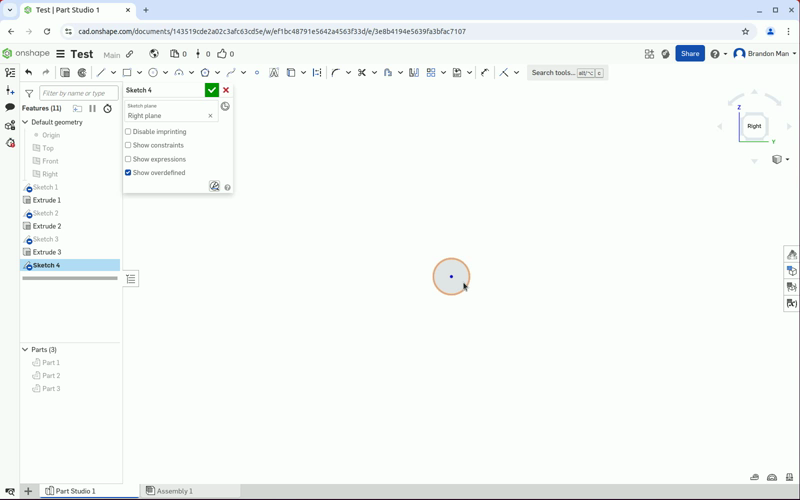
scroll(-6)
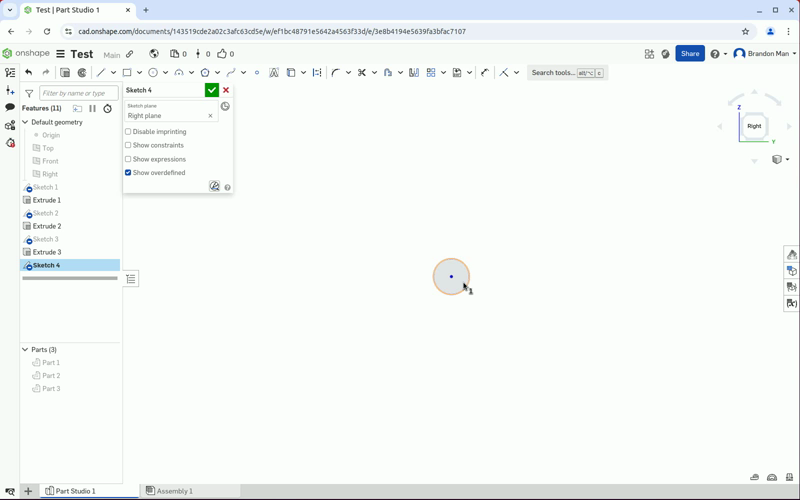
scroll(-6)
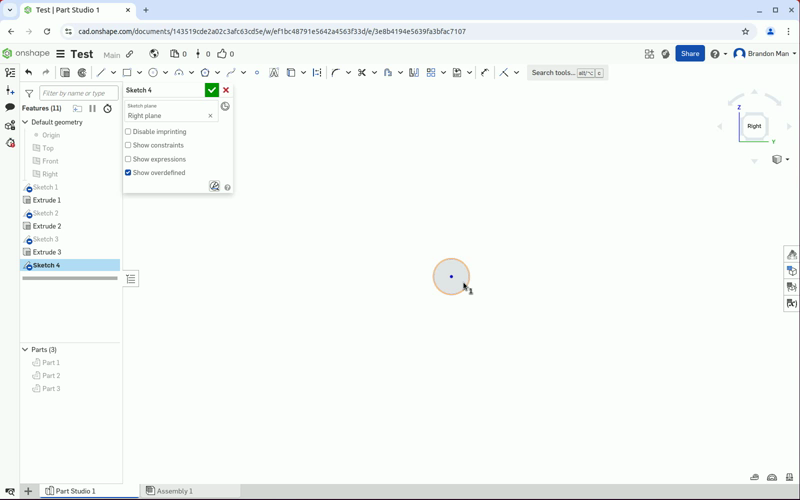
scroll(-6)
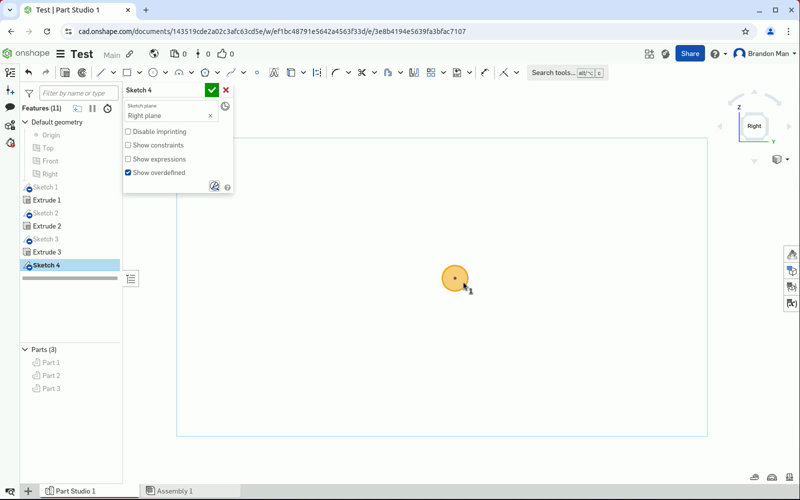
scroll(-6)
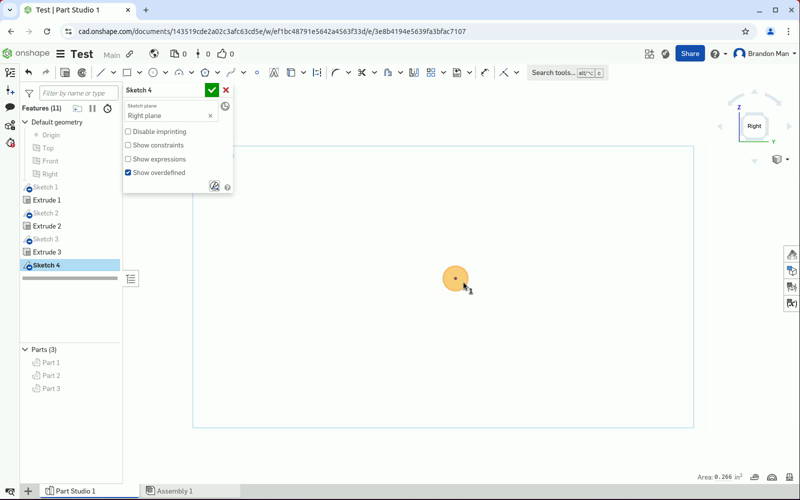
scroll(-6)
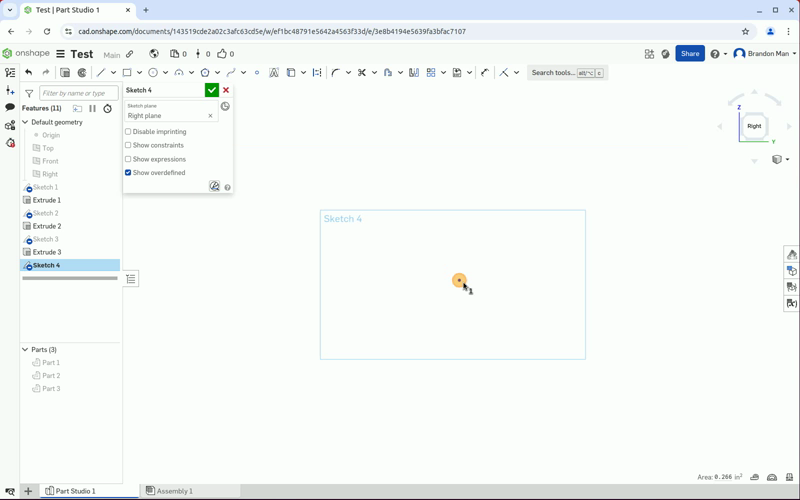
scroll(-6)
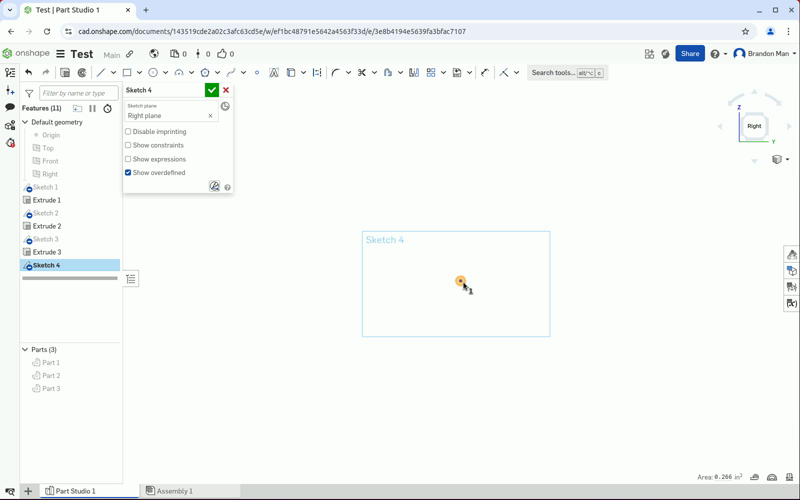
scroll(-6)
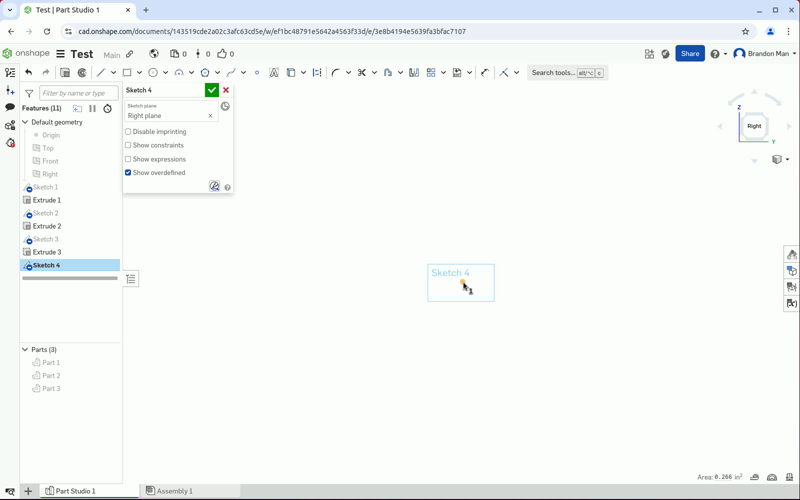
mouse_move(73, 352)
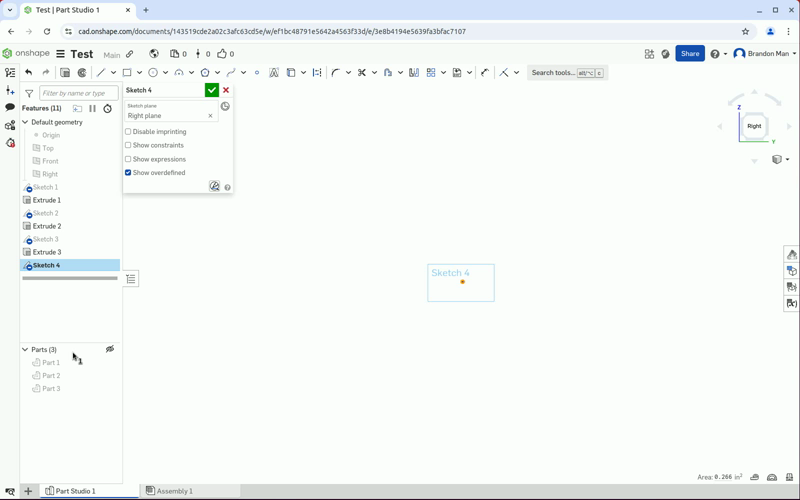
key(shift+y)
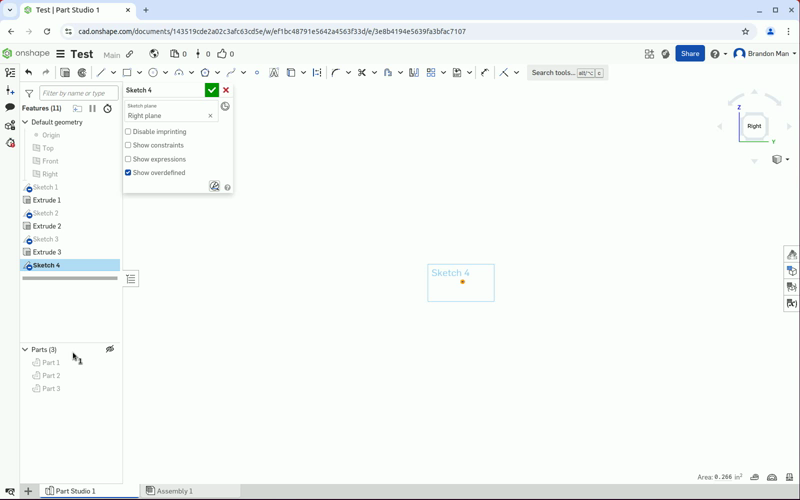
key(shift+e)
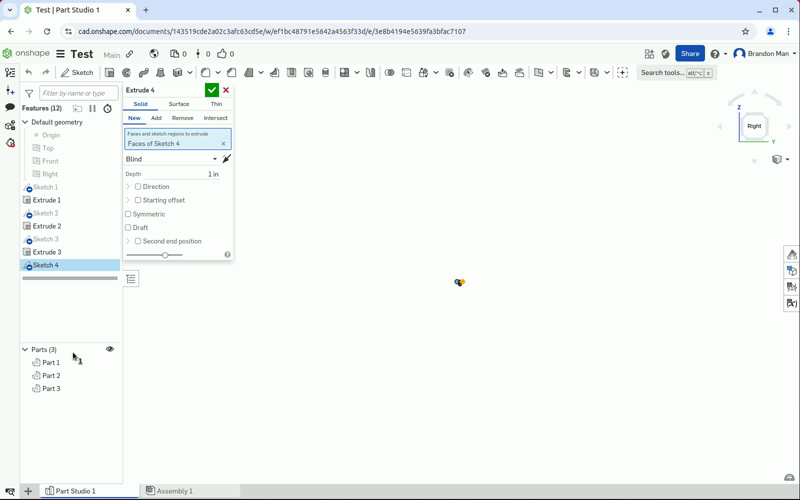
mouse_move(143, 106)
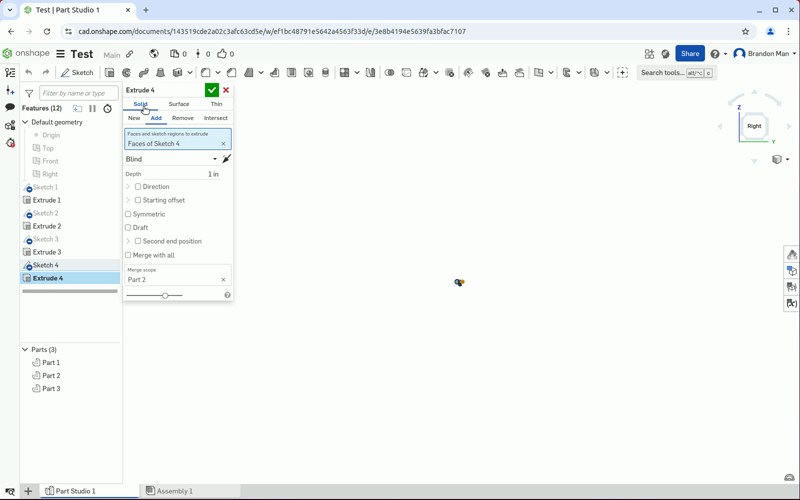
click(143, 106)
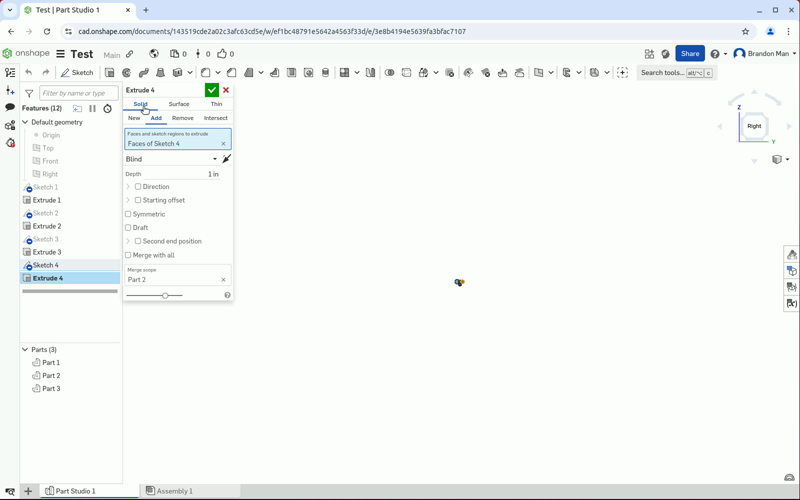
mouse_move(137, 120)
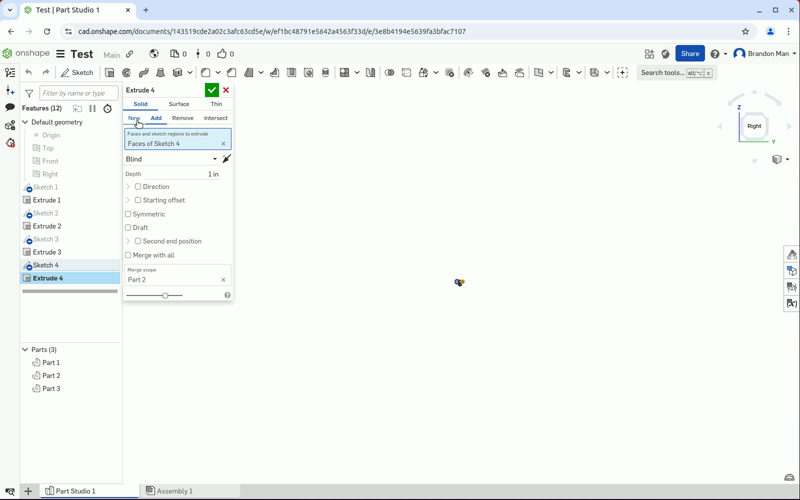
click(137, 120)
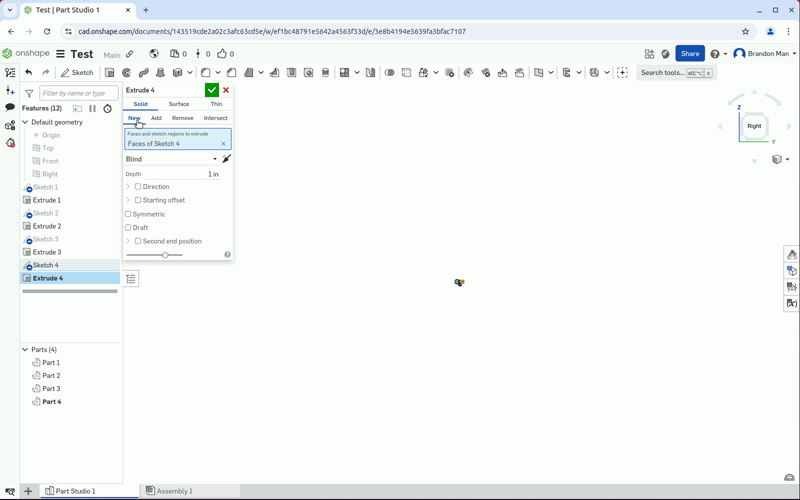
key(tab, 4)
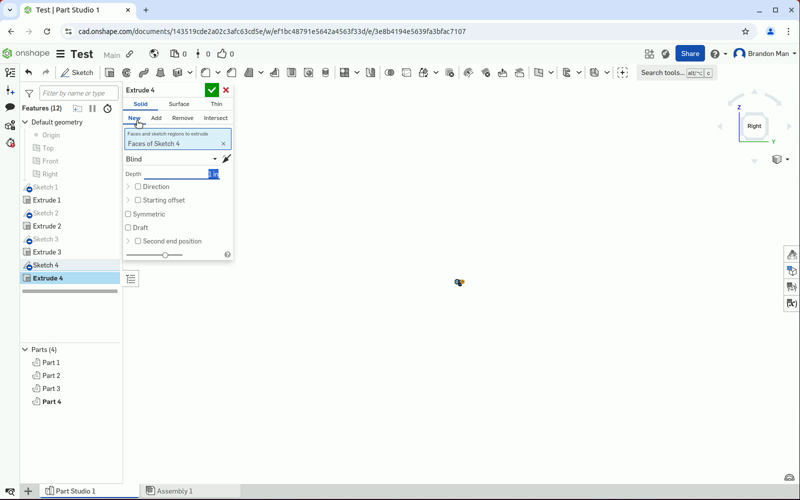
text(23.108)
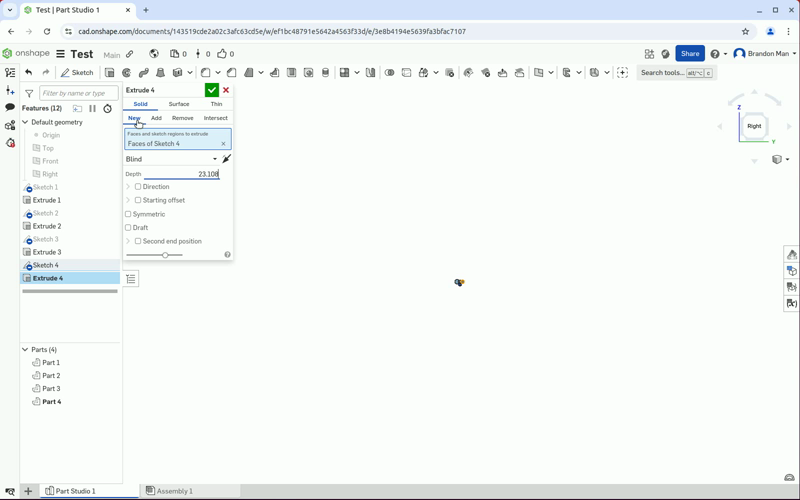
key(enter)
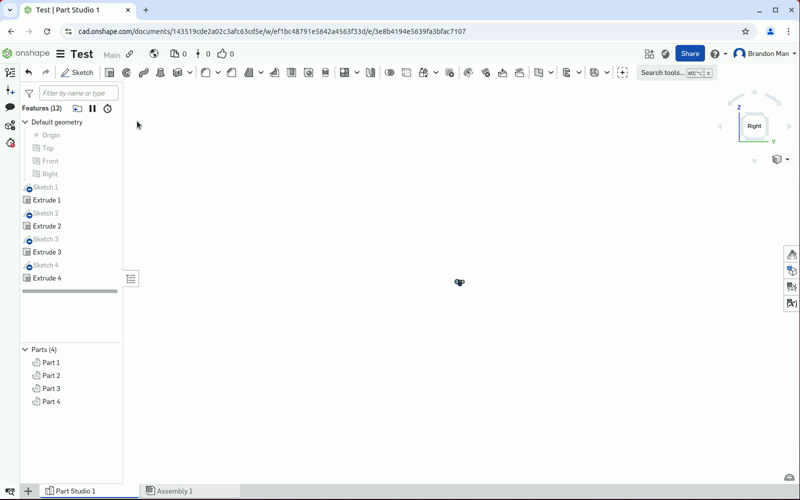
key(shift+h)
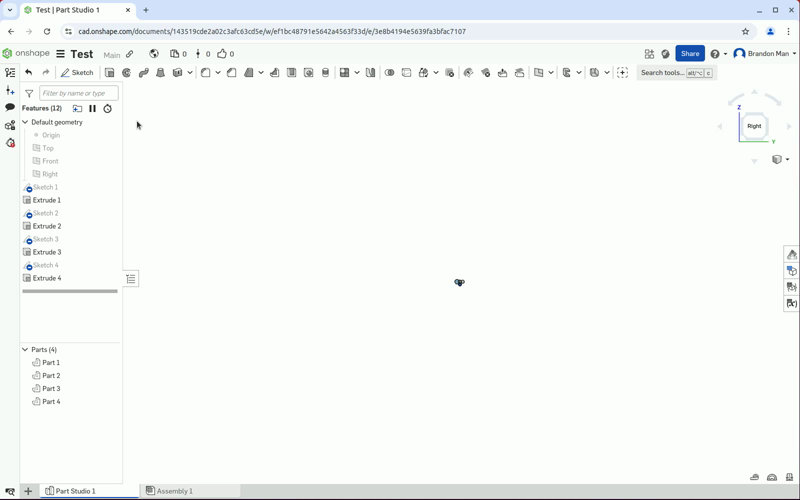
key(shift+h)
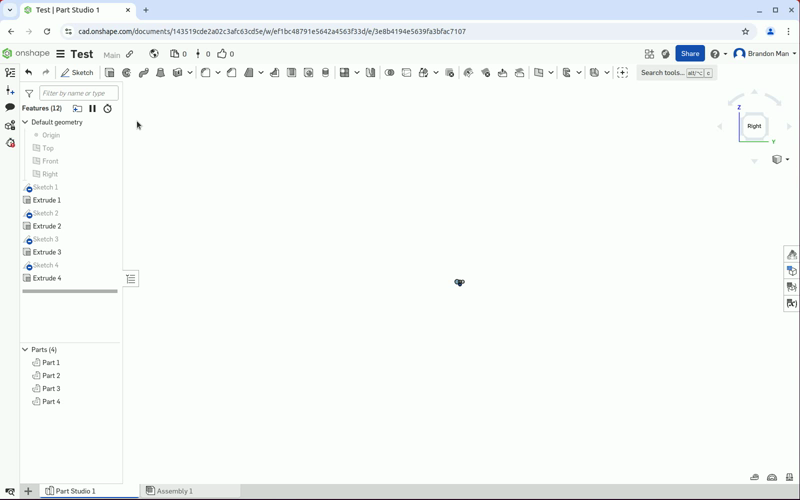
mouse_move(73, 189)
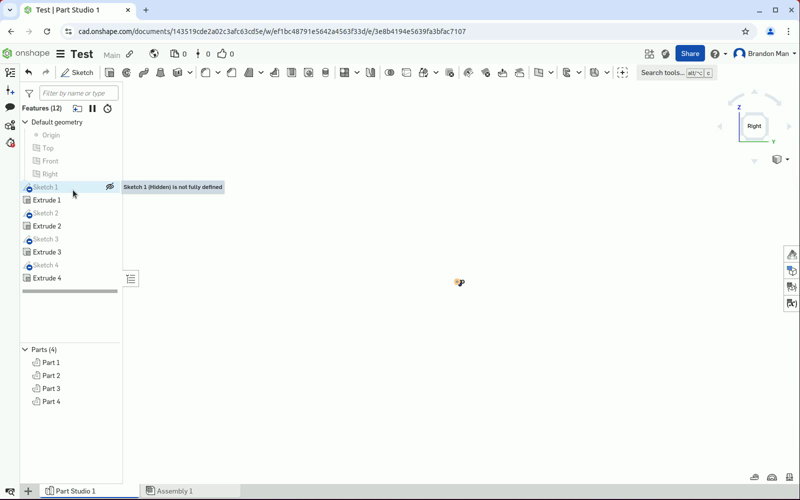
click(73, 189)
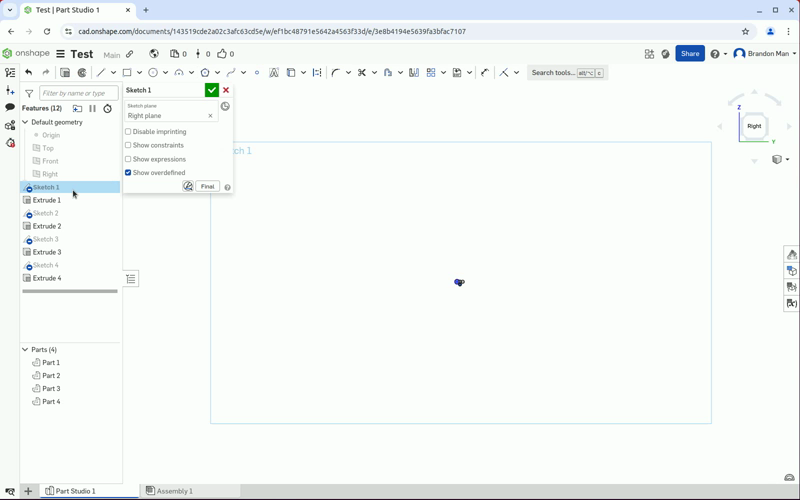
mouse_move(229, 92)
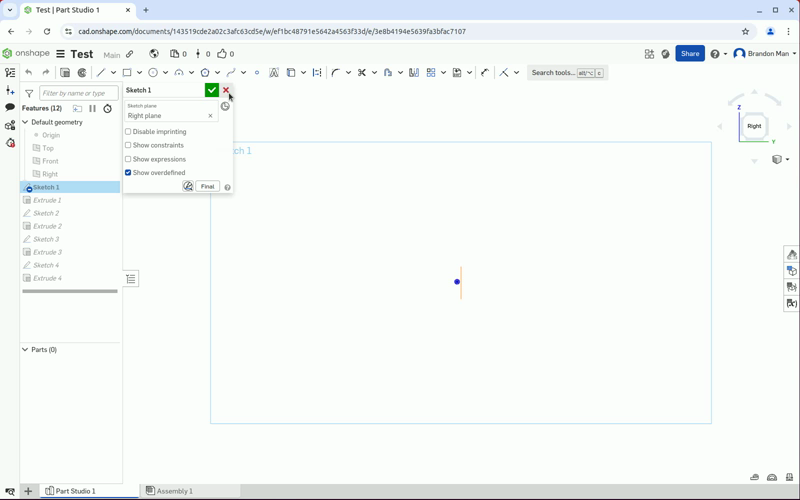
click(229, 92)
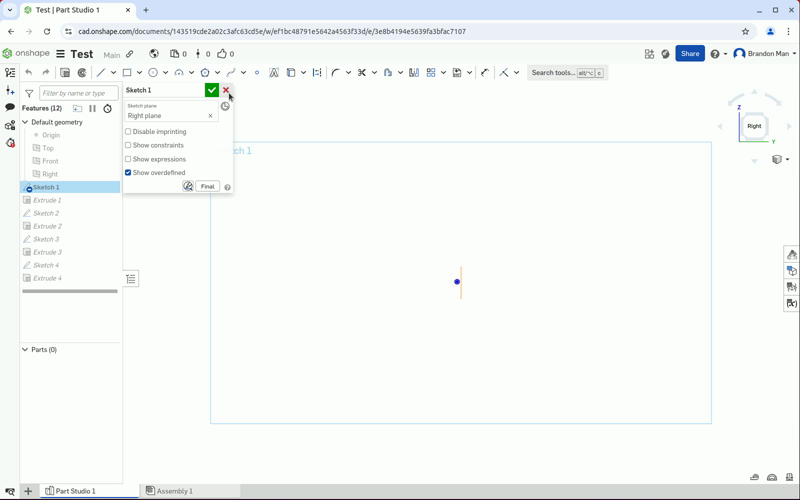
key(shift+s)
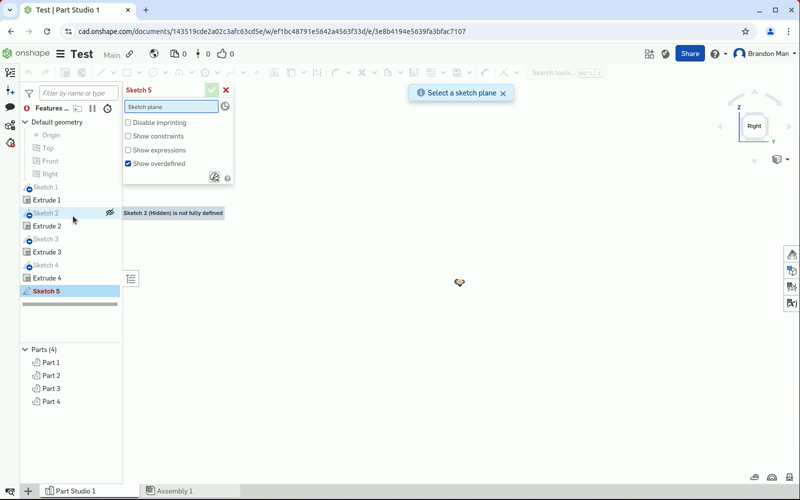
scroll(3)
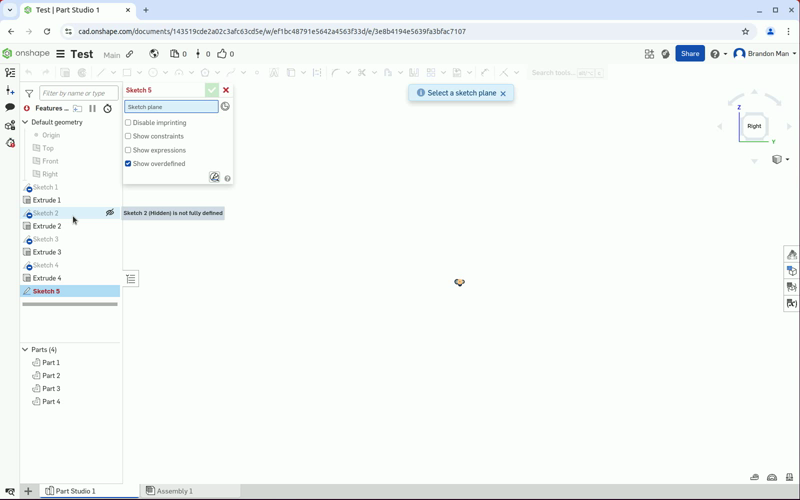
mouse_move(73, 176)
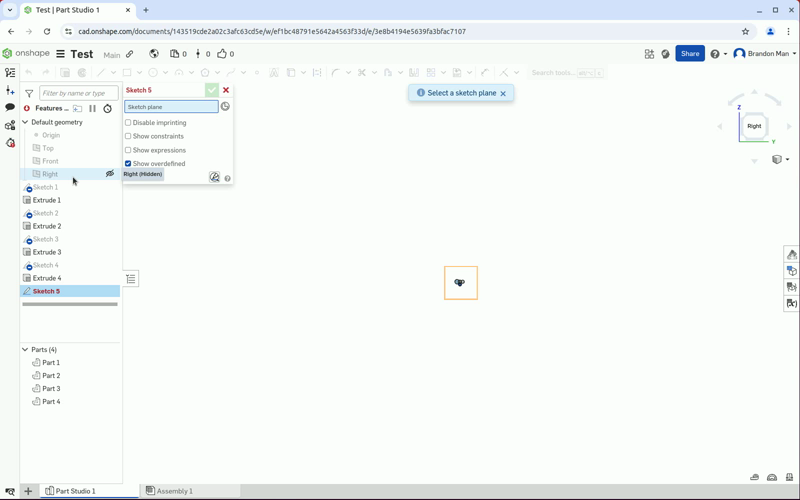
click(73, 176)
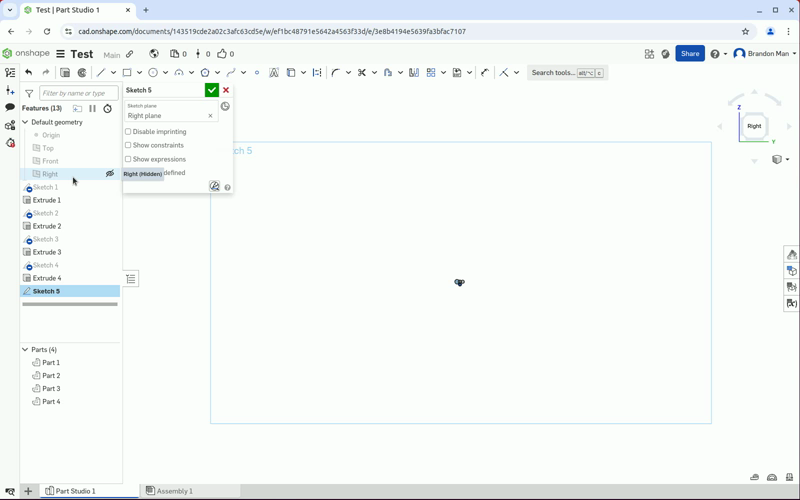
mouse_move(73, 352)
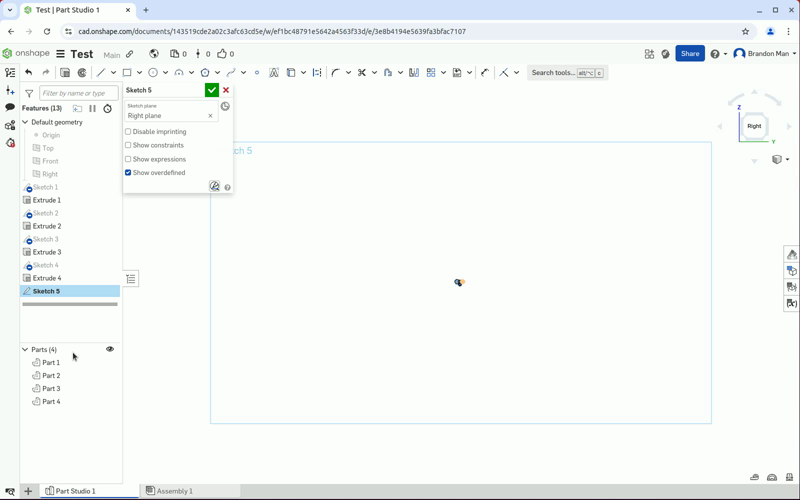
key(y)
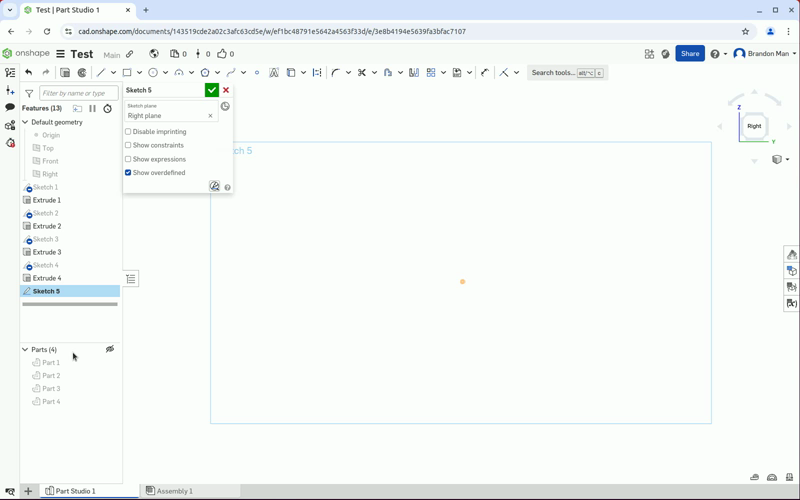
key(c)
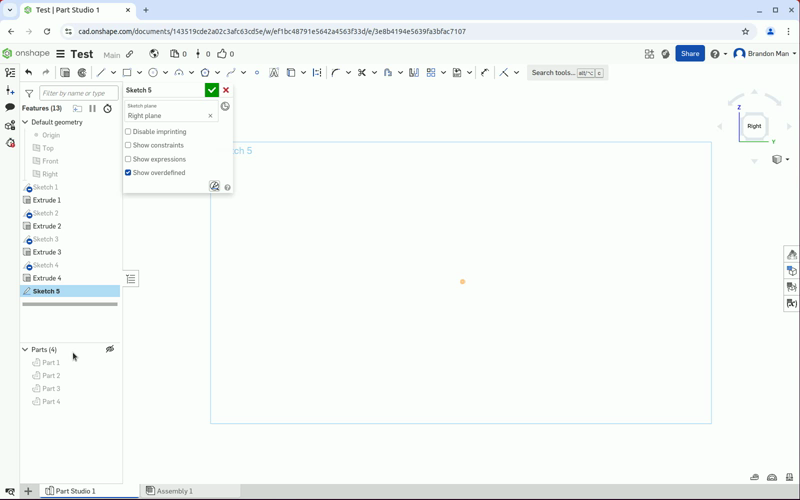
key_down(shift)
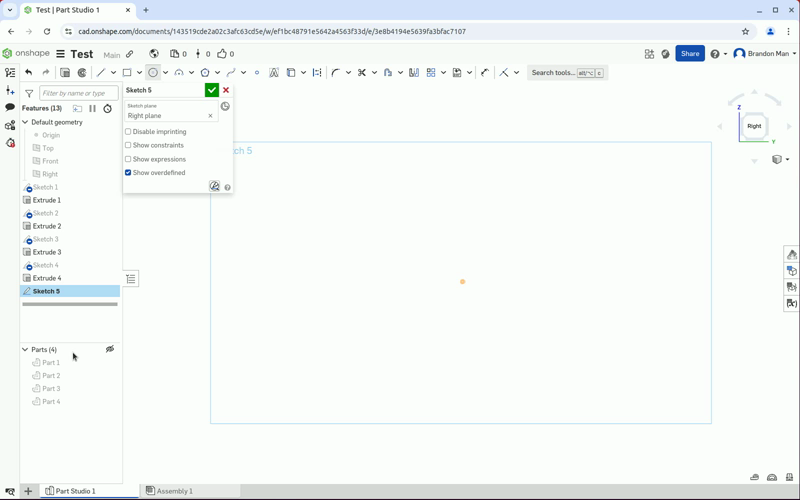
mouse_move(457, 284)
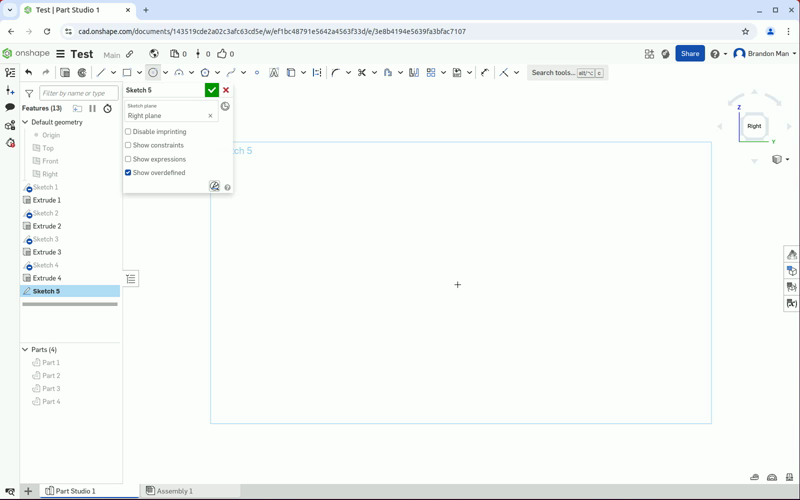
click(457, 284)
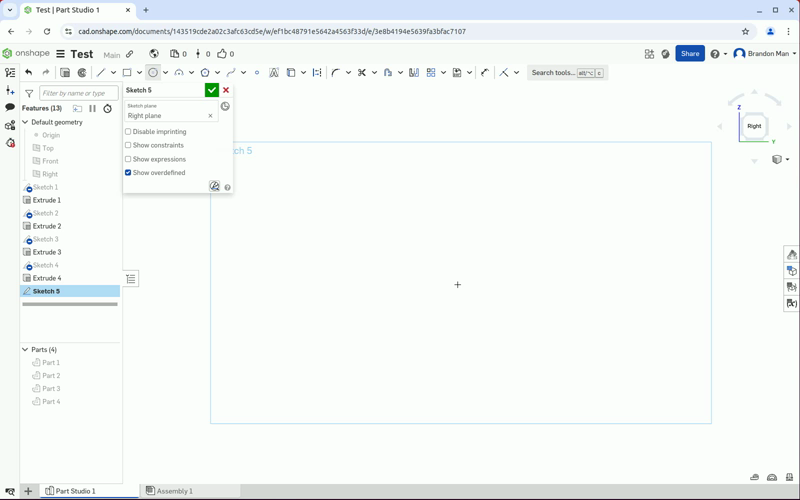
key_up(shift)
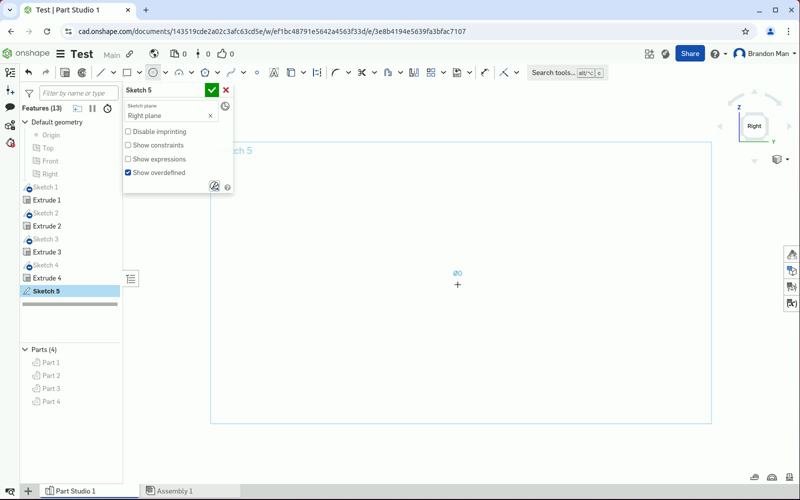
mouse_move(459, 284)
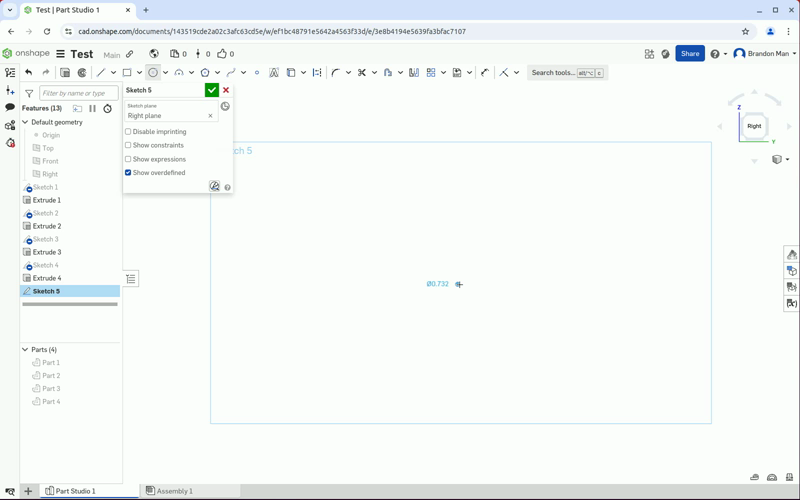
scroll(6)
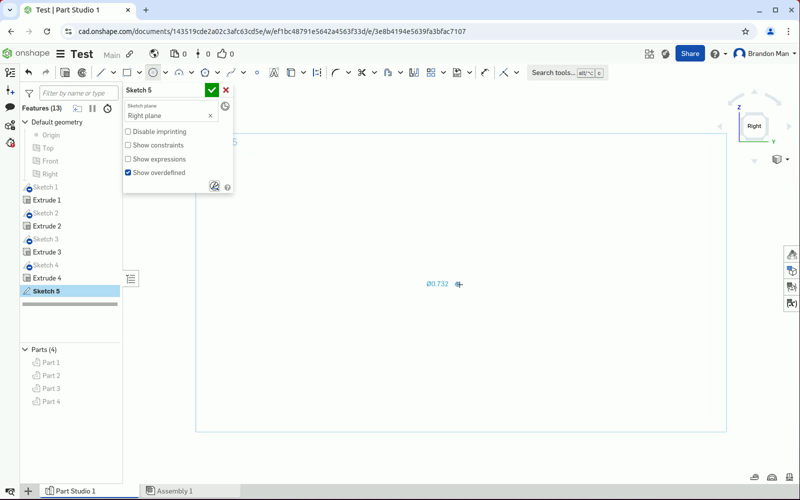
scroll(6)
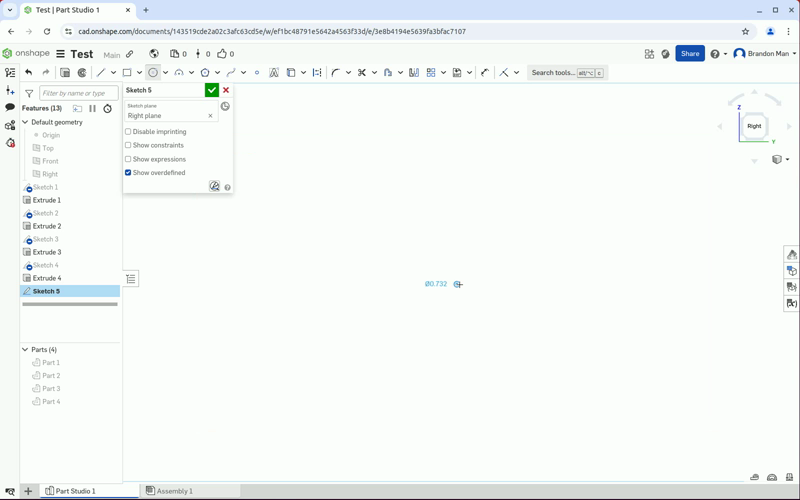
scroll(6)
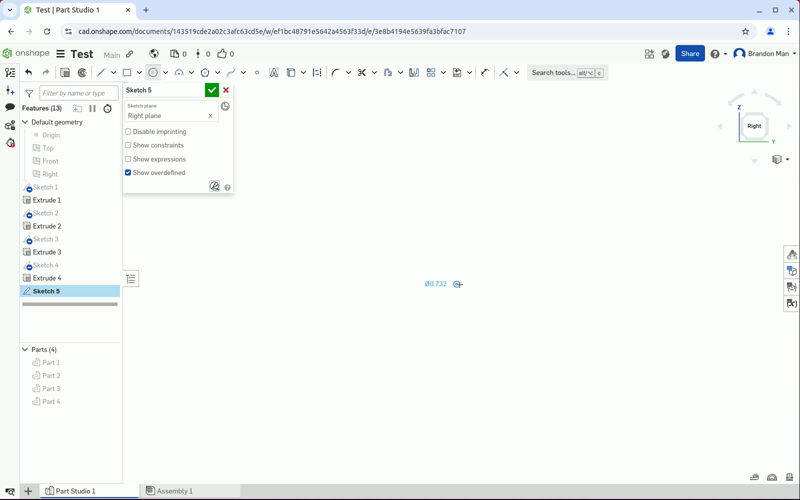
scroll(6)
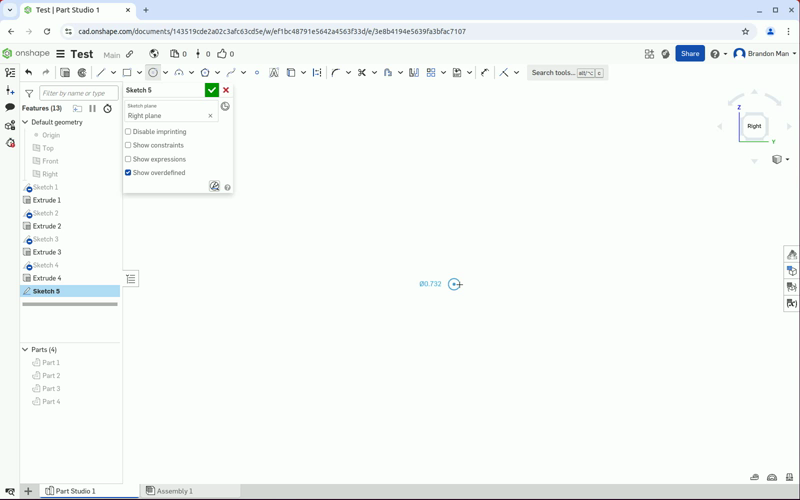
scroll(6)
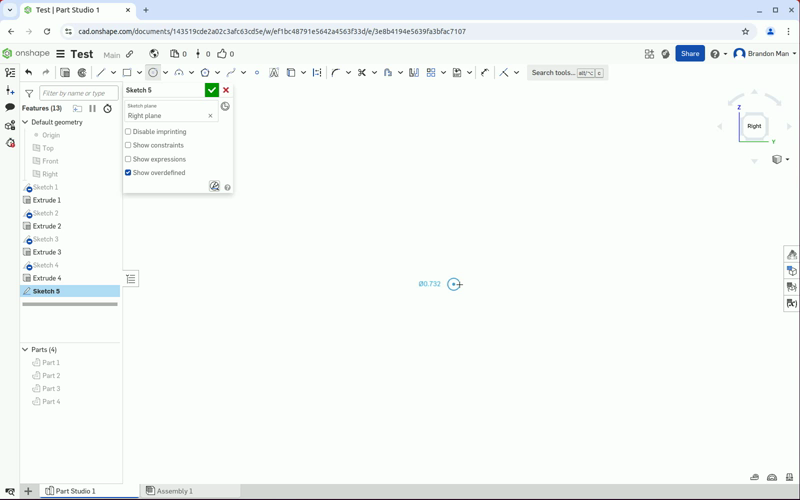
scroll(6)
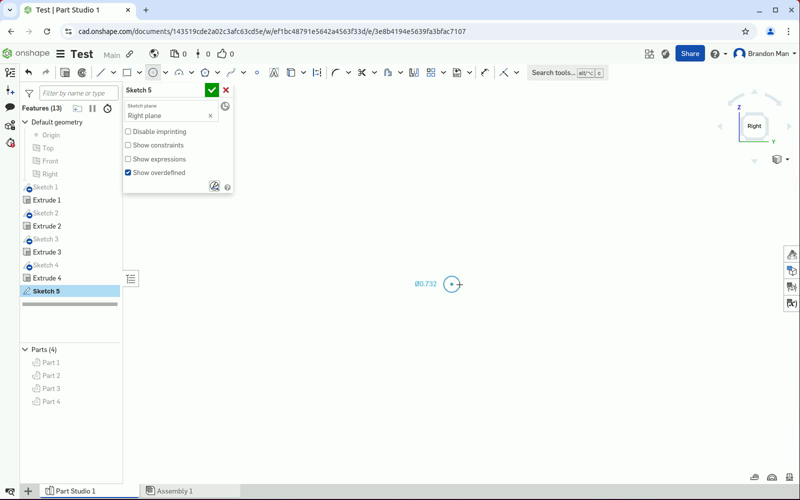
scroll(6)
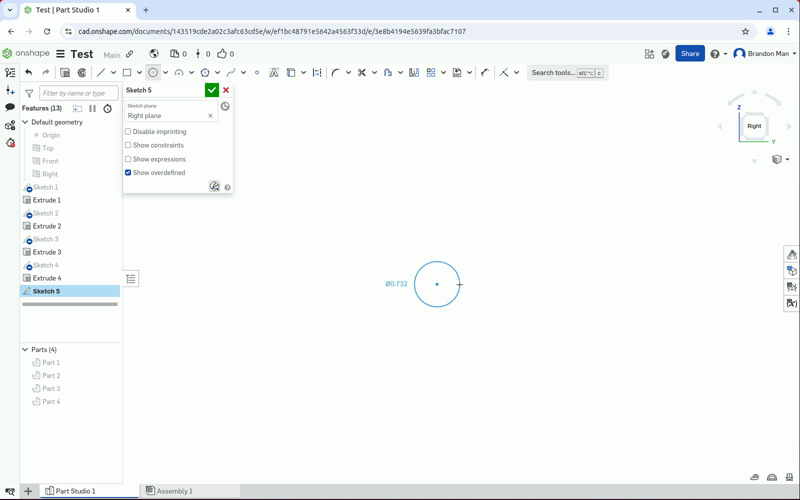
click(459, 284)
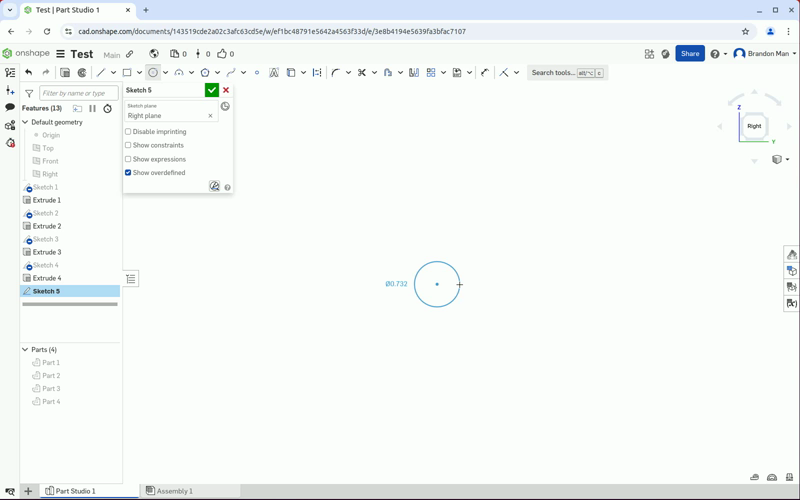
scroll(-6)
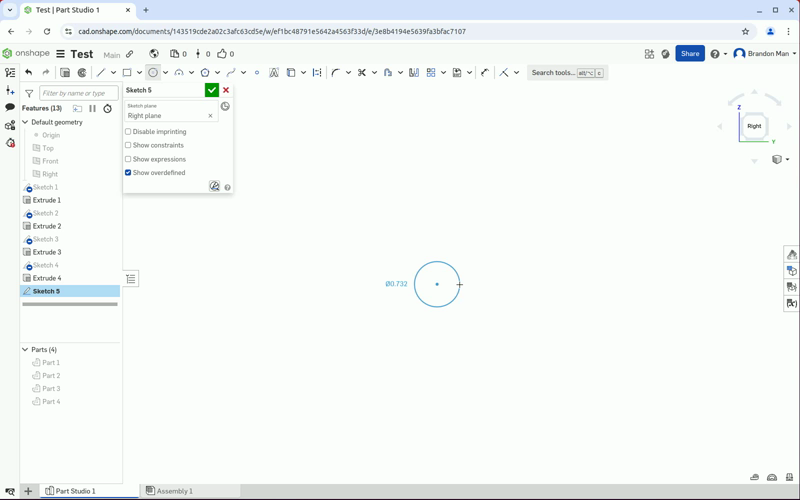
scroll(-6)
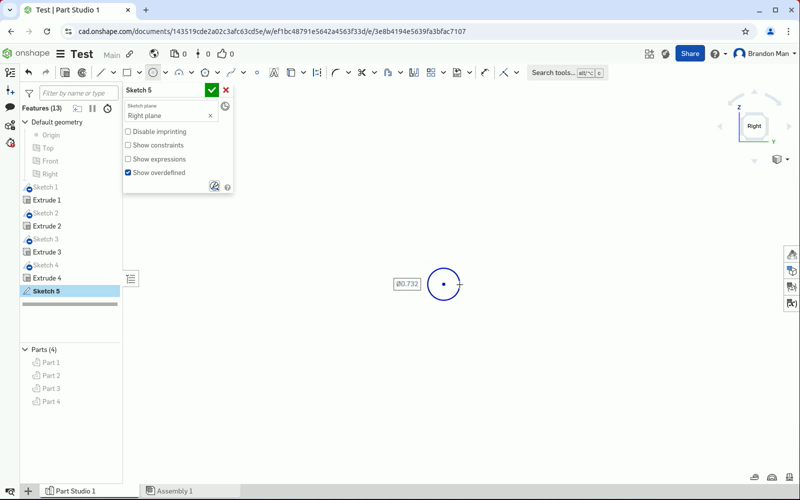
scroll(-6)
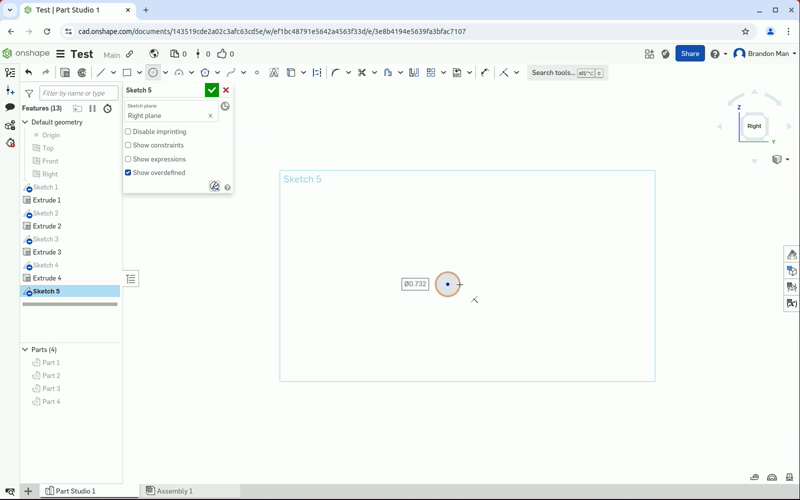
scroll(-6)
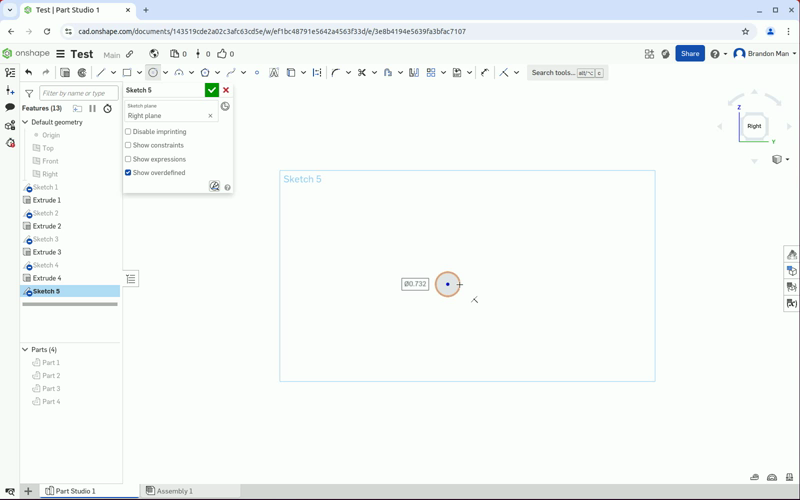
scroll(-6)
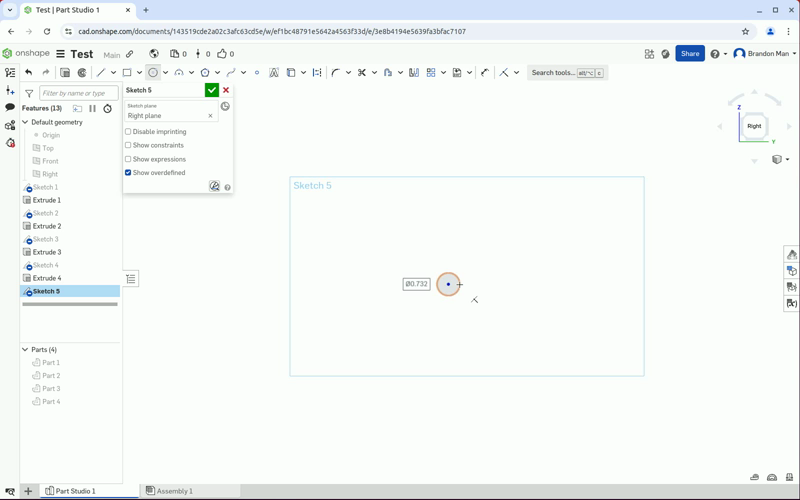
scroll(-6)
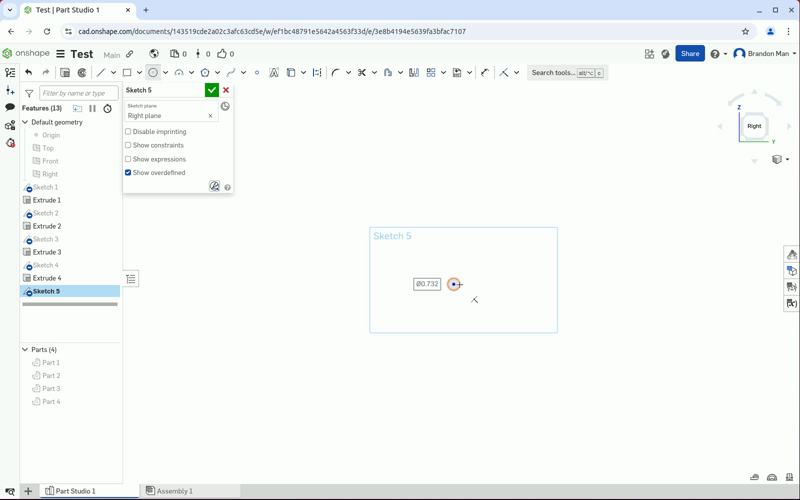
scroll(-6)
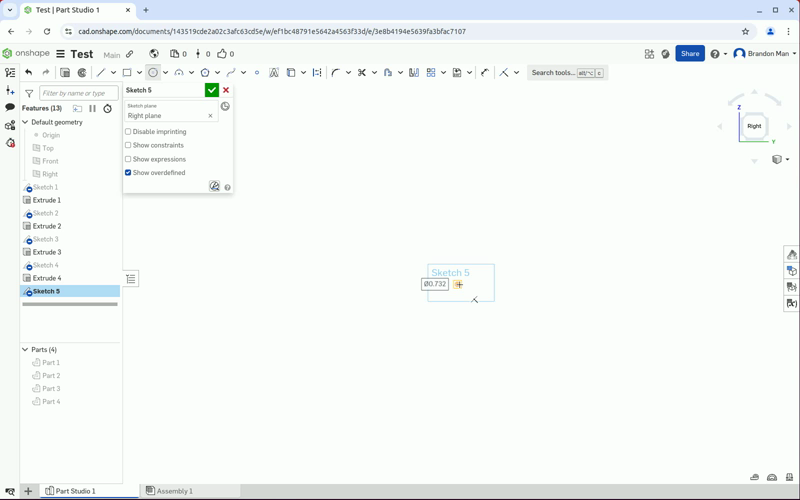
key(esc)
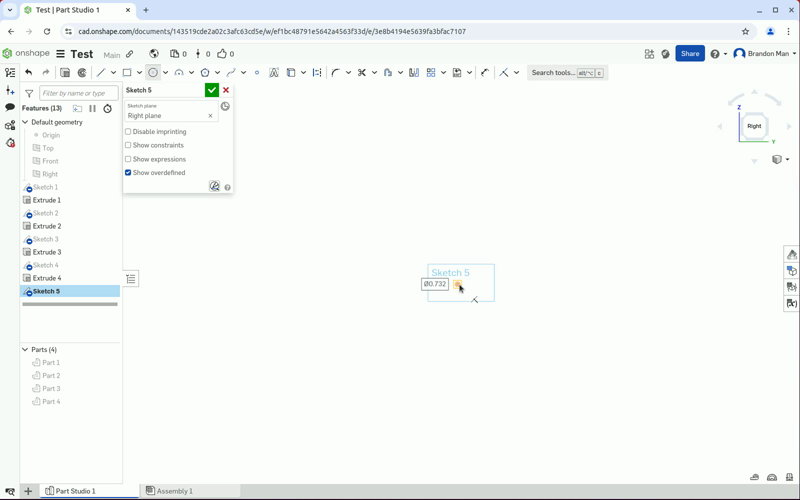
mouse_move(458, 283)
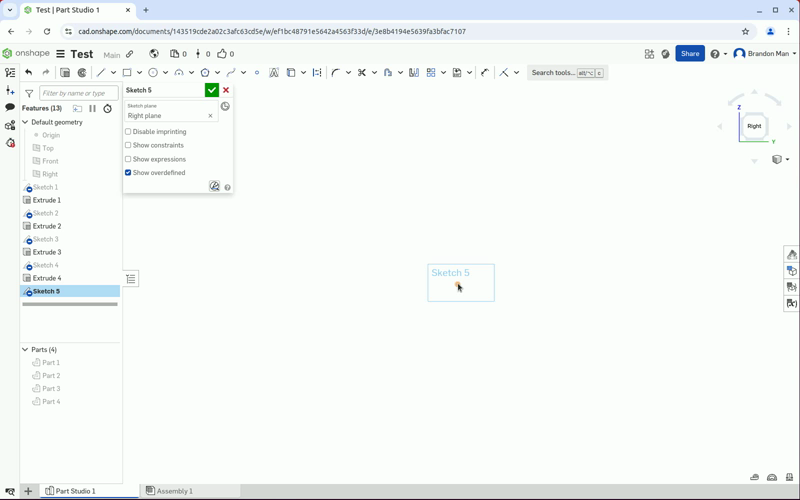
scroll(6)
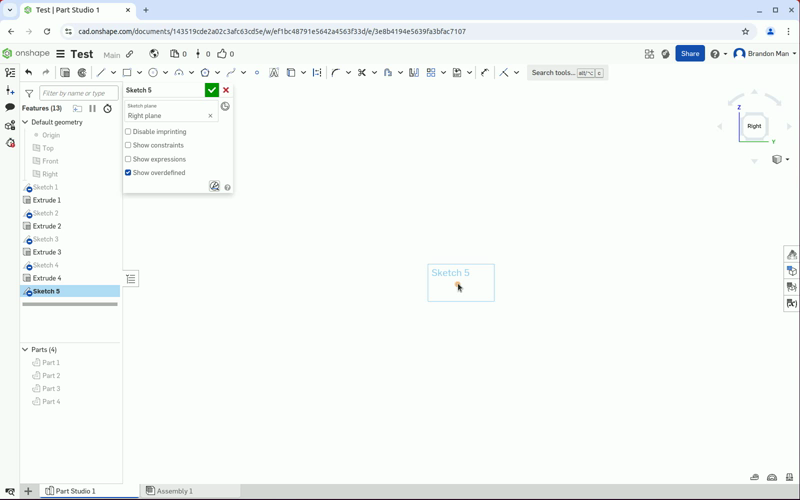
scroll(6)
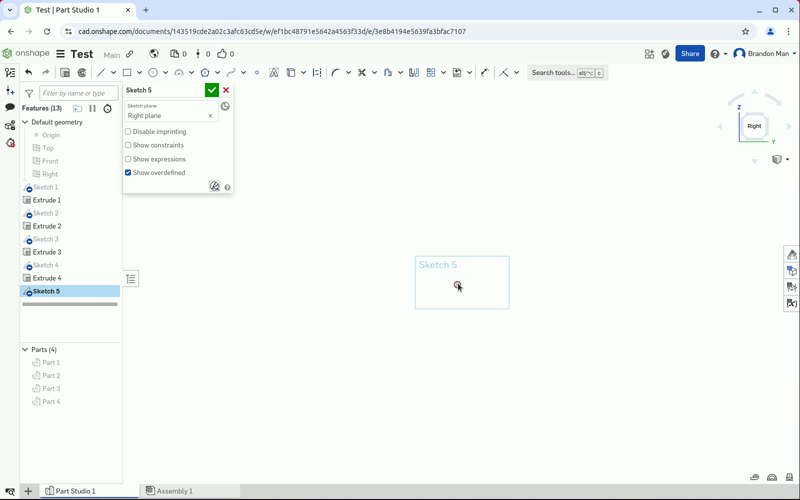
scroll(6)
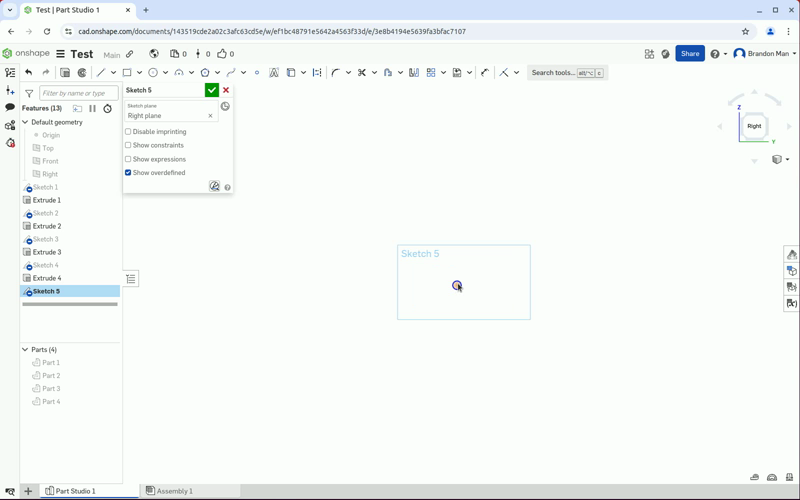
scroll(6)
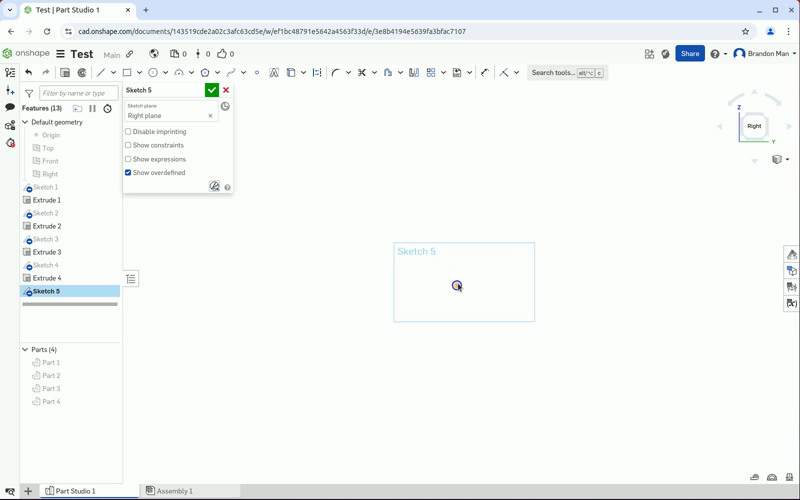
scroll(6)
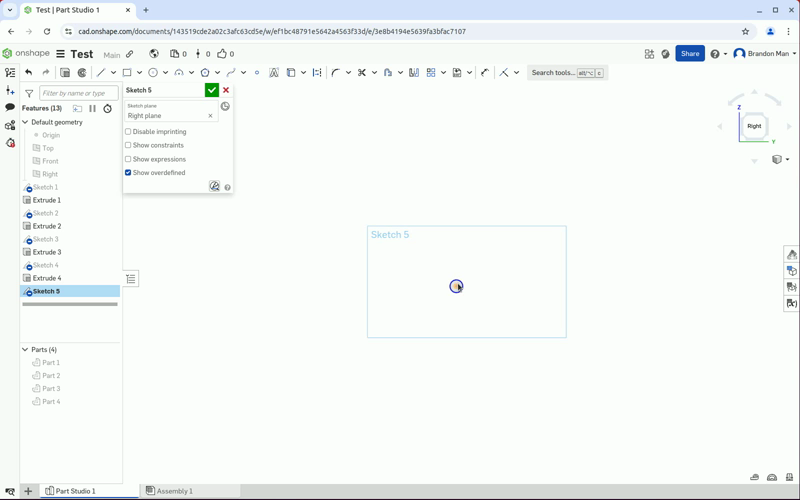
scroll(6)
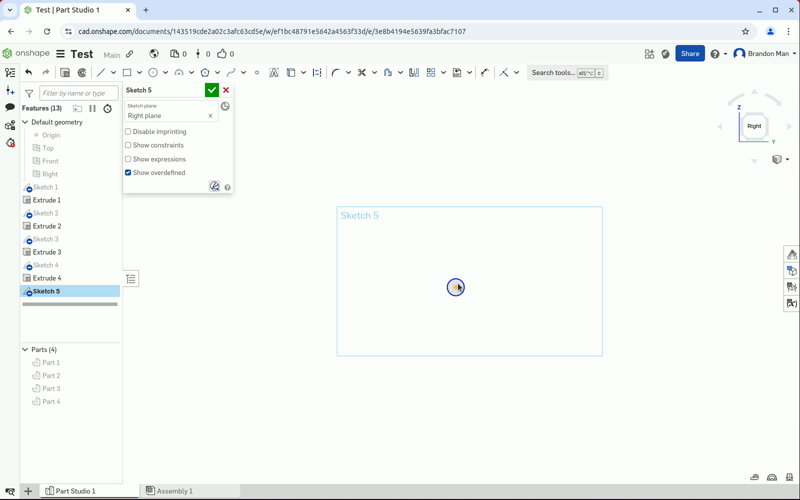
scroll(6)
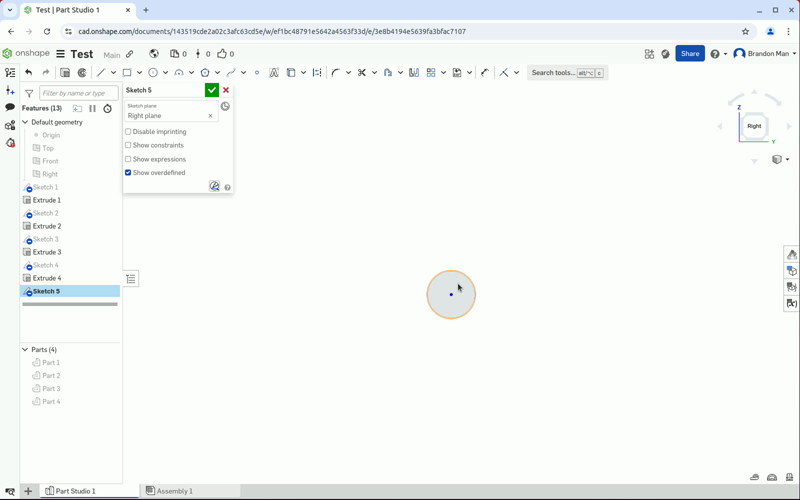
click(458, 283)
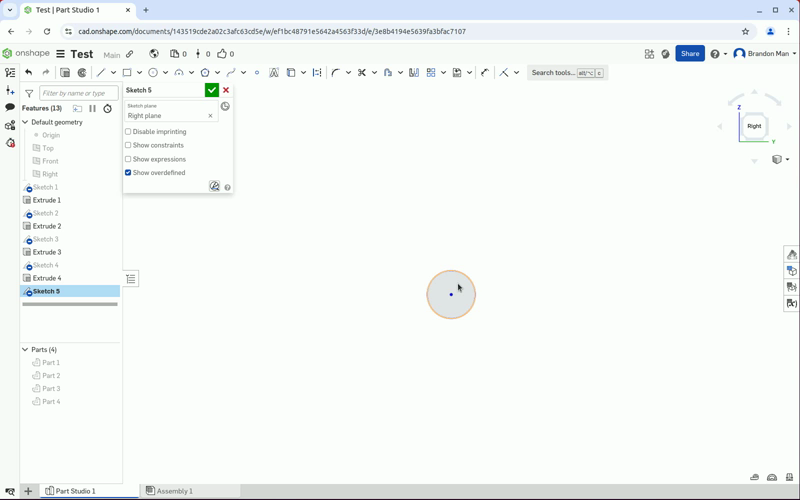
scroll(-6)
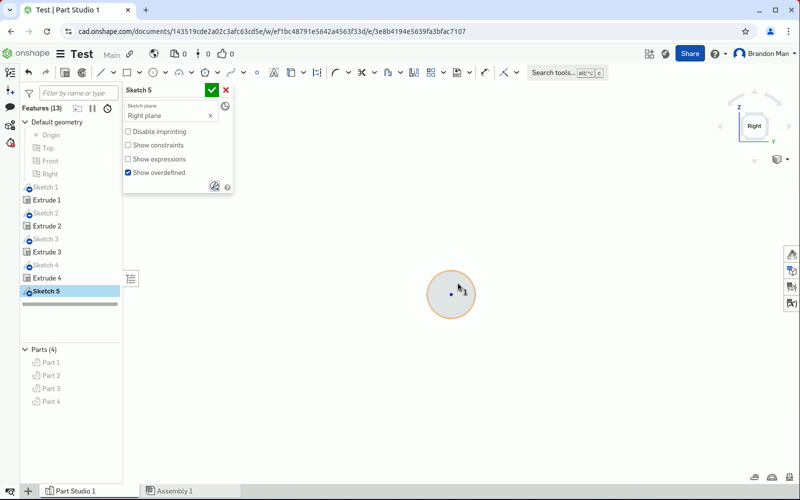
scroll(-6)
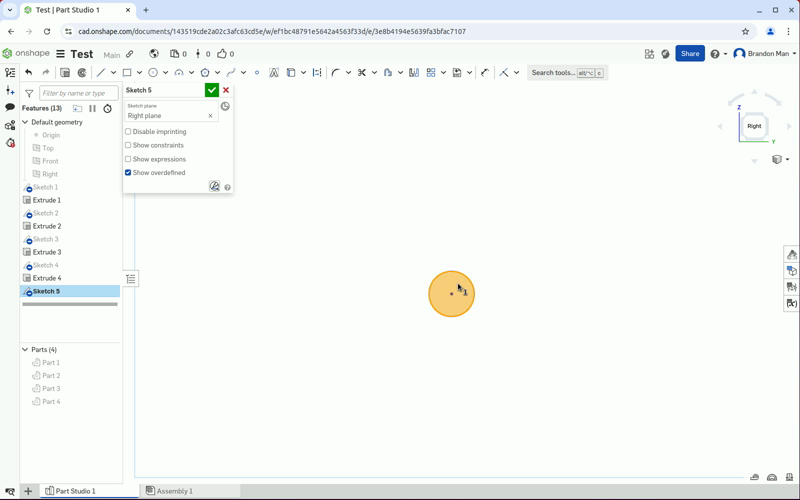
scroll(-6)
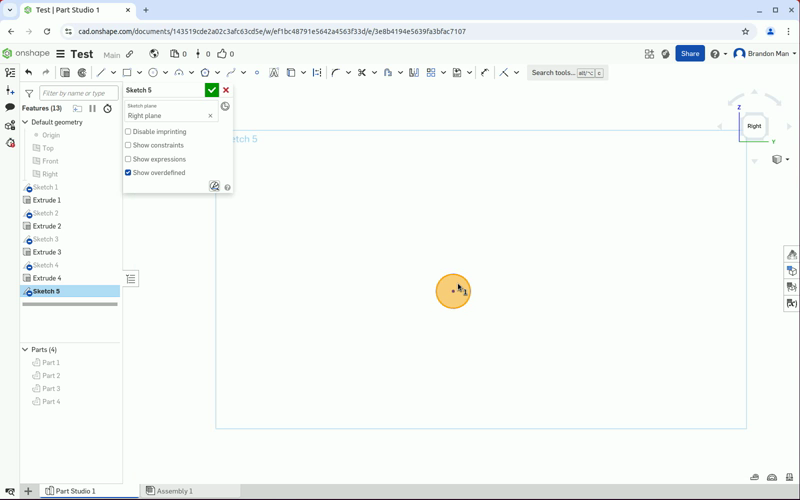
scroll(-6)
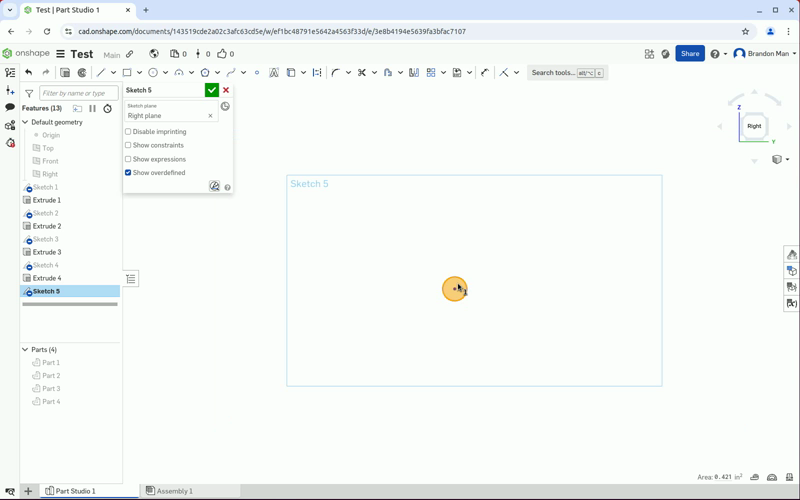
scroll(-6)
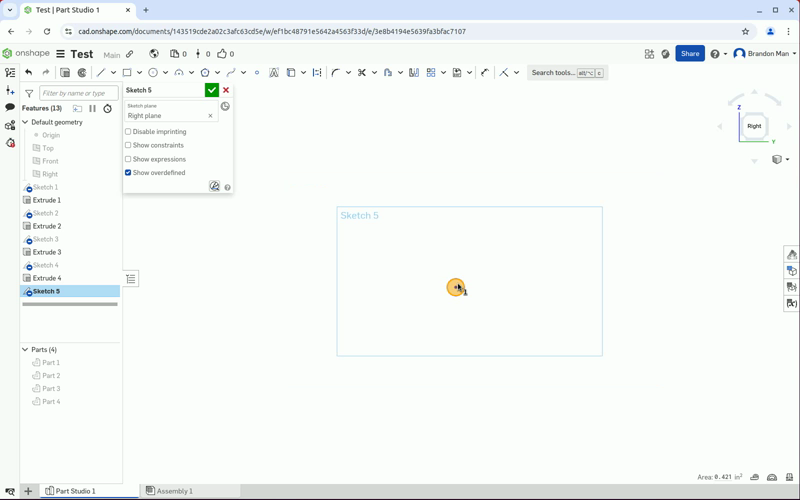
scroll(-6)
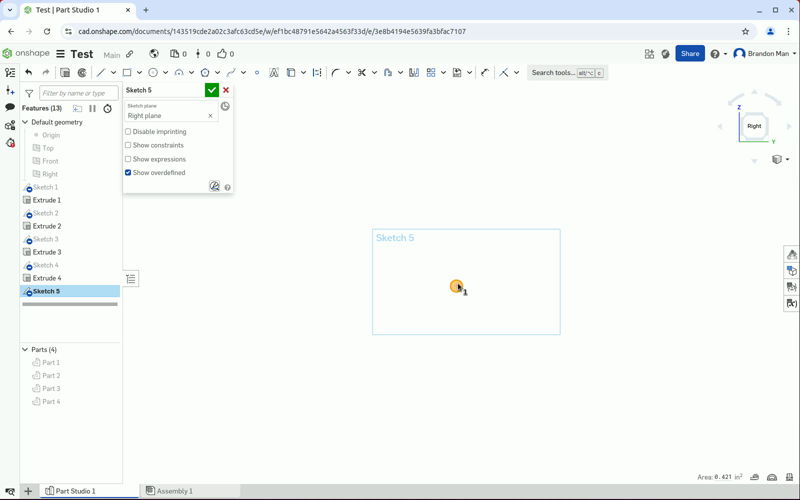
scroll(-6)
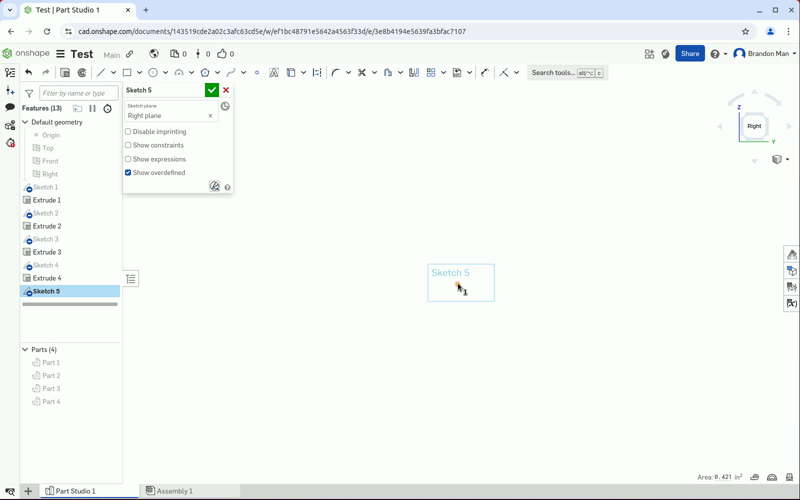
mouse_move(73, 352)
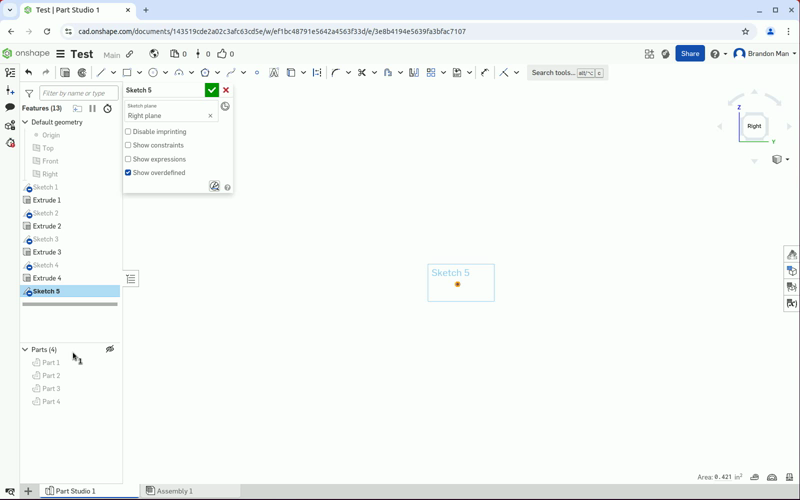
key(shift+y)
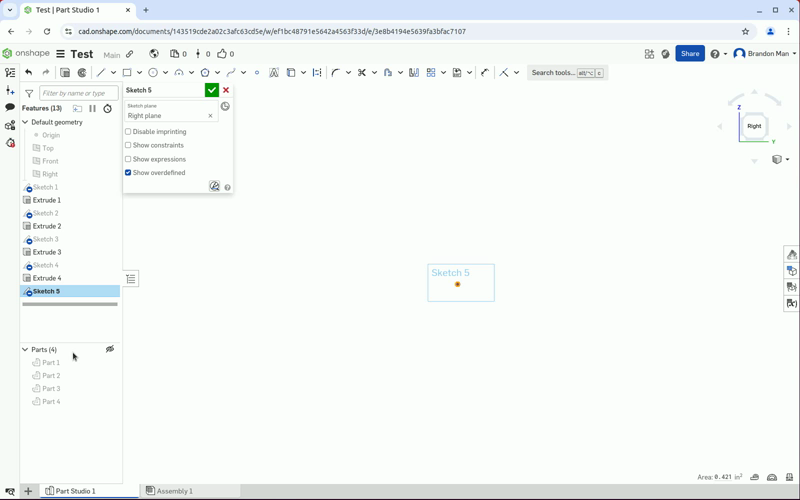
key(shift+e)
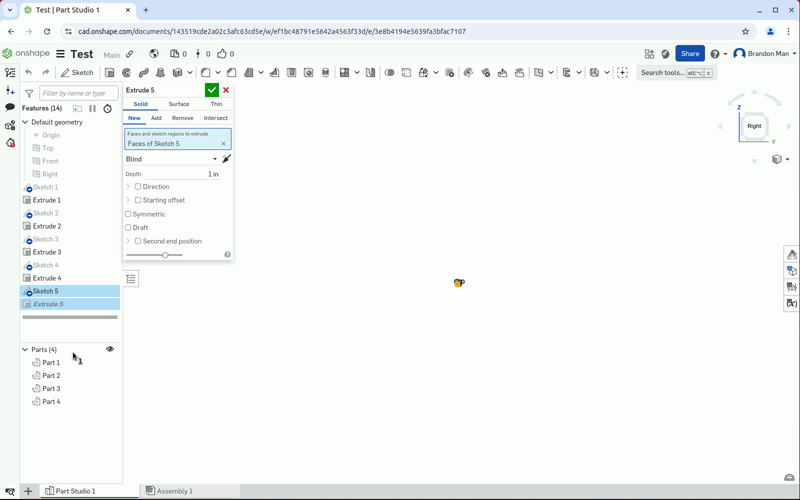
mouse_move(143, 106)
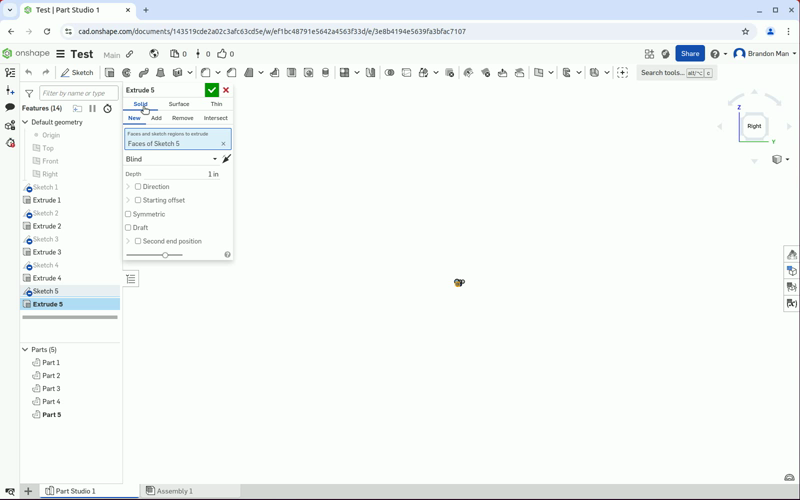
click(143, 106)
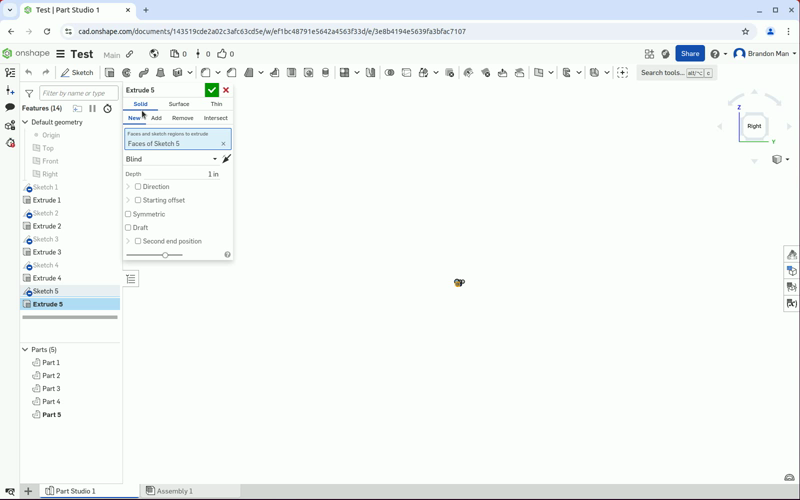
mouse_move(137, 120)
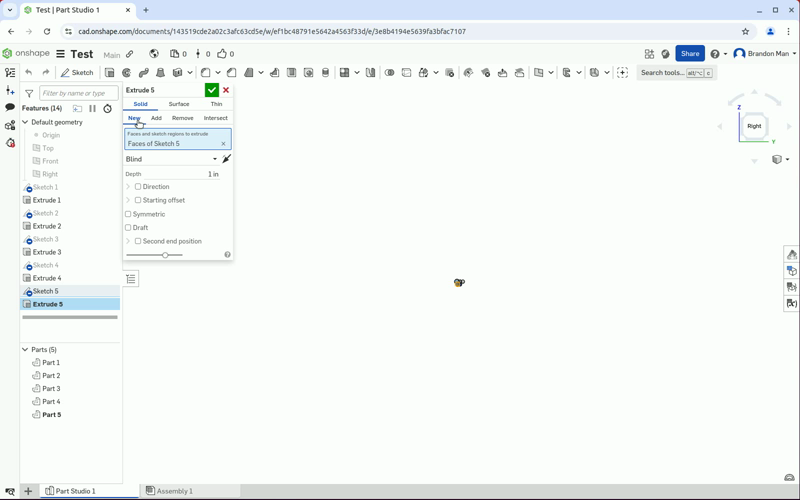
click(137, 120)
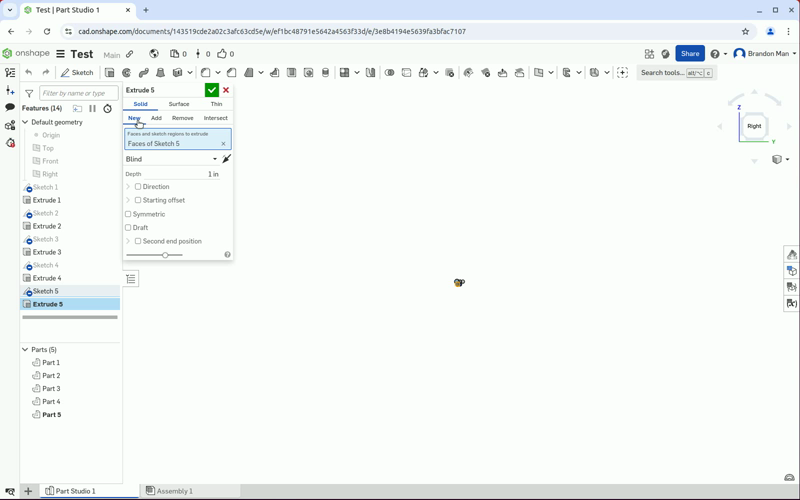
key(tab, 4)
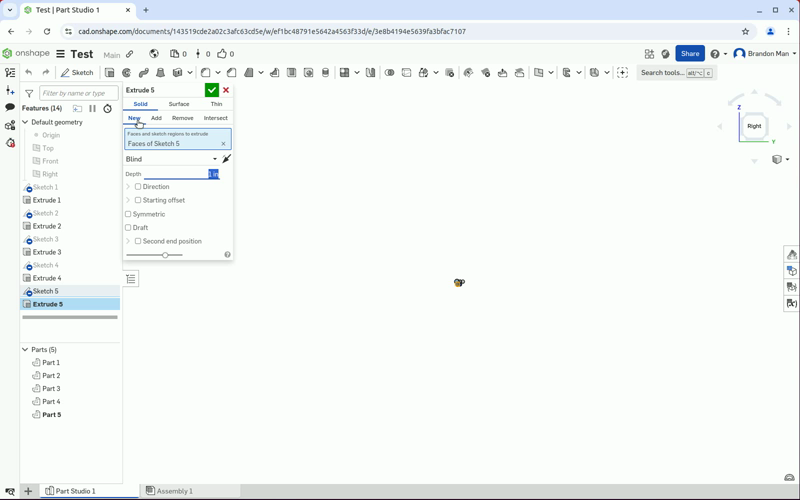
text(23.108)
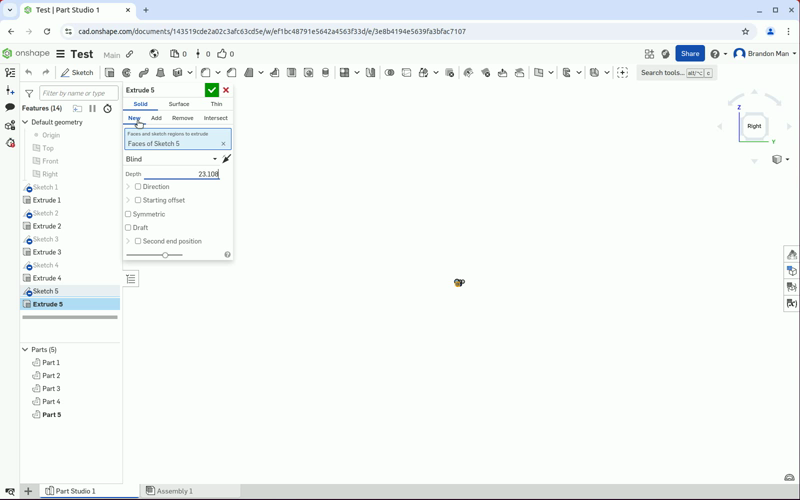
key(enter)
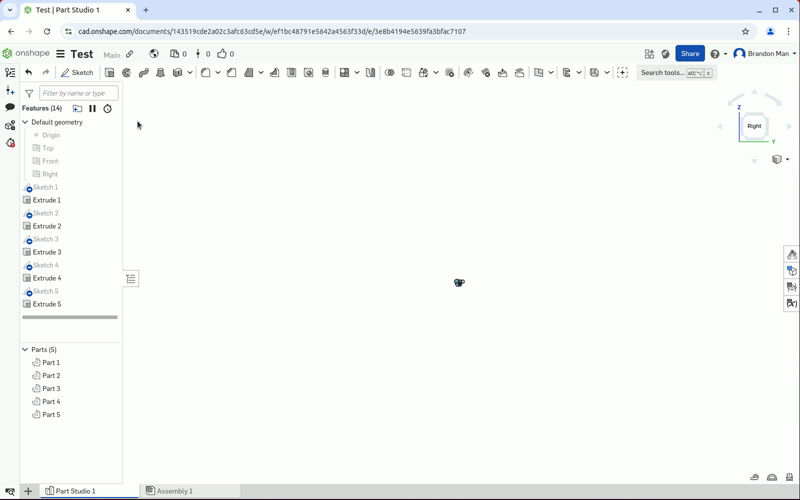
key(shift+h)
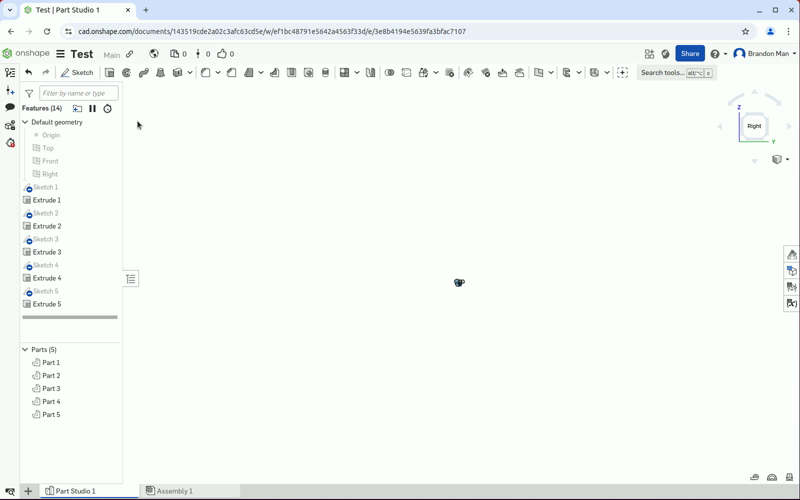
key(shift+h)
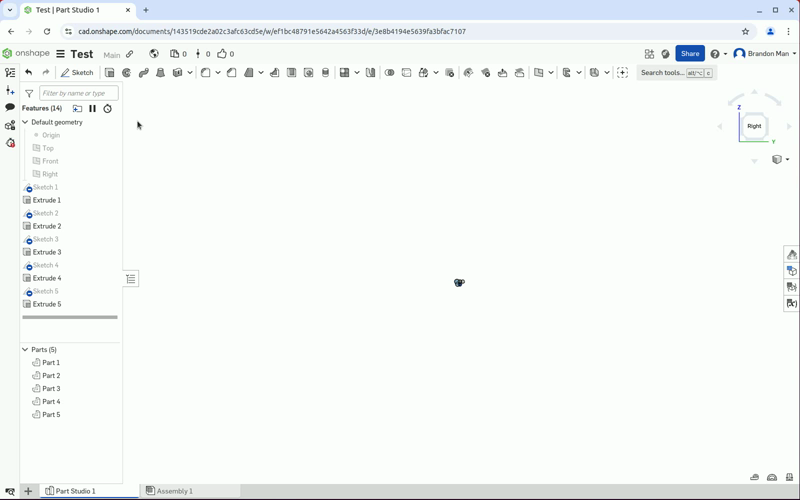
mouse_move(73, 189)
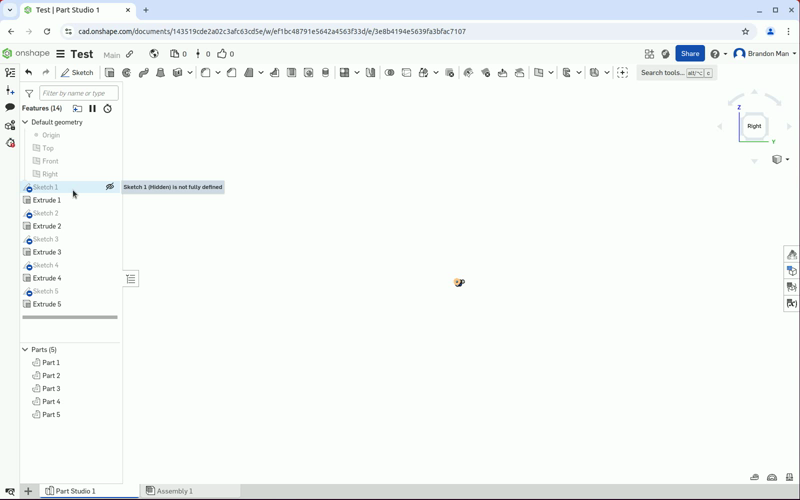
click(73, 189)
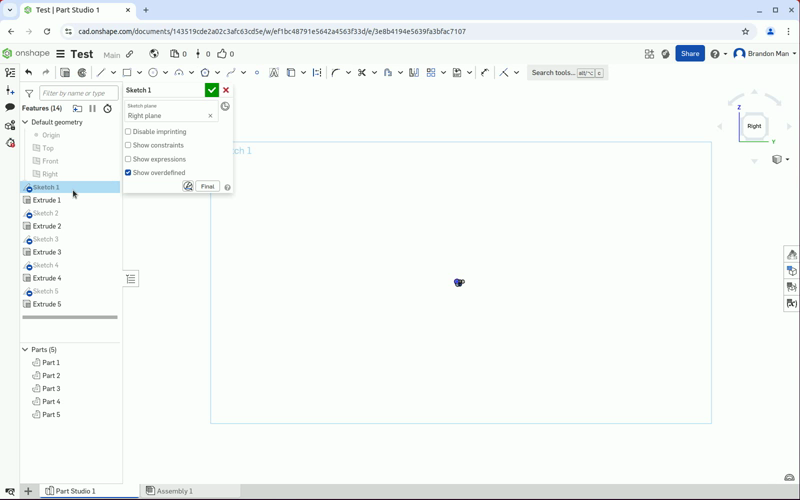
mouse_move(229, 92)
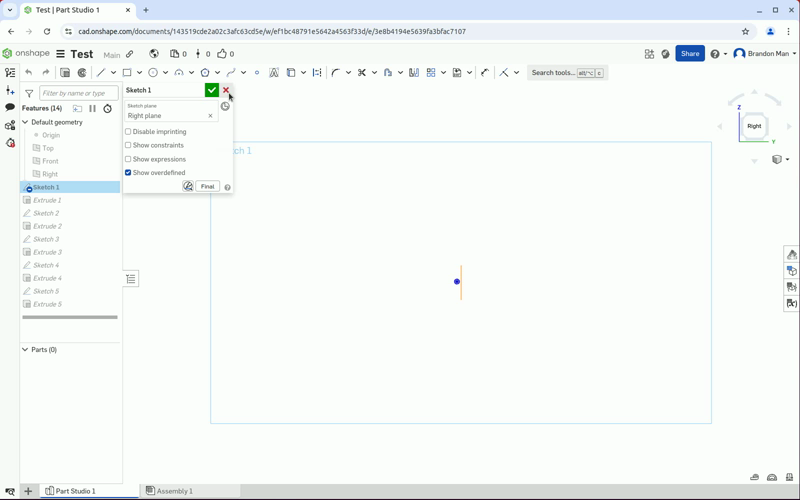
click(229, 92)
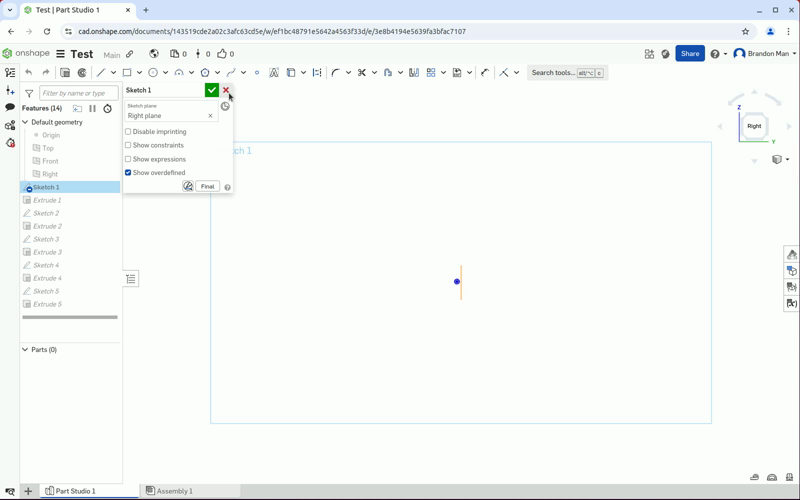
key(shift+s)
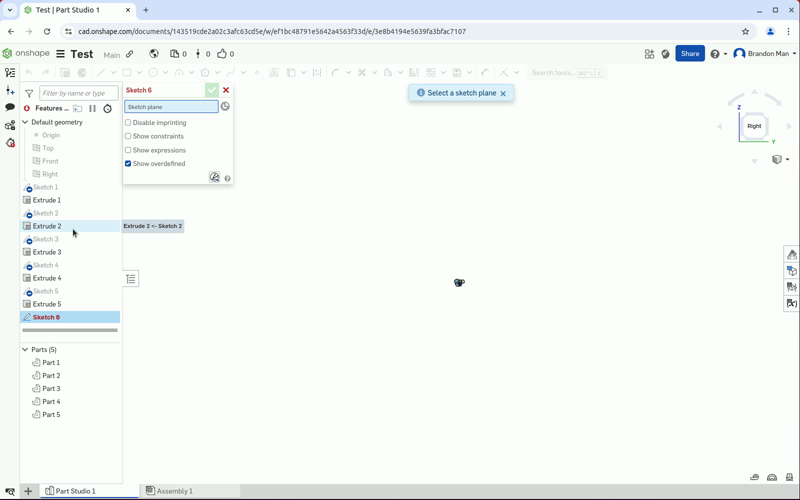
scroll(3)
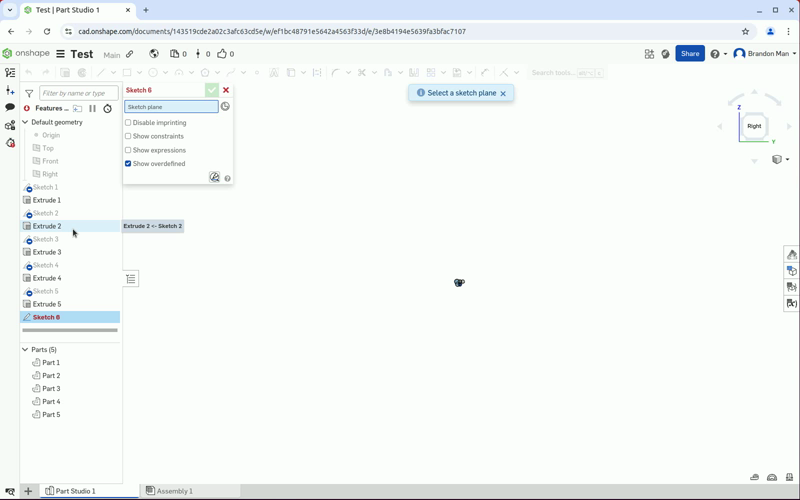
mouse_move(73, 176)
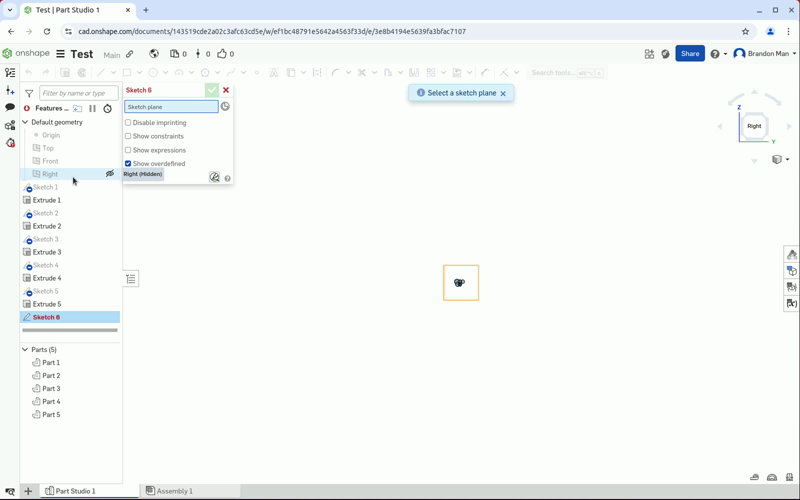
click(73, 176)
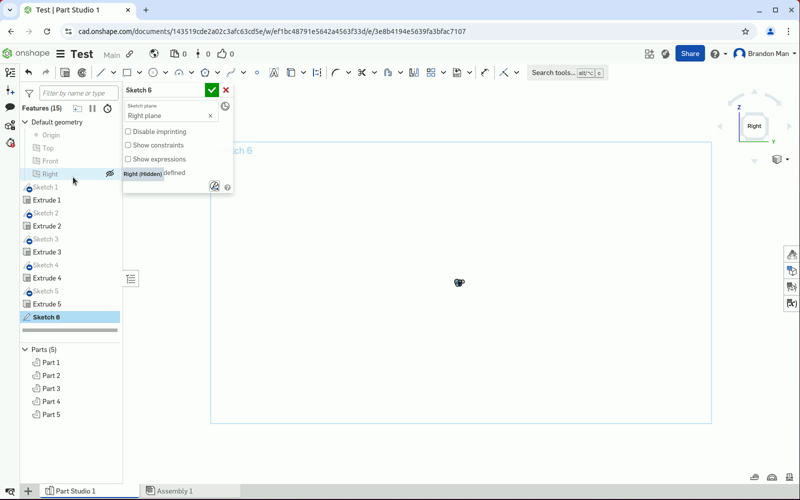
mouse_move(73, 352)
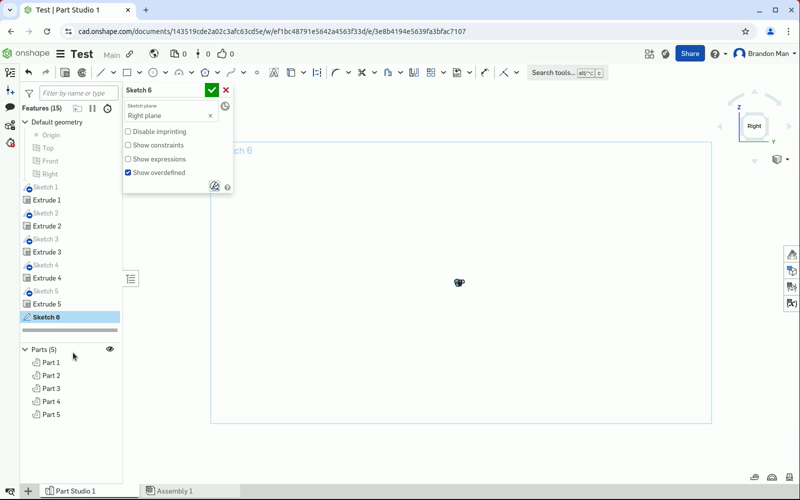
key(y)
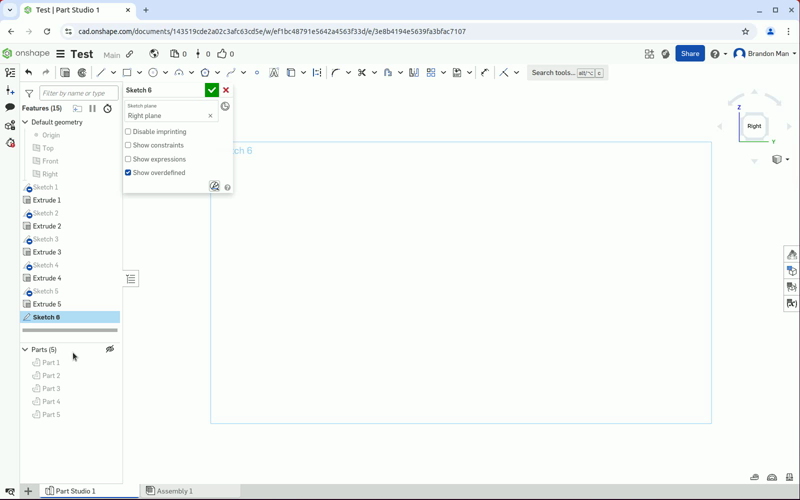
key(c)
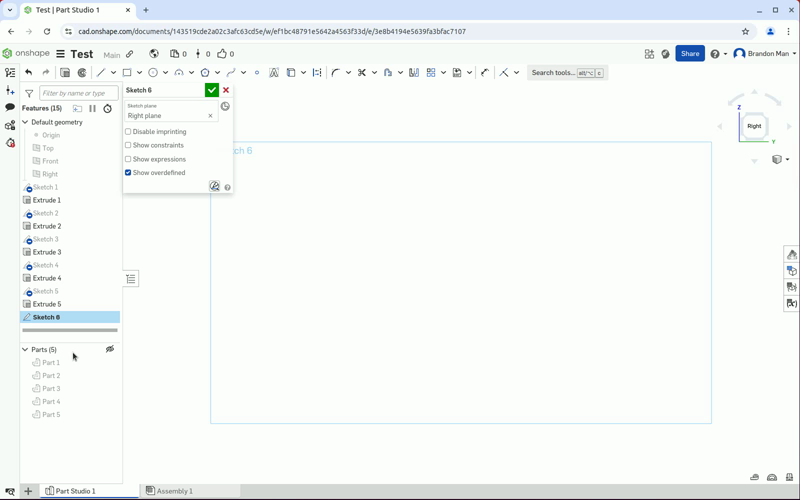
key_down(shift)
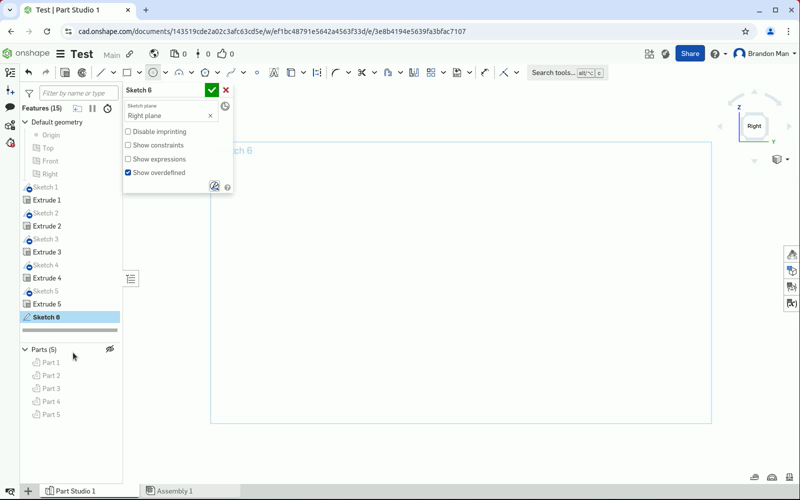
mouse_move(462, 284)
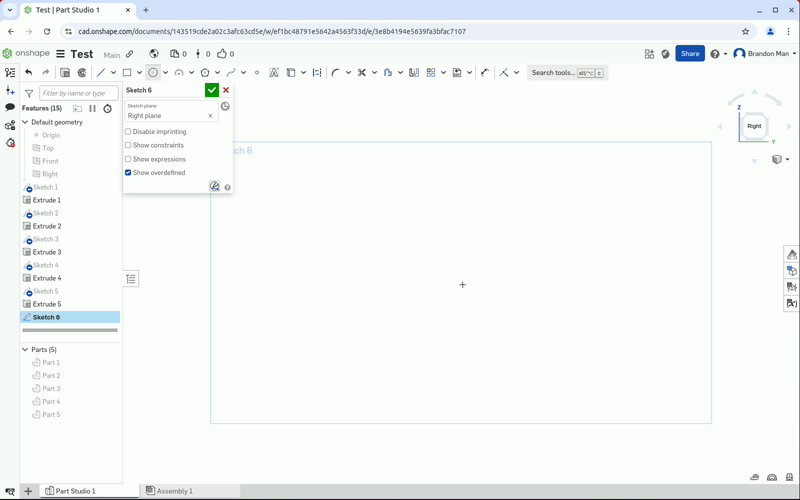
click(462, 284)
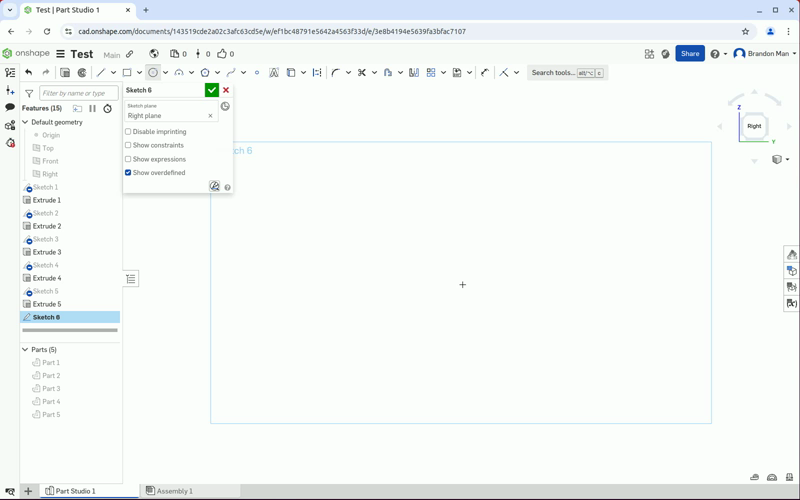
key_up(shift)
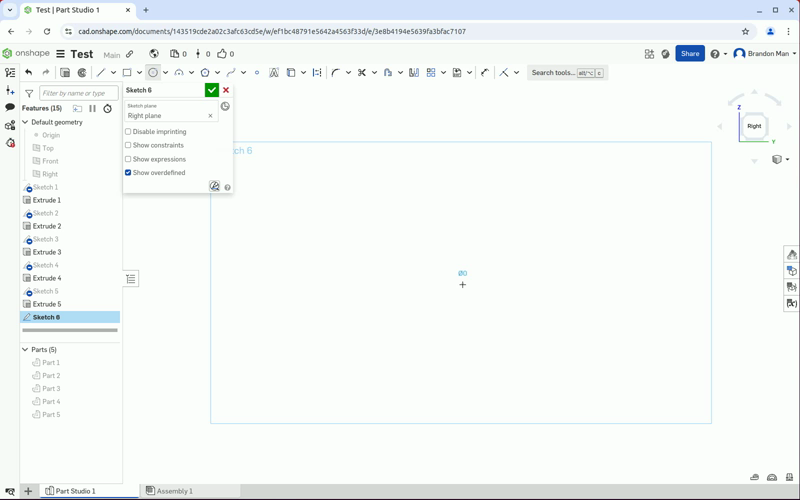
mouse_move(464, 284)
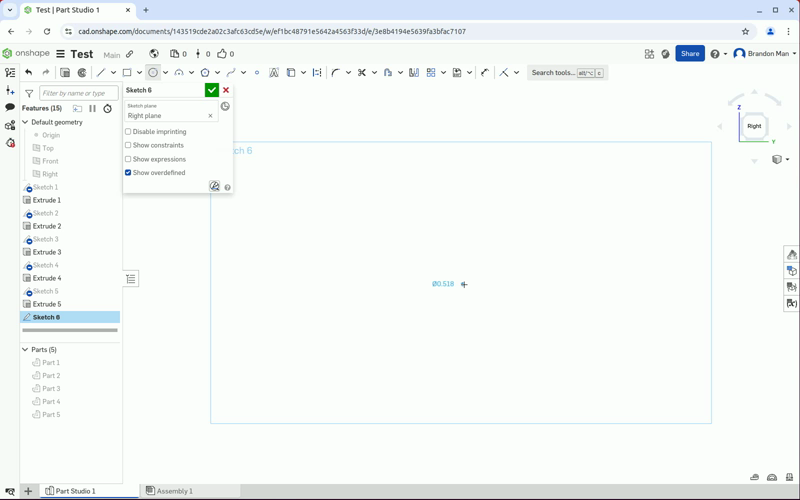
scroll(6)
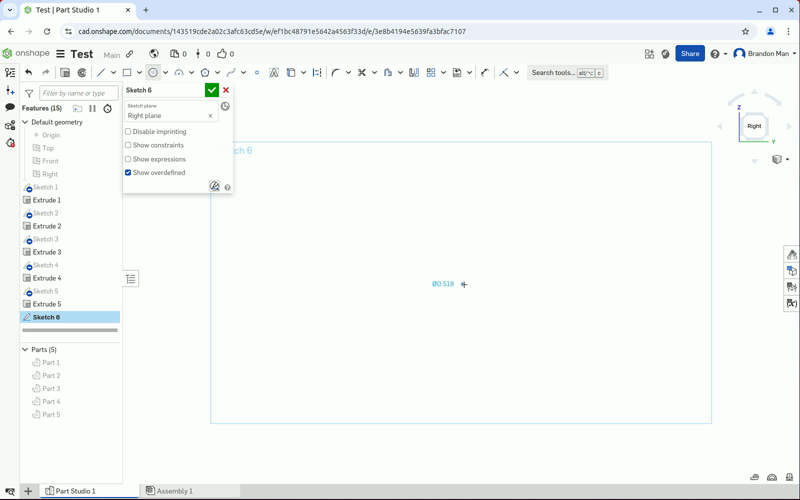
scroll(6)
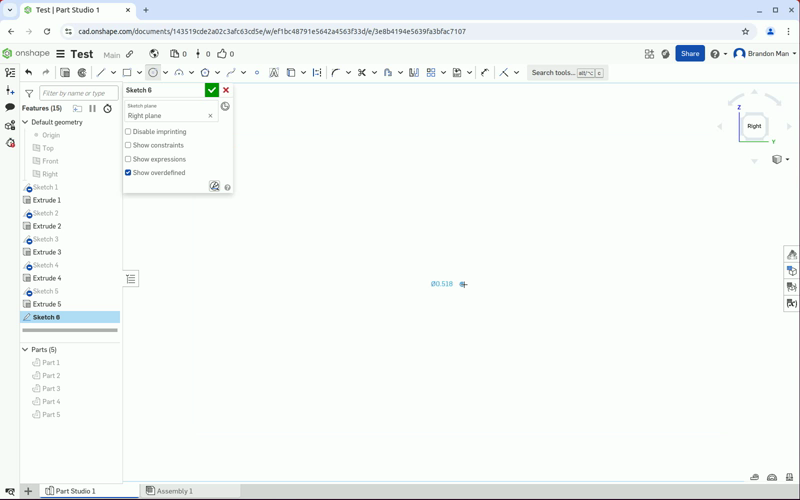
scroll(6)
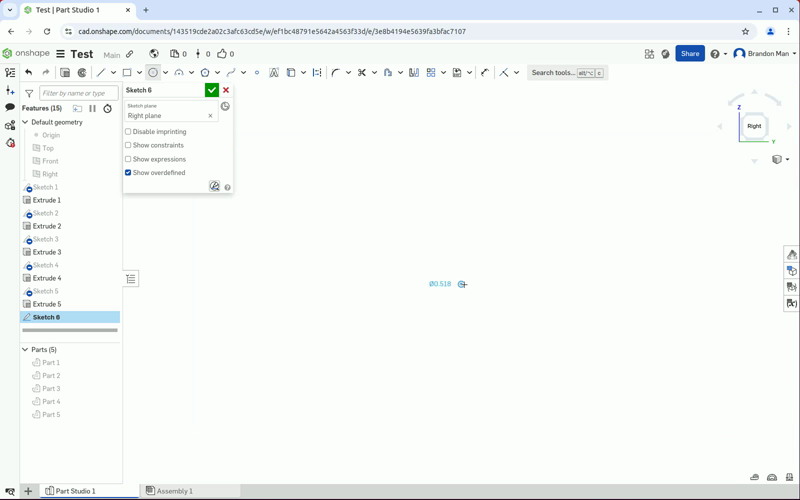
scroll(6)
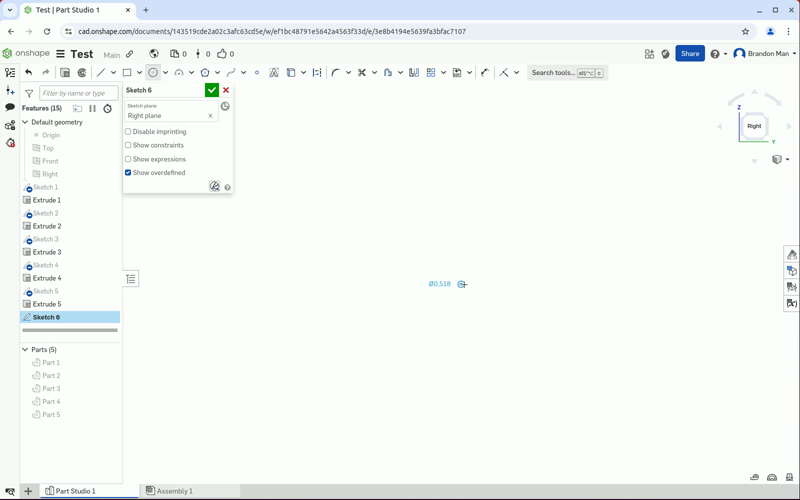
scroll(6)
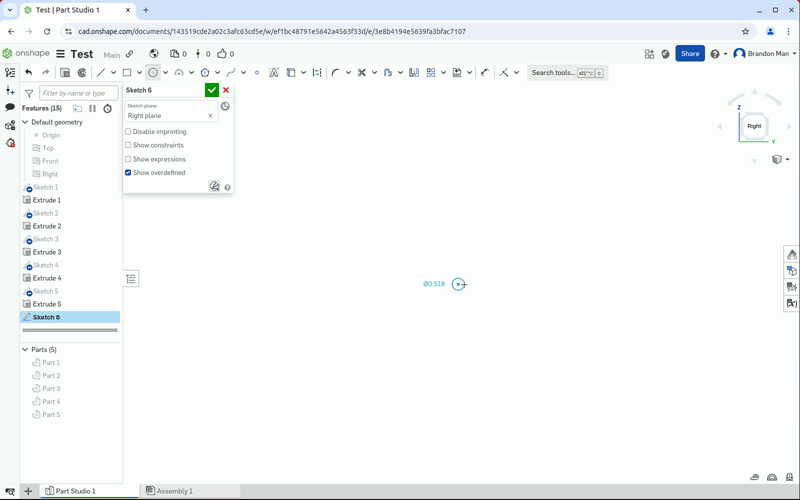
scroll(6)
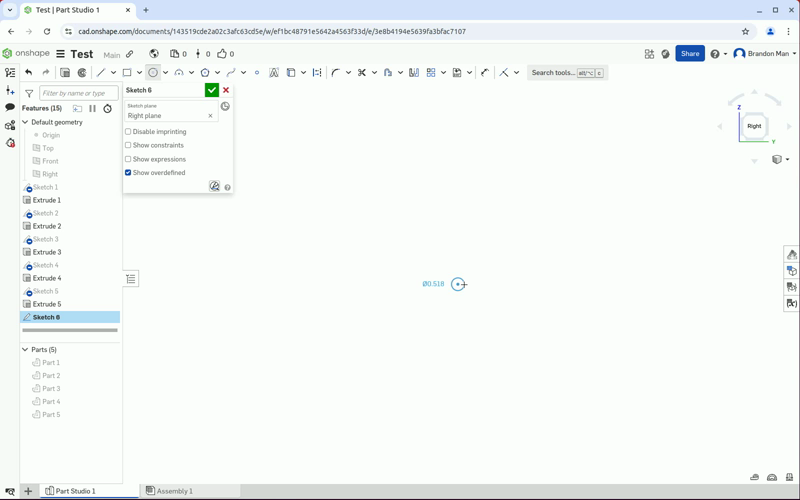
scroll(6)
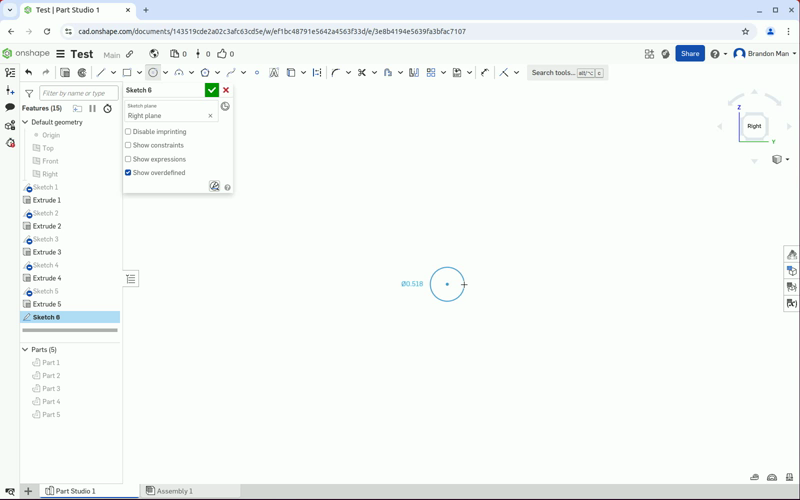
click(464, 284)
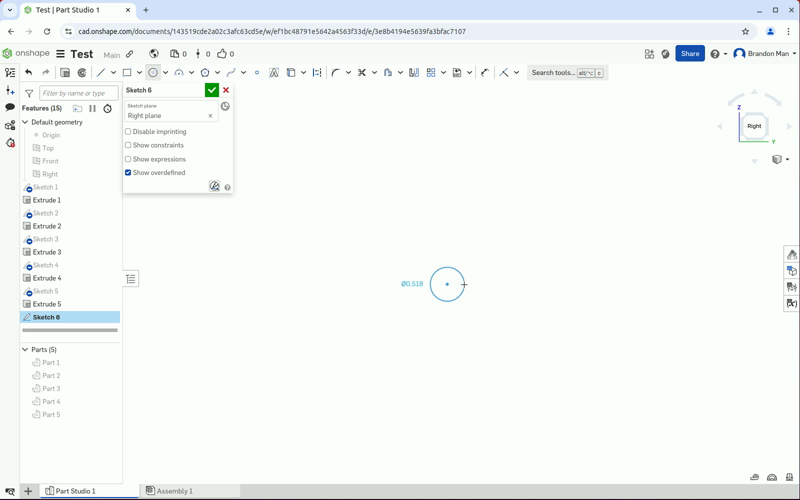
scroll(-6)
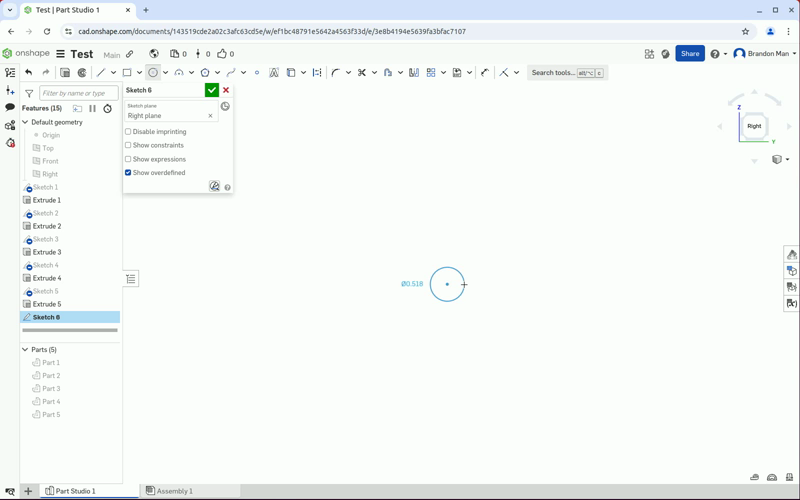
scroll(-6)
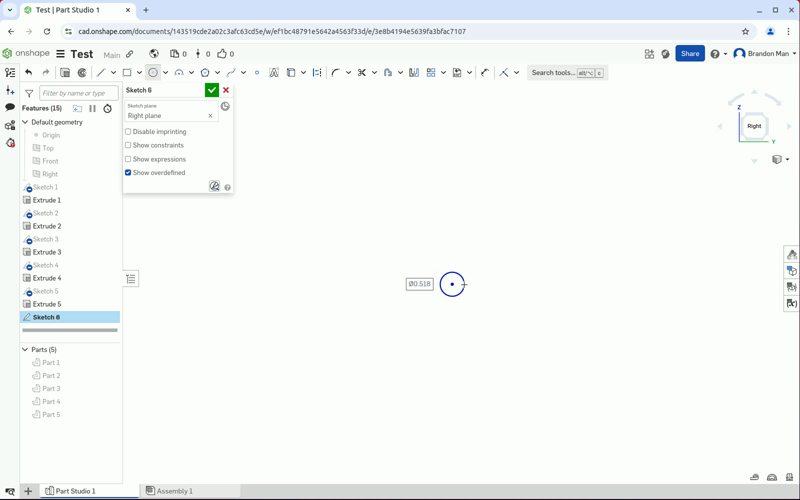
scroll(-6)
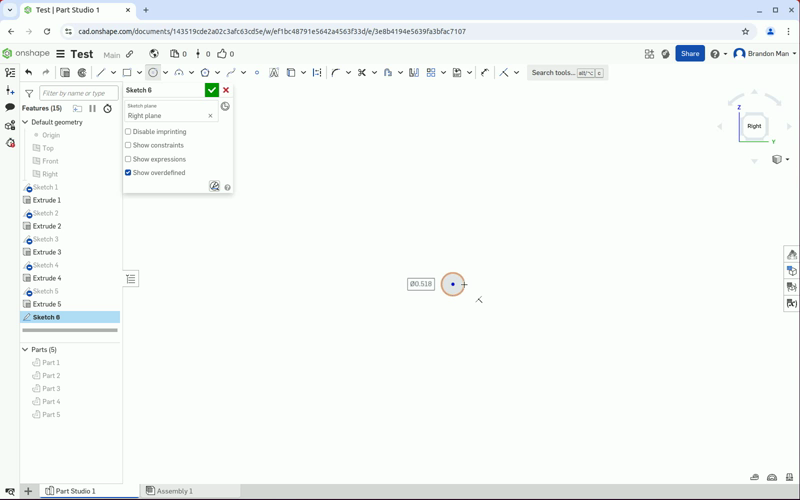
scroll(-6)
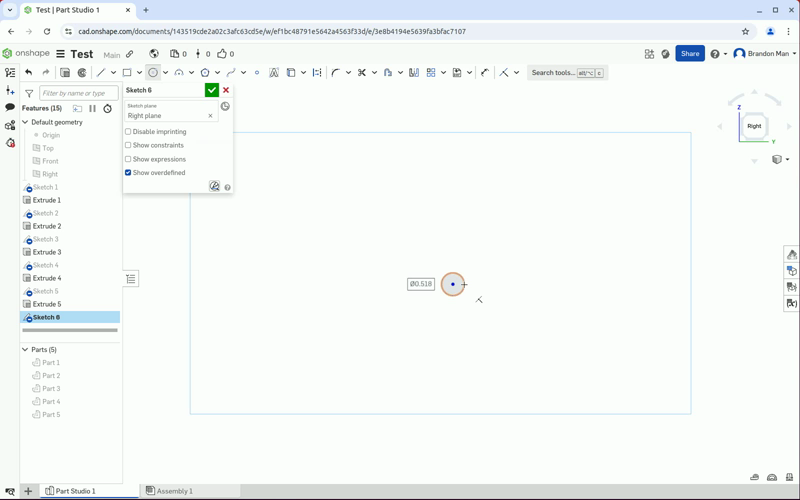
scroll(-6)
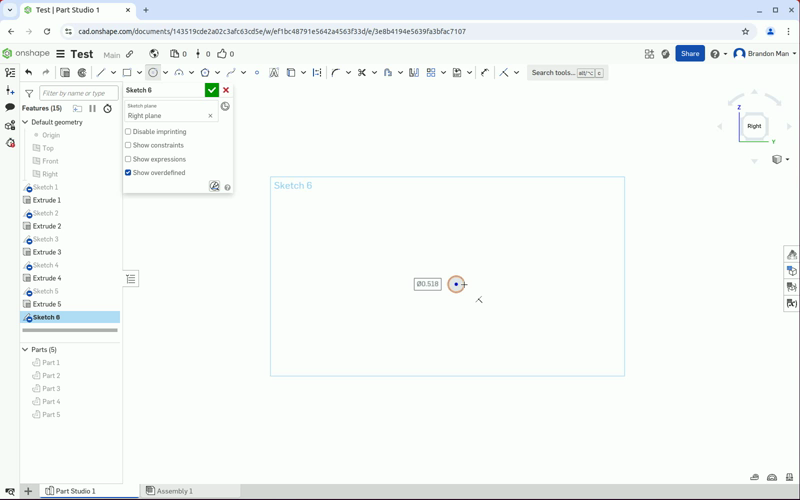
scroll(-6)
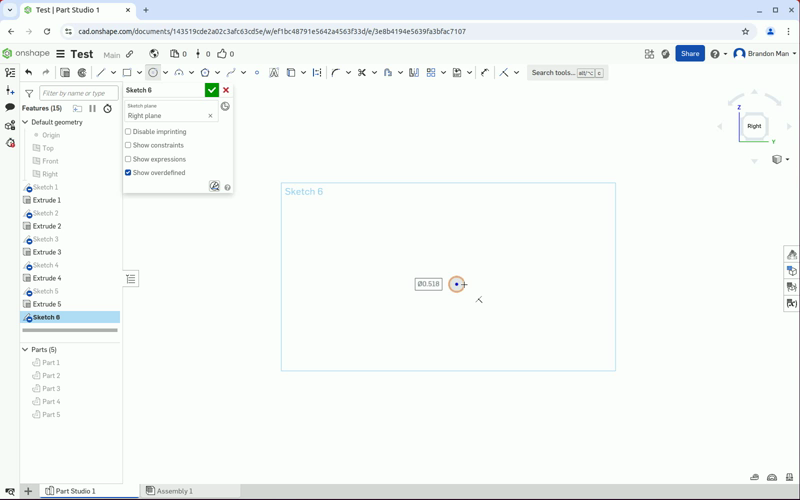
scroll(-6)
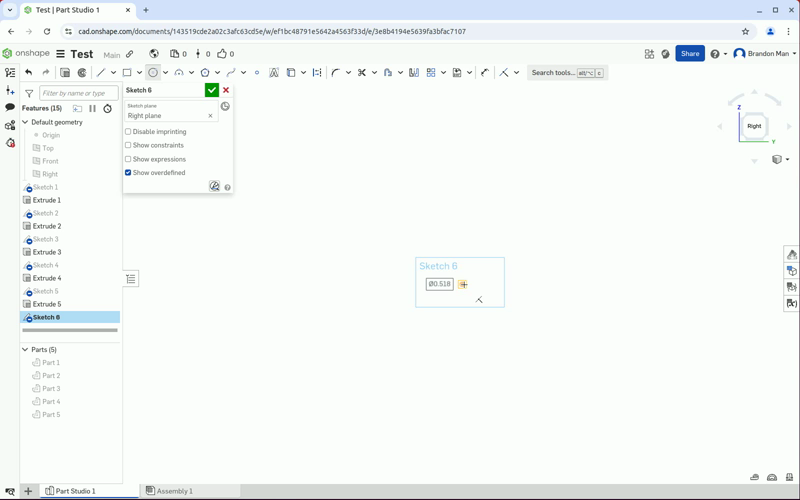
key(esc)
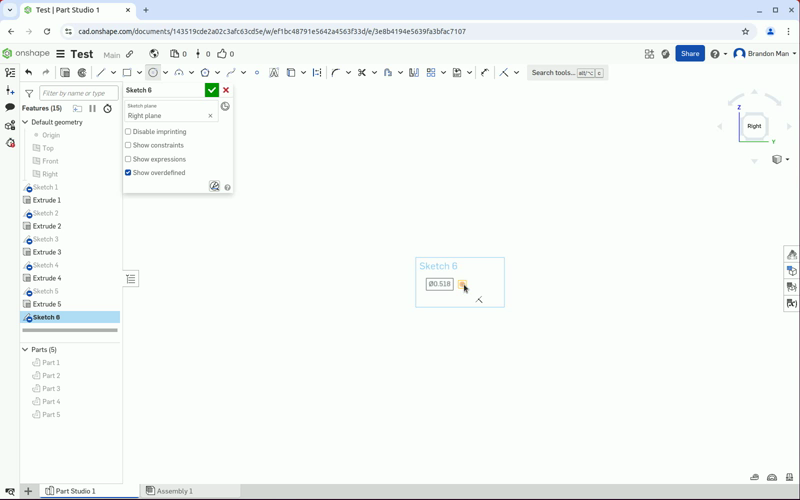
mouse_move(463, 282)
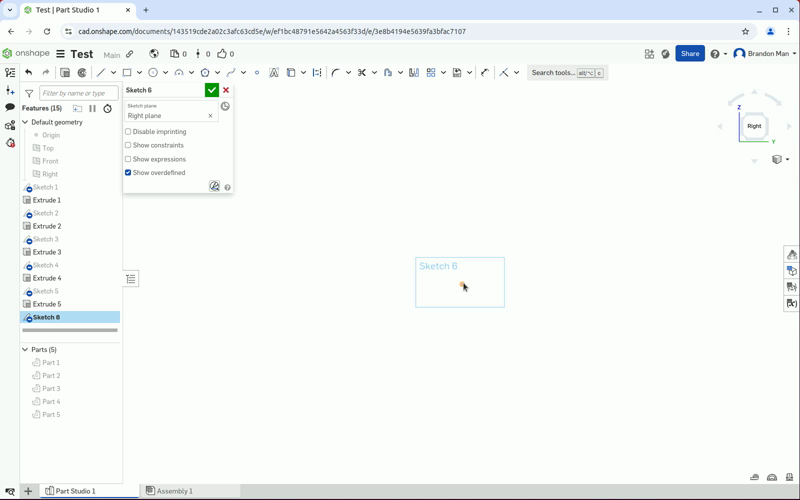
scroll(6)
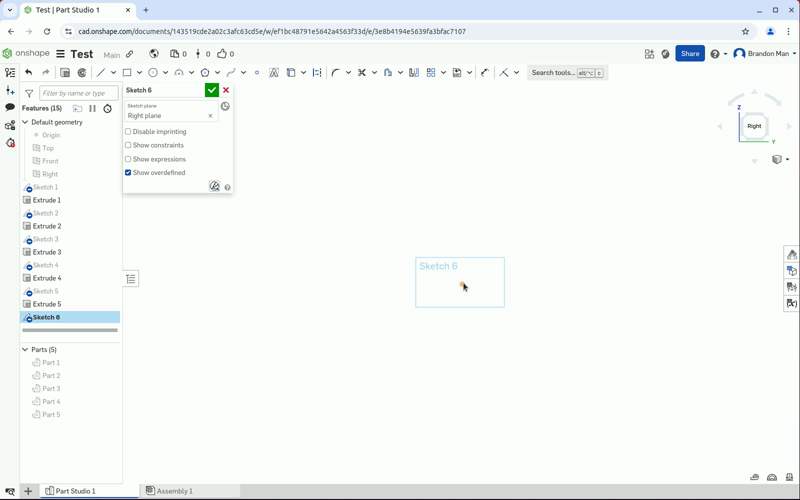
scroll(6)
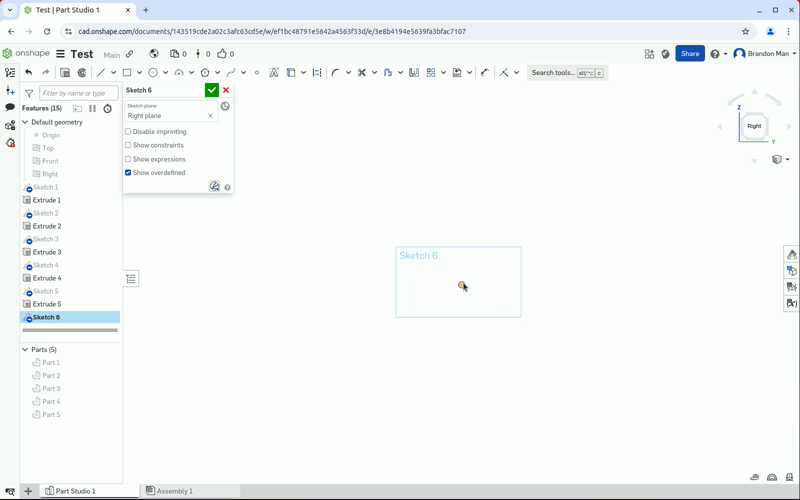
scroll(6)
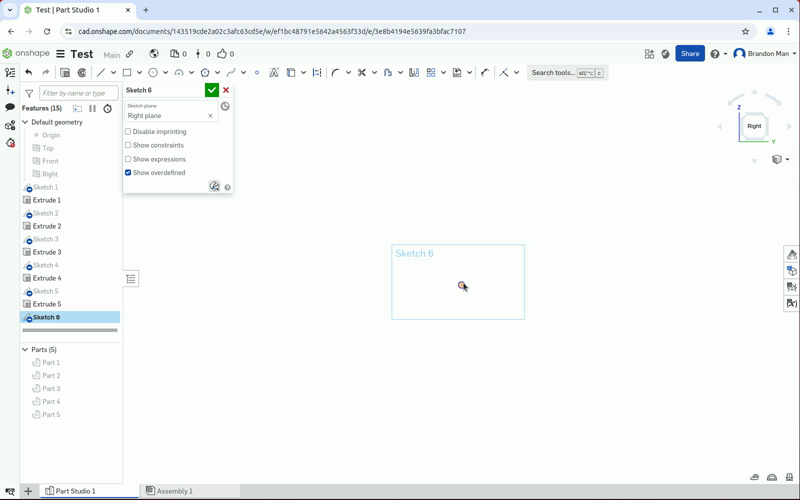
scroll(6)
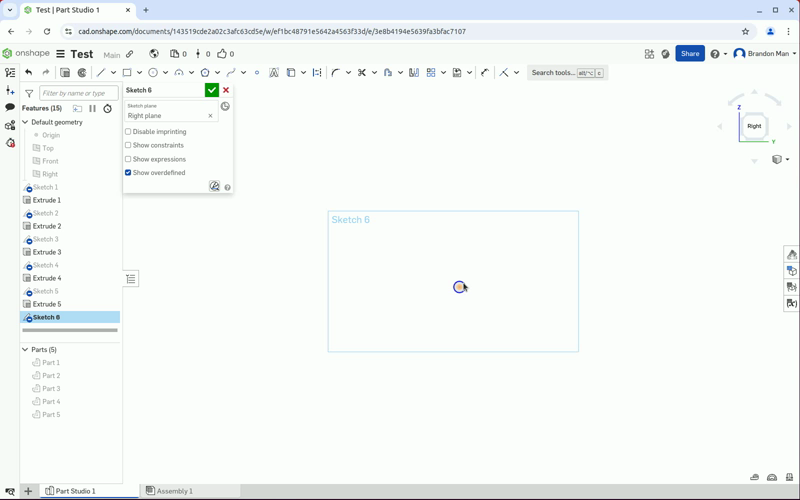
scroll(6)
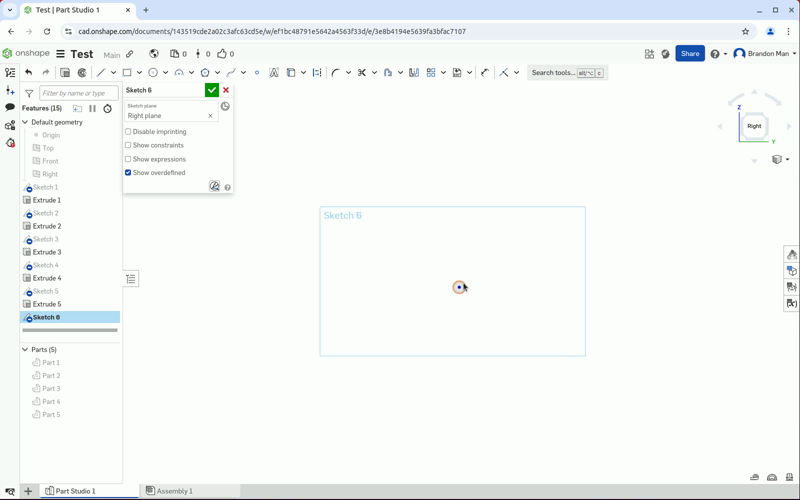
scroll(6)
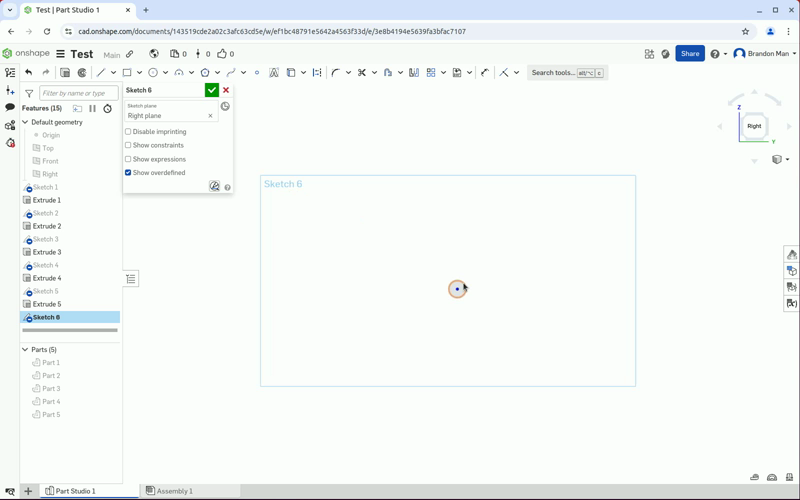
scroll(6)
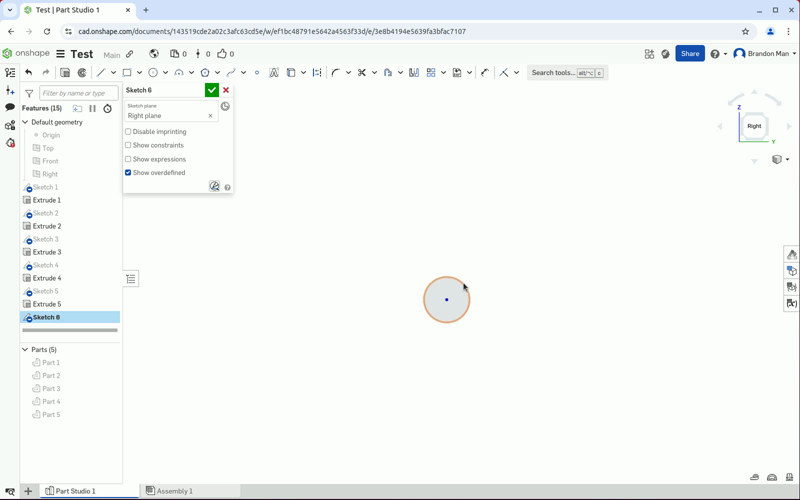
click(463, 282)
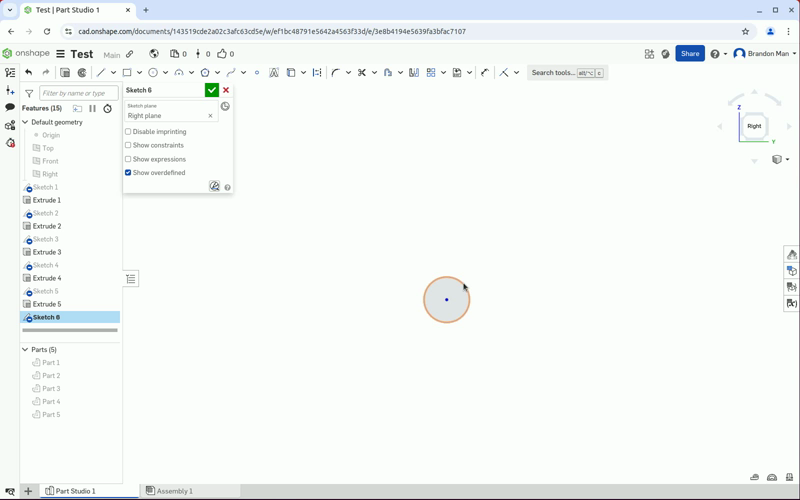
scroll(-6)
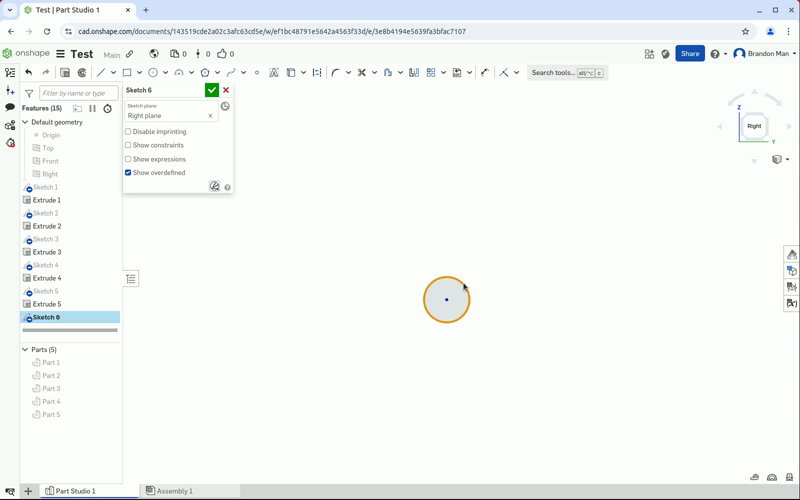
scroll(-6)
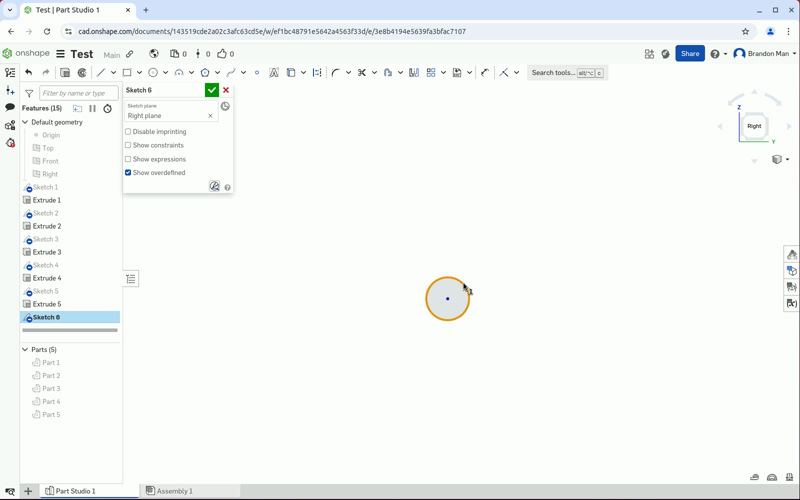
scroll(-6)
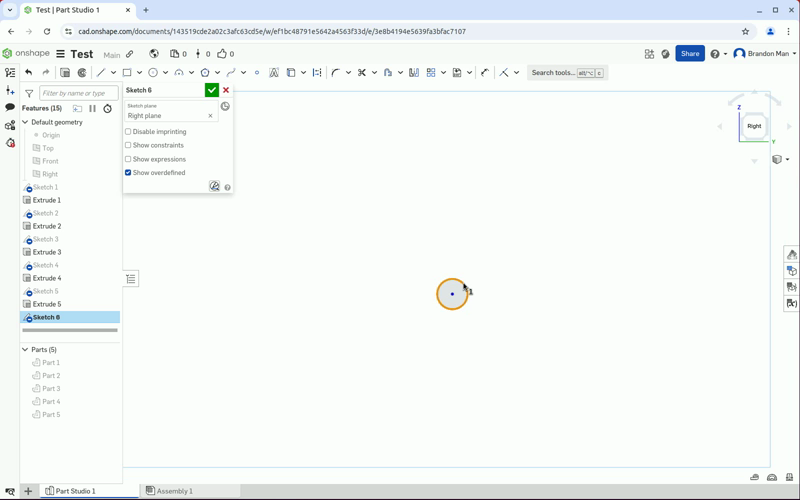
scroll(-6)
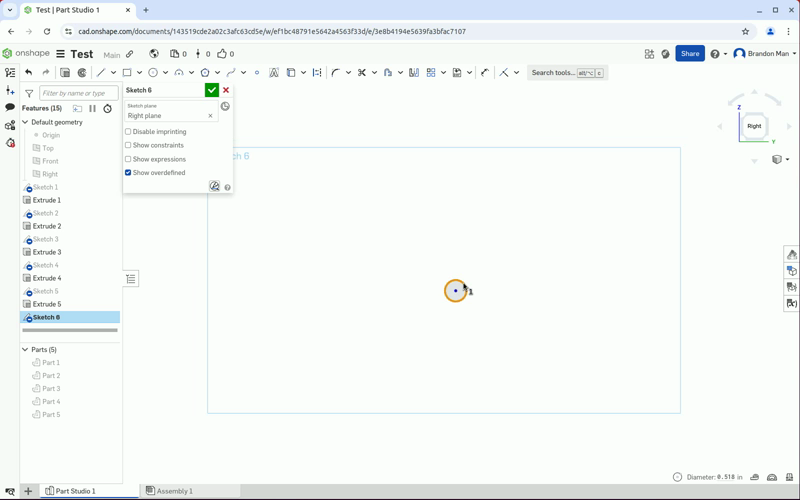
scroll(-6)
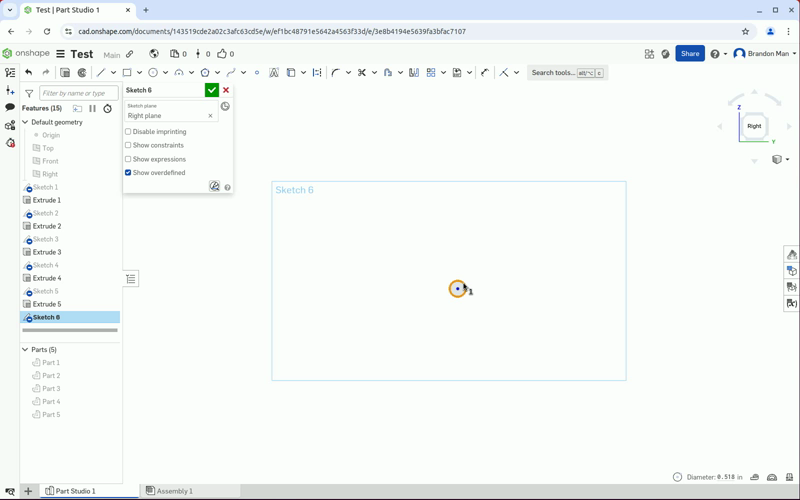
scroll(-6)
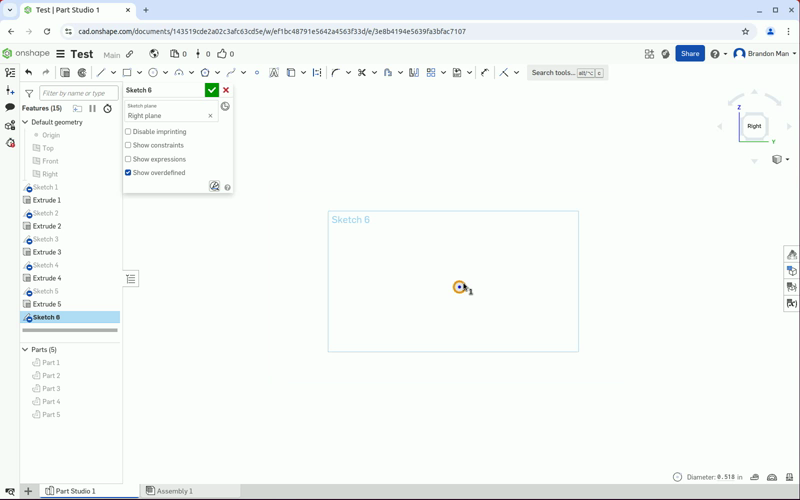
scroll(-6)
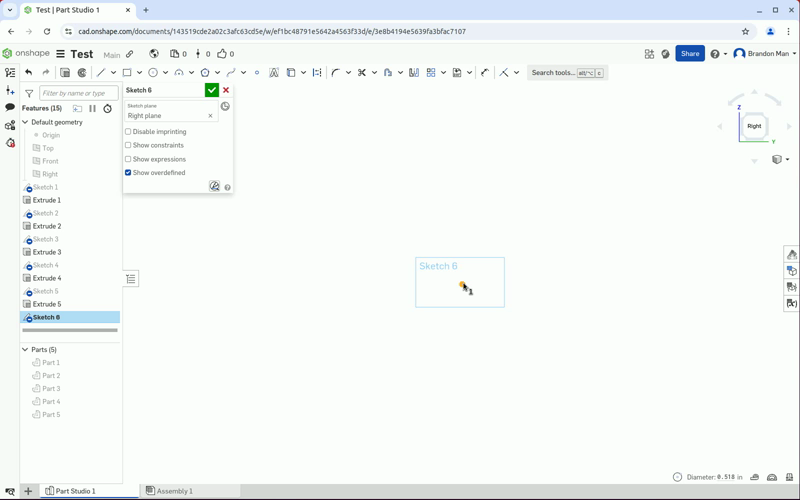
mouse_move(73, 352)
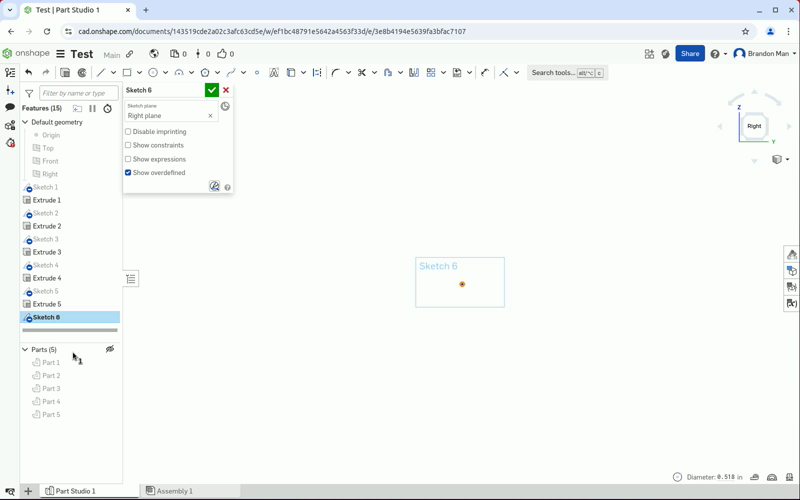
key(shift+y)
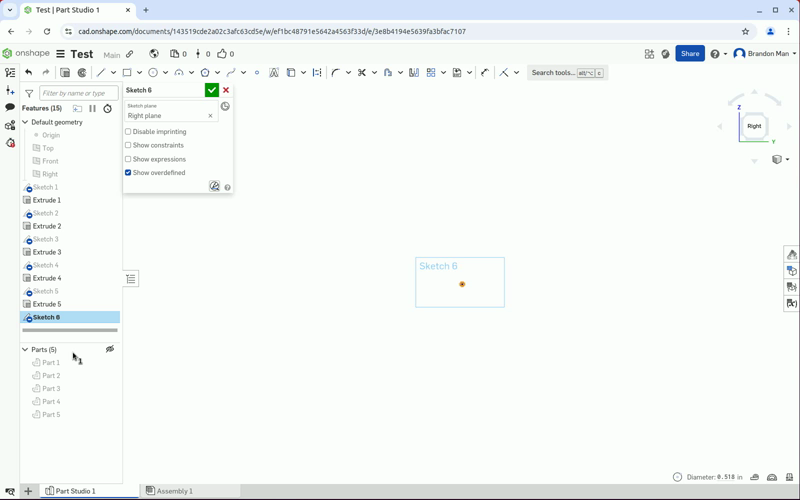
key(shift+e)
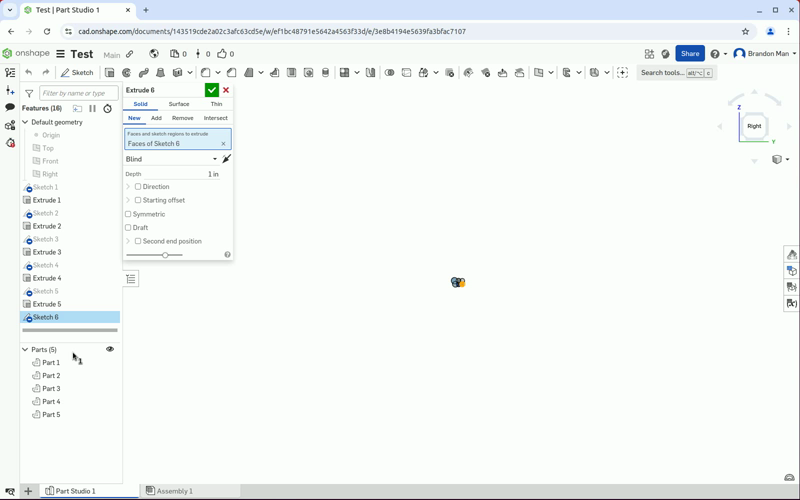
mouse_move(143, 106)
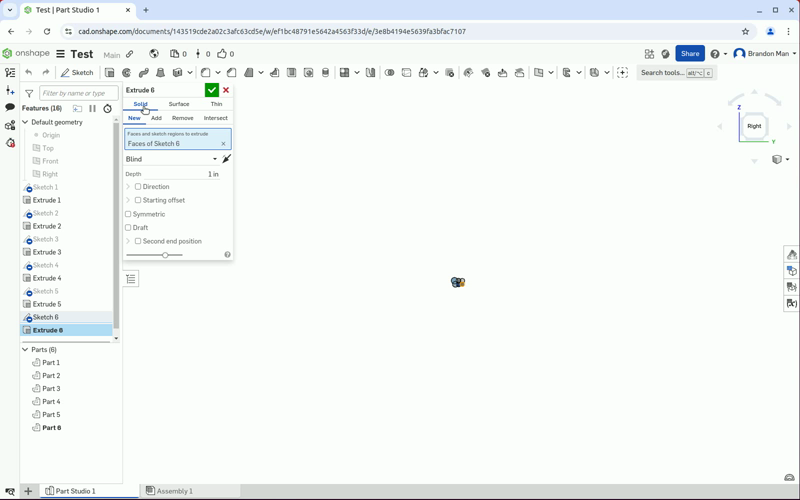
click(143, 106)
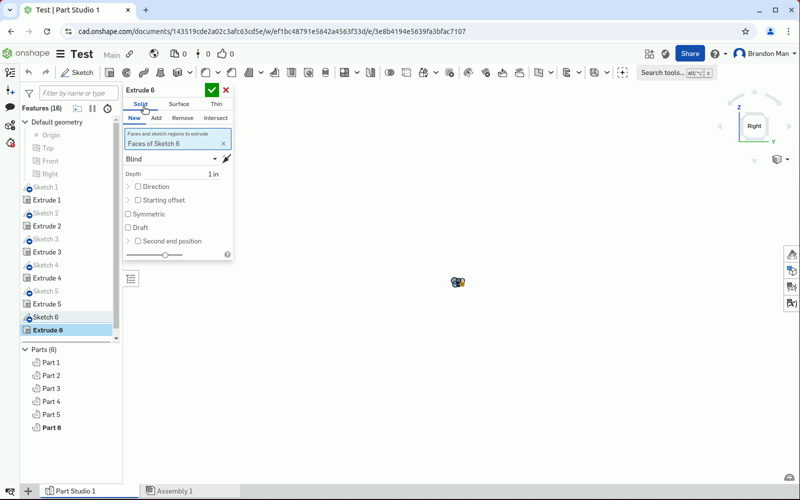
mouse_move(137, 120)
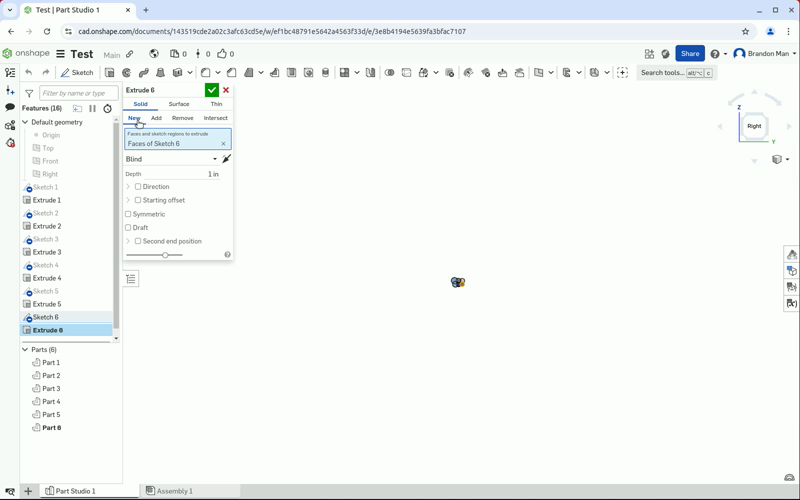
click(137, 120)
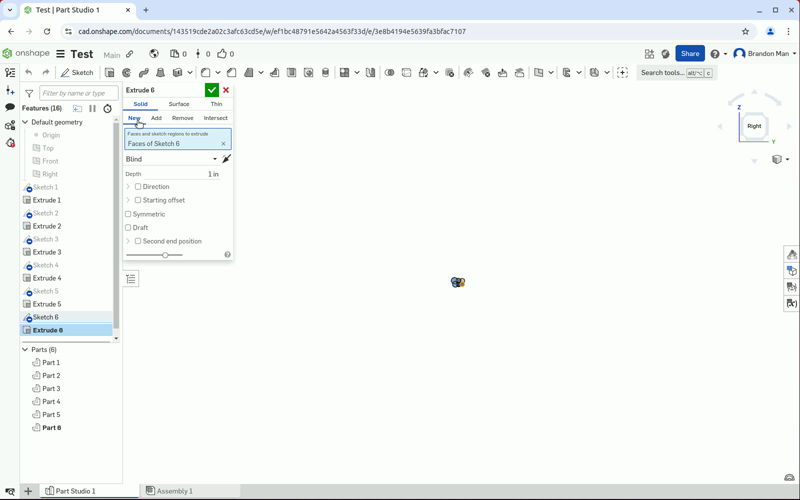
key(tab, 4)
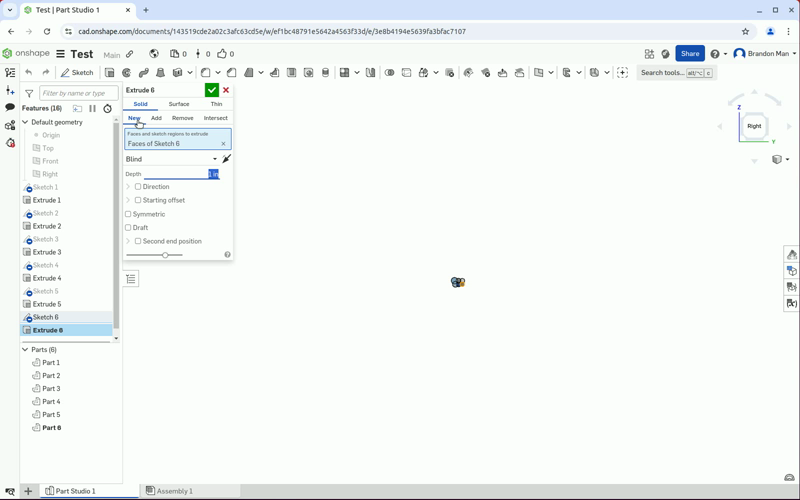
text(23.108)
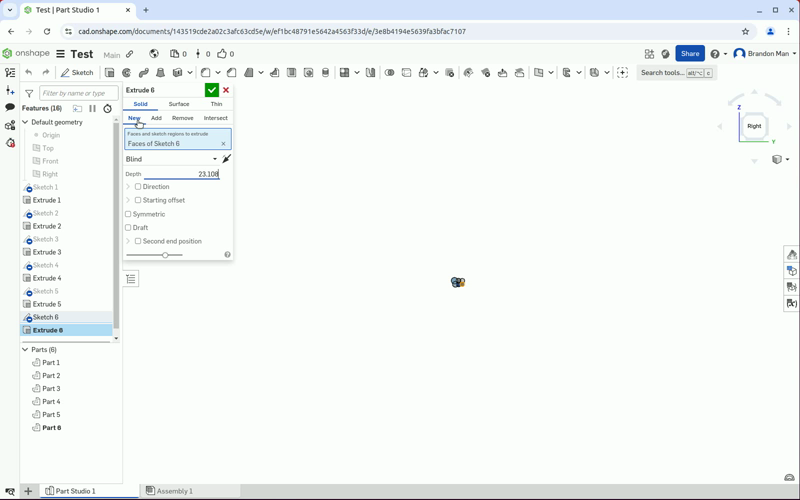
key(enter)
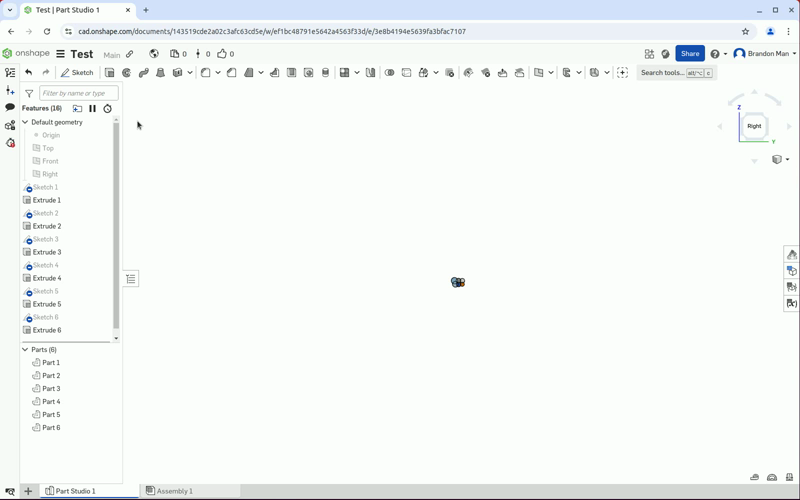
key(shift+h)
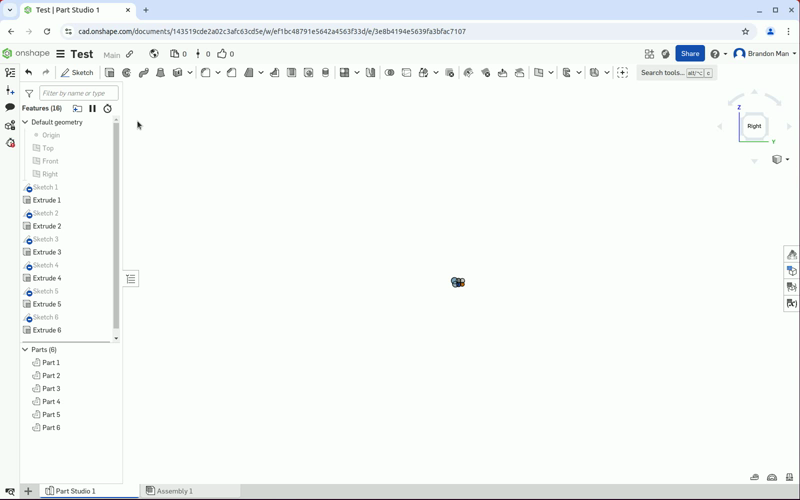
key(shift+h)
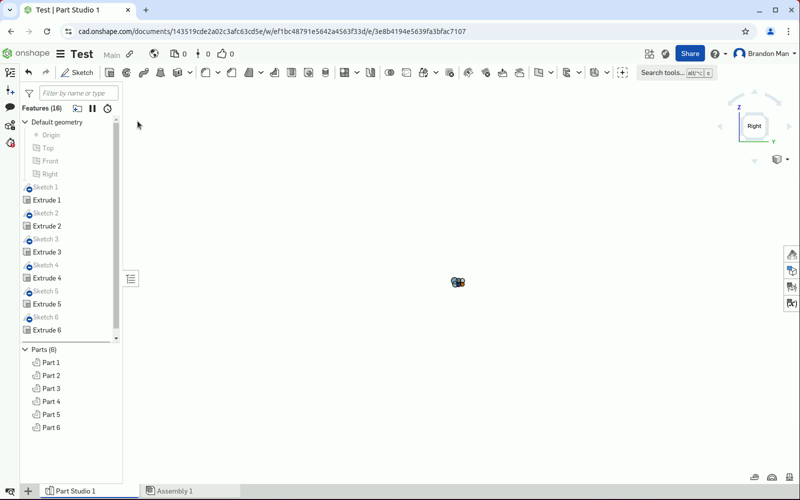
mouse_move(69, 189)
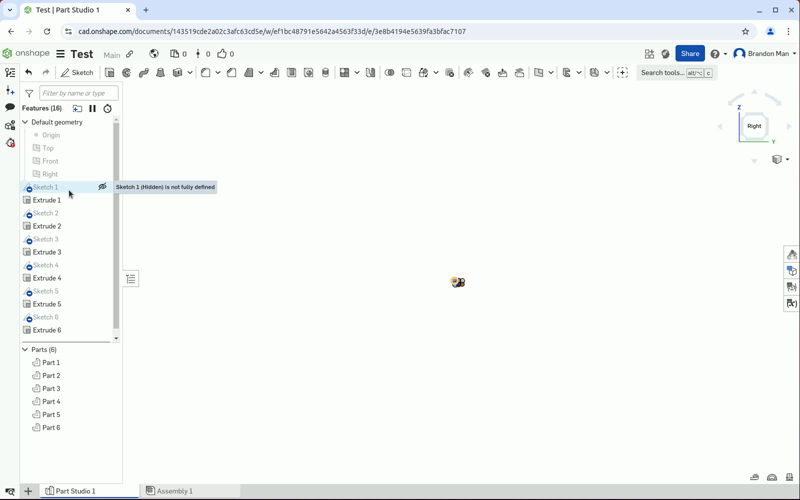
click(69, 189)
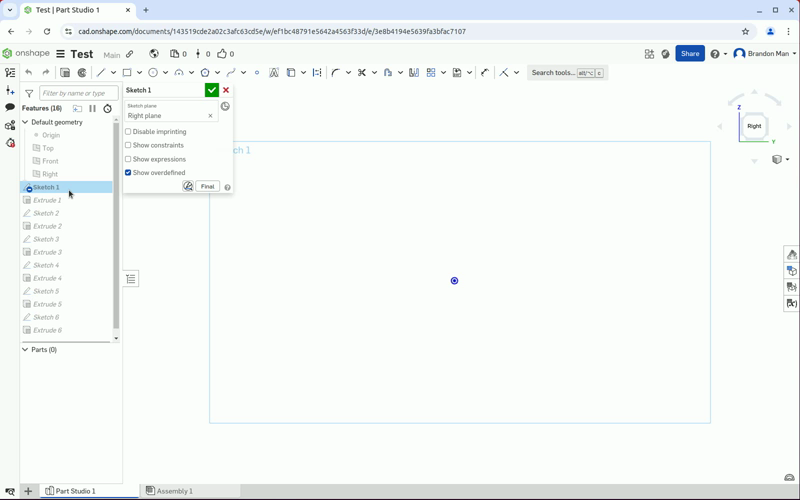
mouse_move(229, 92)
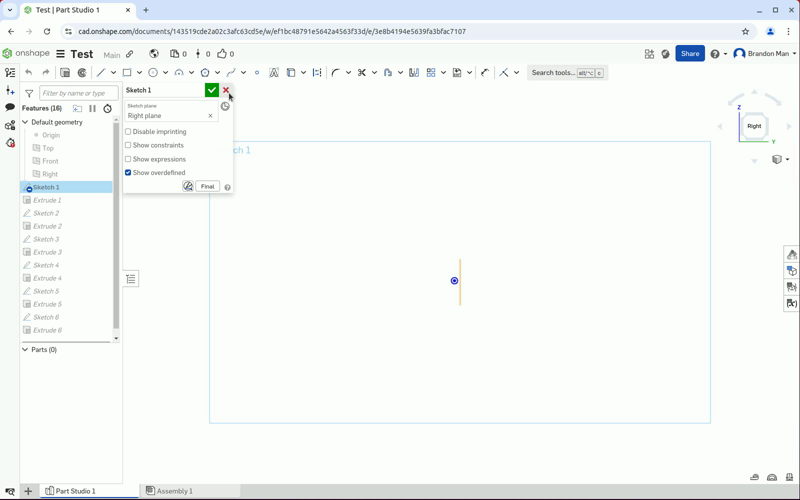
click(229, 92)
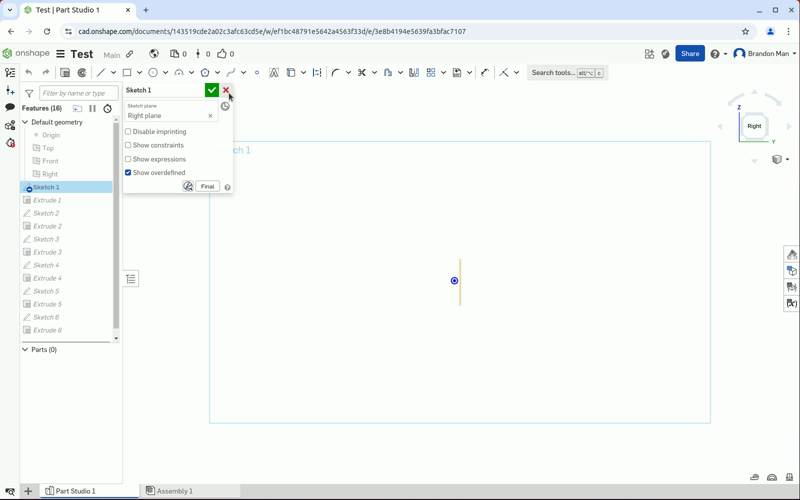
key(shift+s)
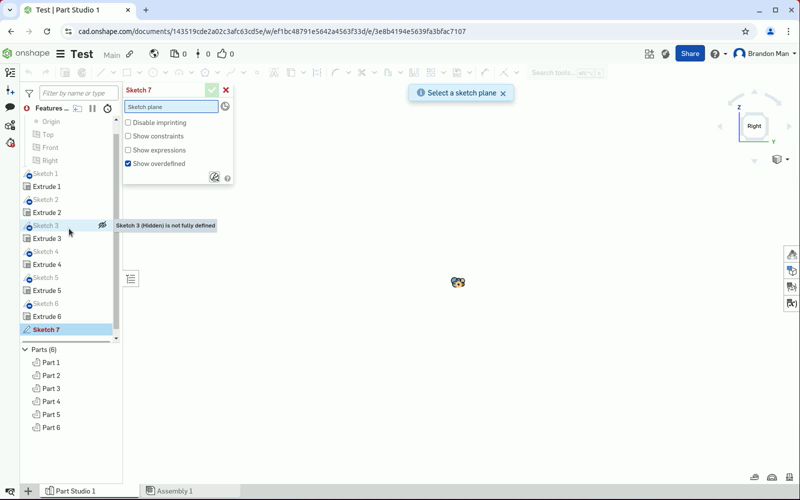
scroll(3)
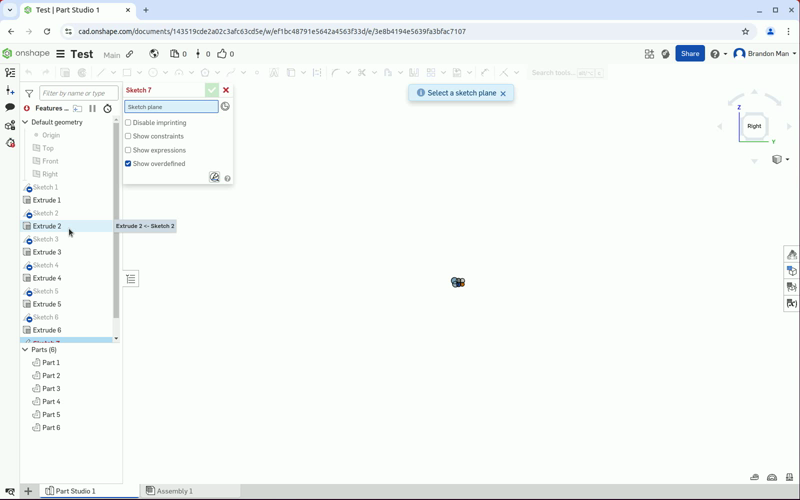
mouse_move(69, 176)
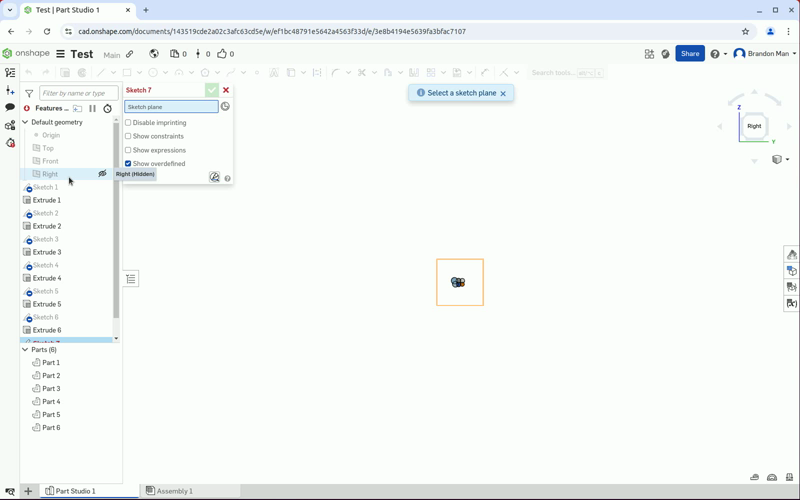
click(69, 176)
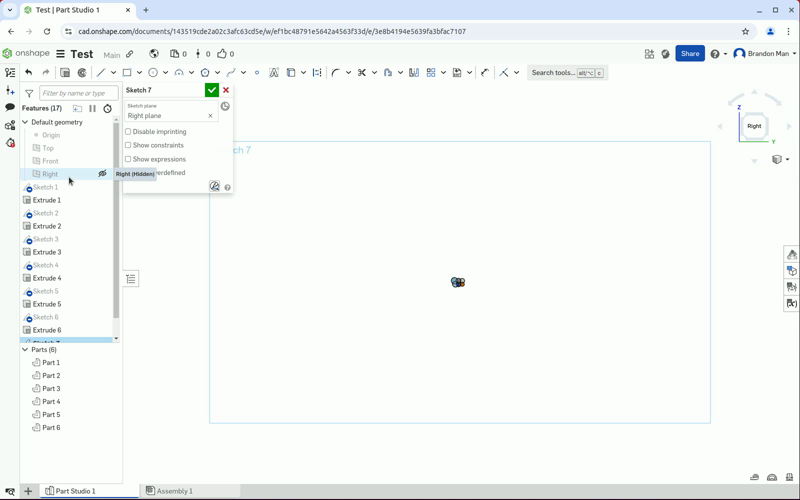
mouse_move(73, 352)
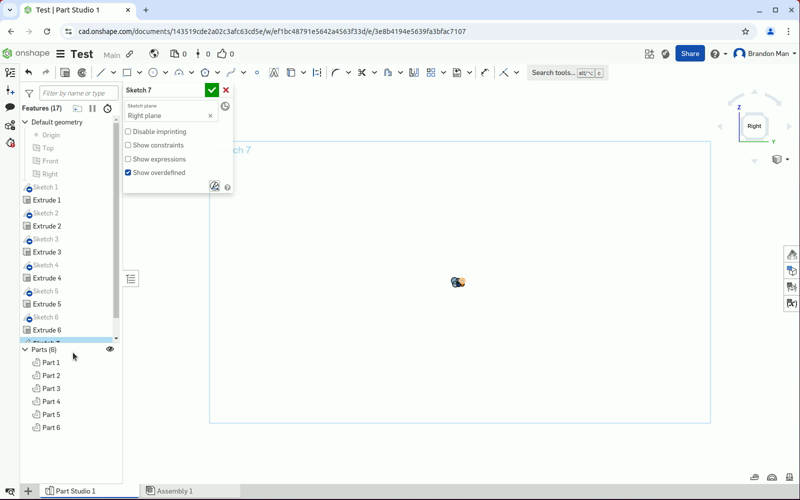
key(y)
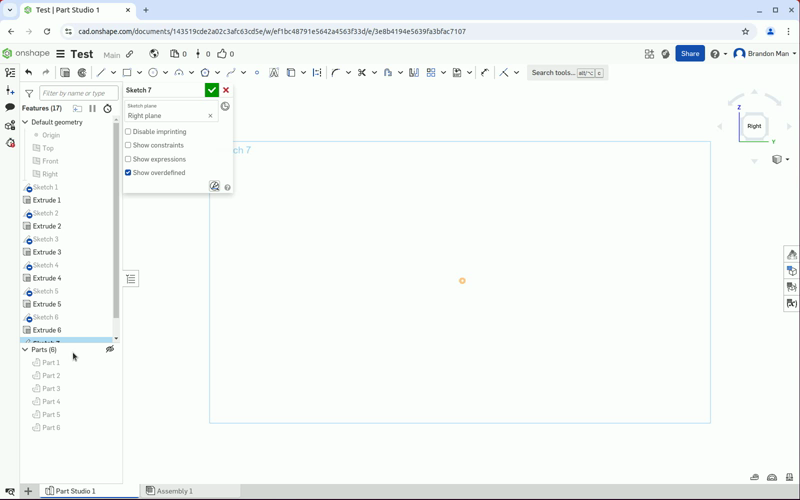
key(c)
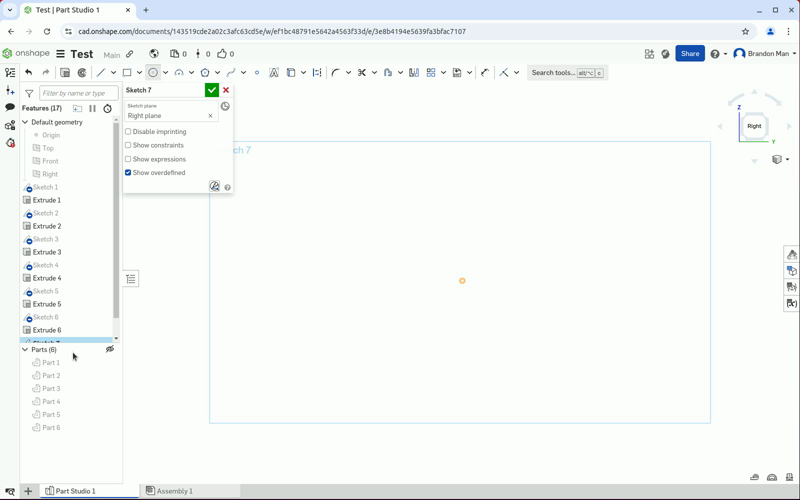
key_down(shift)
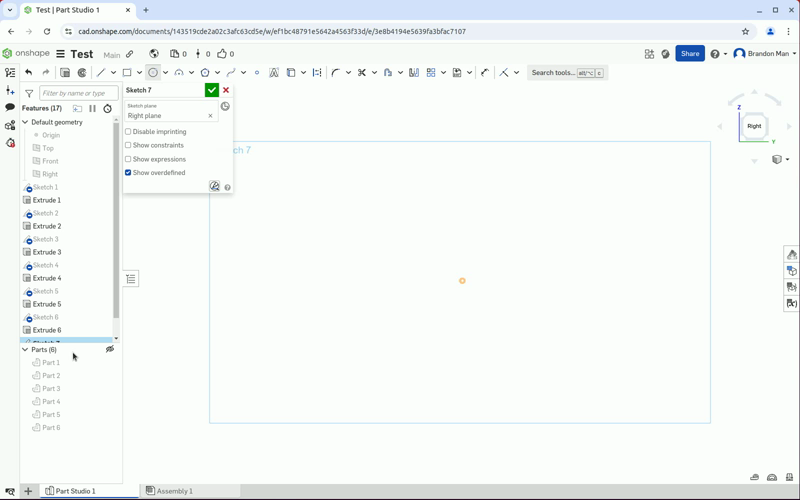
mouse_move(464, 281)
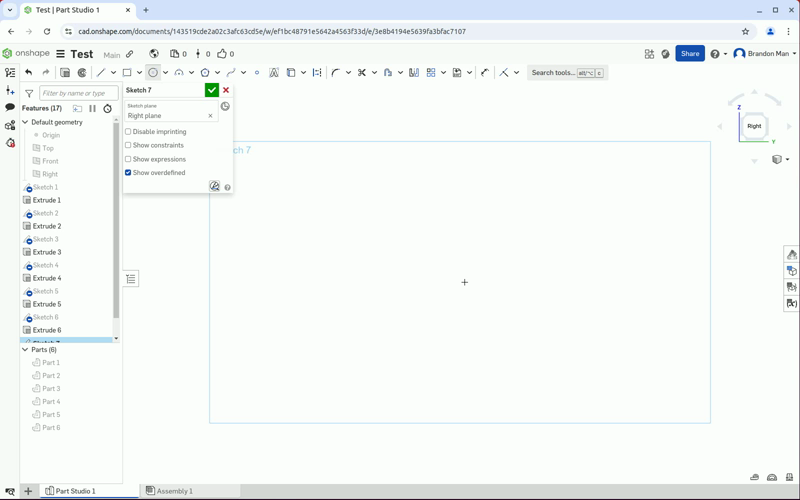
click(464, 281)
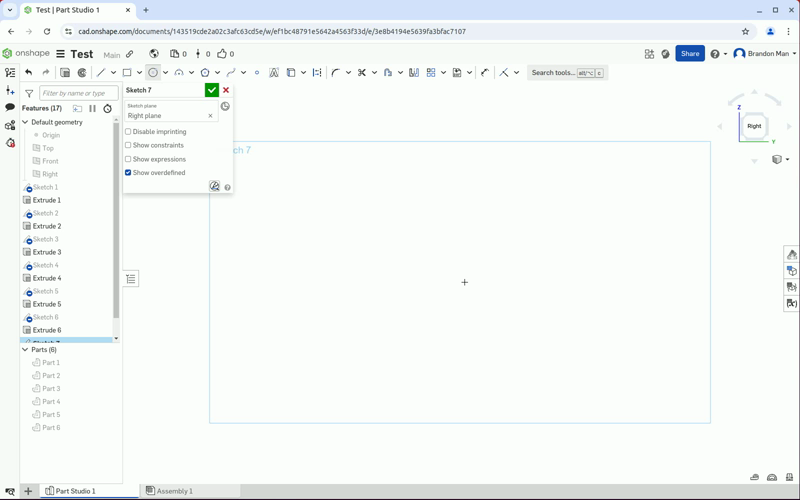
key_up(shift)
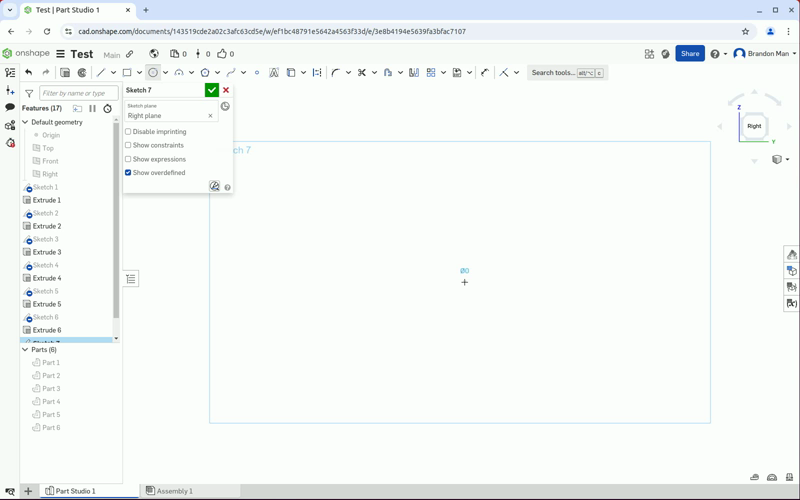
mouse_move(466, 281)
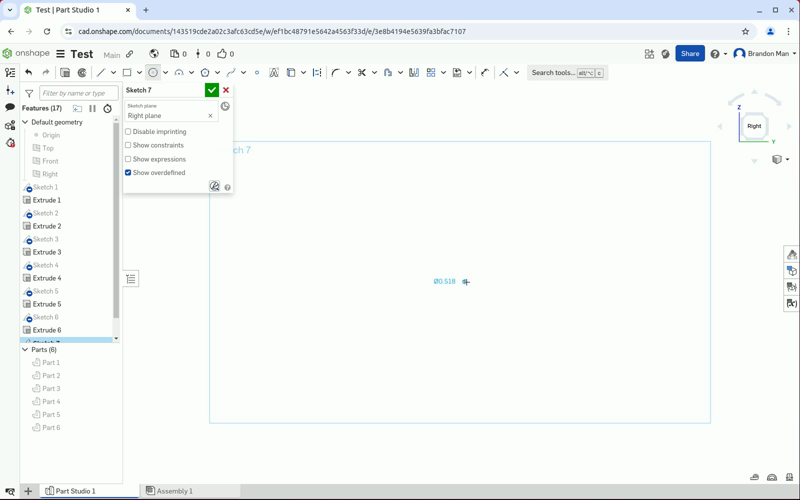
scroll(6)
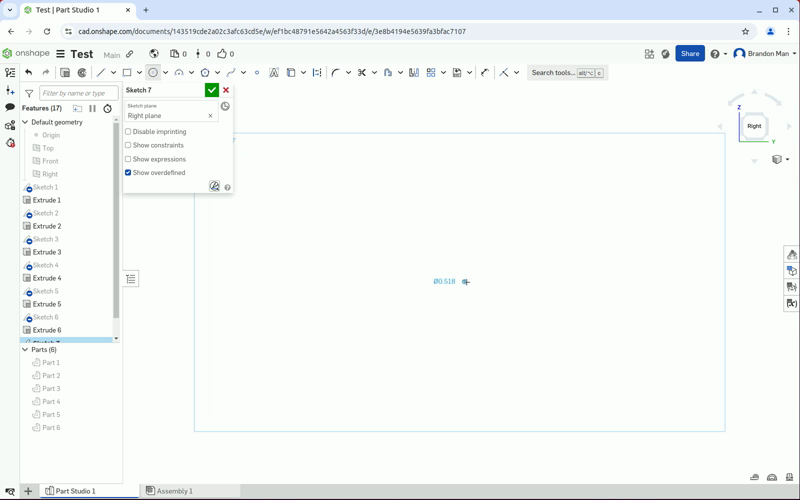
scroll(6)
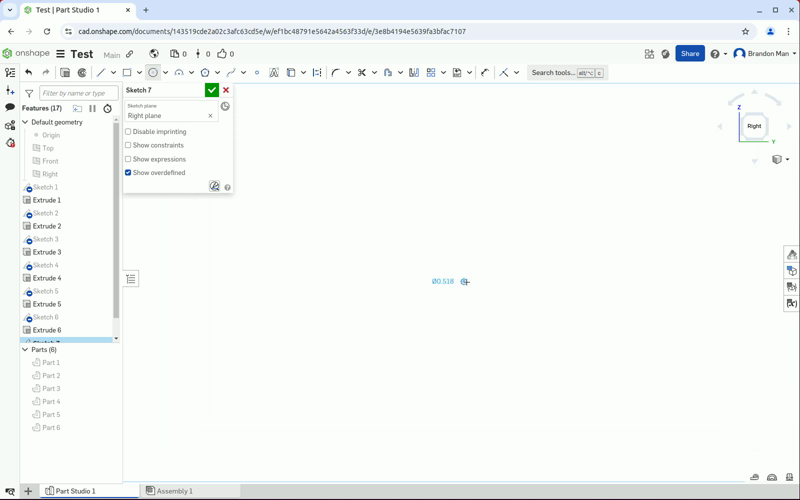
scroll(6)
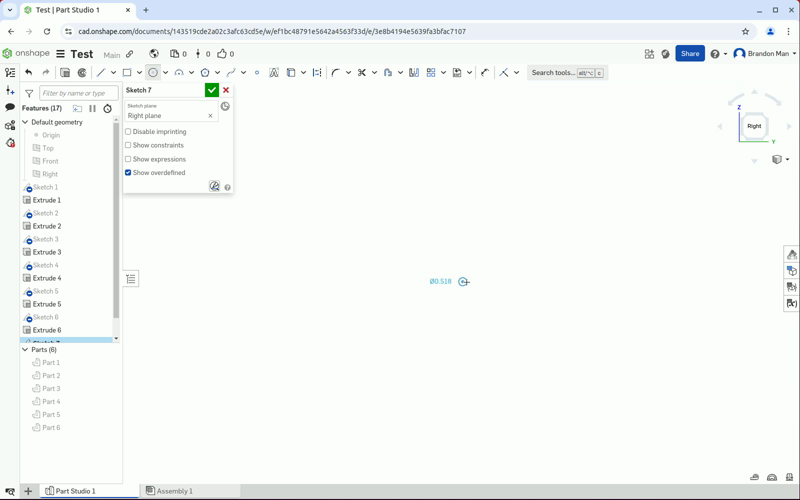
scroll(6)
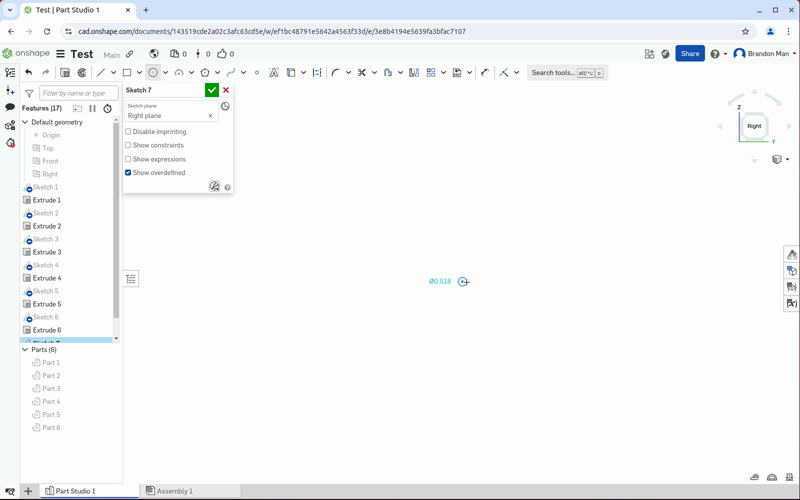
scroll(6)
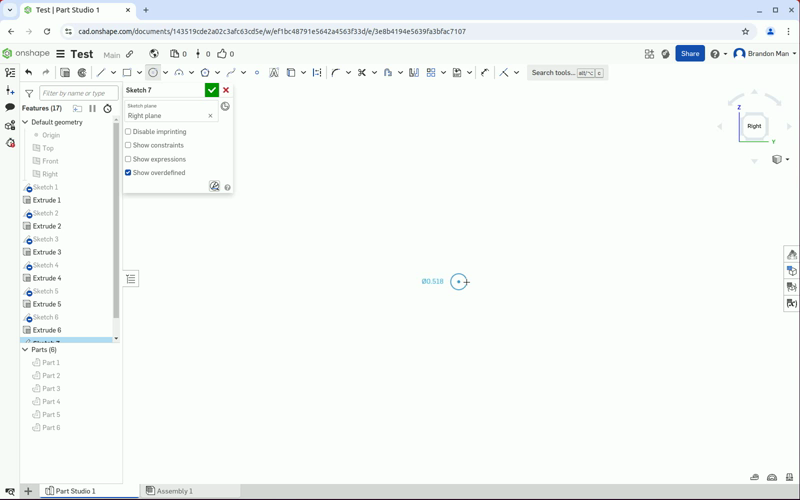
scroll(6)
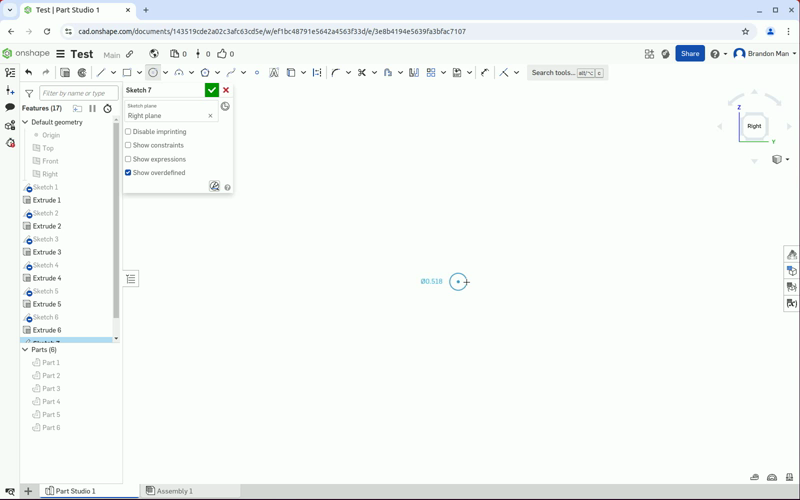
scroll(6)
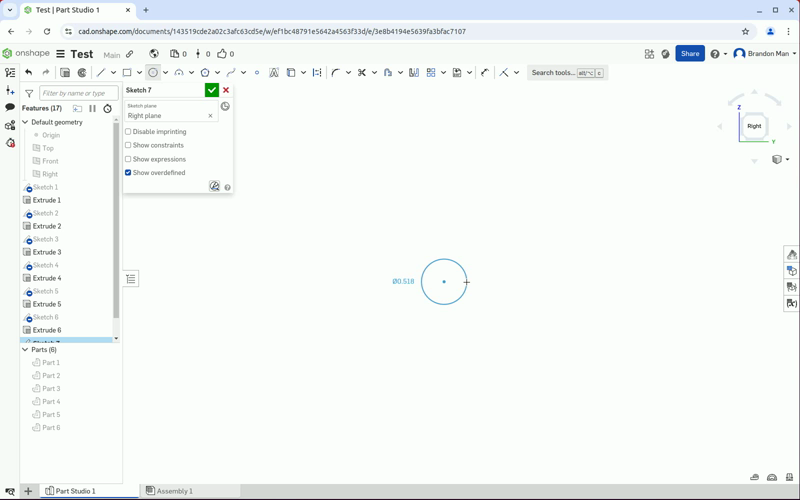
click(466, 281)
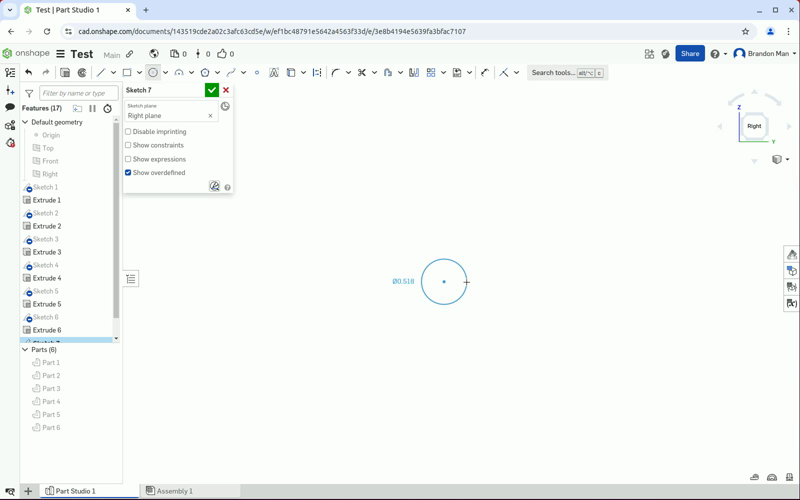
scroll(-6)
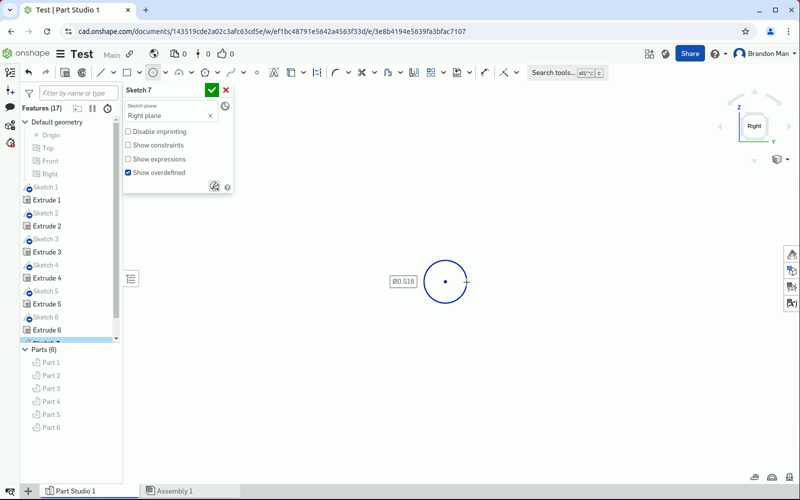
scroll(-6)
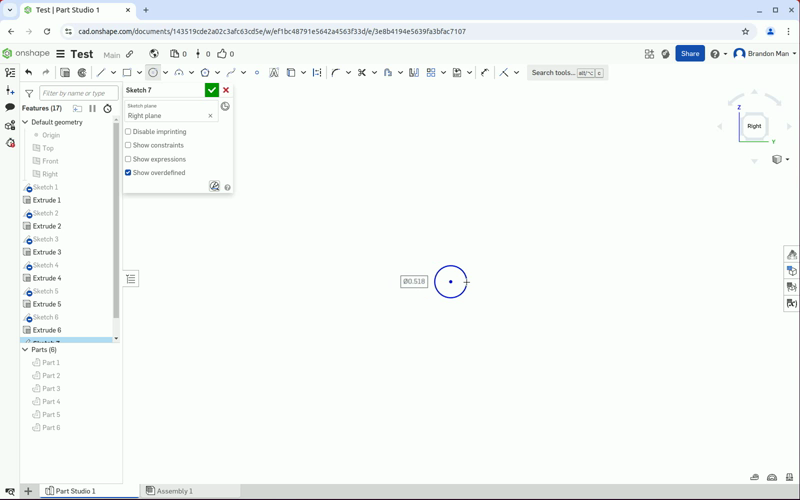
scroll(-6)
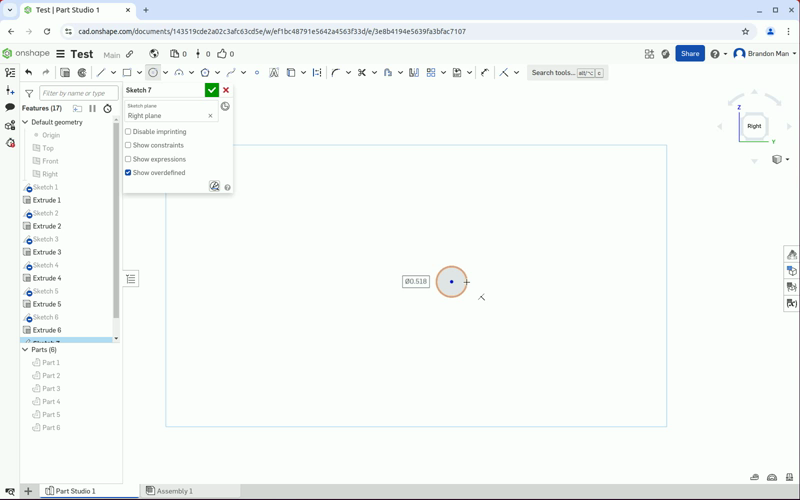
scroll(-6)
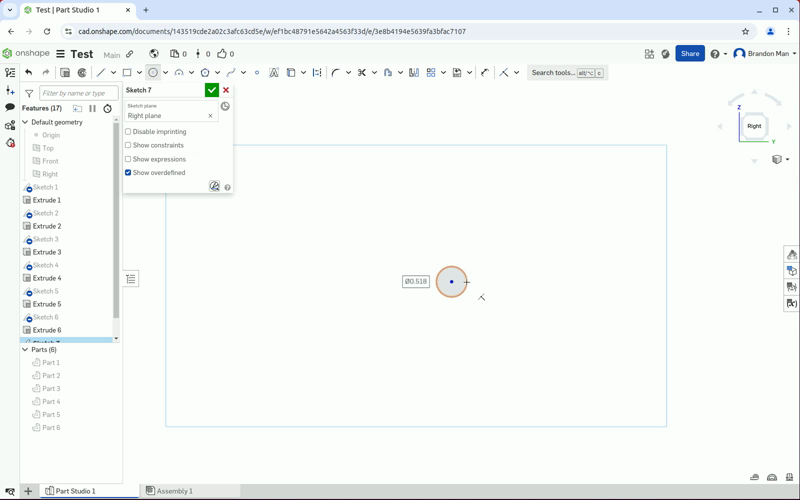
scroll(-6)
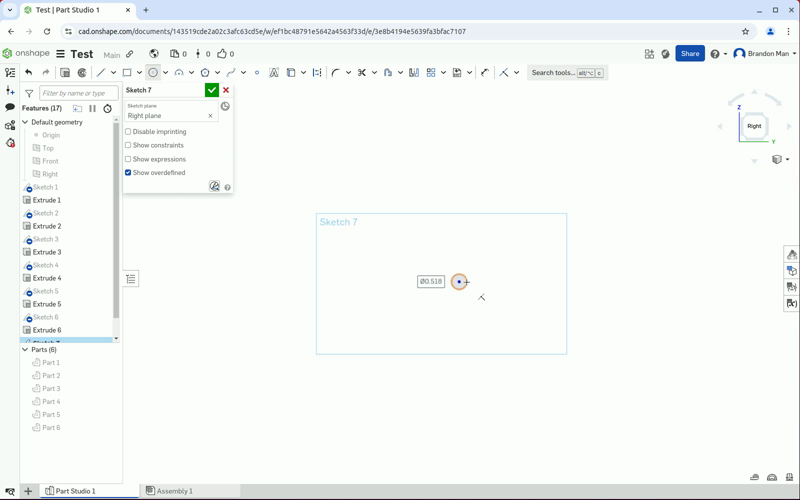
scroll(-6)
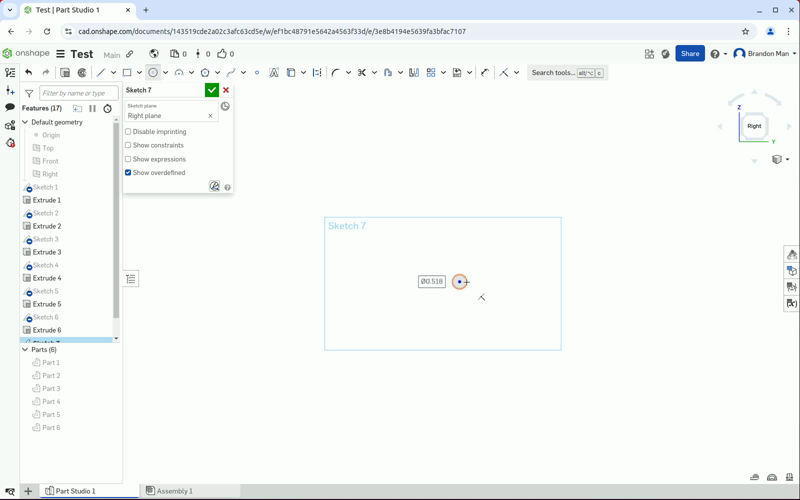
scroll(-6)
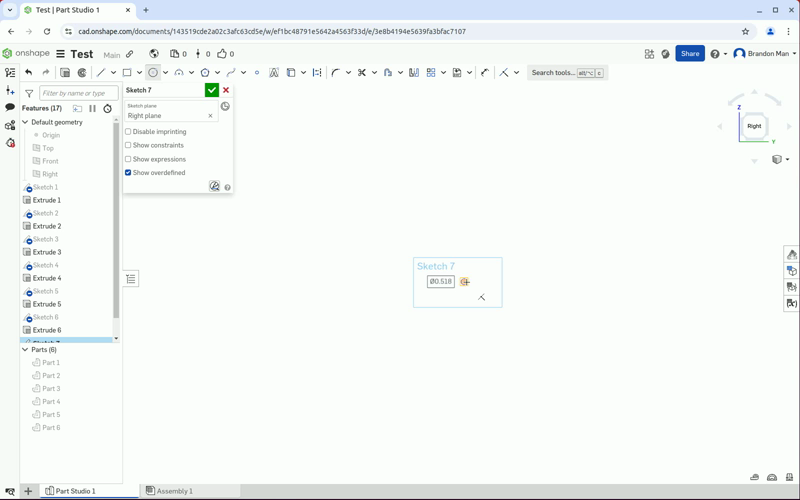
key(esc)
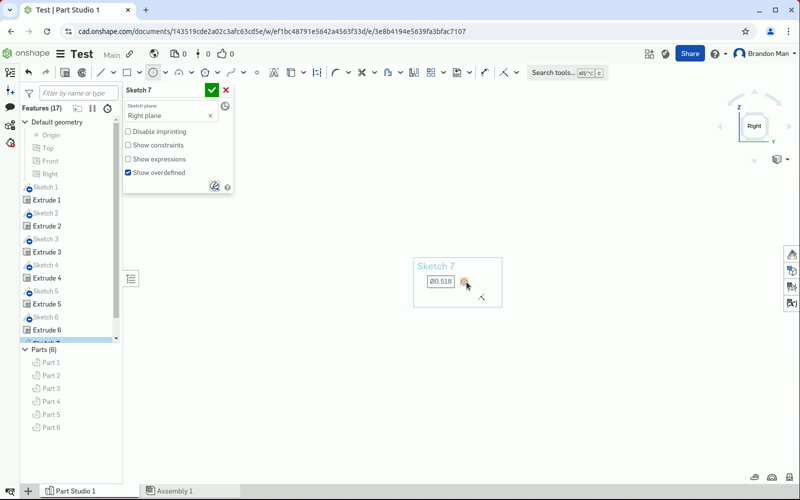
mouse_move(464, 281)
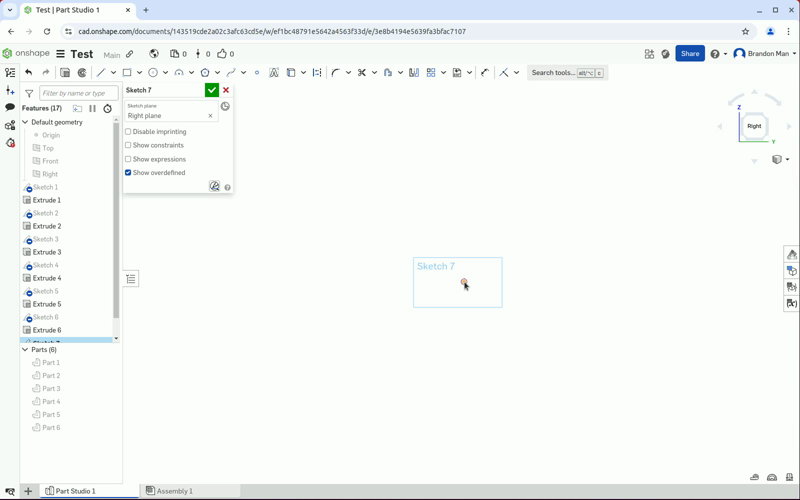
scroll(6)
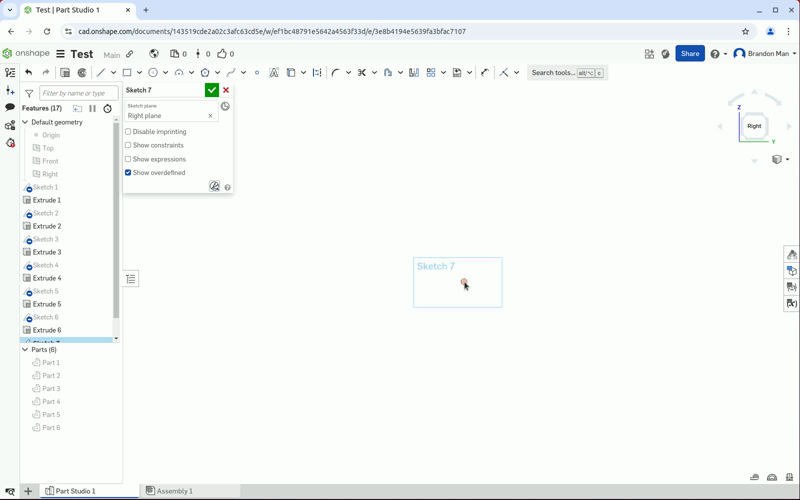
scroll(6)
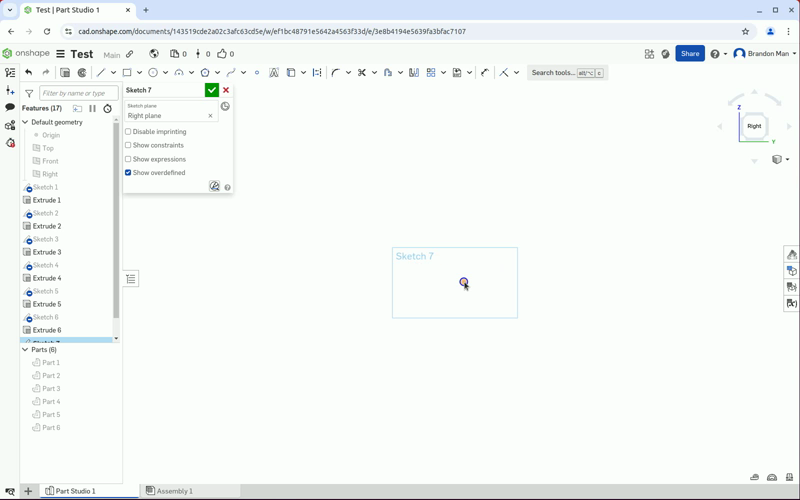
scroll(6)
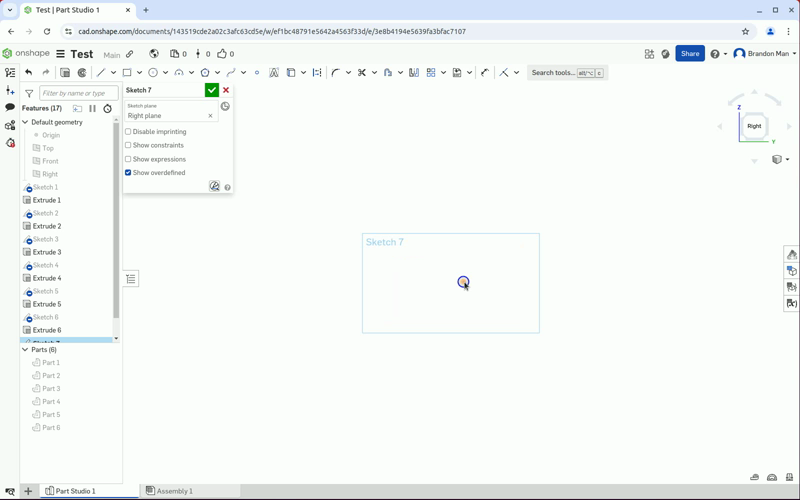
scroll(6)
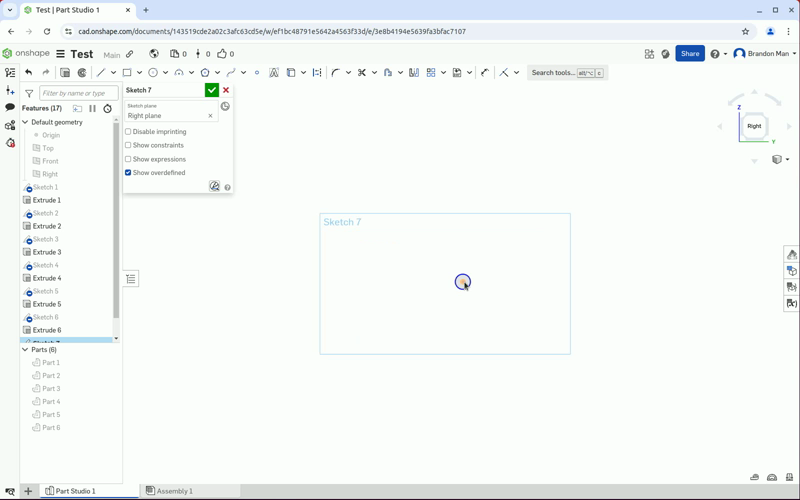
scroll(6)
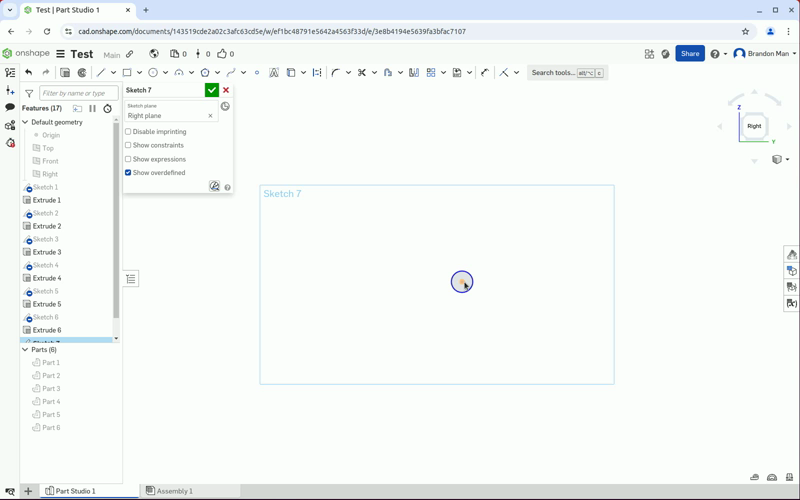
scroll(6)
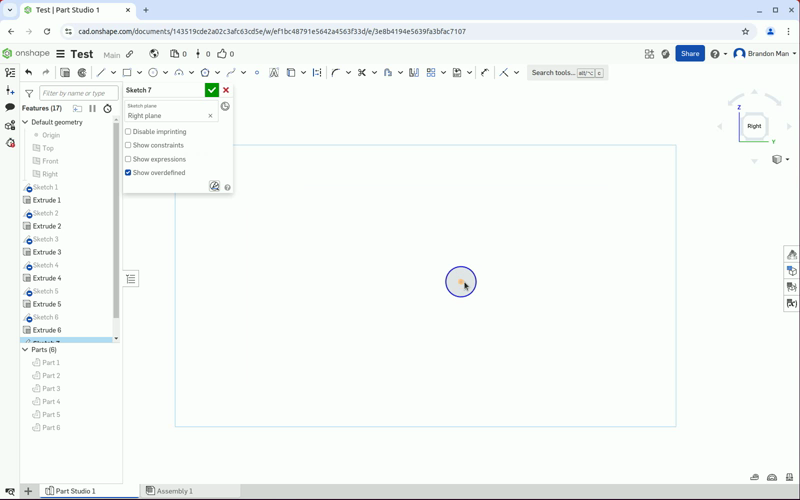
scroll(6)
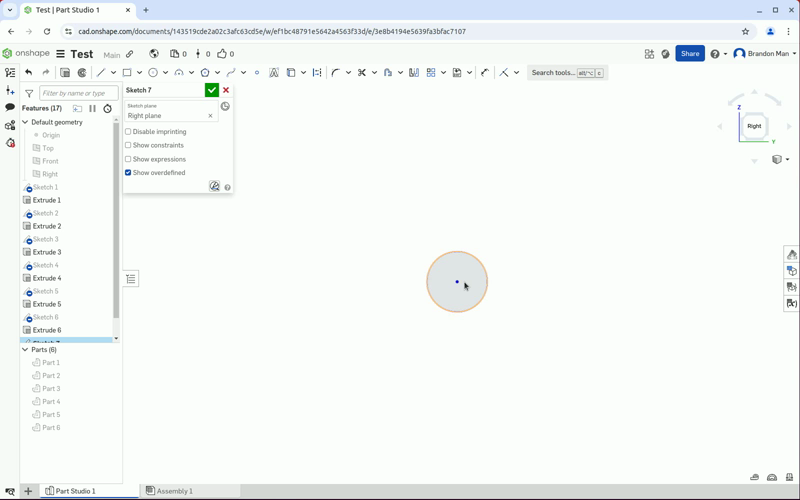
click(464, 281)
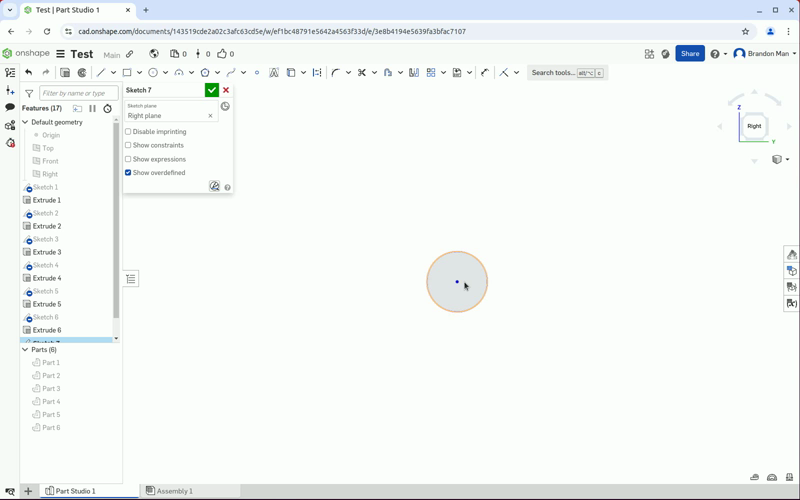
scroll(-6)
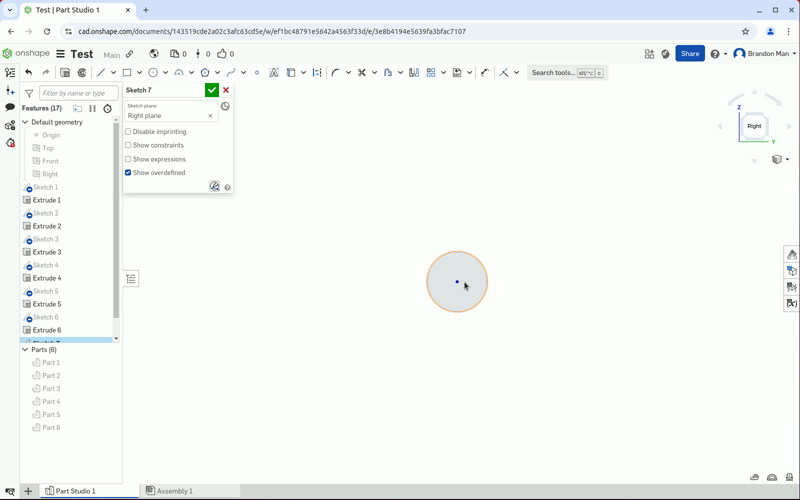
scroll(-6)
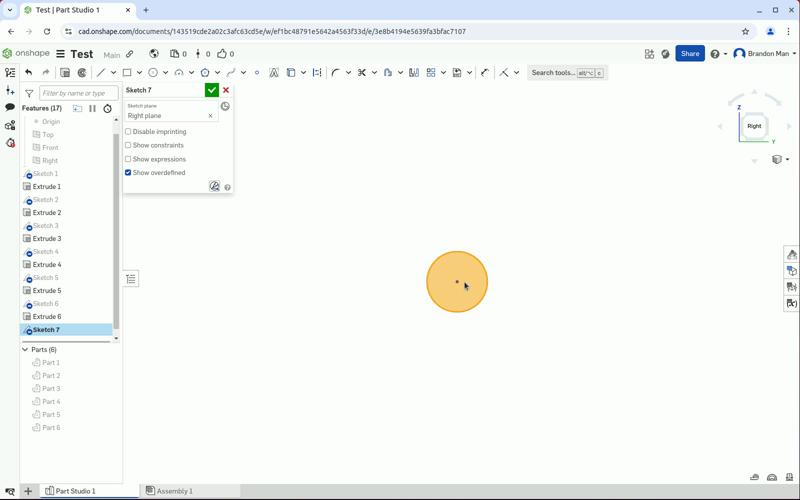
scroll(-6)
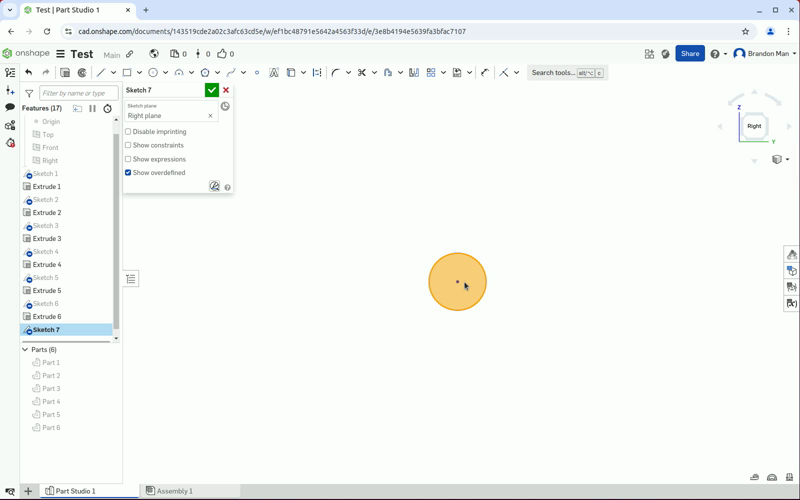
scroll(-6)
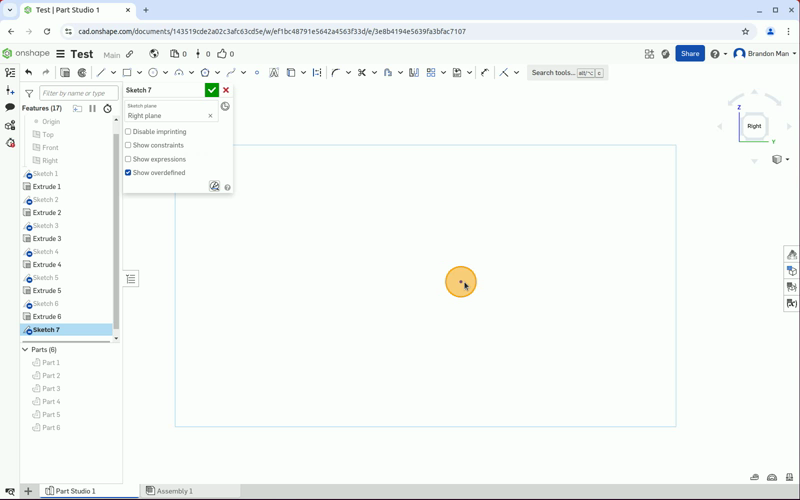
scroll(-6)
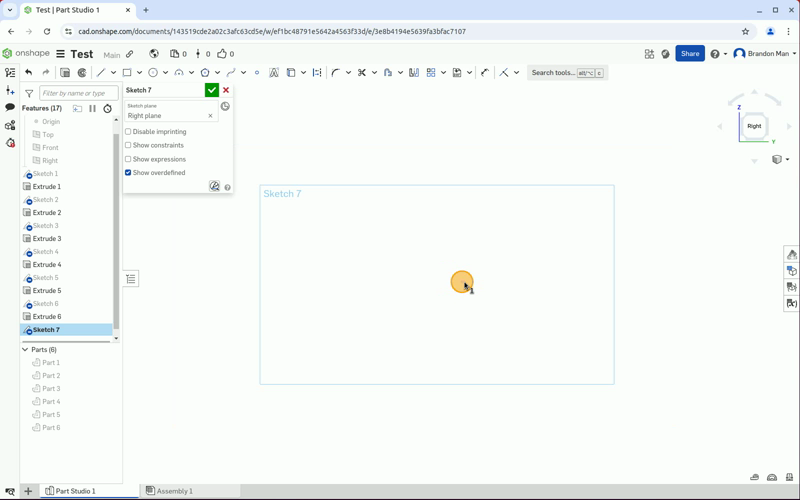
scroll(-6)
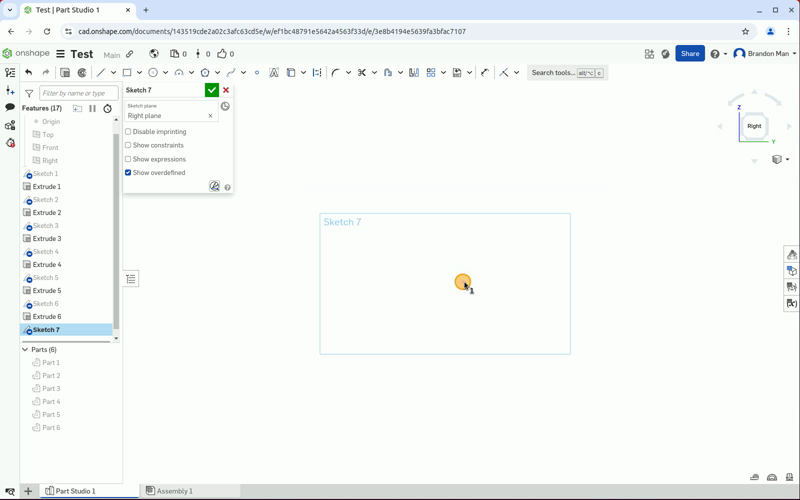
scroll(-6)
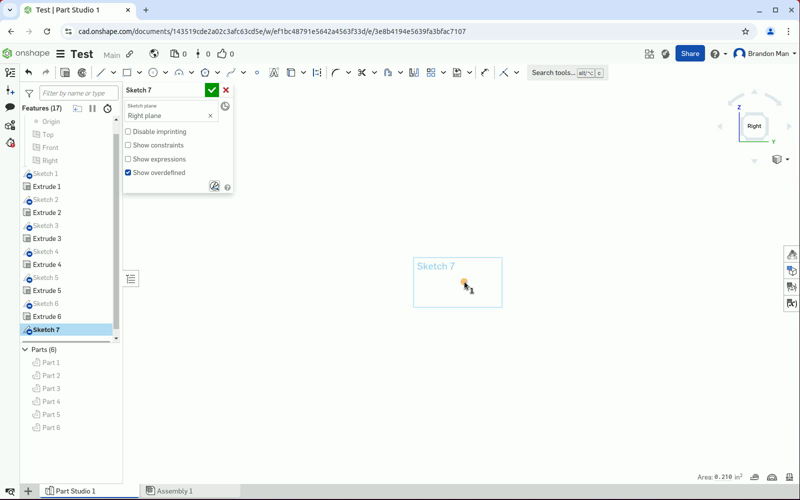
mouse_move(73, 352)
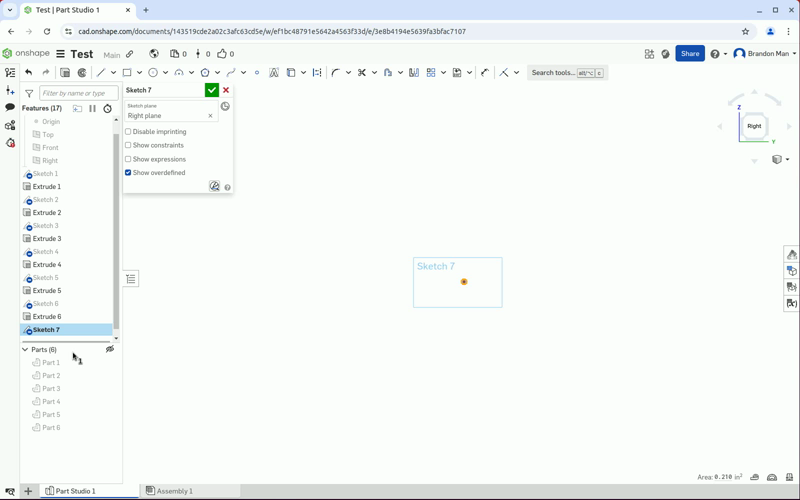
key(shift+y)
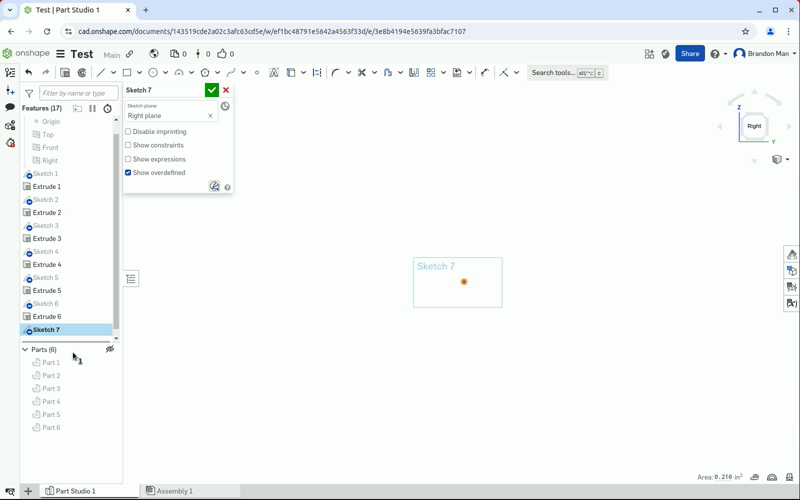
key(shift+e)
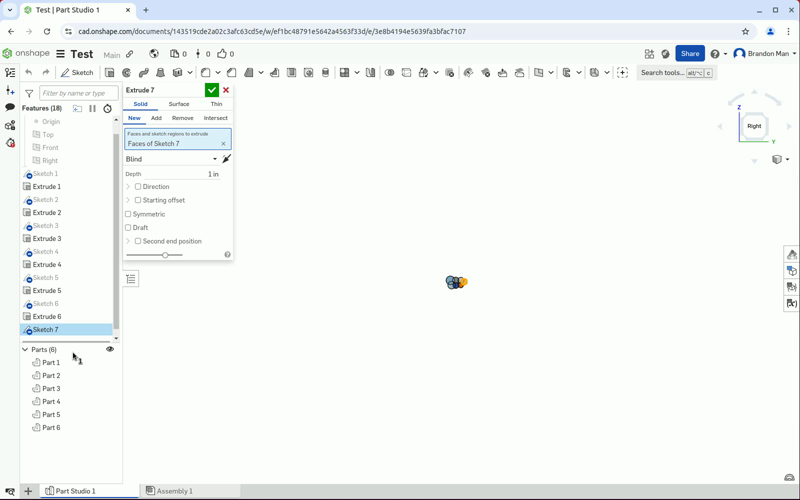
mouse_move(143, 106)
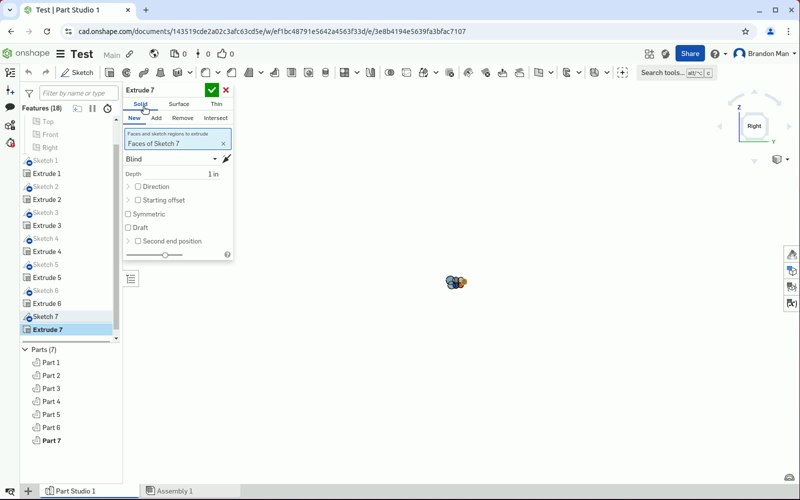
click(143, 106)
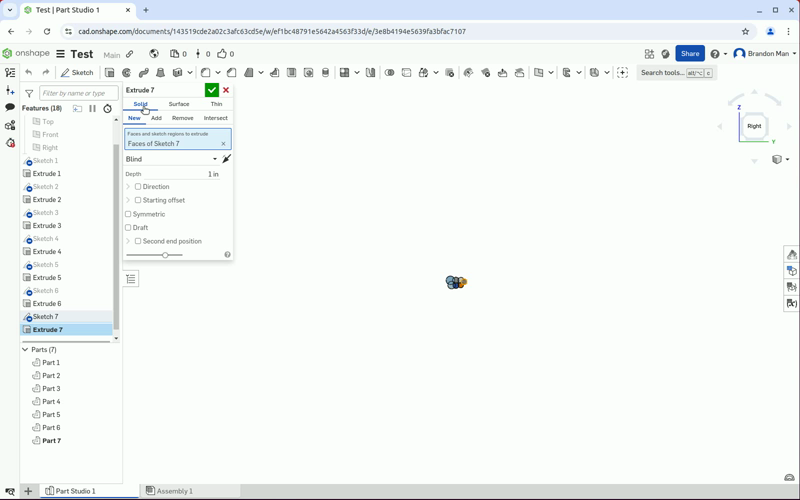
mouse_move(137, 120)
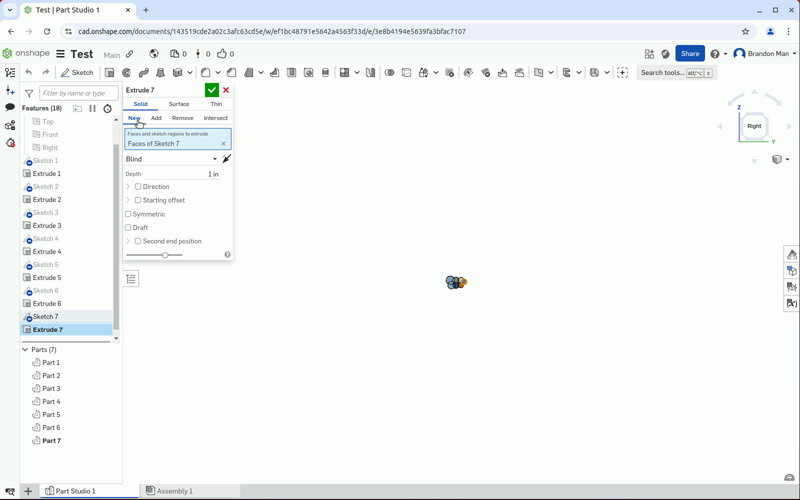
click(137, 120)
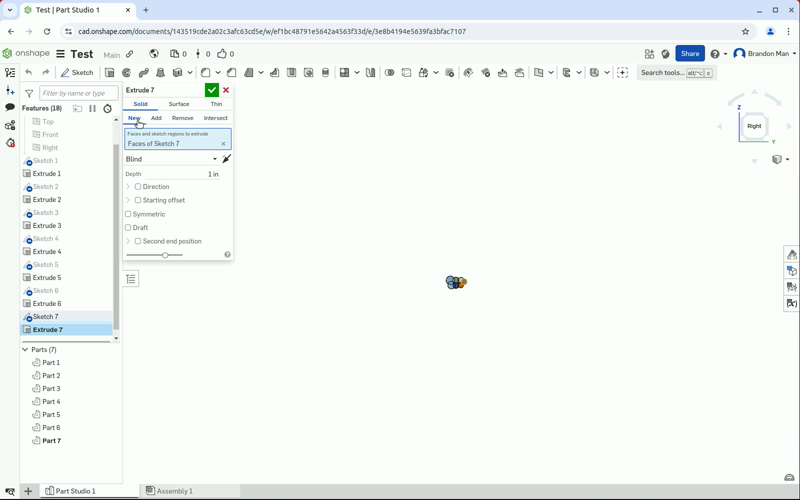
key(tab, 4)
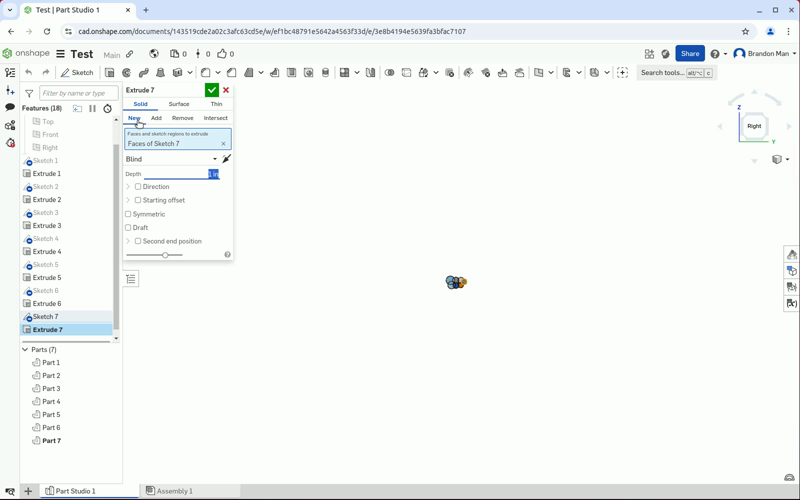
text(23.108)
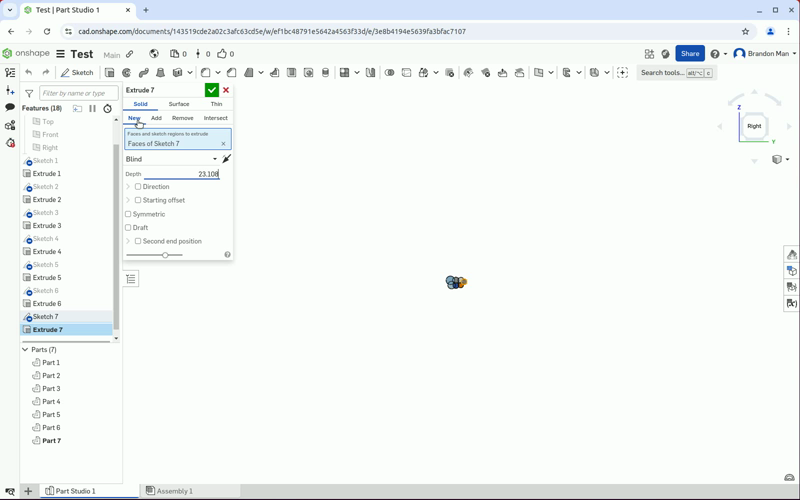
key(enter)
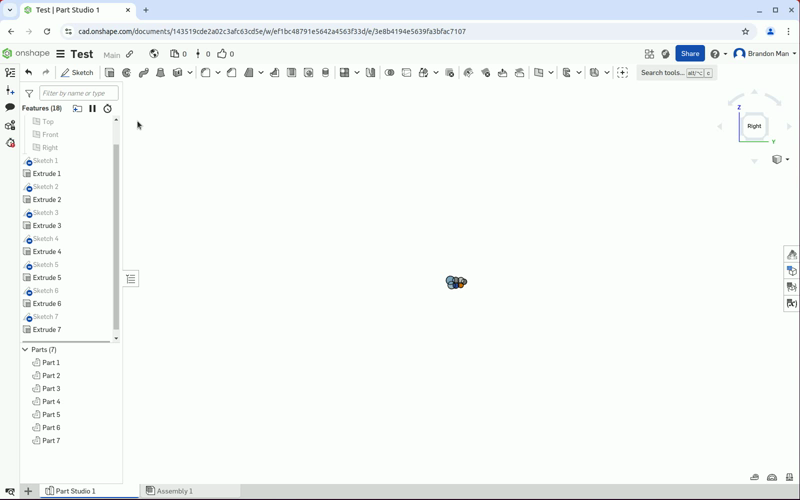
key(shift+h)
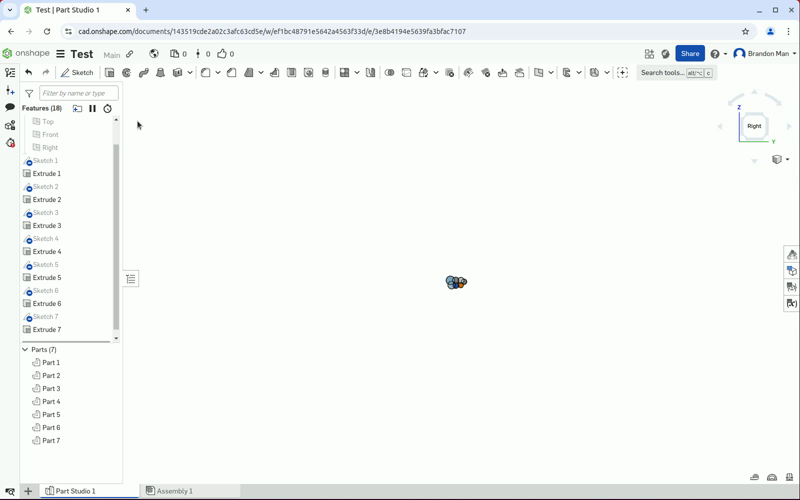
key(shift+h)
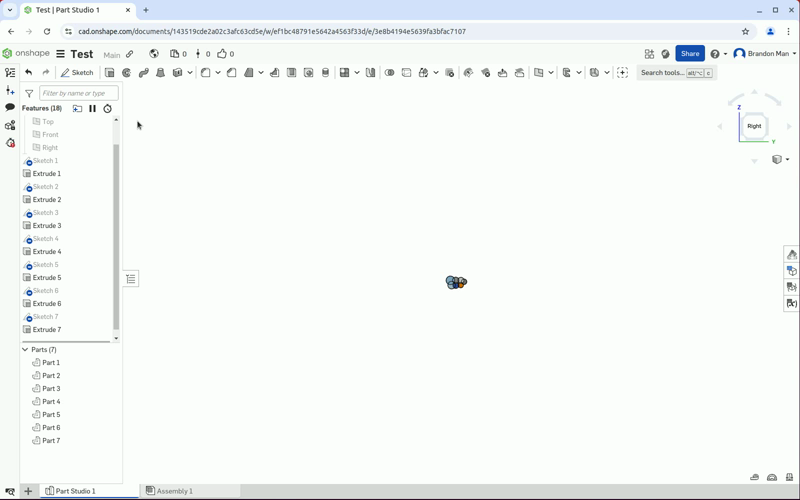
mouse_move(69, 163)
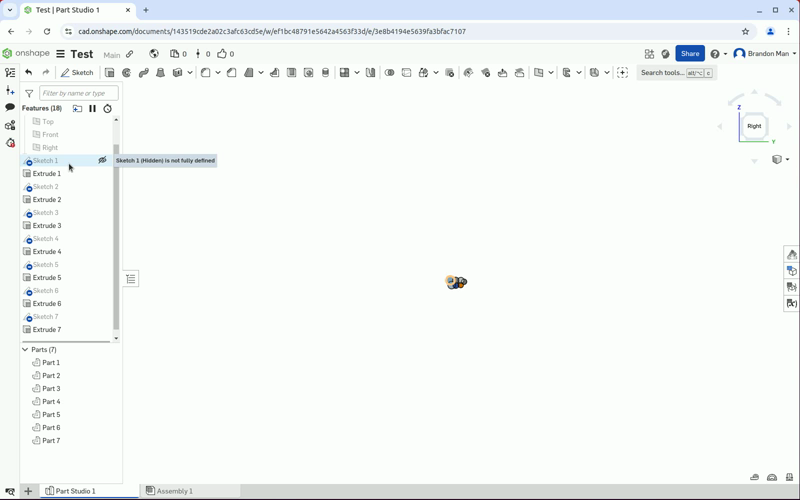
click(69, 163)
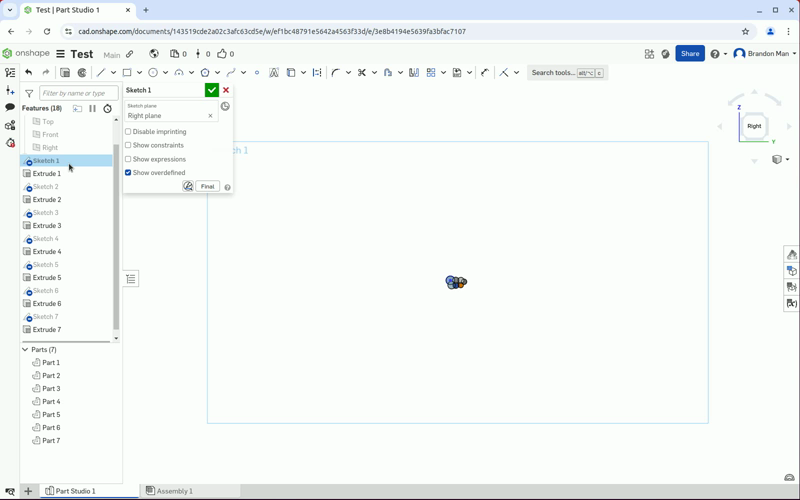
mouse_move(229, 92)
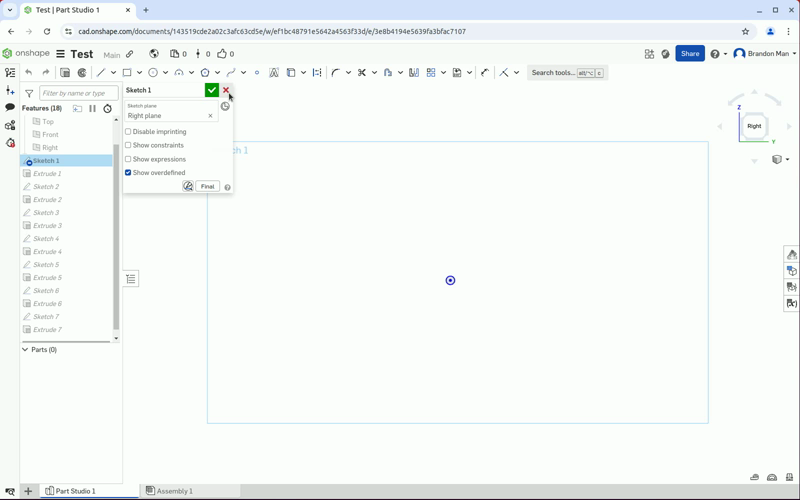
click(229, 92)
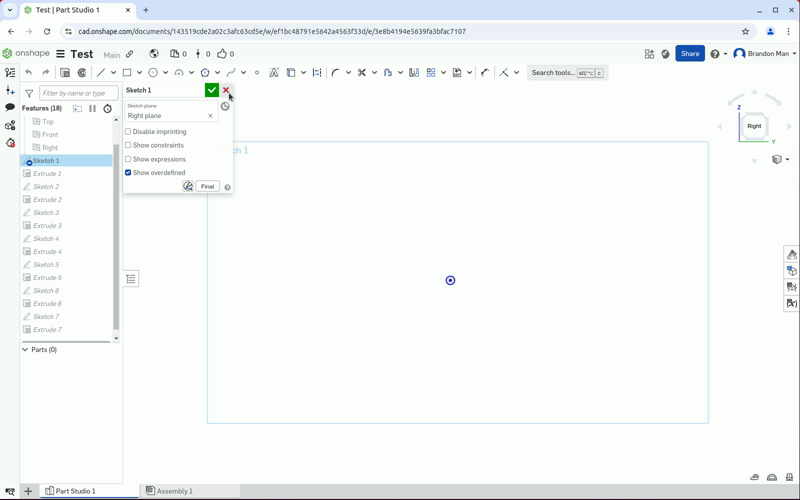
key(shift+s)
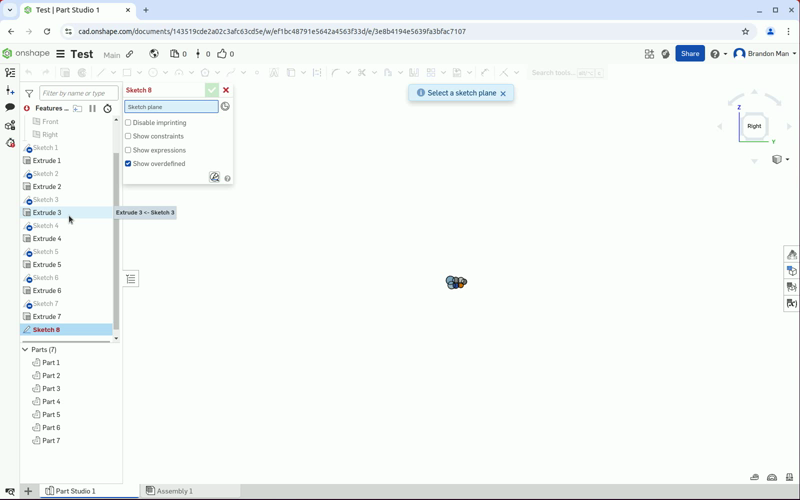
scroll(3)
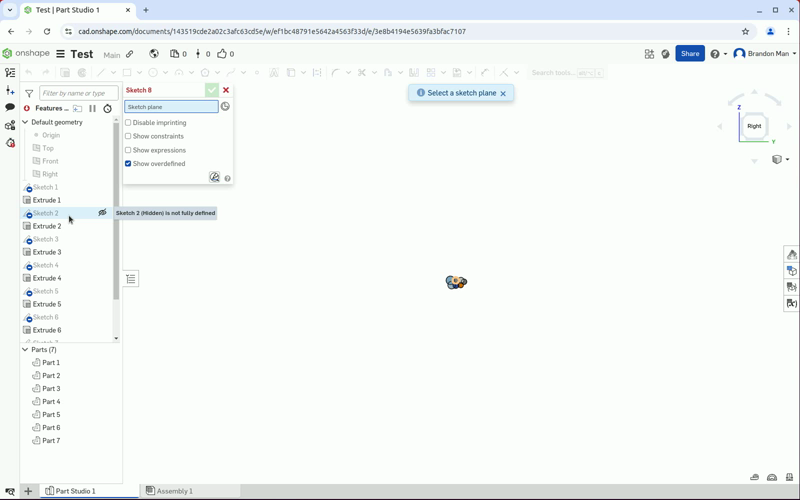
mouse_move(69, 176)
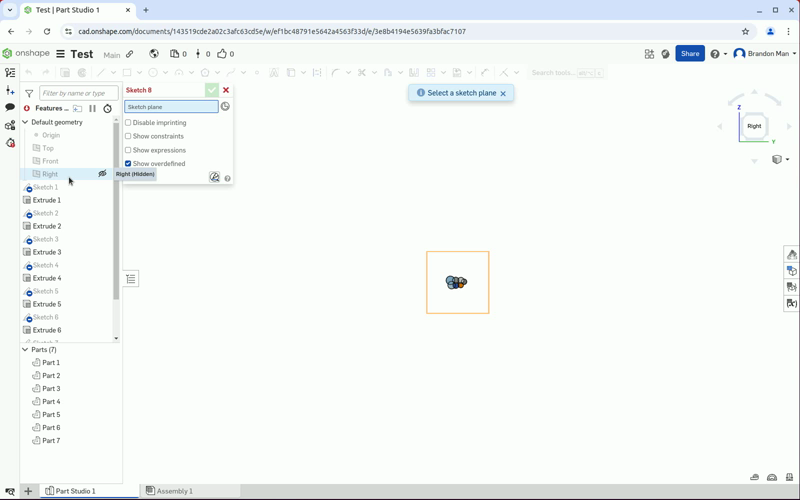
click(69, 176)
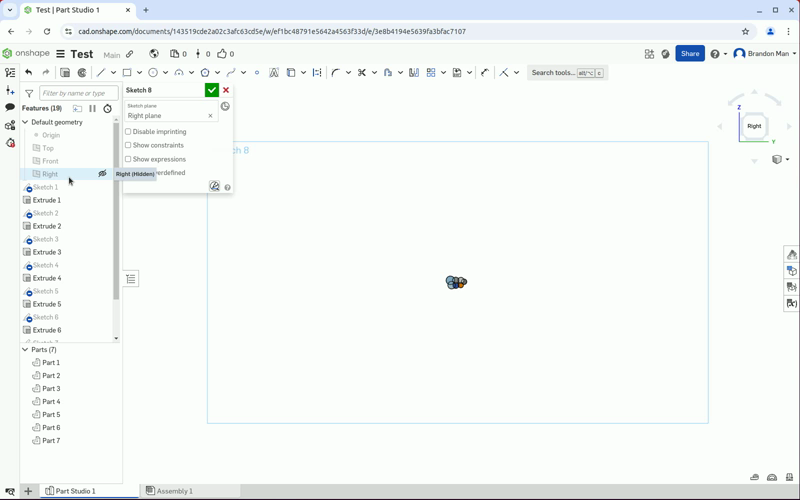
mouse_move(73, 352)
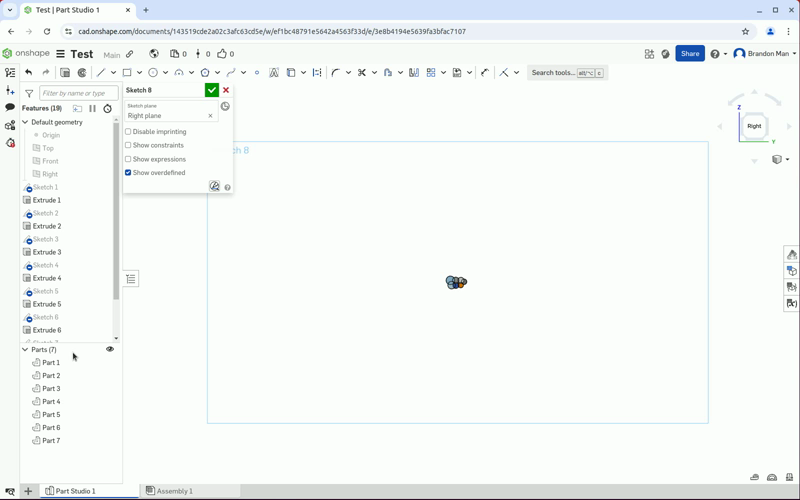
key(y)
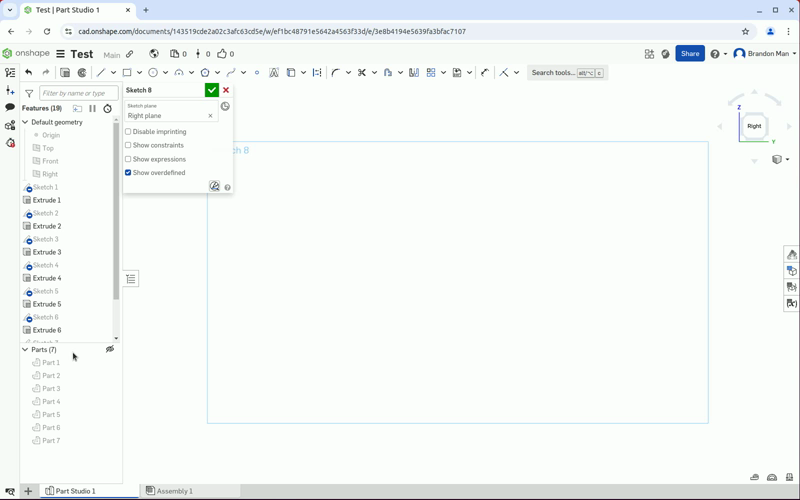
key(c)
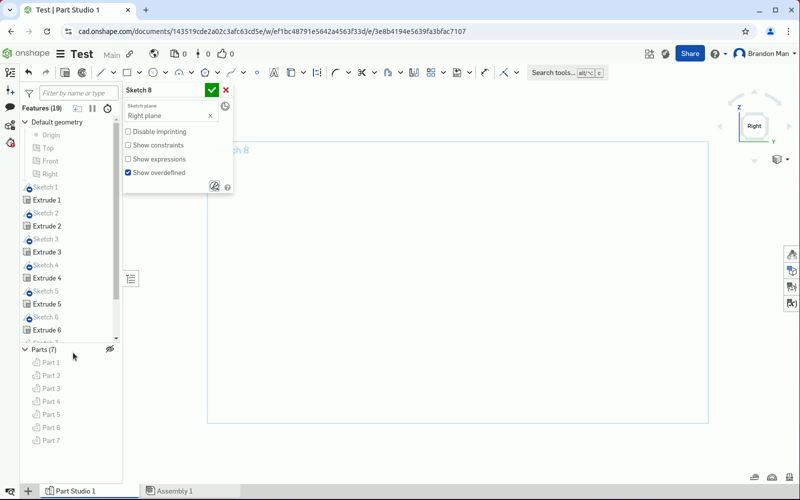
key_down(shift)
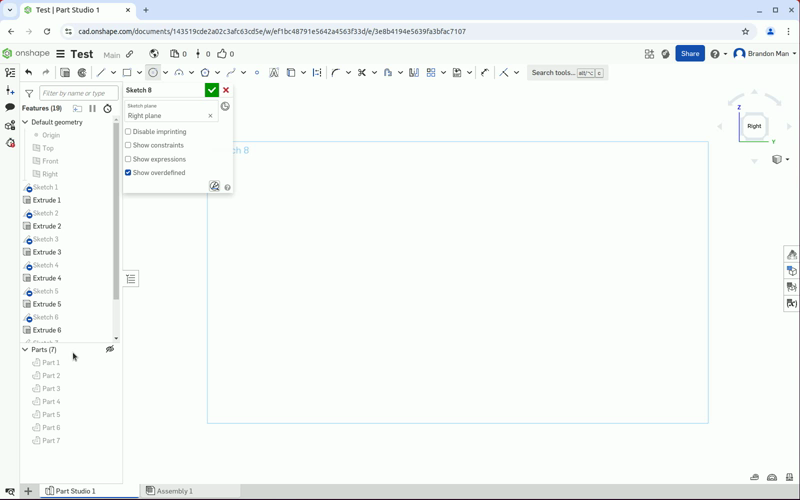
mouse_move(464, 284)
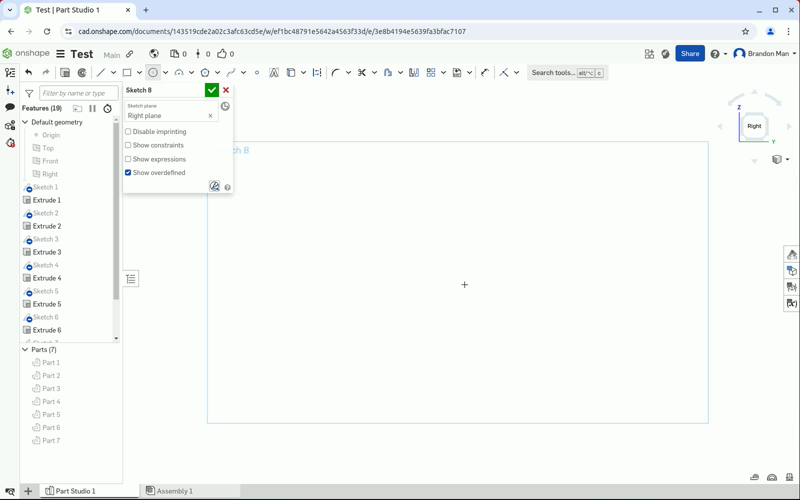
click(464, 284)
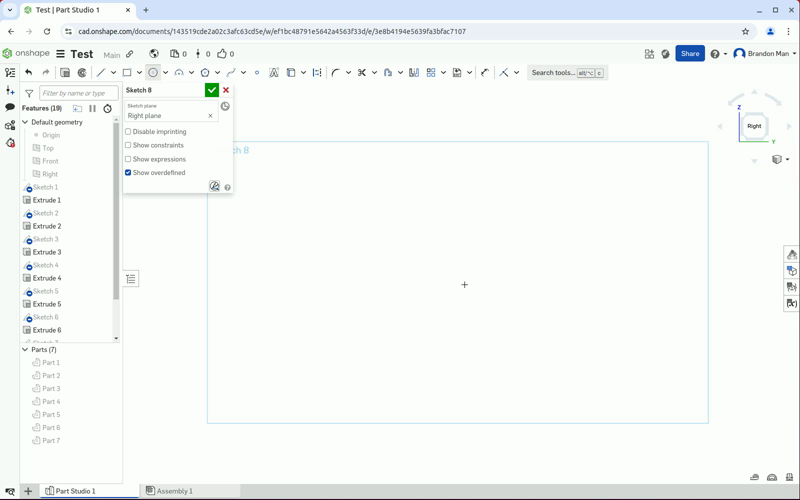
key_up(shift)
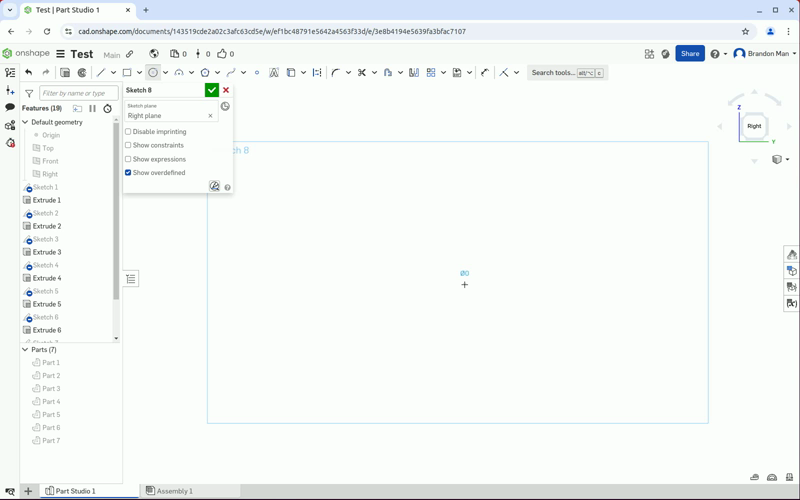
mouse_move(466, 284)
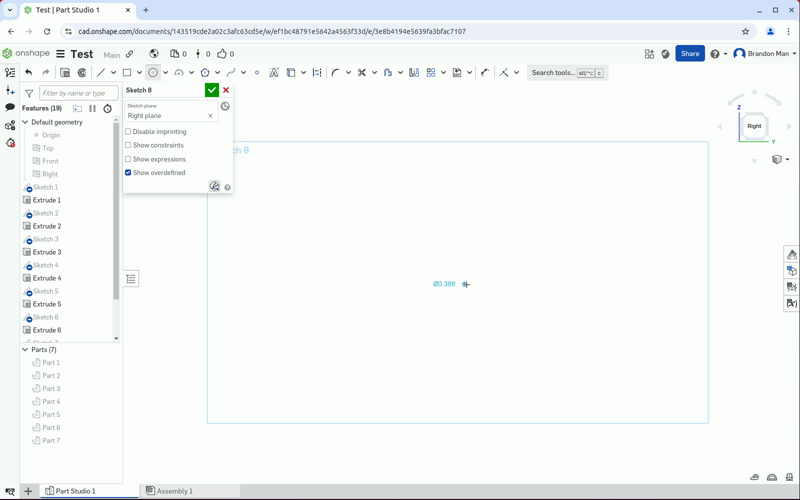
scroll(6)
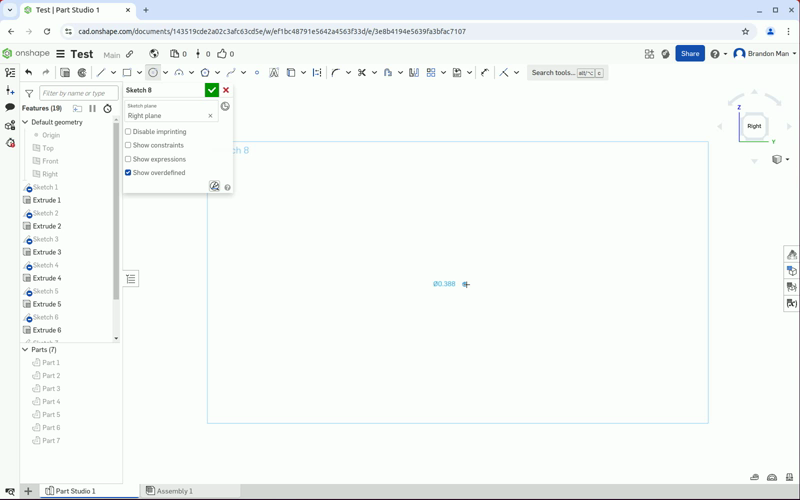
scroll(6)
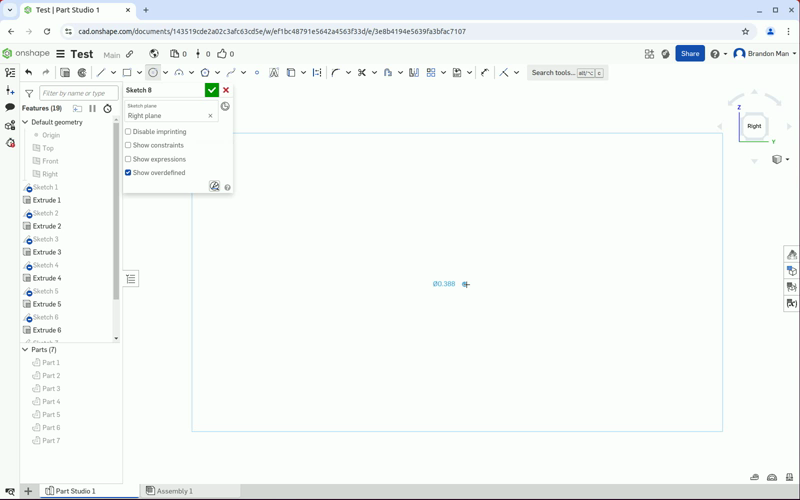
scroll(6)
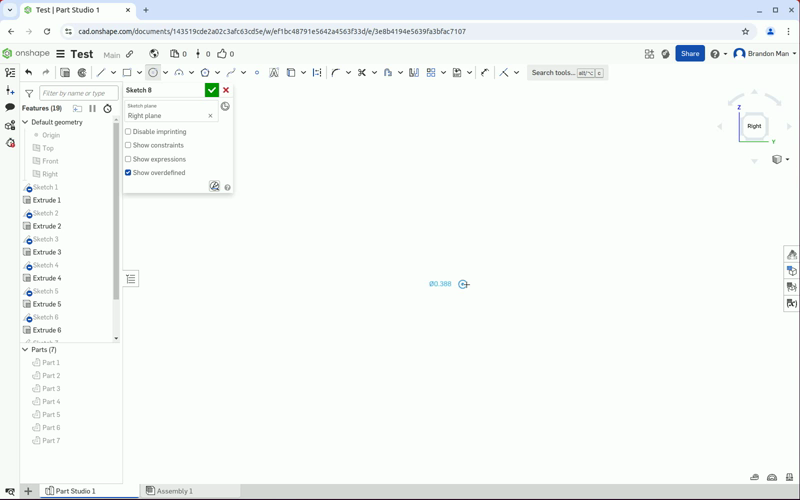
scroll(6)
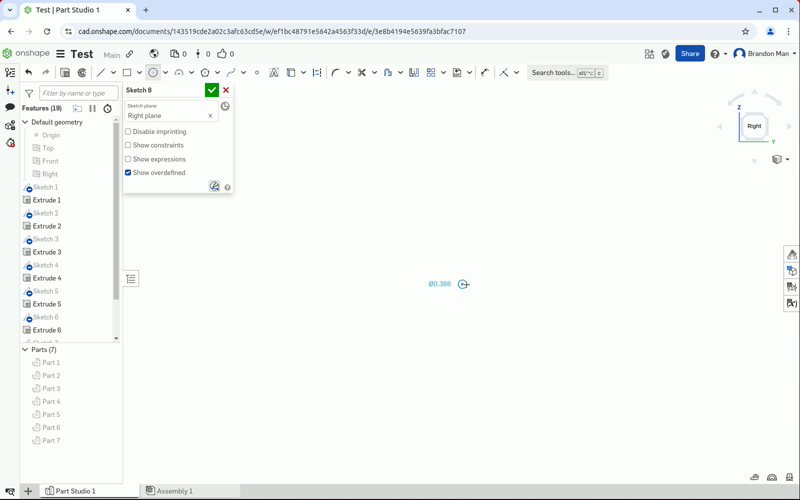
scroll(6)
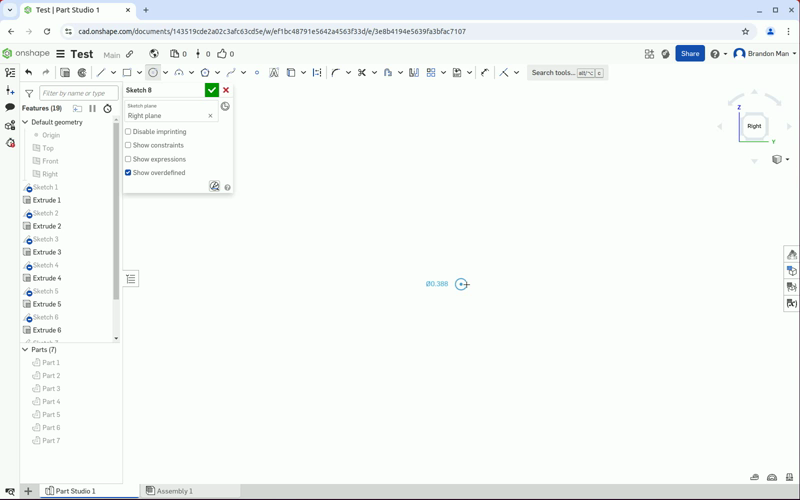
scroll(6)
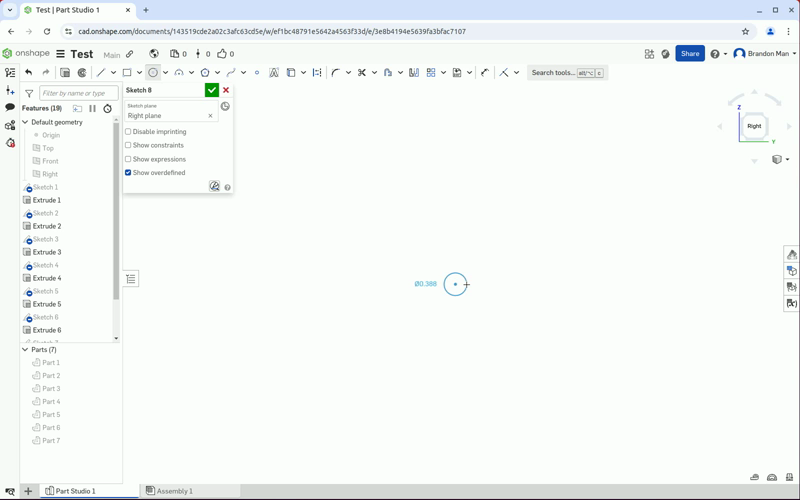
scroll(6)
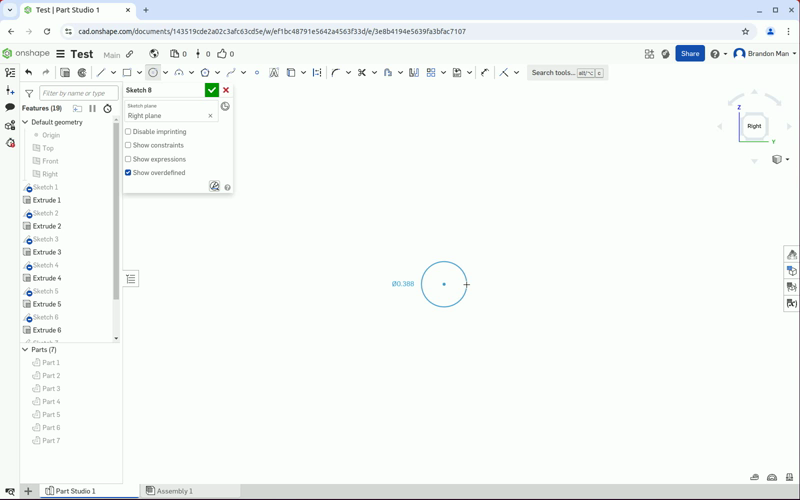
click(466, 284)
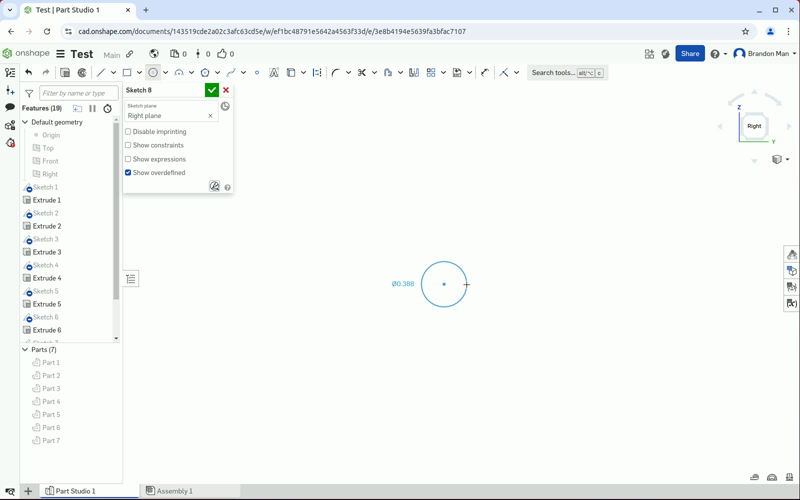
scroll(-6)
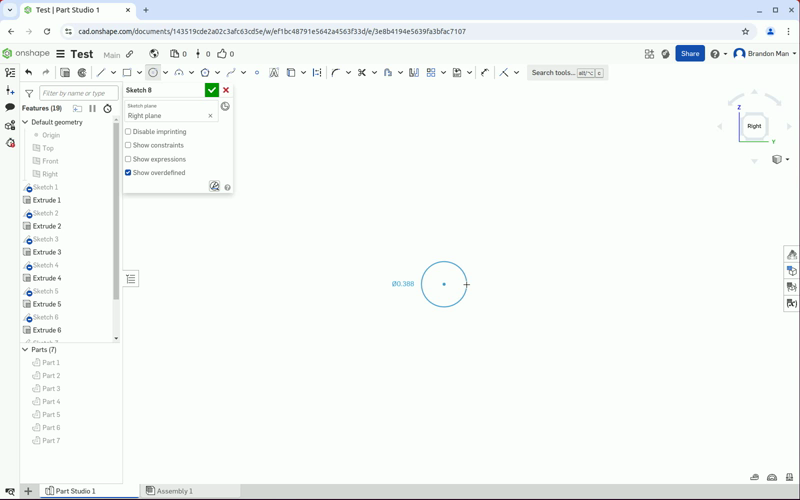
scroll(-6)
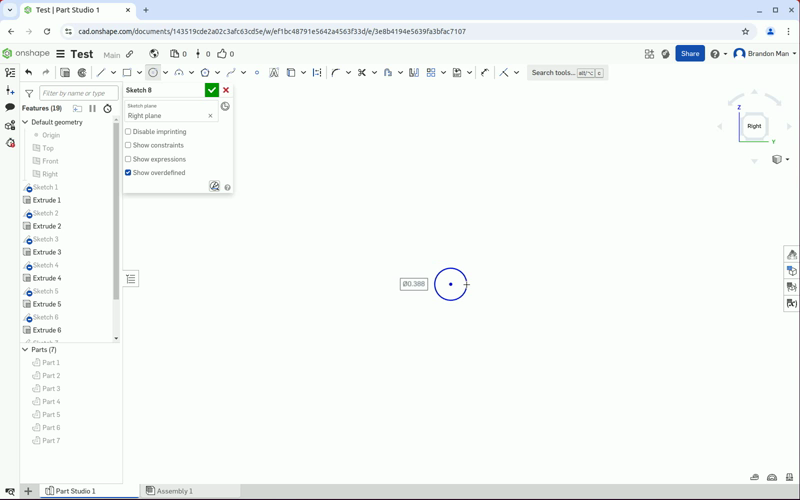
scroll(-6)
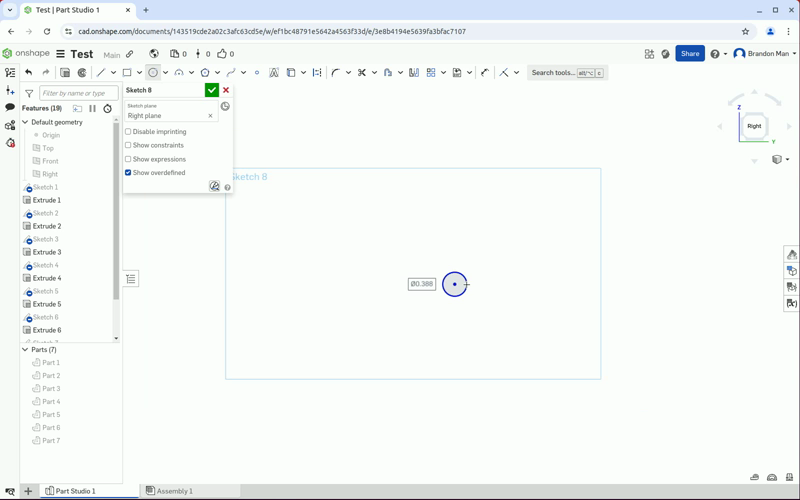
scroll(-6)
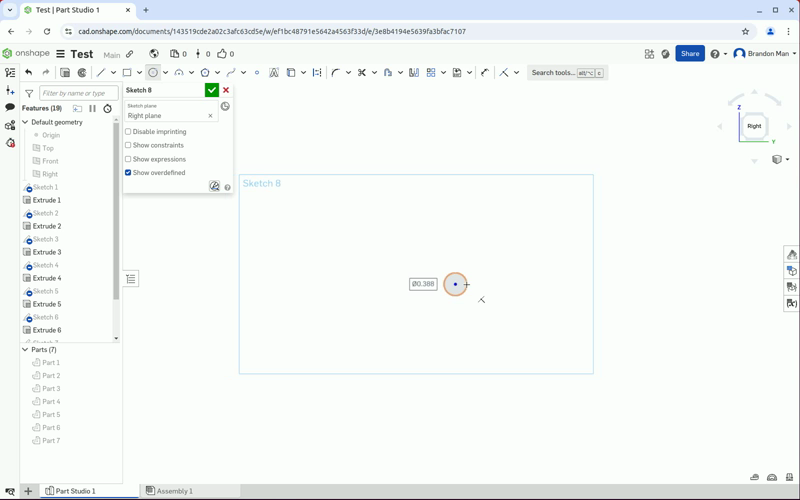
scroll(-6)
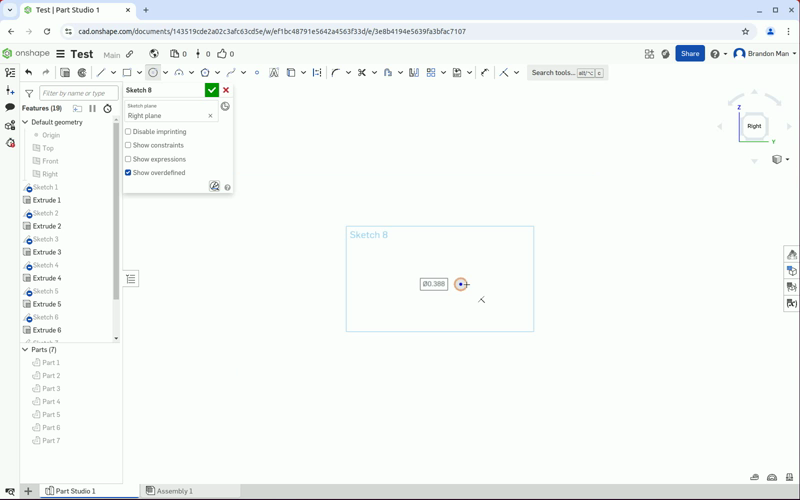
scroll(-6)
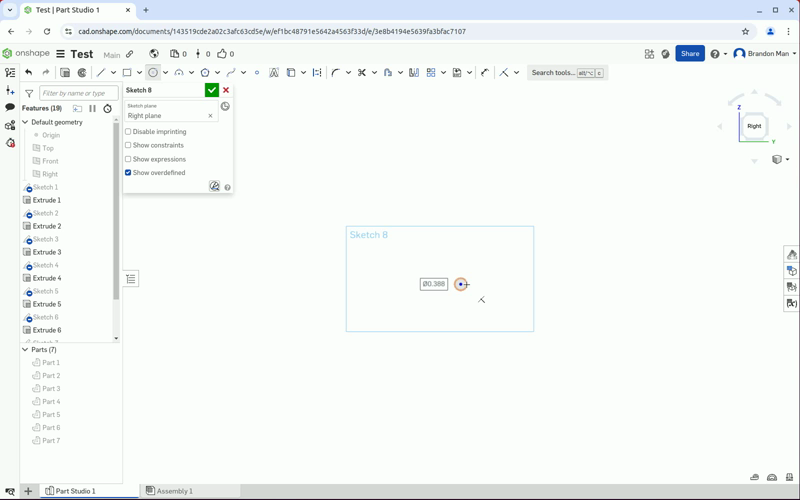
scroll(-6)
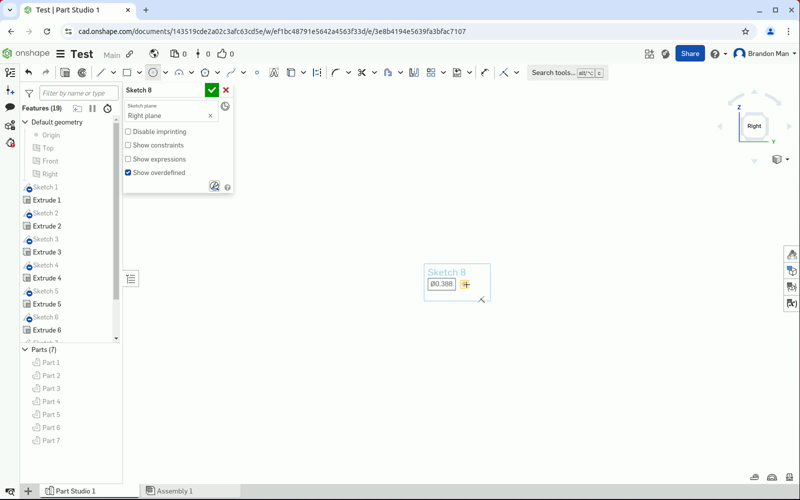
key(esc)
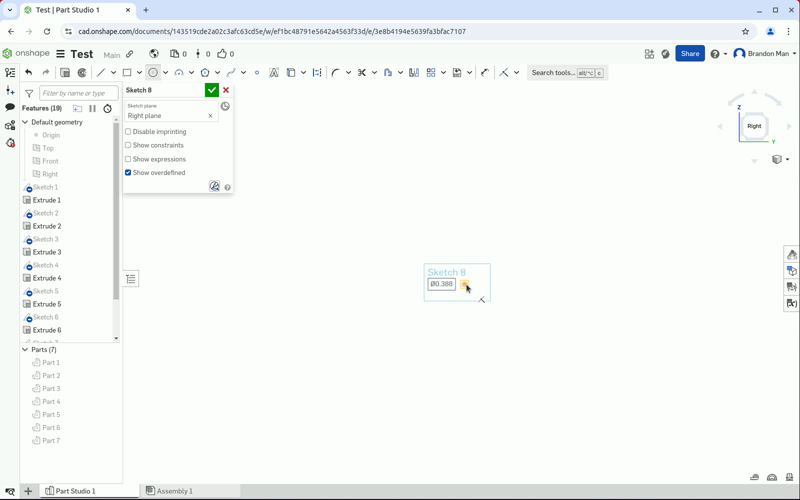
mouse_move(464, 283)
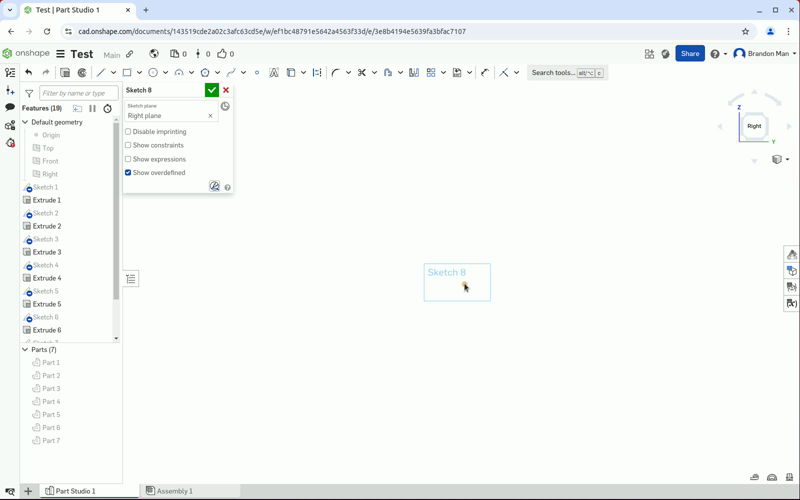
scroll(6)
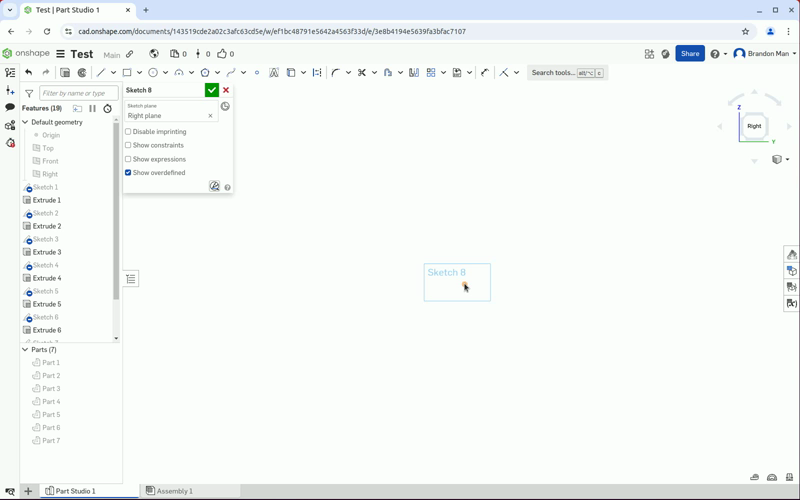
scroll(6)
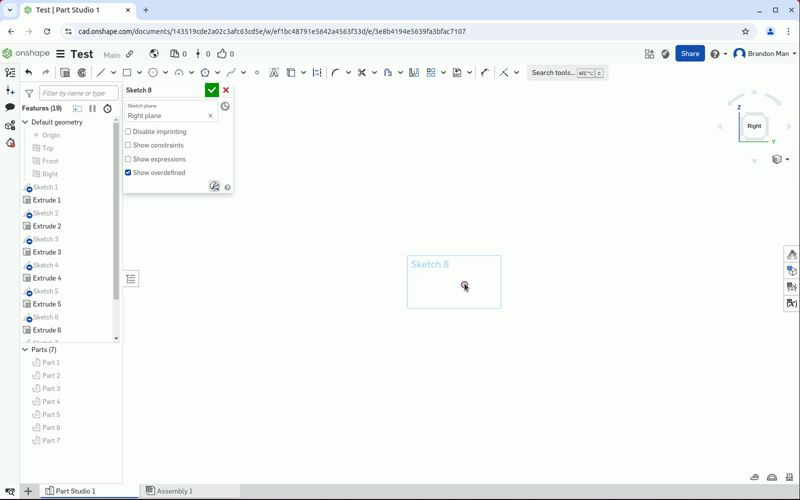
scroll(6)
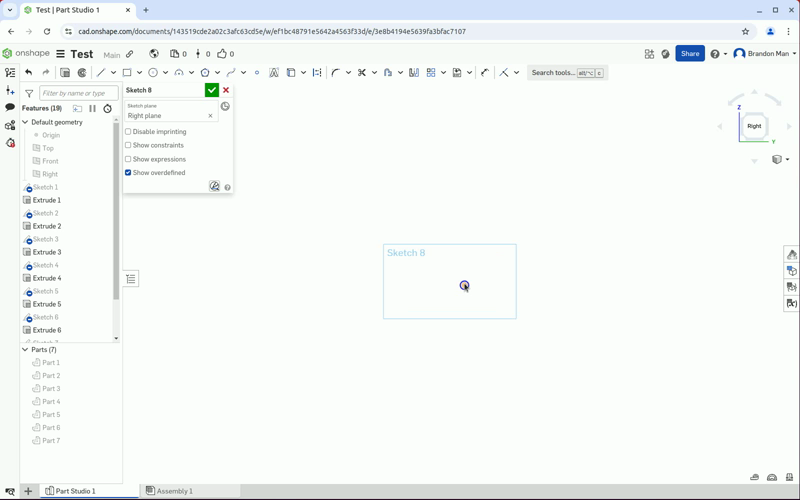
scroll(6)
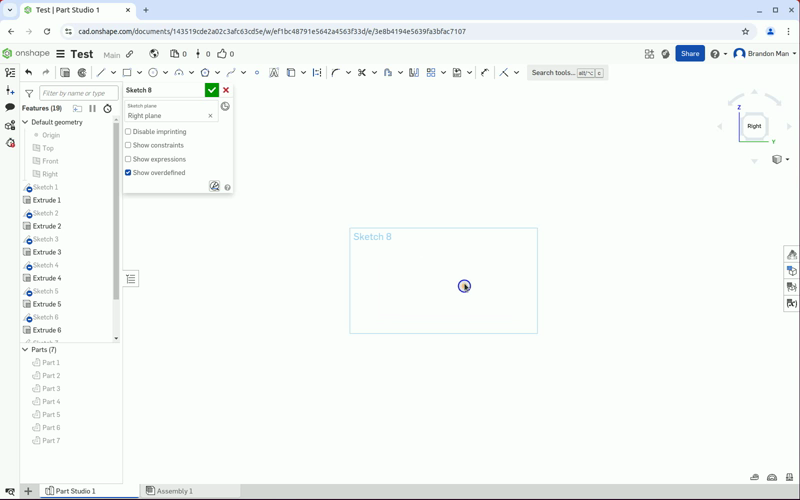
scroll(6)
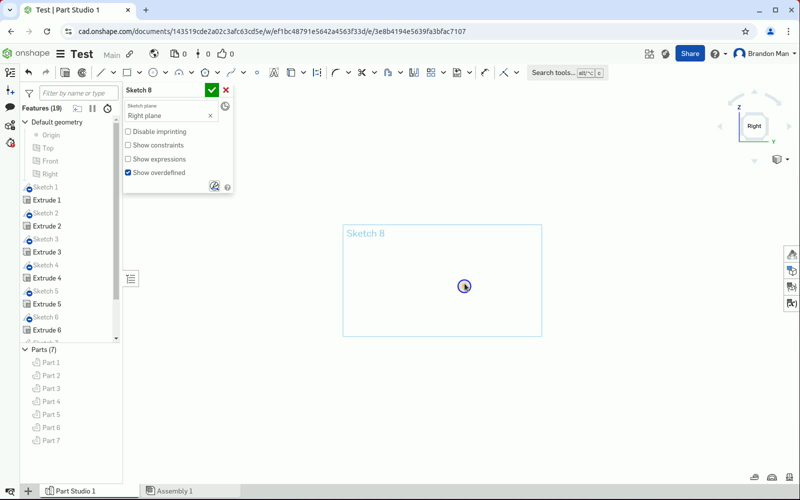
scroll(6)
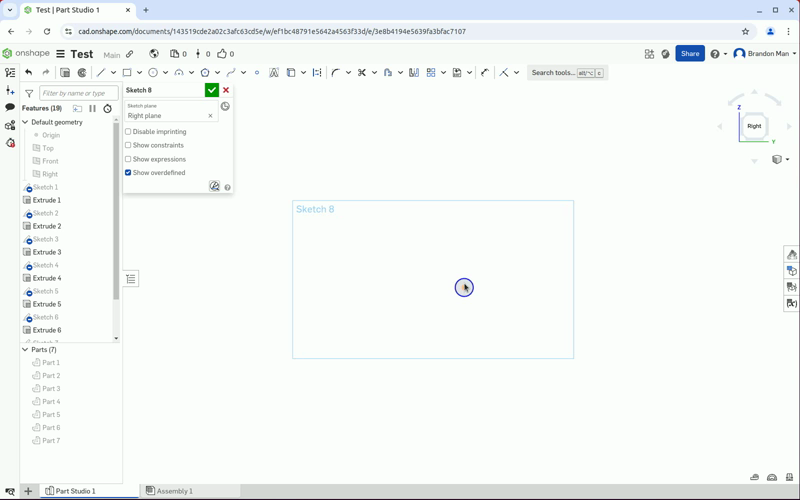
scroll(6)
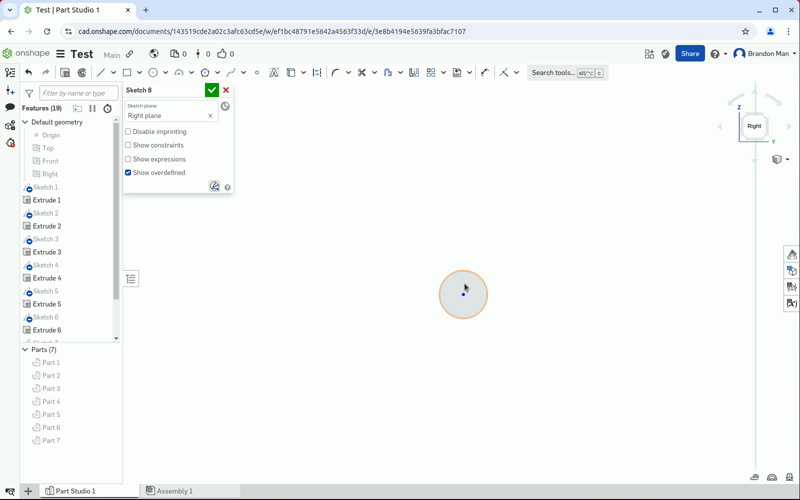
click(464, 283)
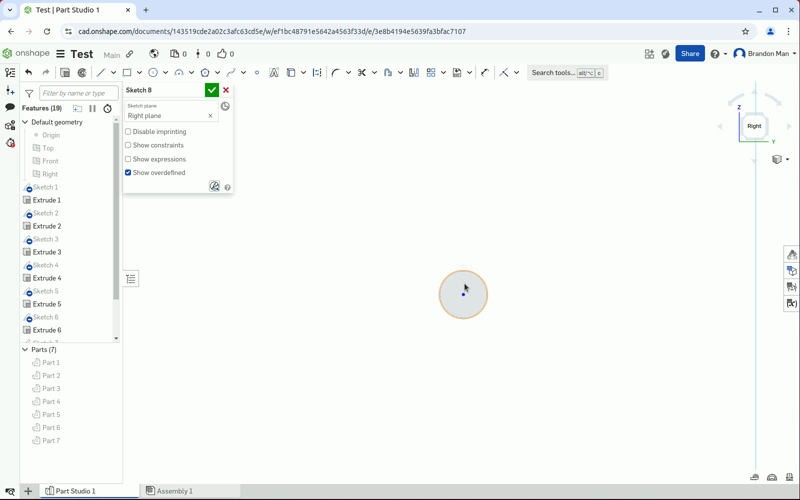
scroll(-6)
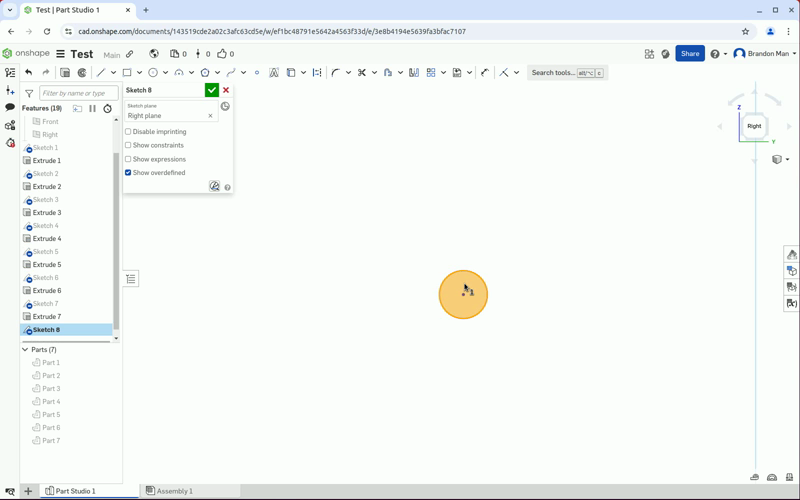
scroll(-6)
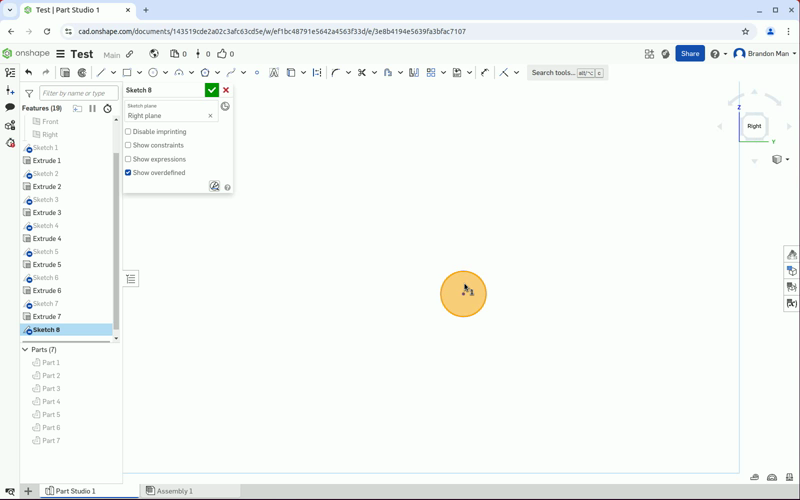
scroll(-6)
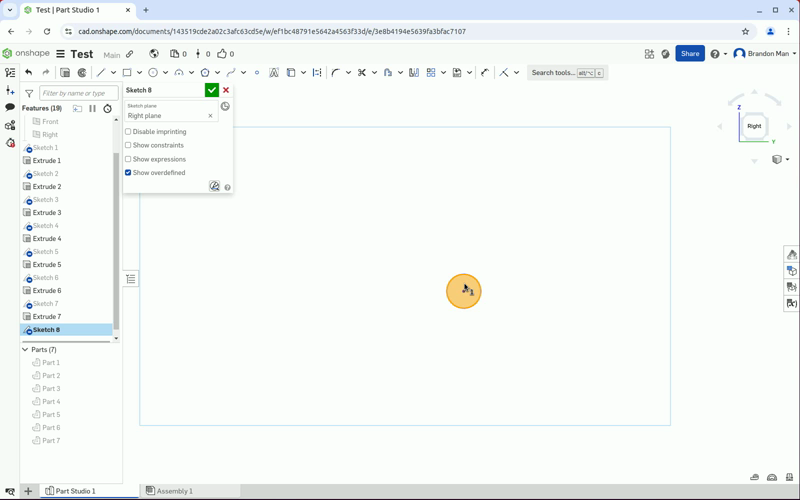
scroll(-6)
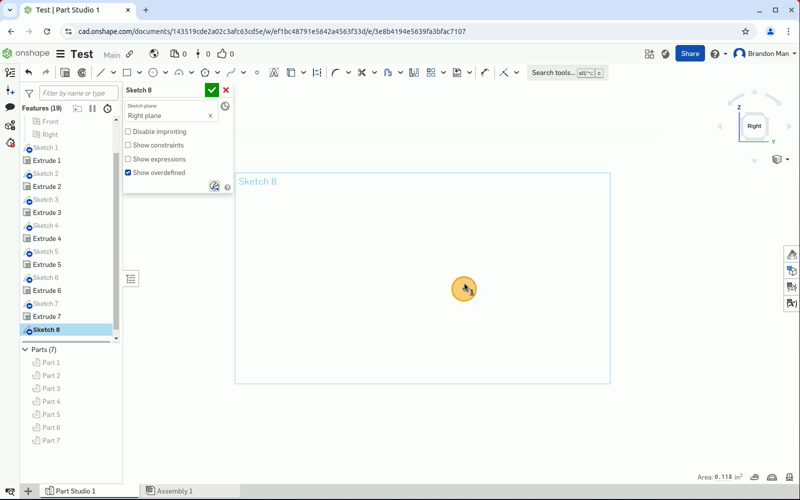
scroll(-6)
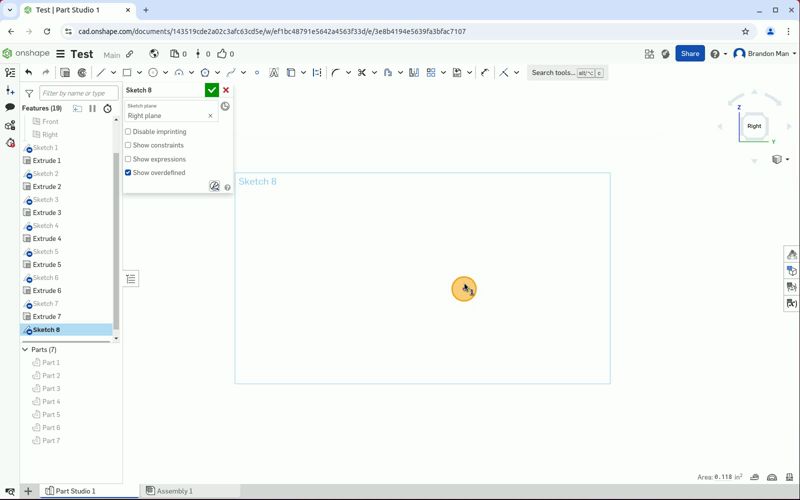
scroll(-6)
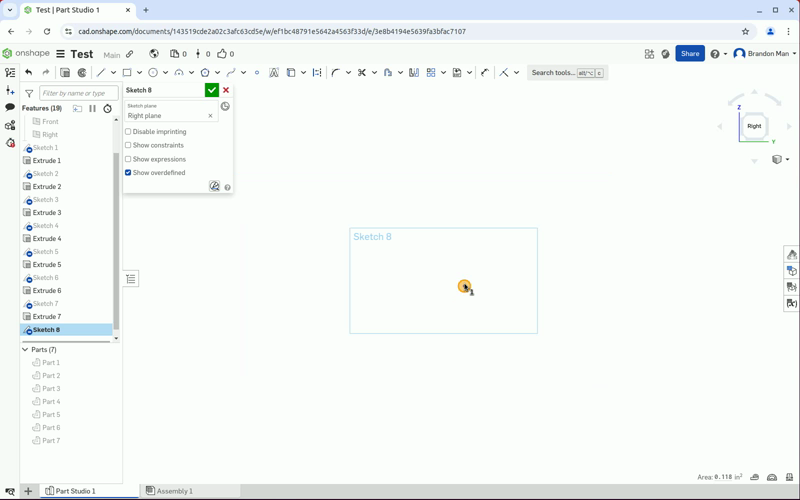
scroll(-6)
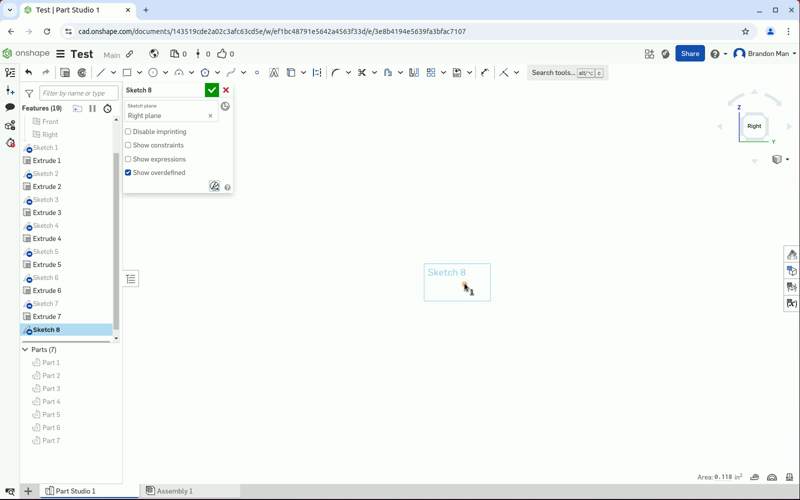
mouse_move(73, 352)
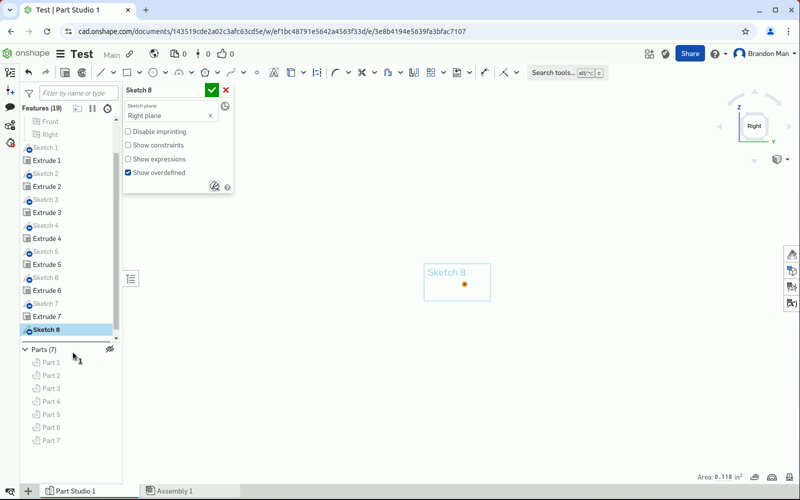
key(shift+y)
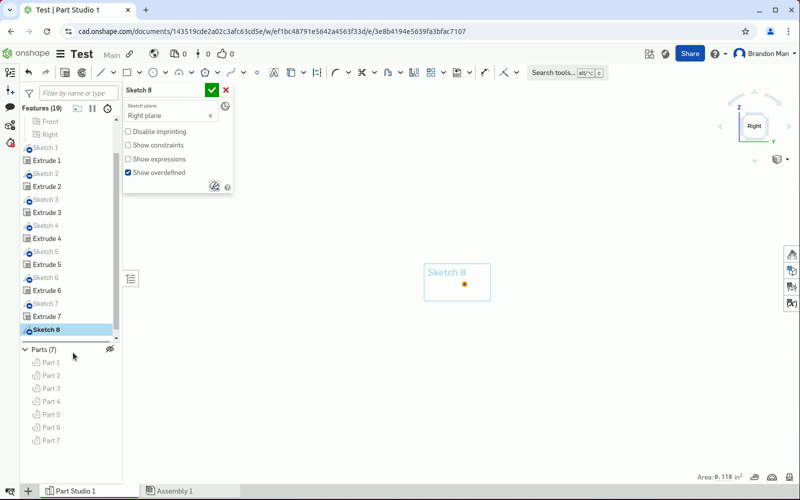
key(shift+e)
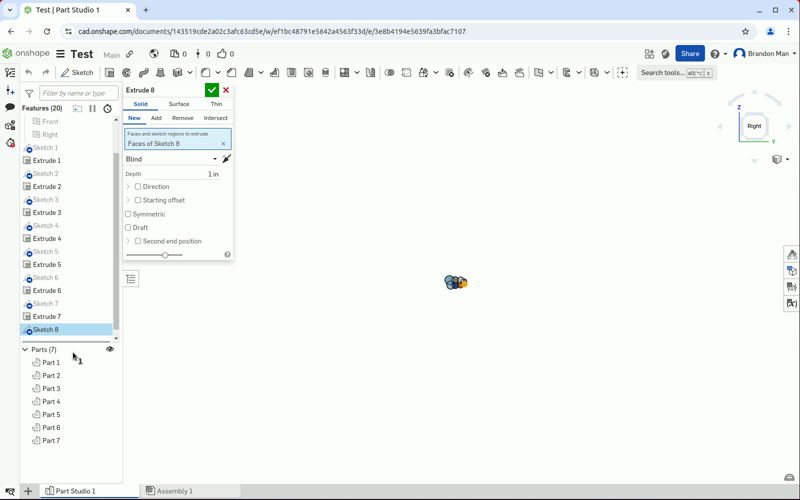
mouse_move(143, 106)
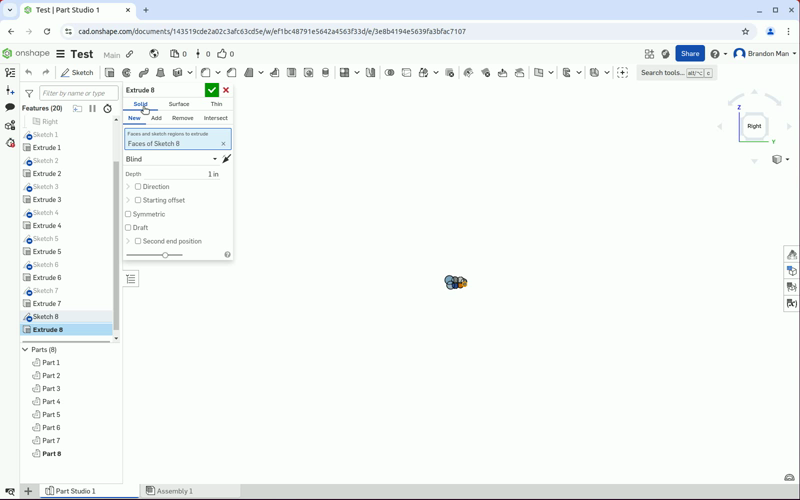
click(143, 106)
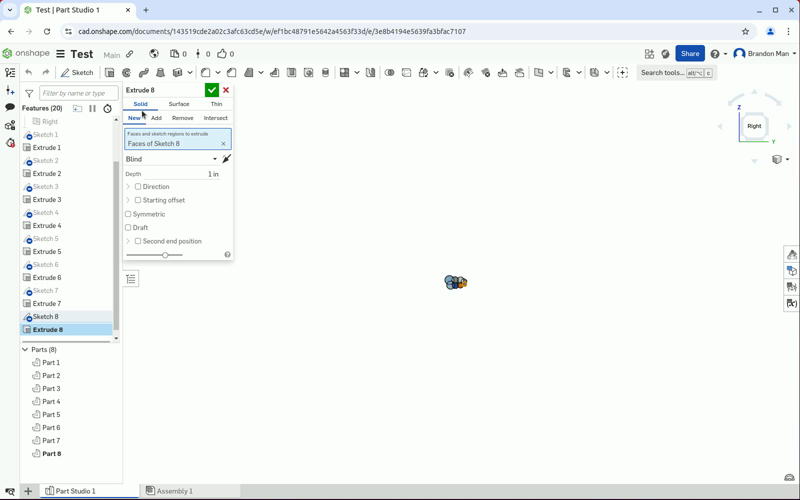
mouse_move(137, 120)
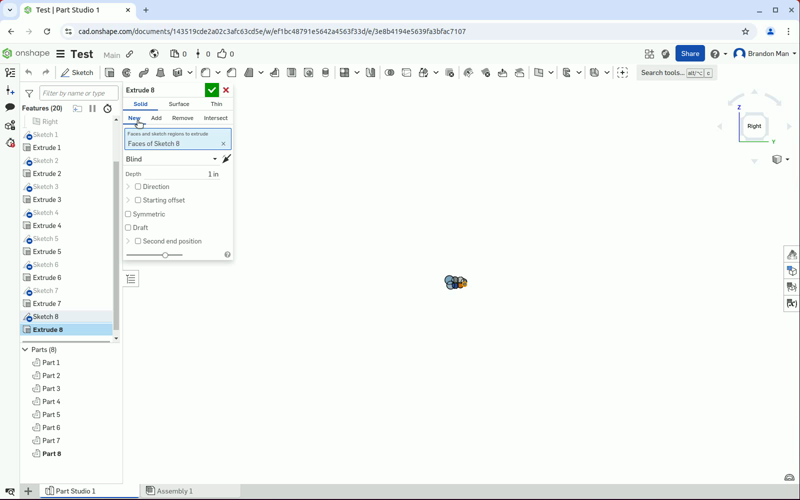
click(137, 120)
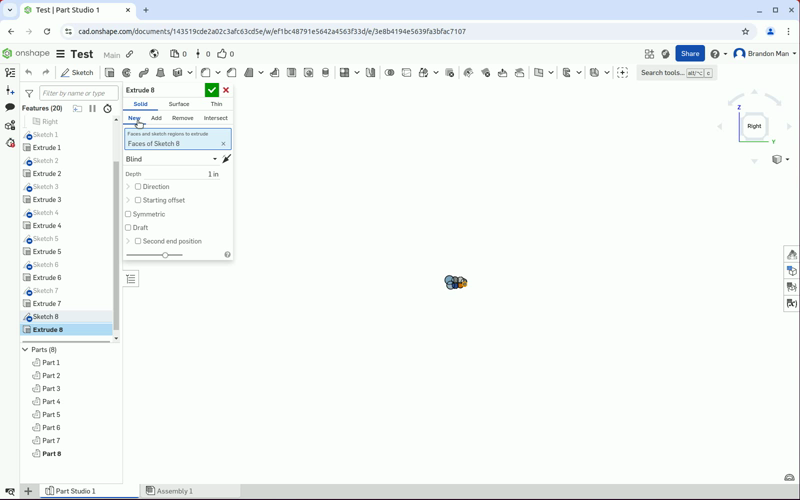
key(tab, 4)
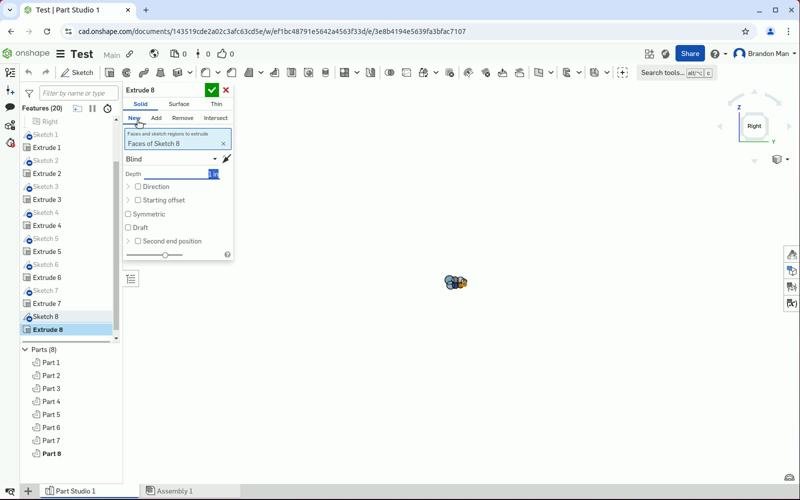
text(23.108)
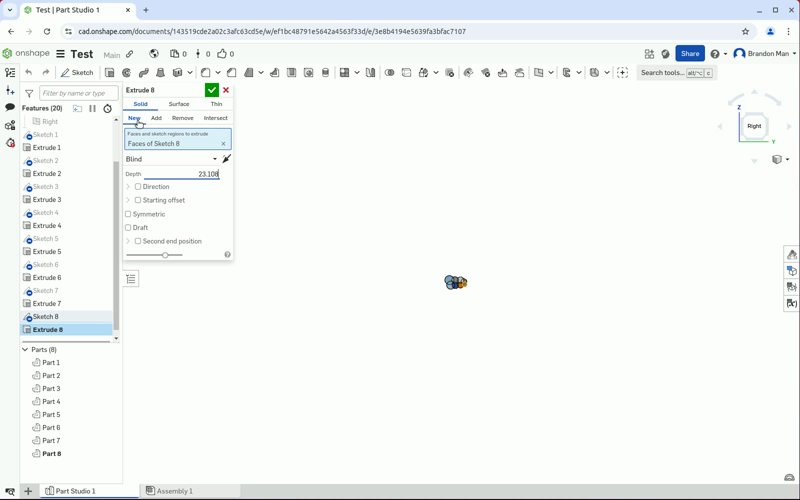
key(enter)
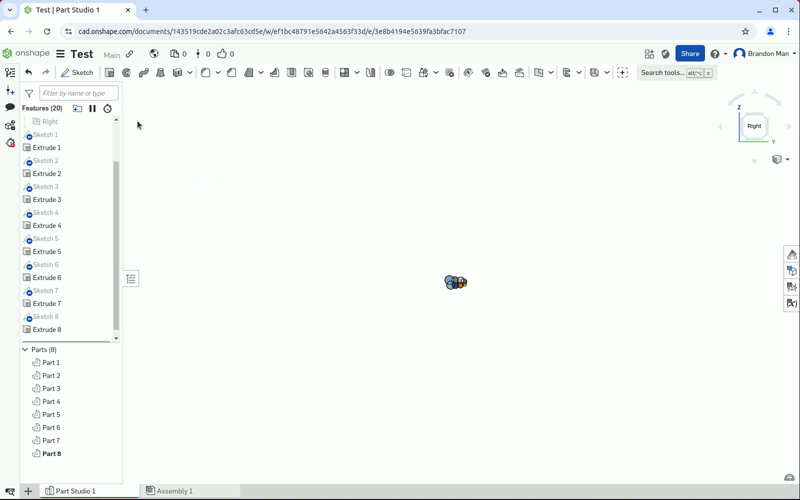
key(shift+h)
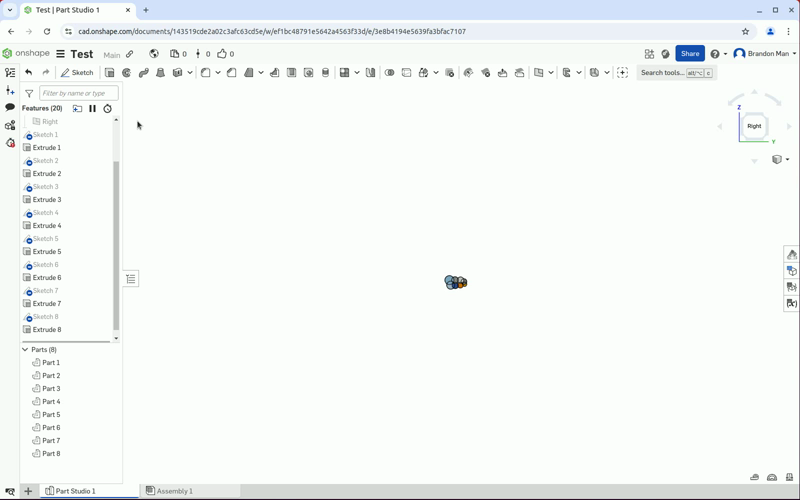
key(shift+h)
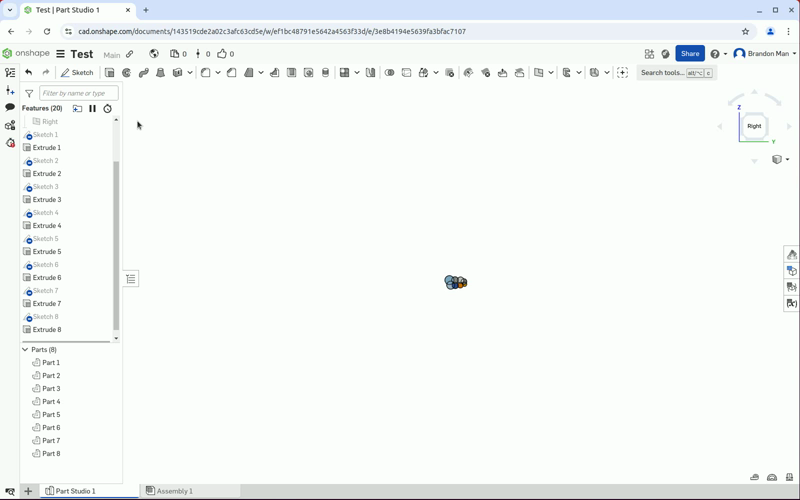
key(shift+7)
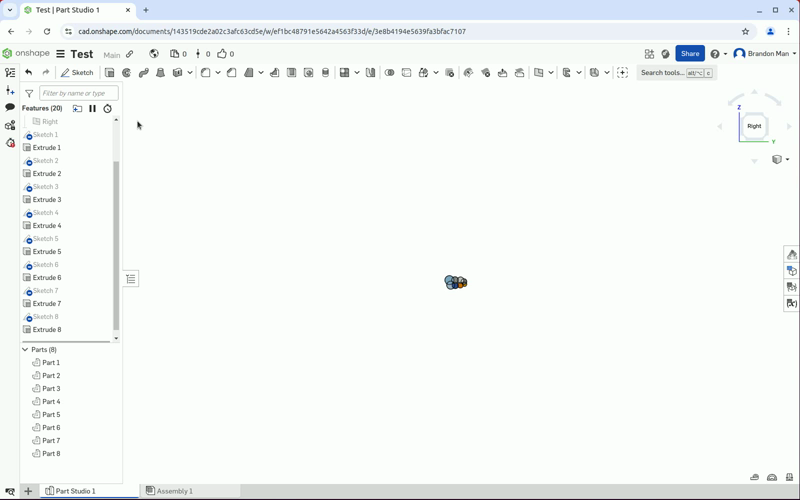
key(right, 2)
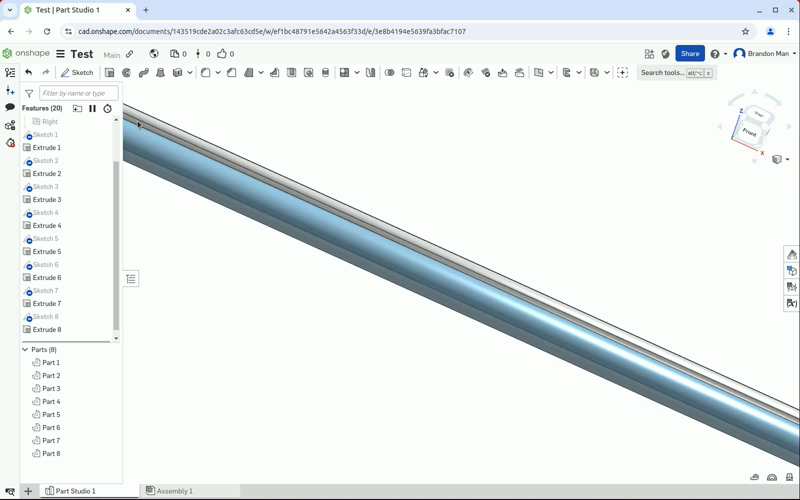
key(down, 2)
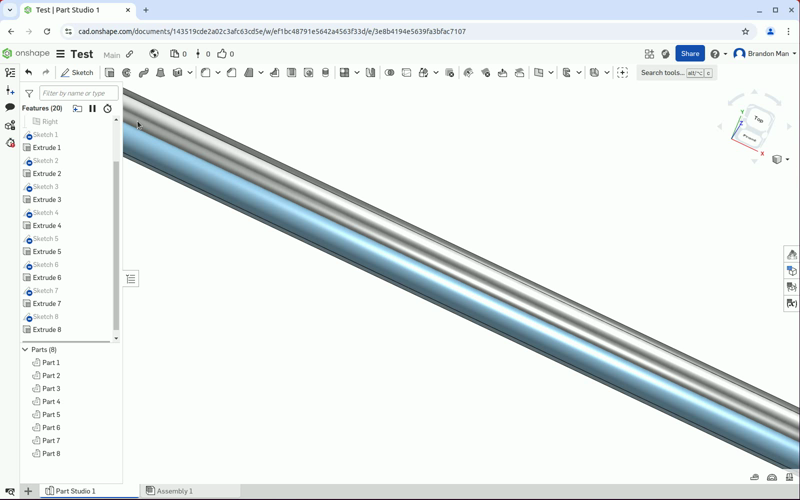
key(up, 2)
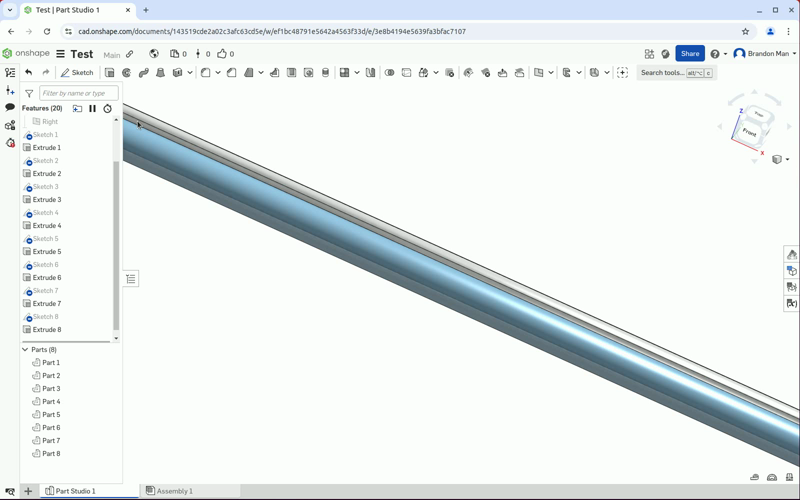
key(left, 2)
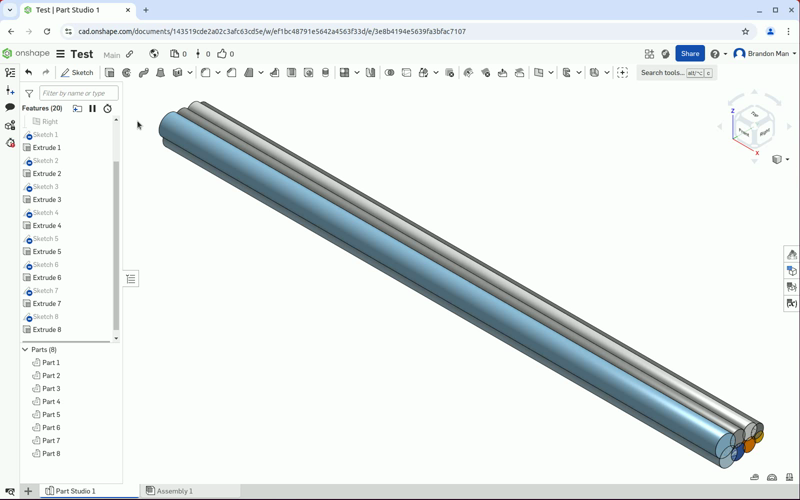
mouse_move(69, 137)
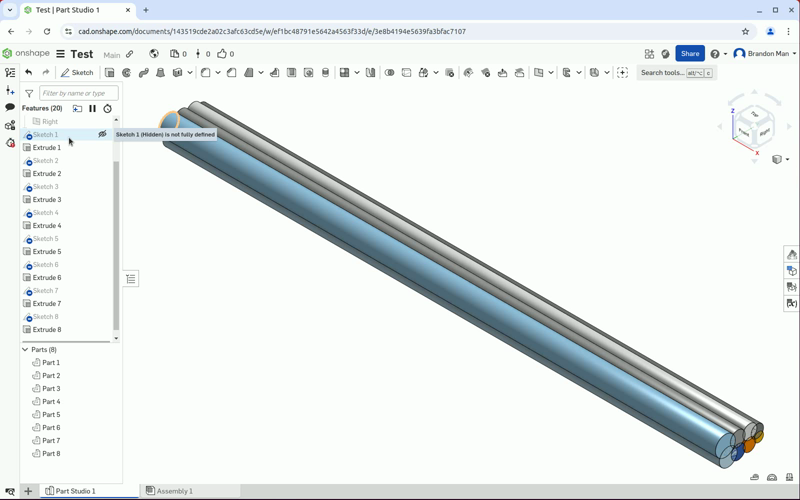
click(69, 137)